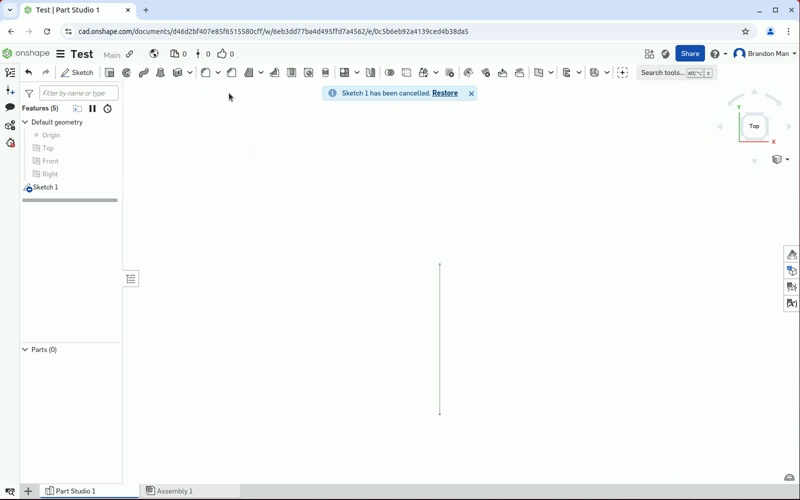
key(shift+h)
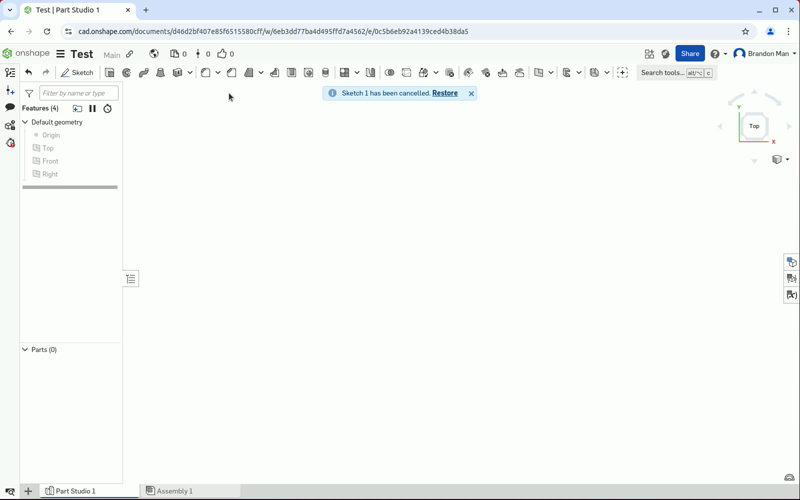
mouse_move(73, 352)
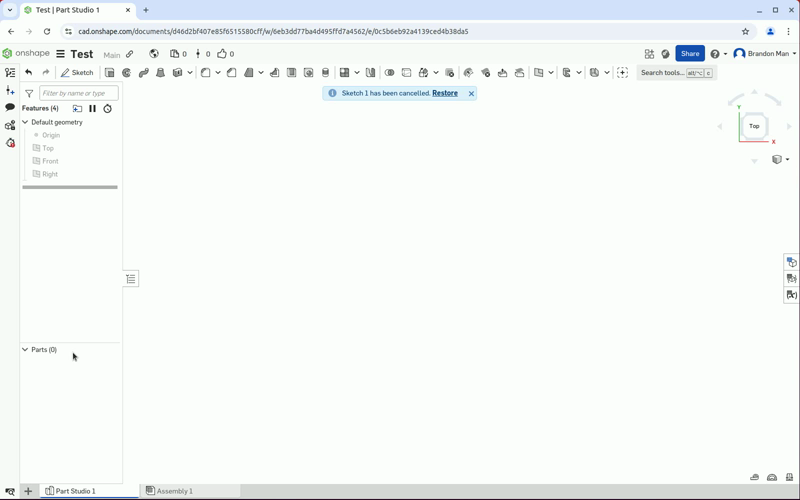
key(y)
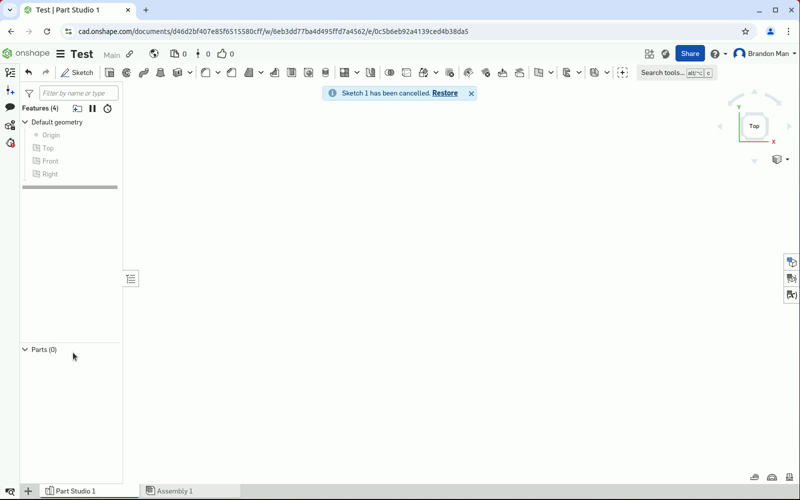
key(shift+p)
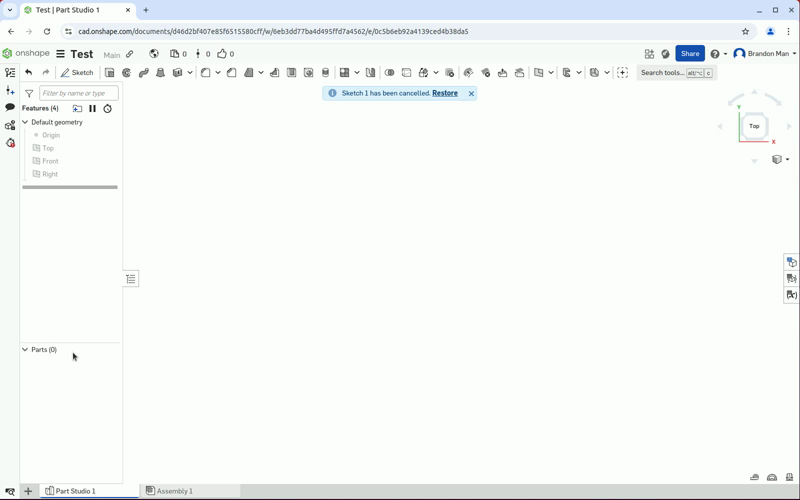
key(space)
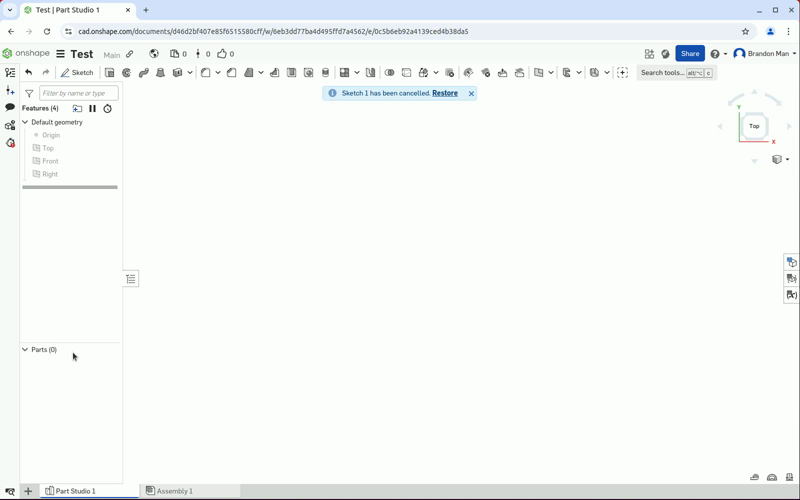
key_down(shift)
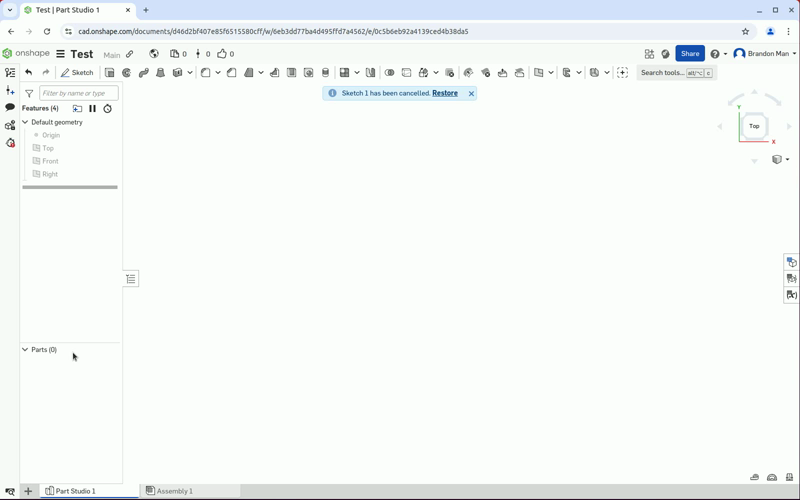
key(up)
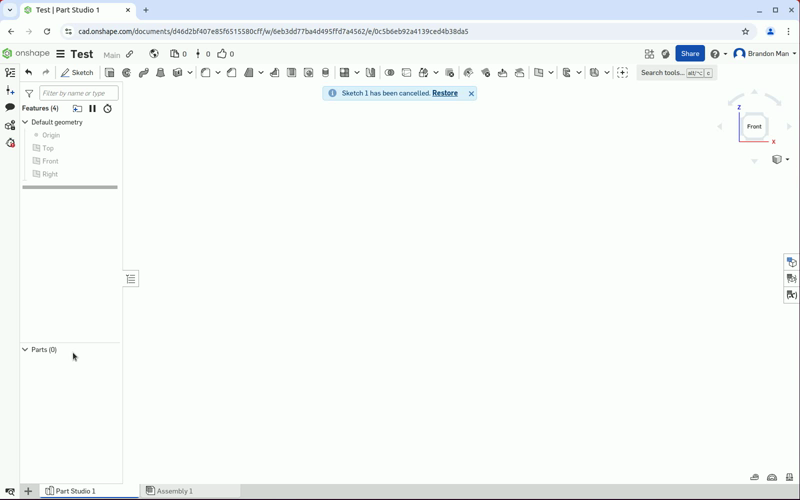
key_up(shift)
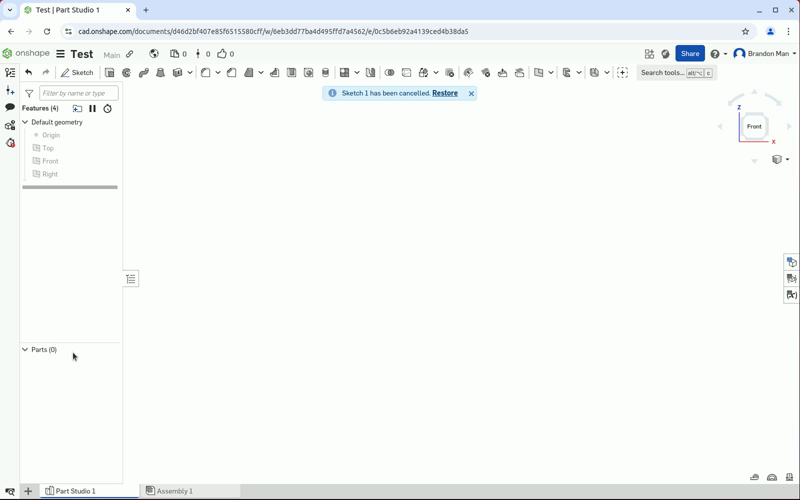
mouse_move(73, 352)
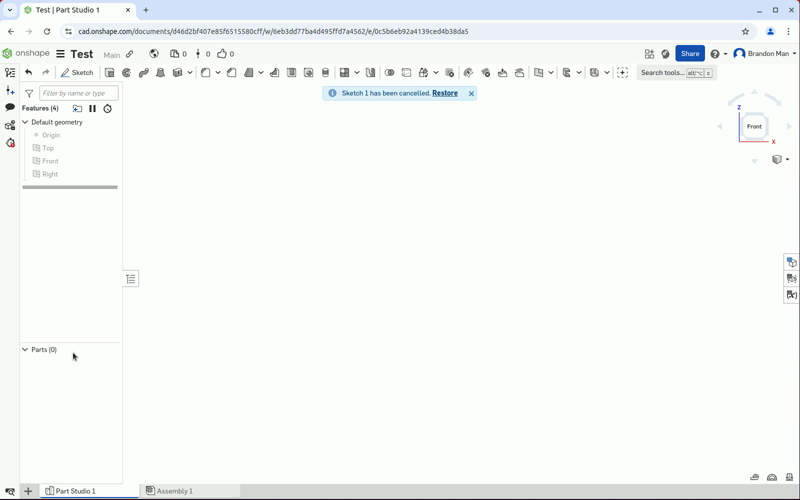
key(shift+y)
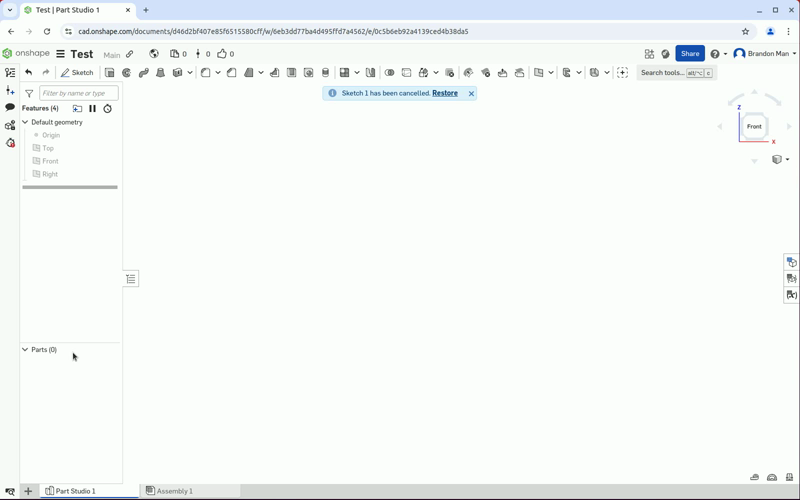
key(shift+s)
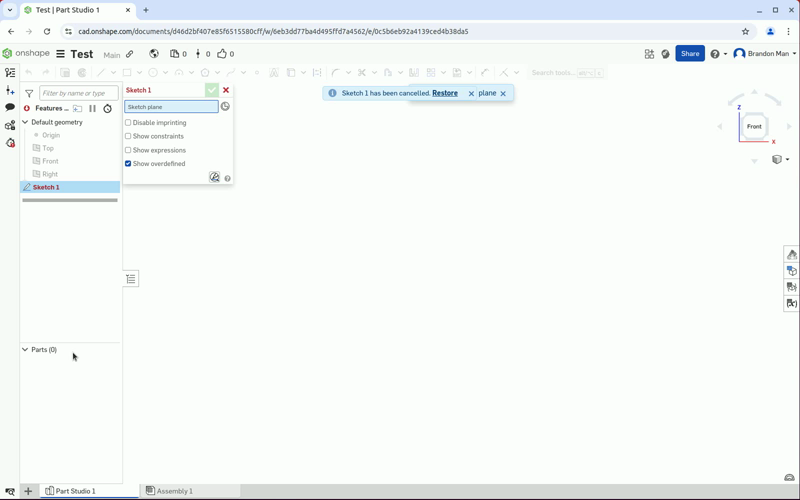
mouse_move(73, 163)
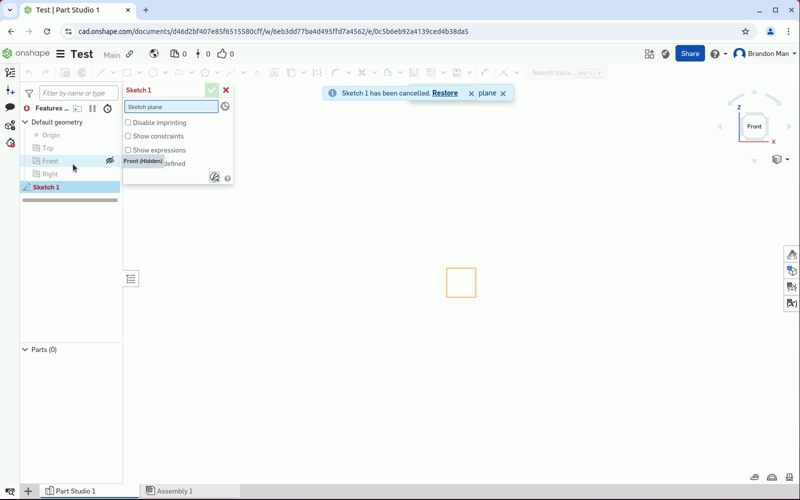
click(73, 163)
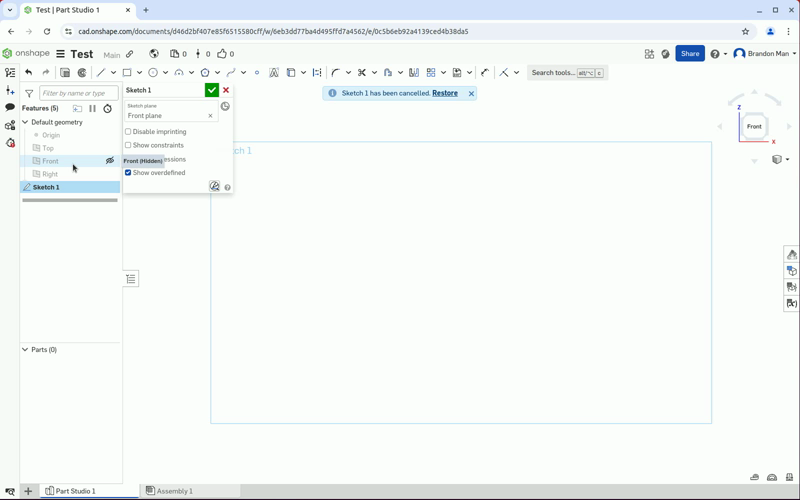
mouse_move(73, 352)
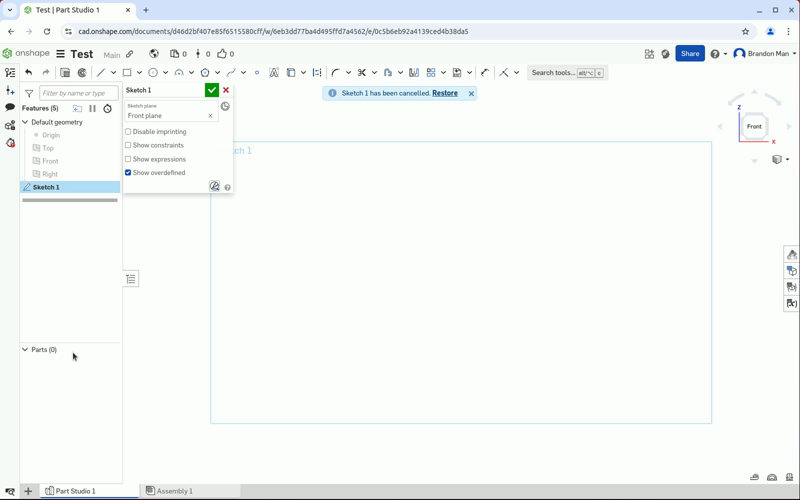
key(y)
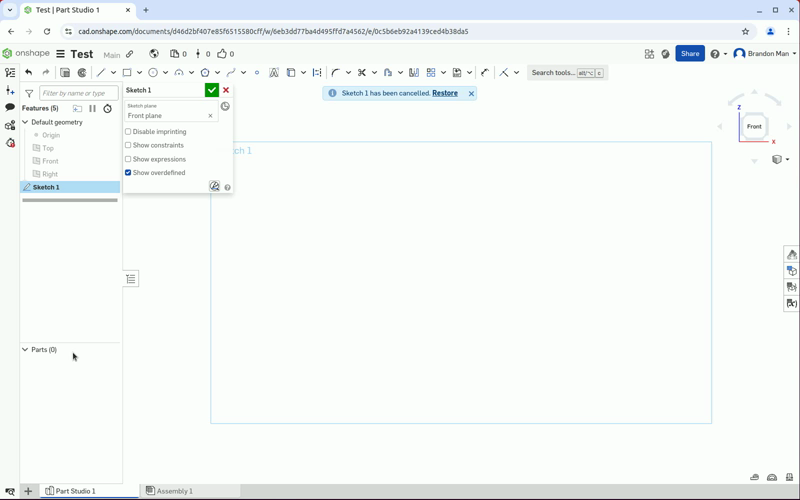
key(l)
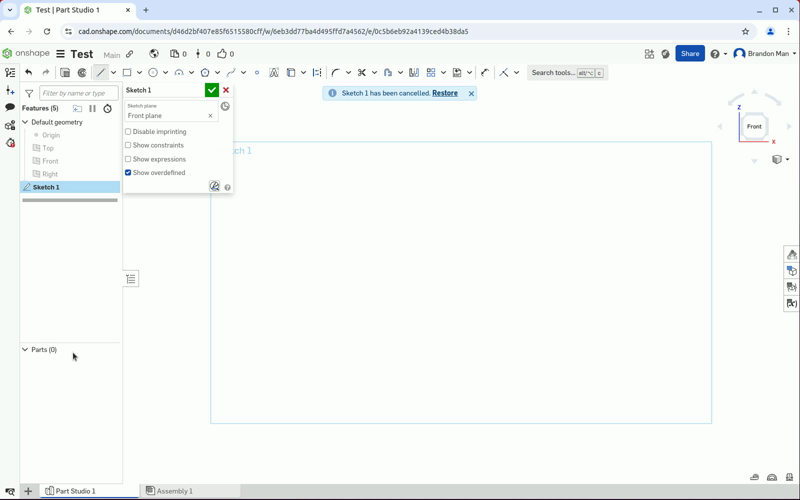
key_down(shift)
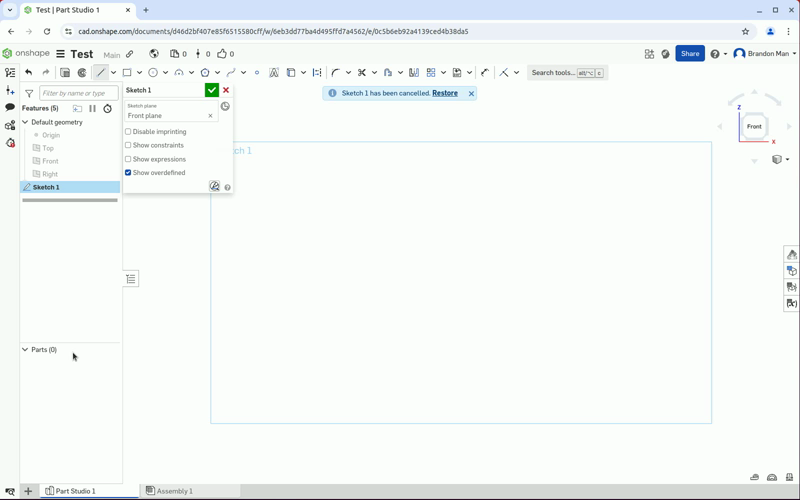
mouse_move(350, 210)
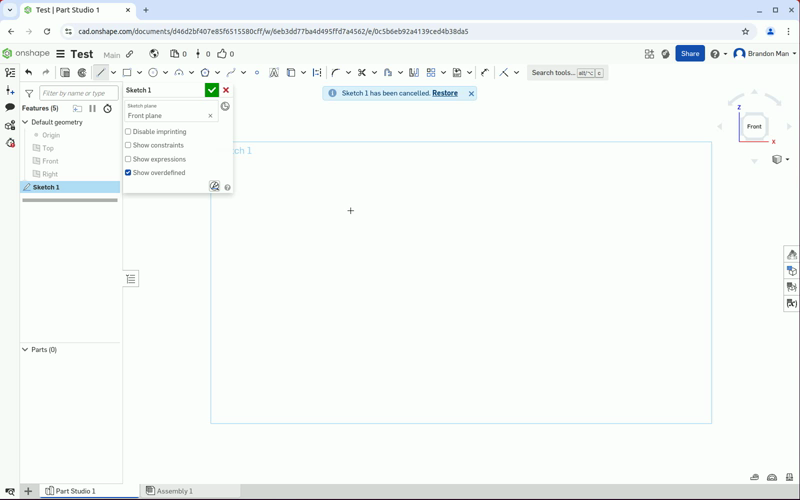
click(350, 210)
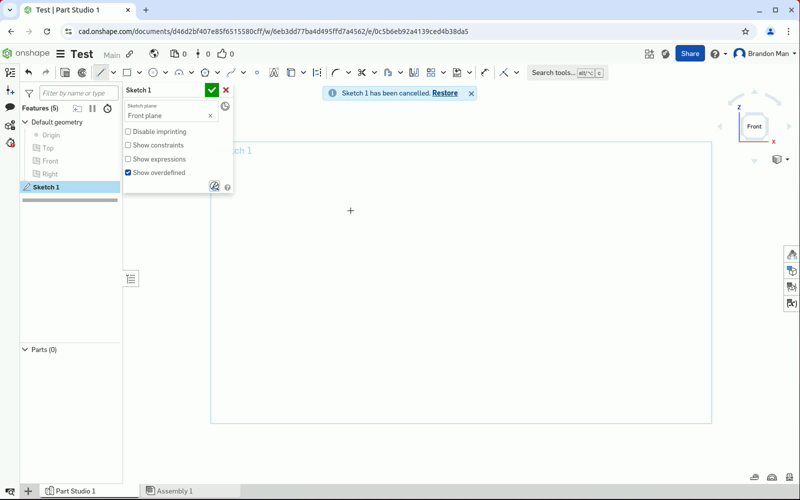
key_up(shift)
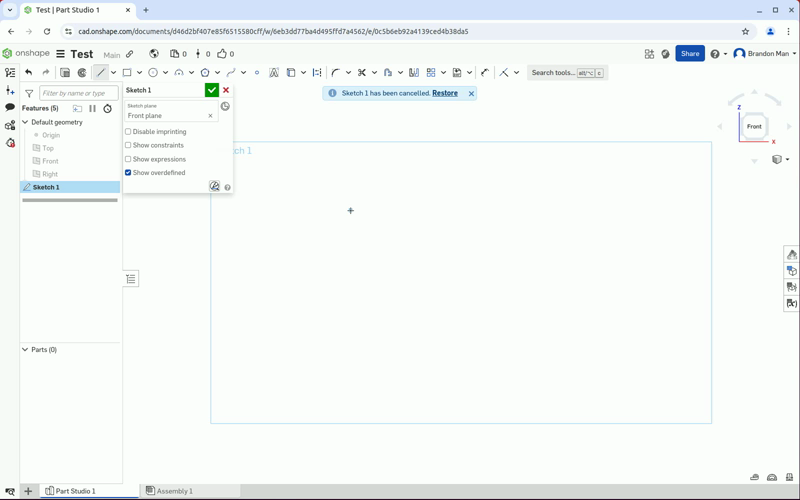
key_down(shift)
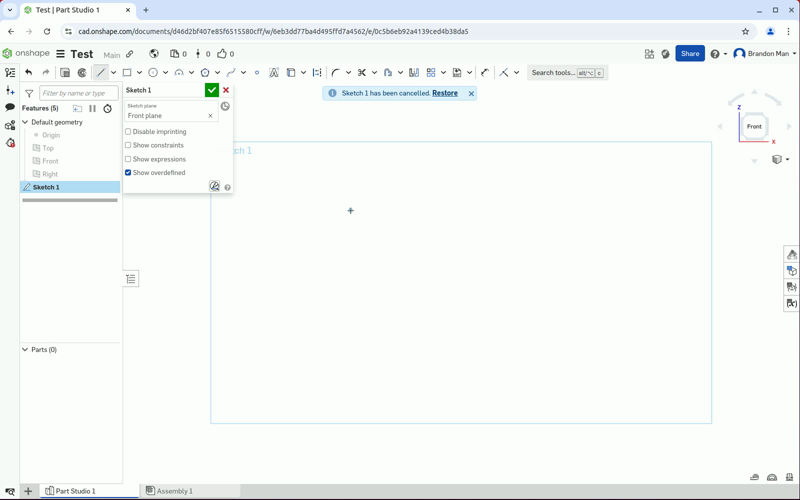
mouse_move(380, 210)
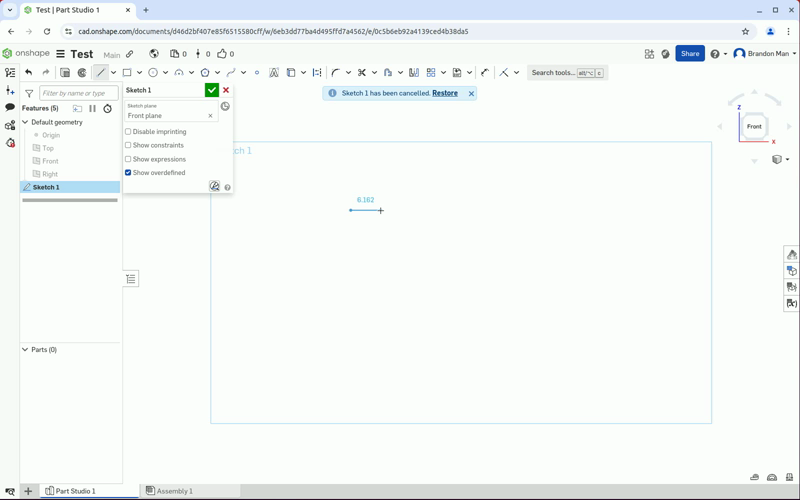
mouse_move(359, 261)
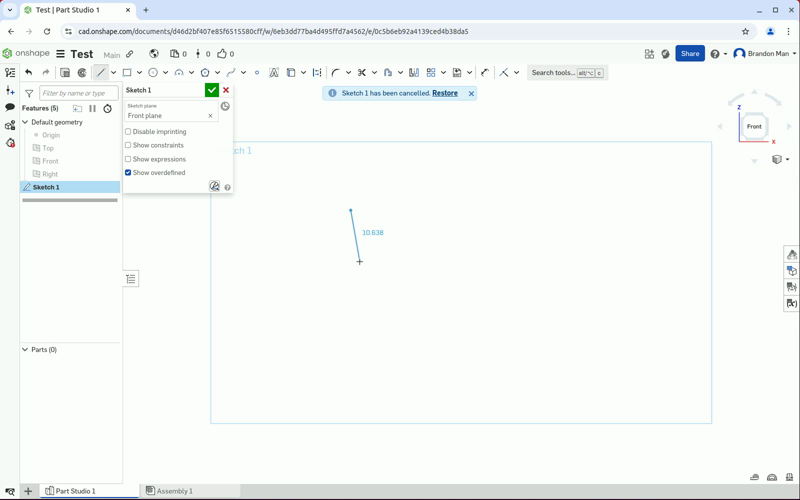
click(359, 261)
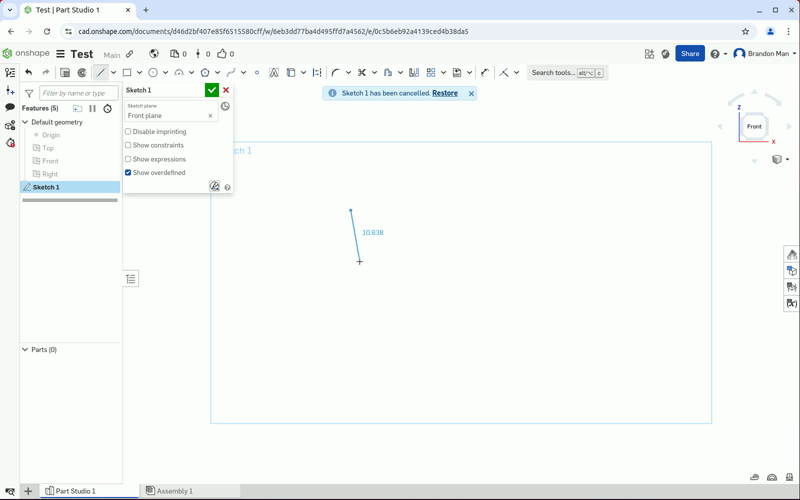
key_up(shift)
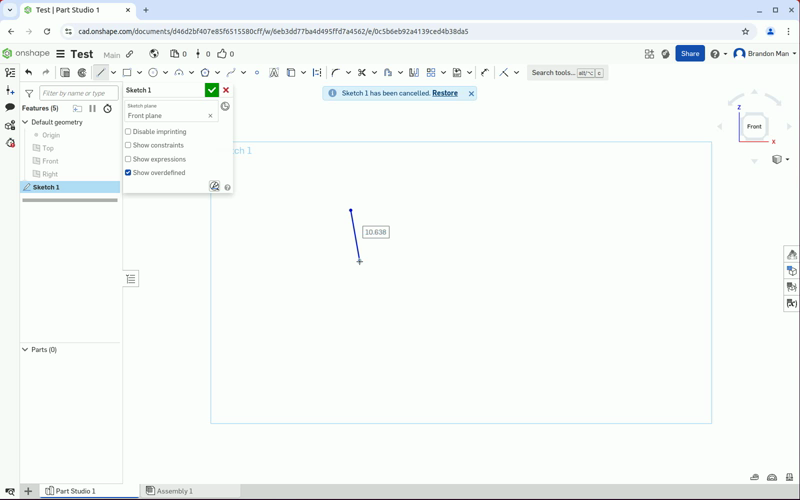
key(esc)
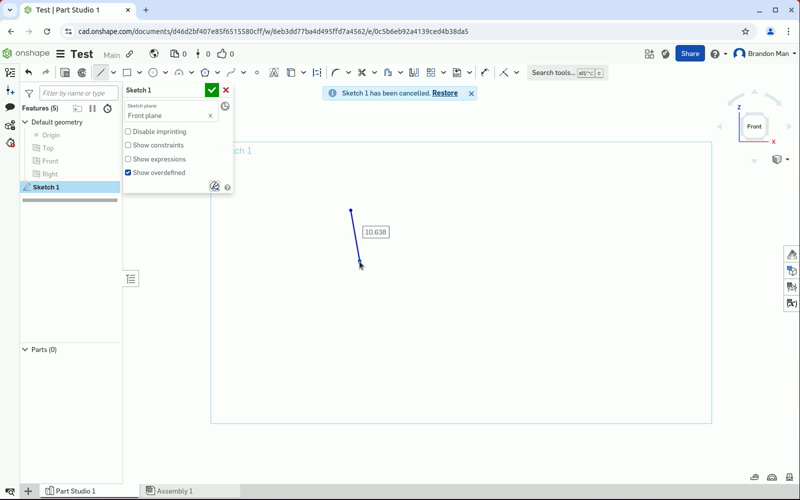
key(a)
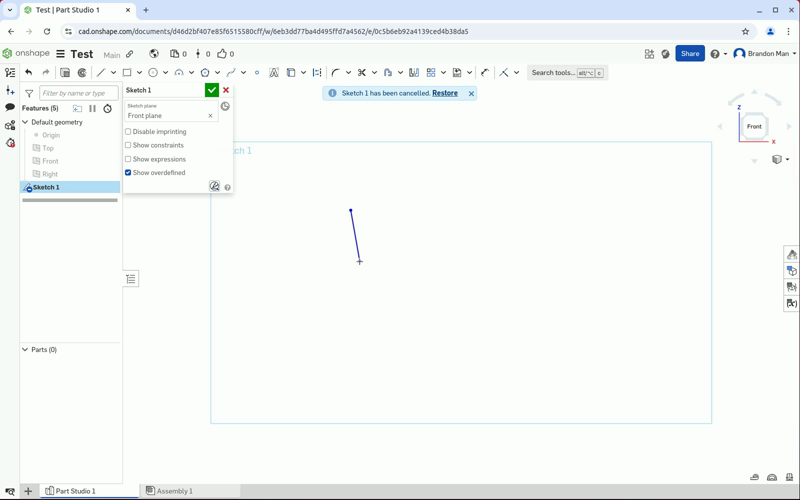
mouse_move(359, 261)
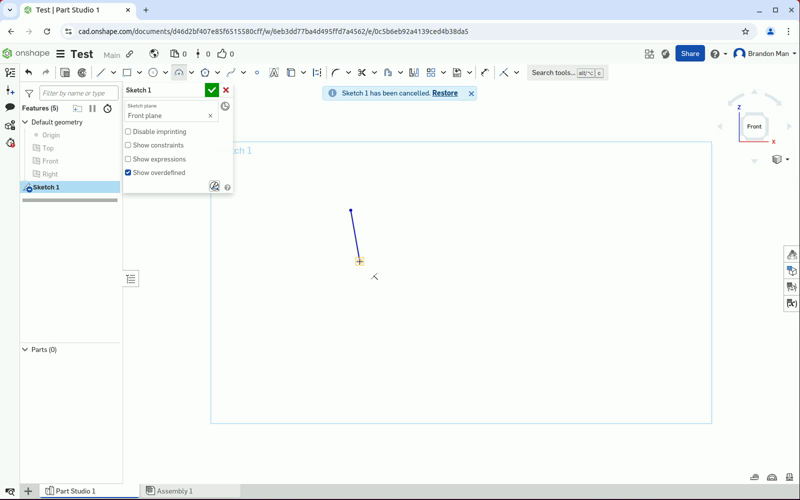
click(359, 261)
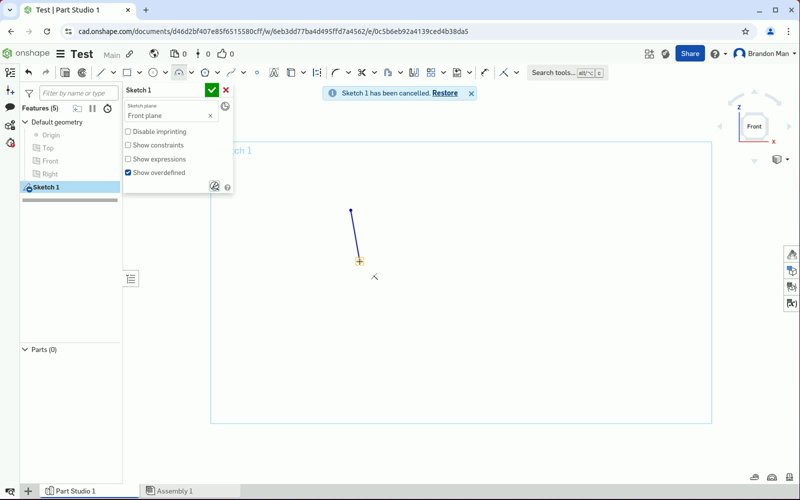
key_down(shift)
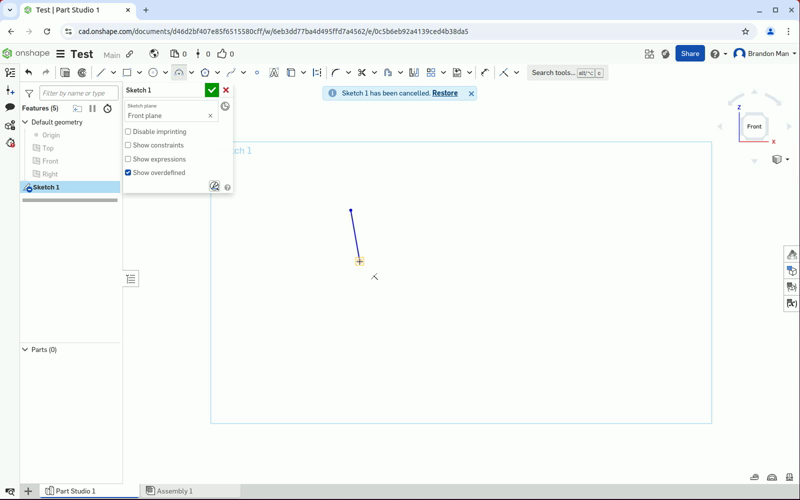
mouse_move(386, 283)
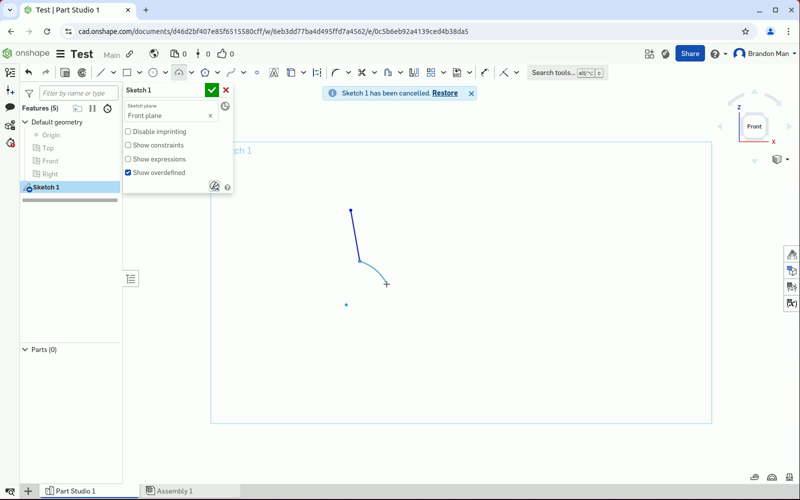
click(386, 283)
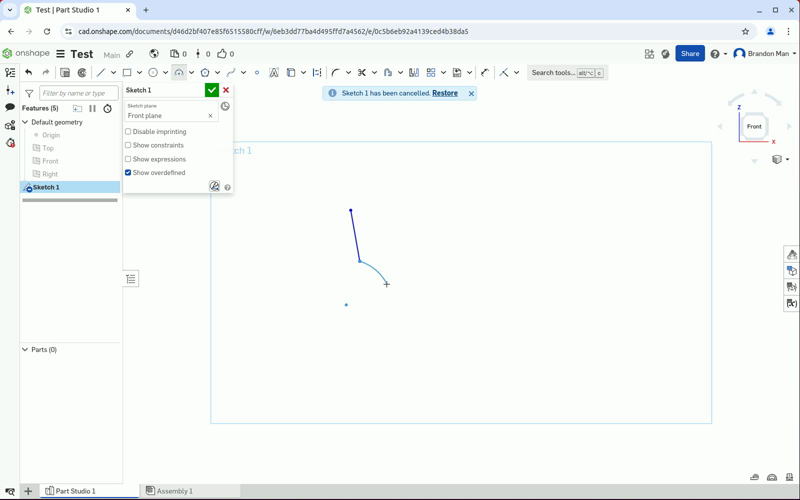
mouse_move(369, 277)
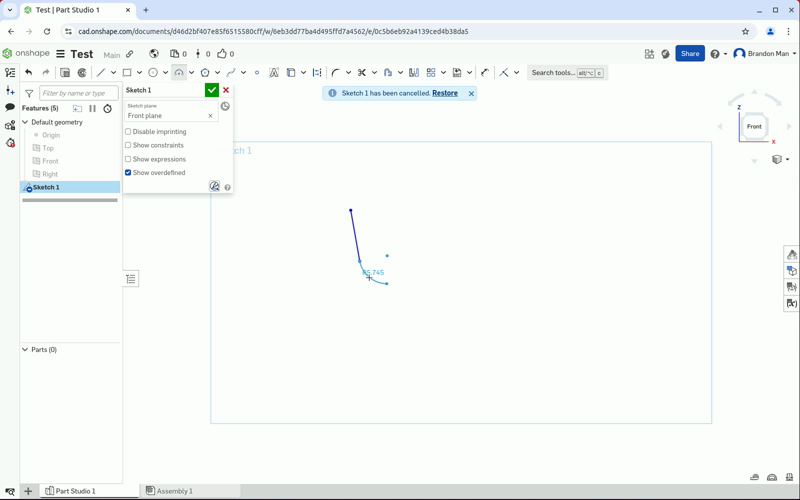
click(369, 277)
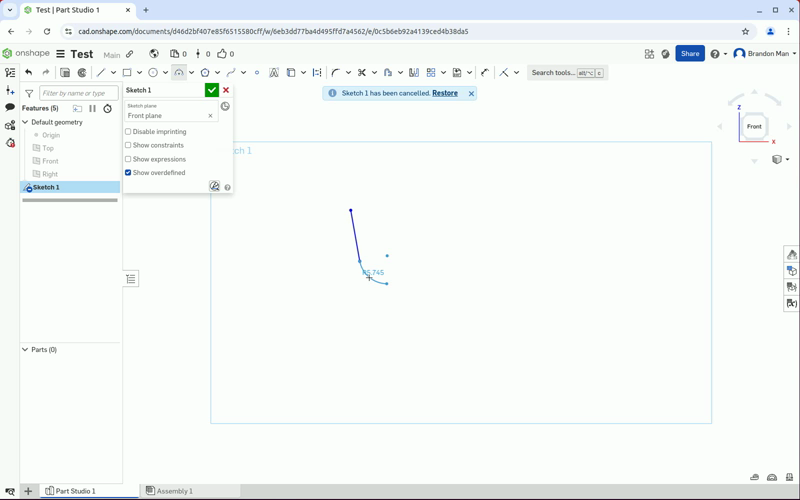
key_up(shift)
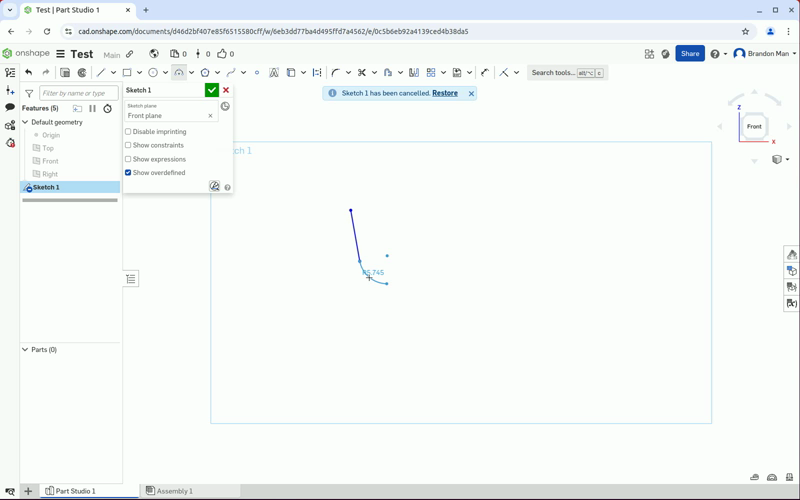
key(esc)
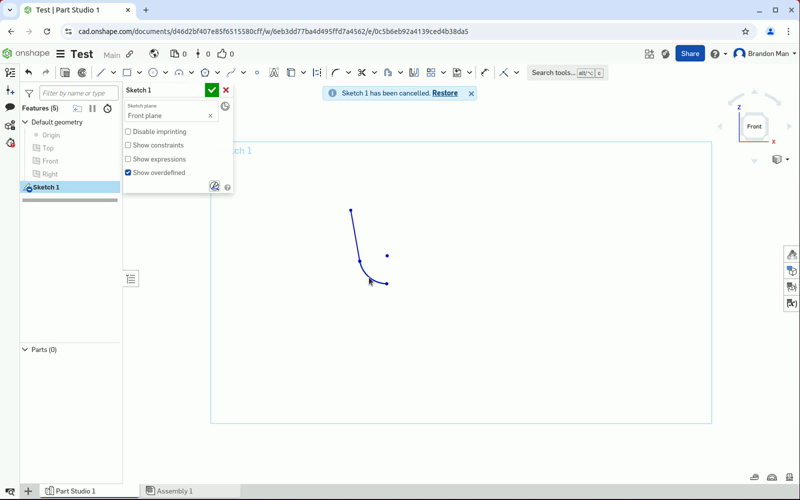
key(l)
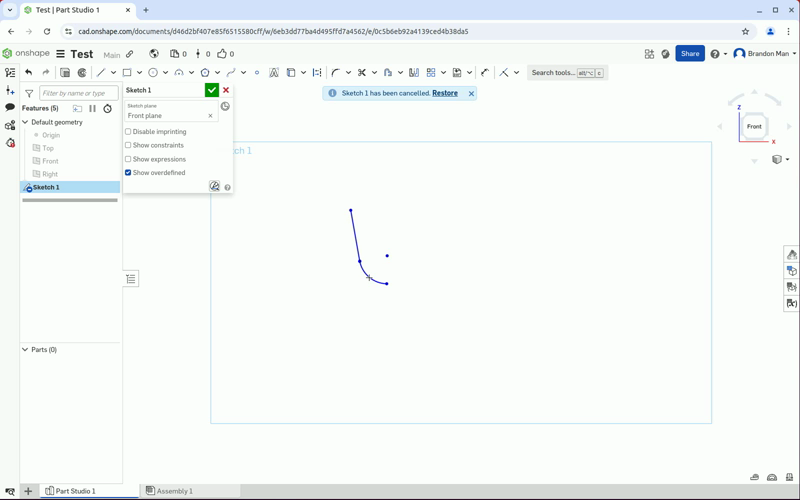
mouse_move(386, 283)
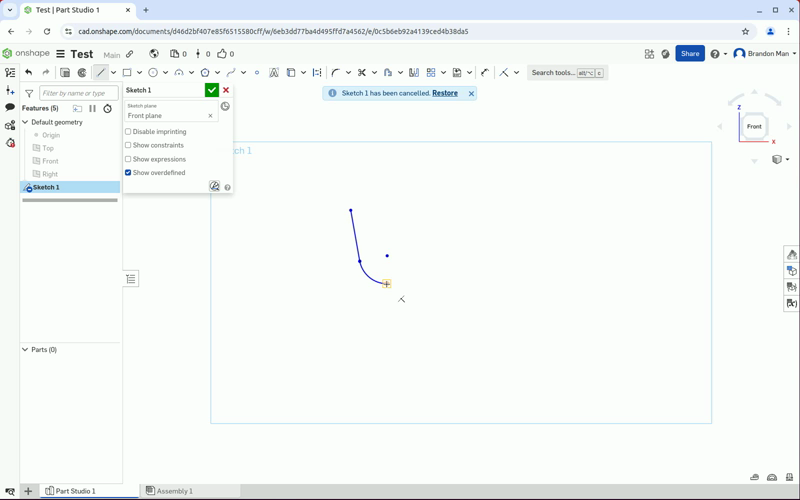
click(386, 283)
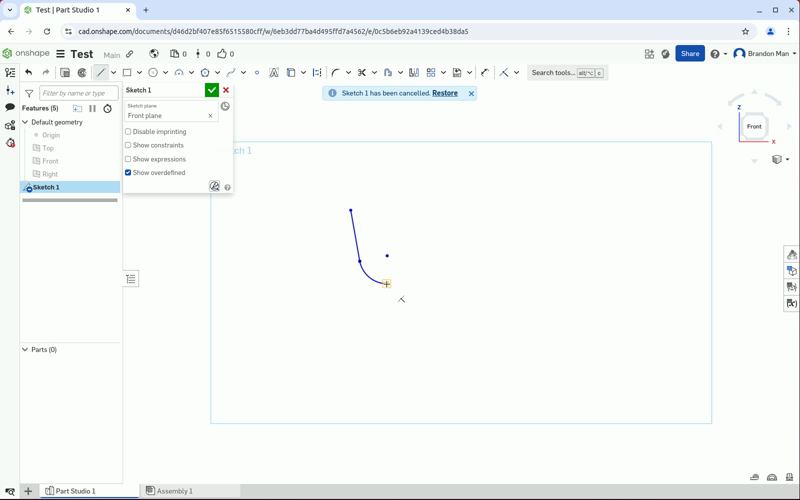
key_down(shift)
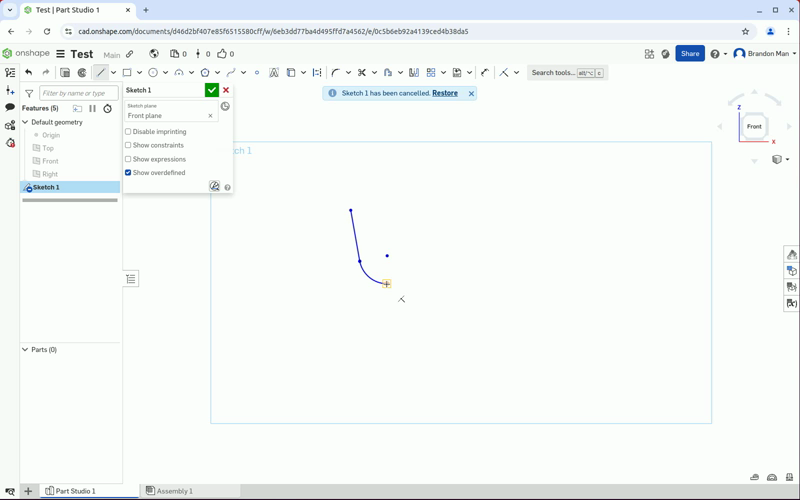
mouse_move(460, 283)
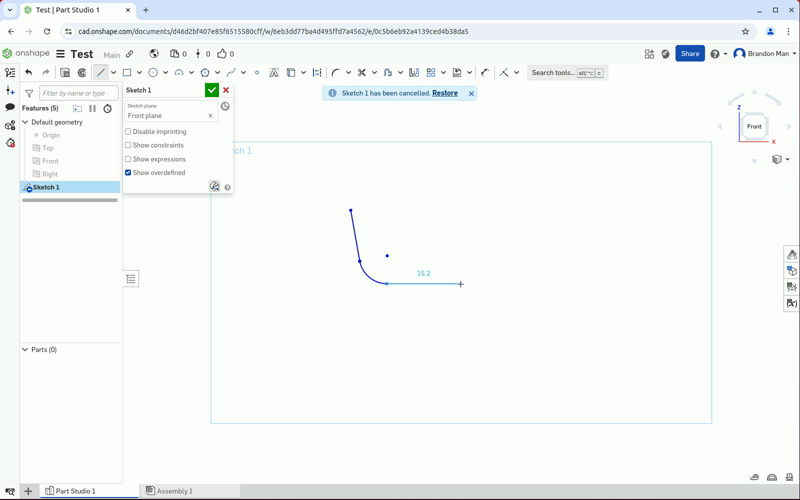
click(460, 283)
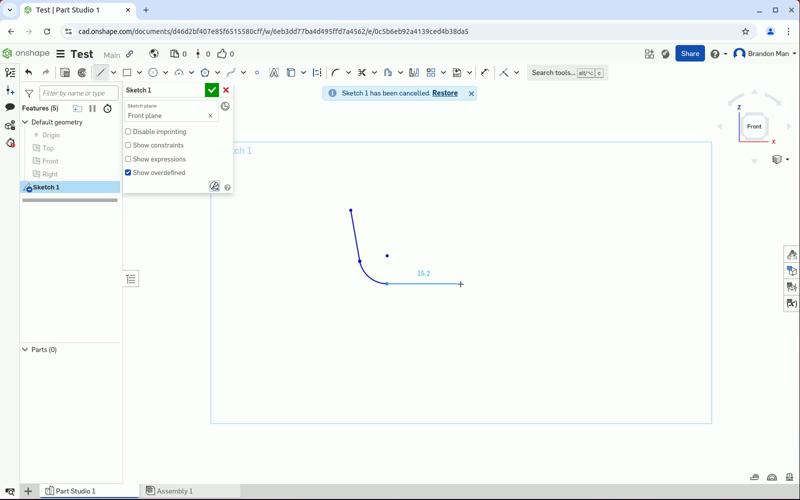
key_up(shift)
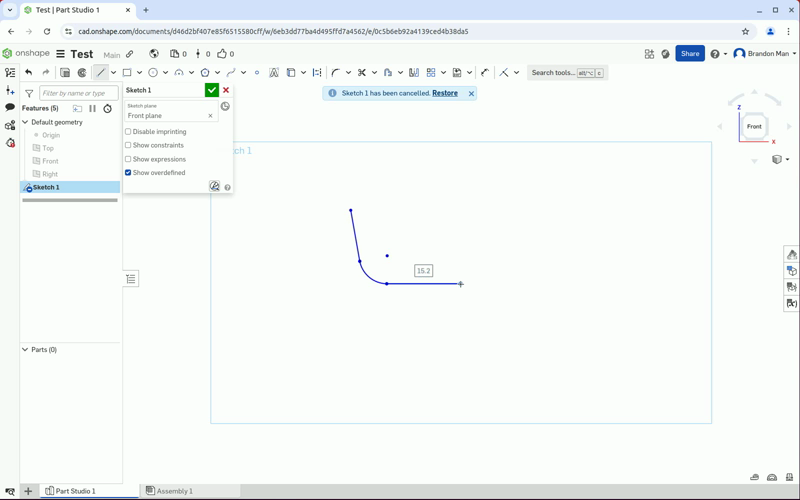
key_down(shift)
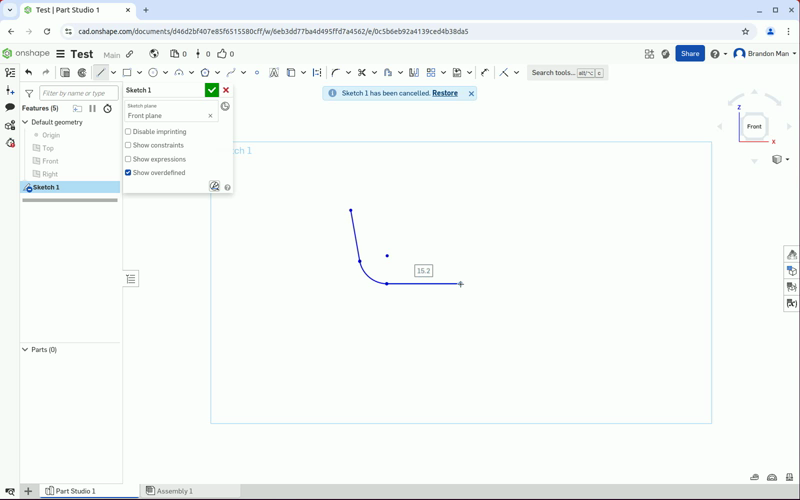
mouse_move(490, 283)
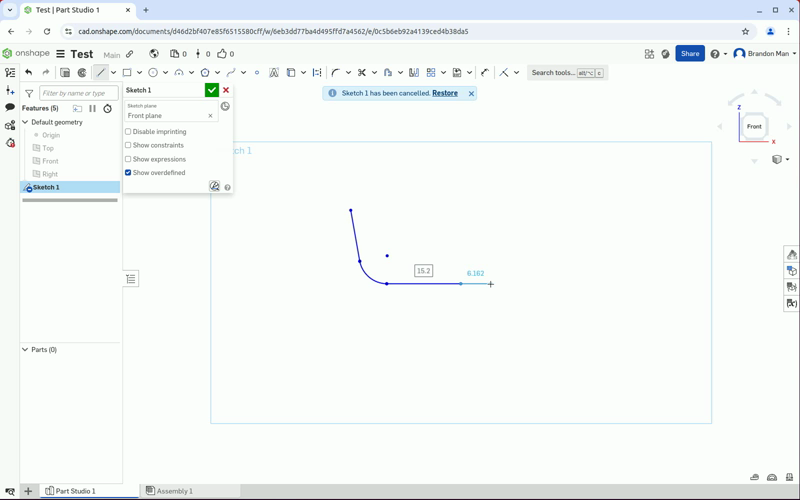
mouse_move(460, 270)
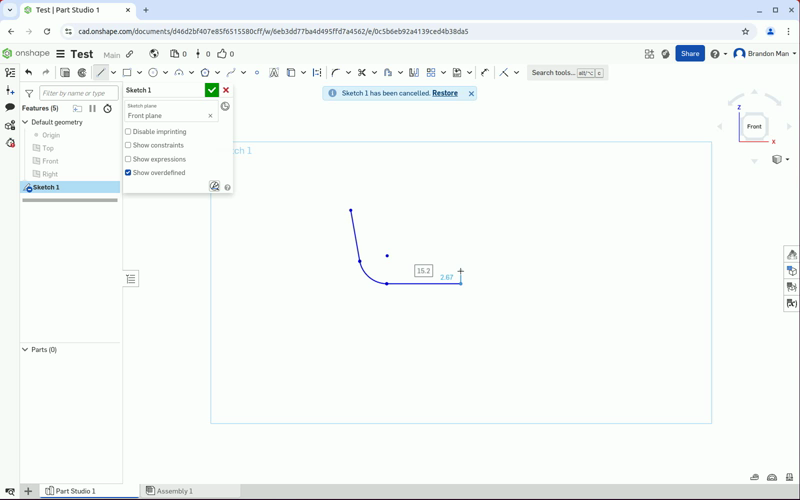
click(460, 270)
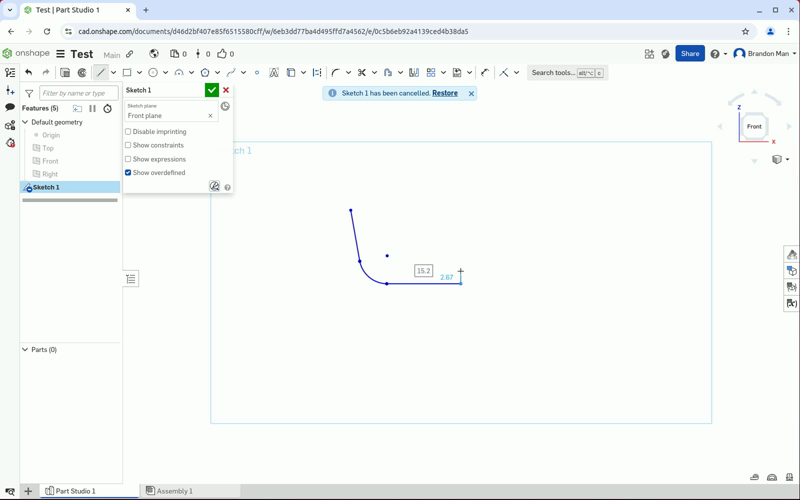
key_up(shift)
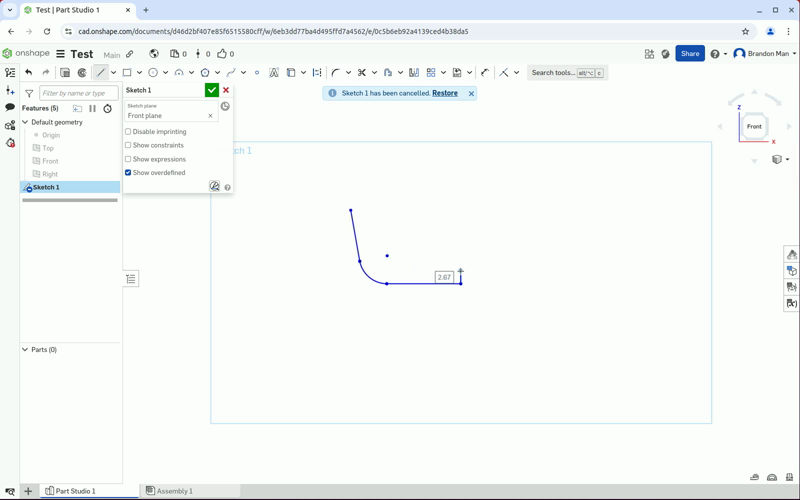
key_down(shift)
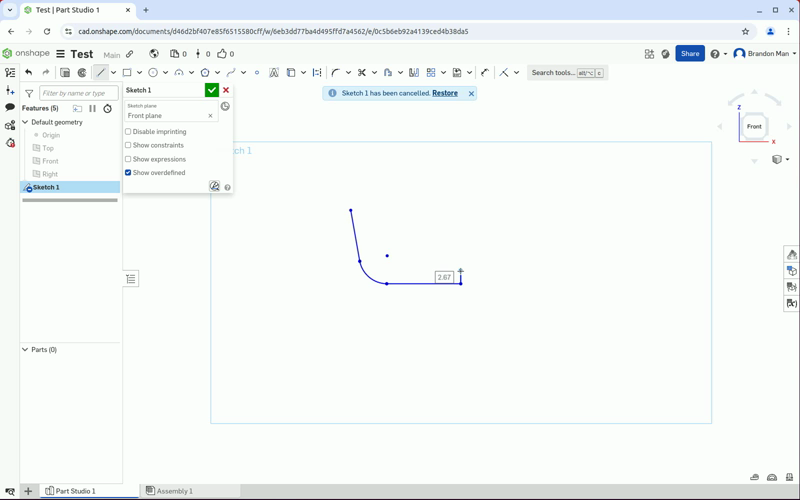
mouse_move(490, 270)
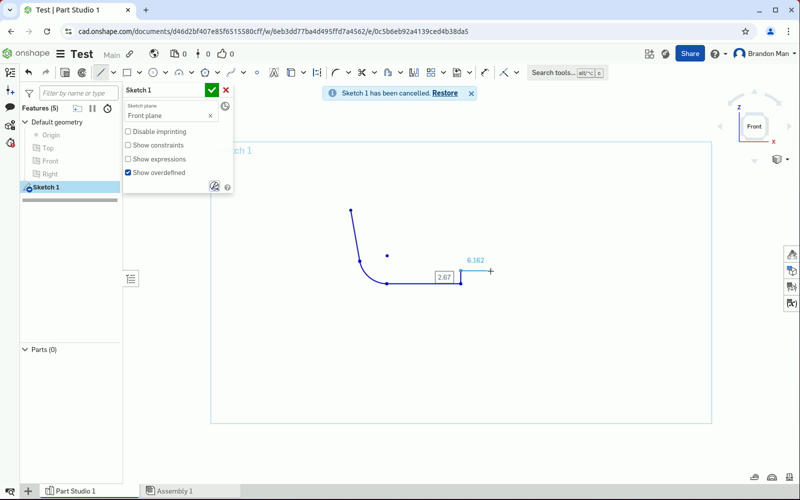
mouse_move(428, 270)
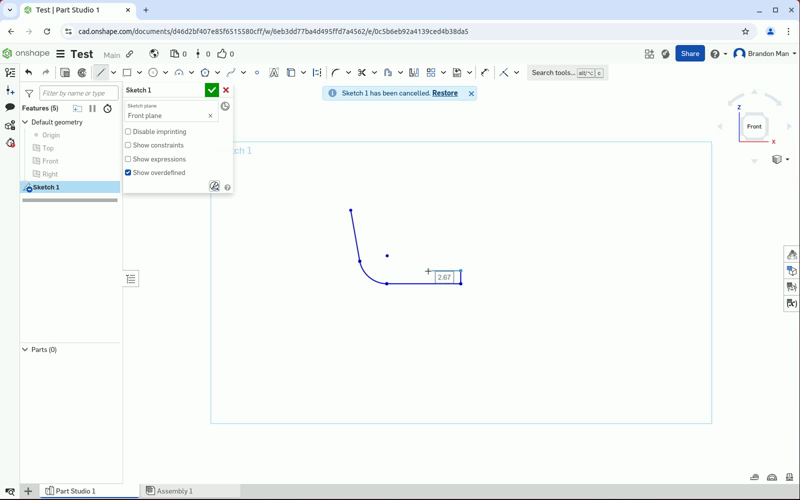
click(428, 270)
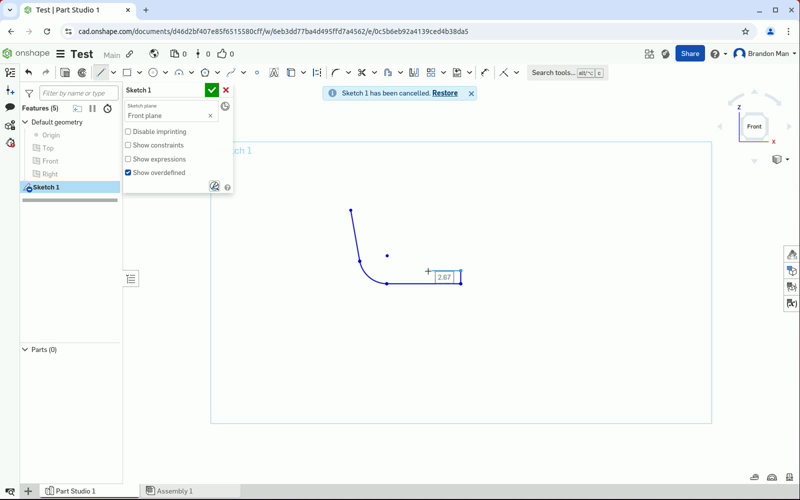
key_up(shift)
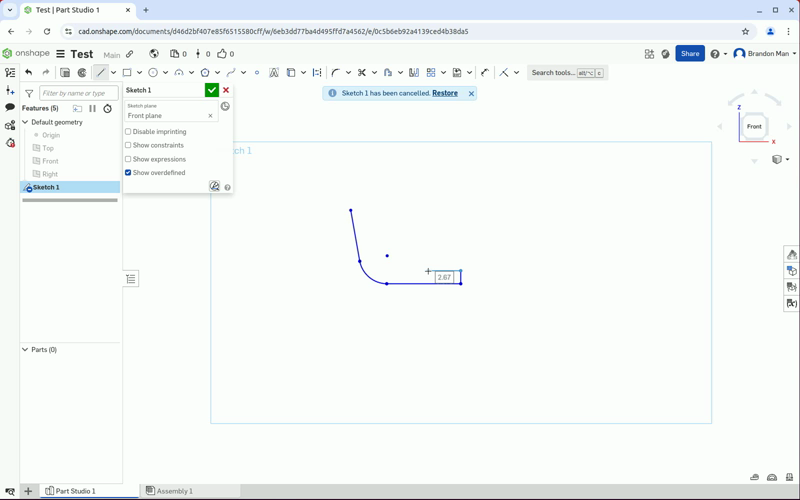
key(esc)
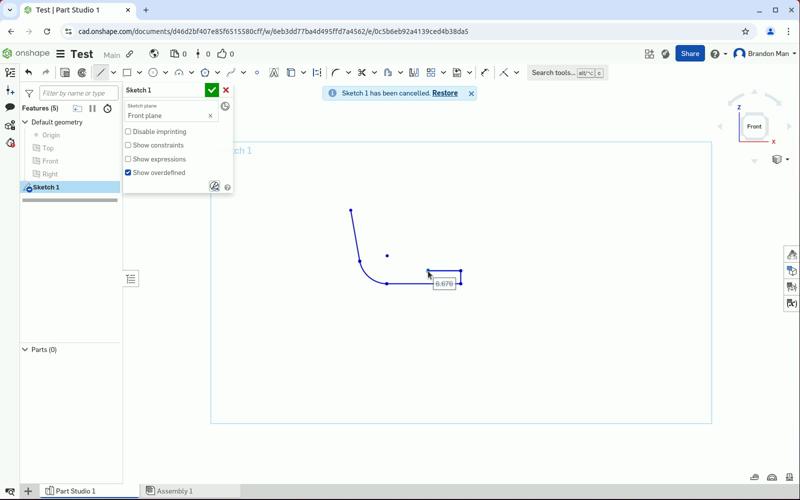
key(a)
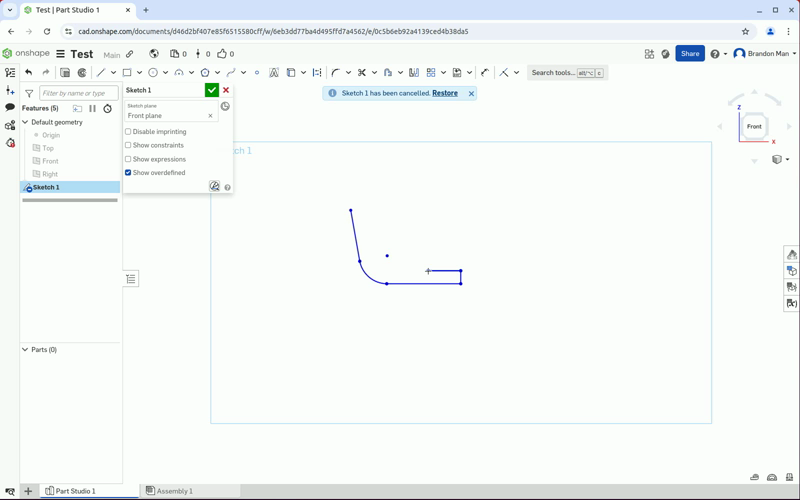
mouse_move(428, 270)
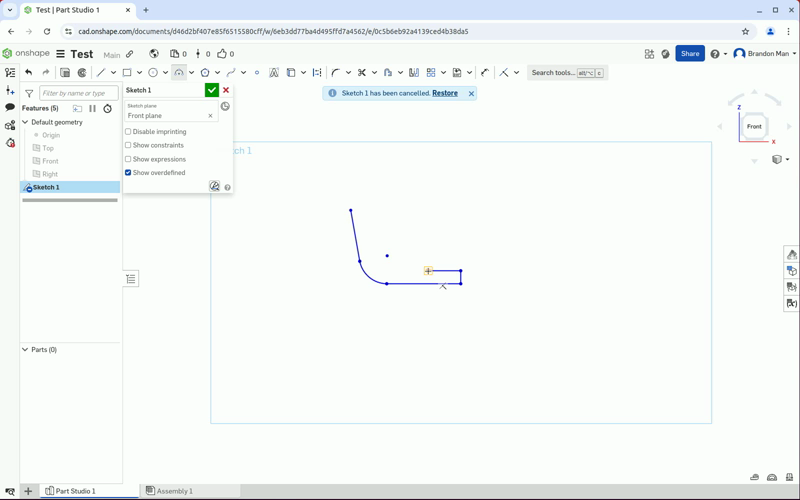
click(428, 270)
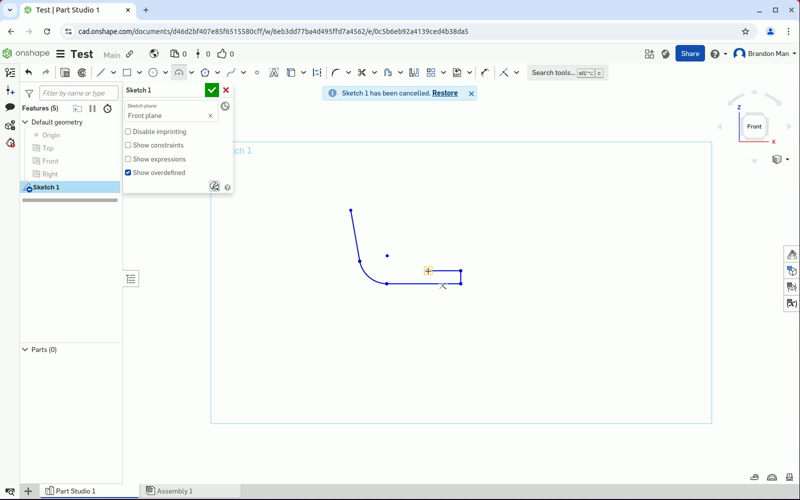
key_down(shift)
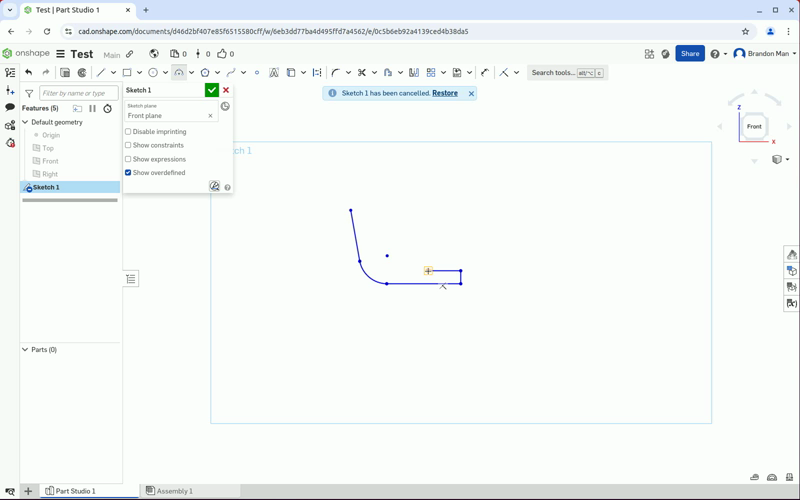
mouse_move(428, 253)
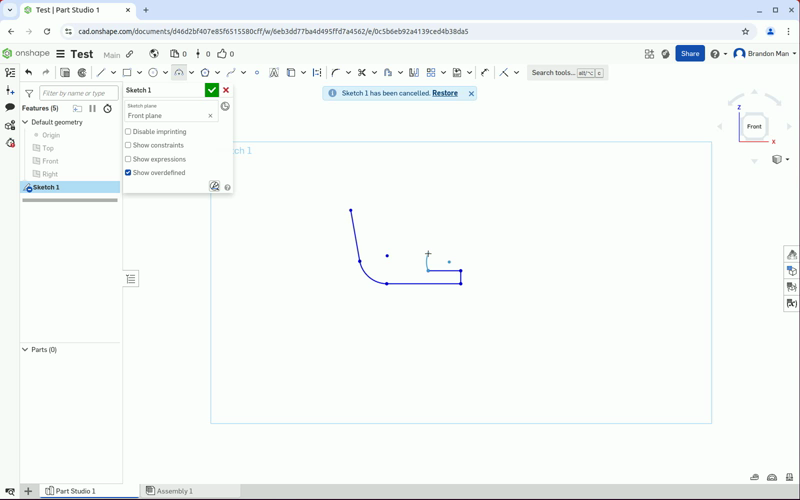
click(428, 253)
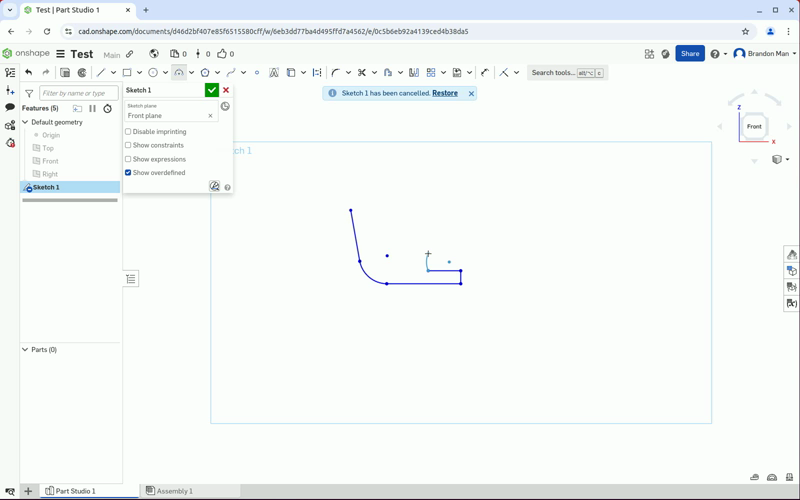
mouse_move(419, 261)
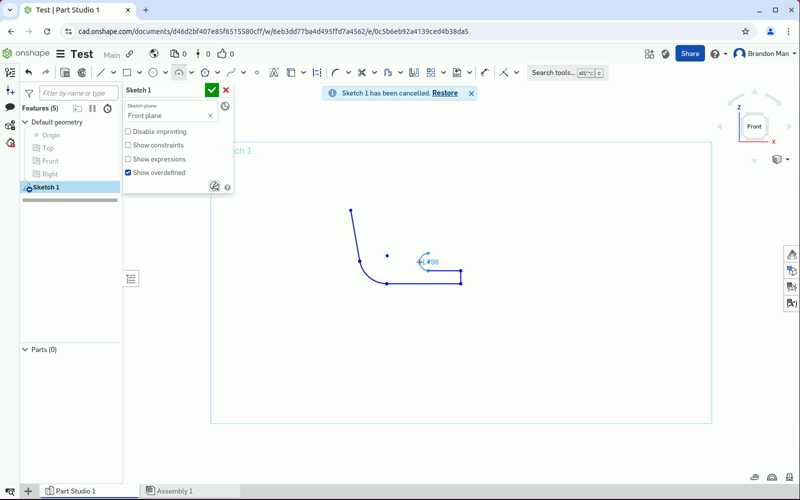
click(419, 261)
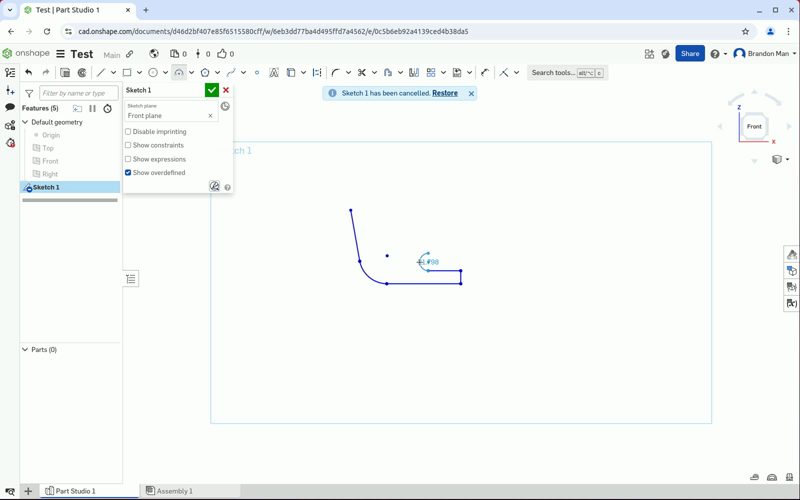
key_up(shift)
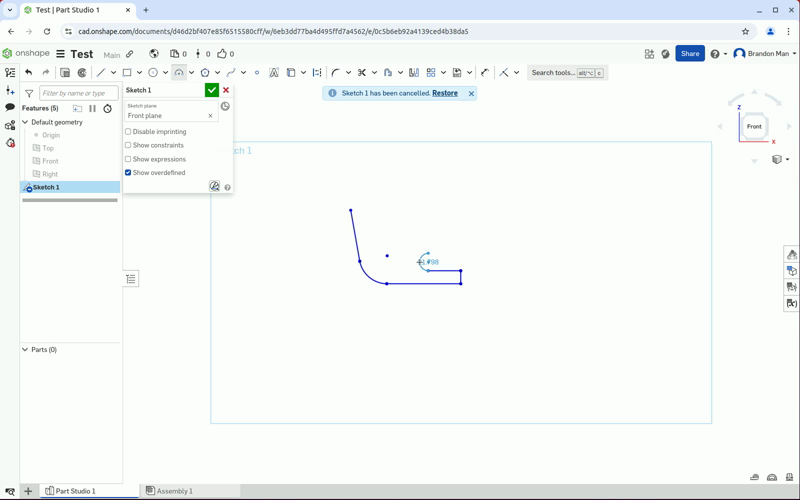
key(esc)
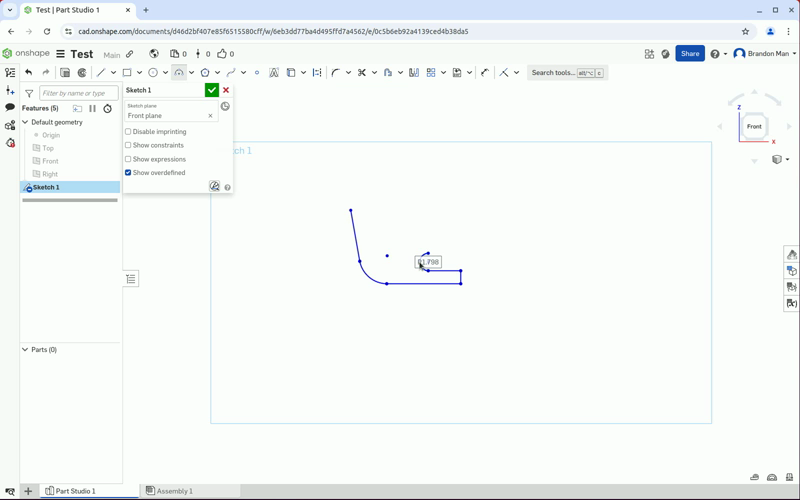
key(l)
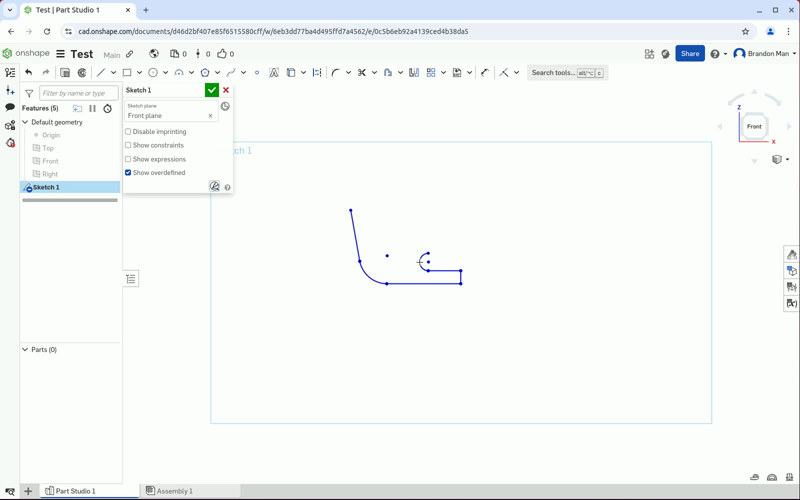
mouse_move(428, 253)
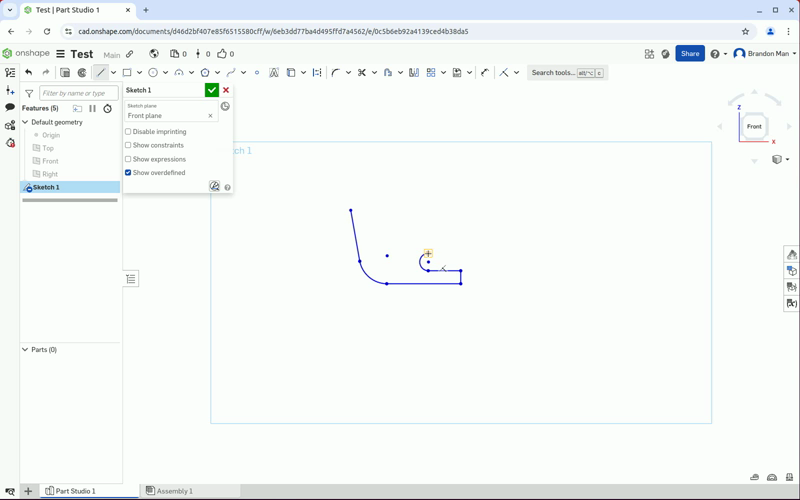
click(428, 253)
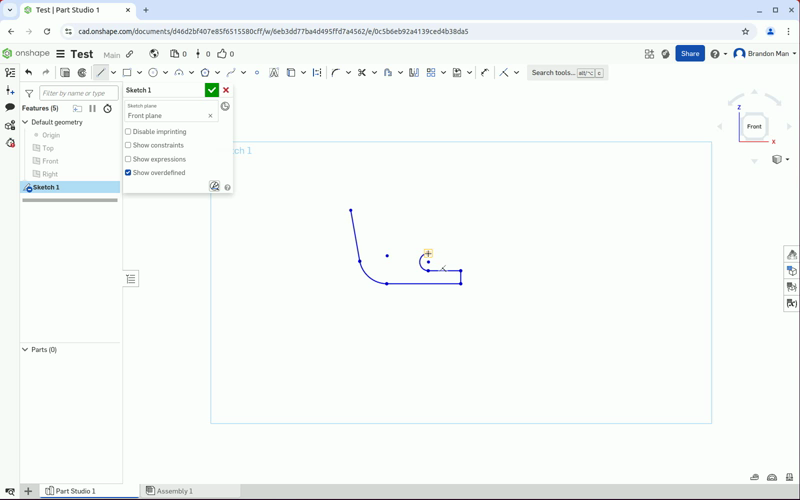
key_down(shift)
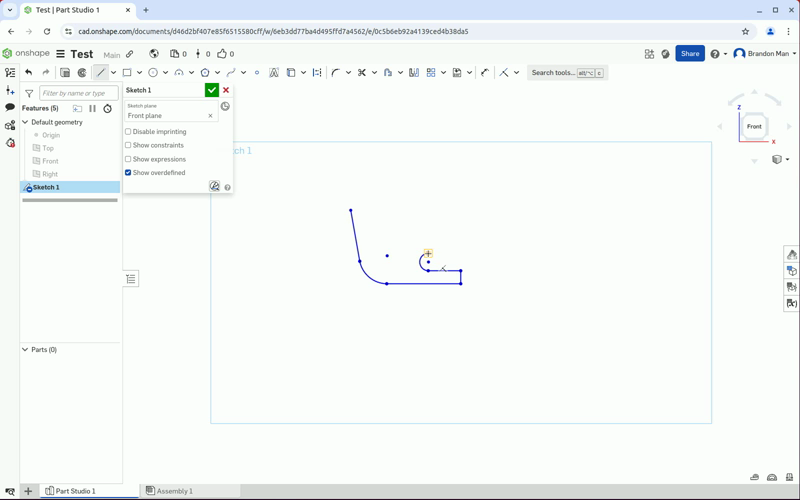
mouse_move(458, 253)
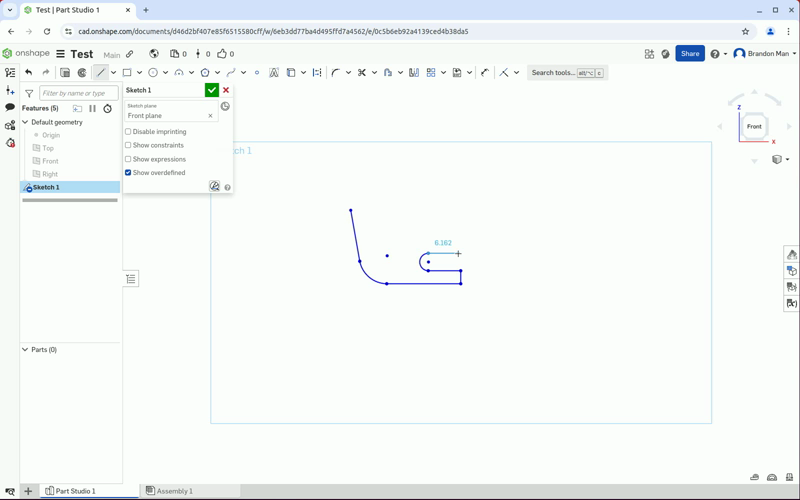
mouse_move(460, 253)
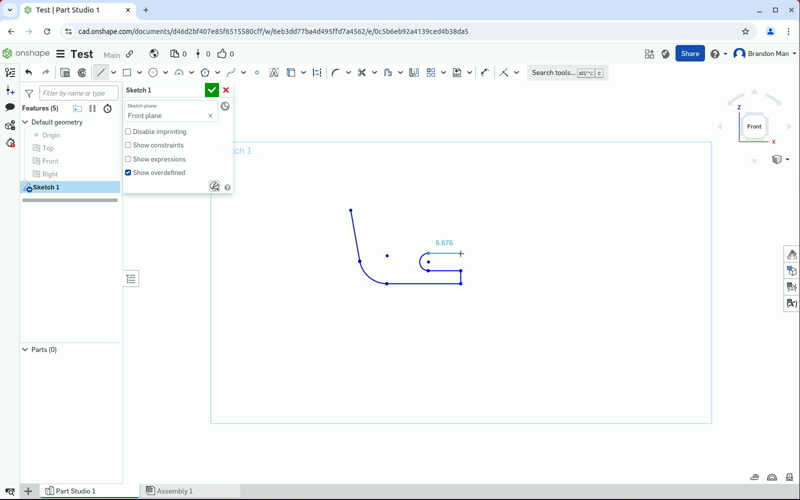
click(460, 253)
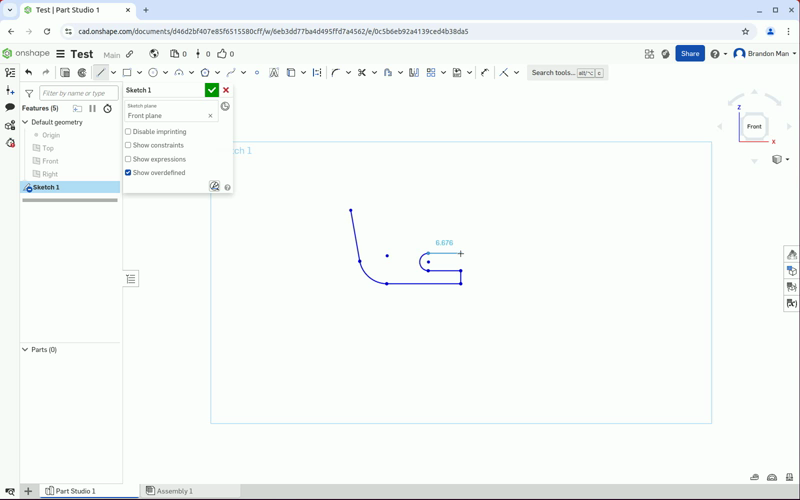
key_up(shift)
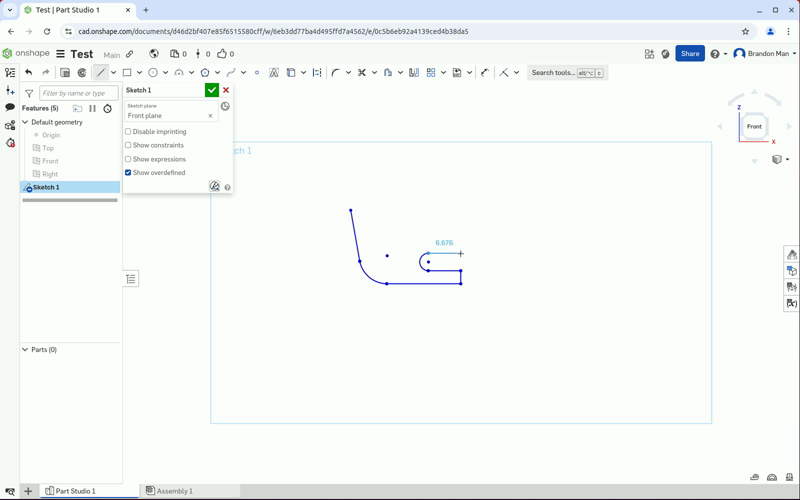
key_down(shift)
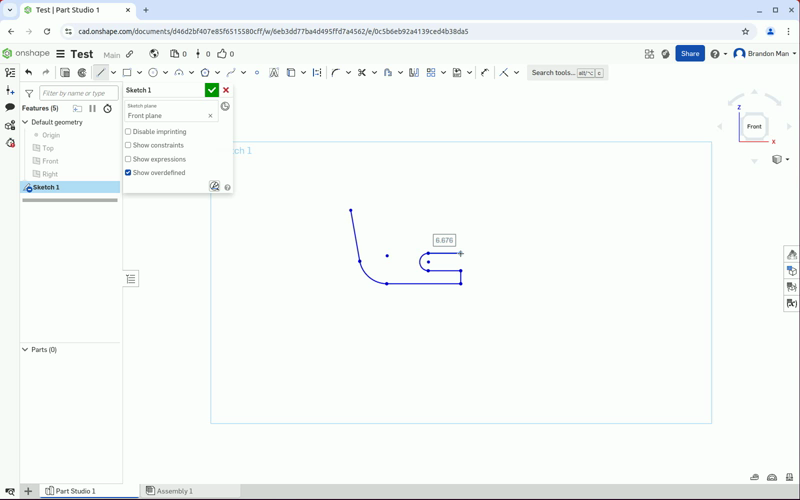
mouse_move(490, 253)
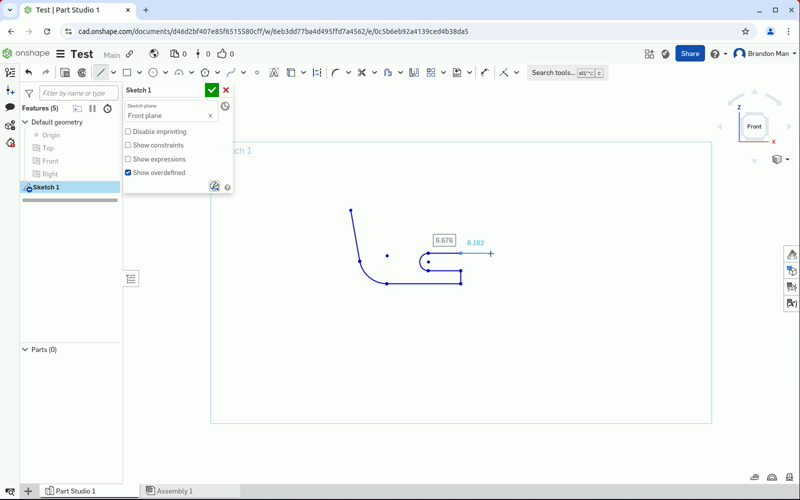
mouse_move(460, 240)
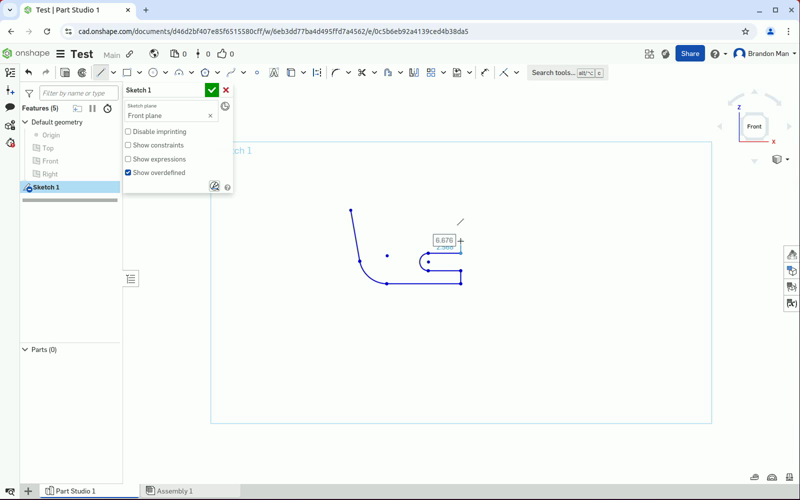
click(460, 240)
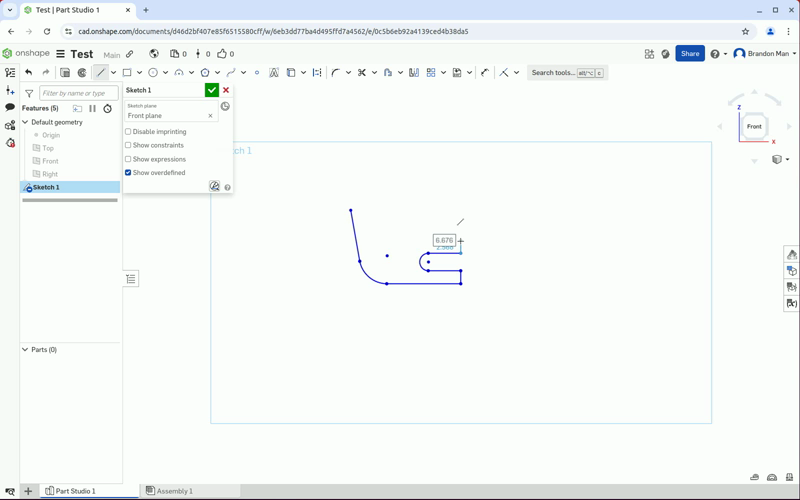
key_up(shift)
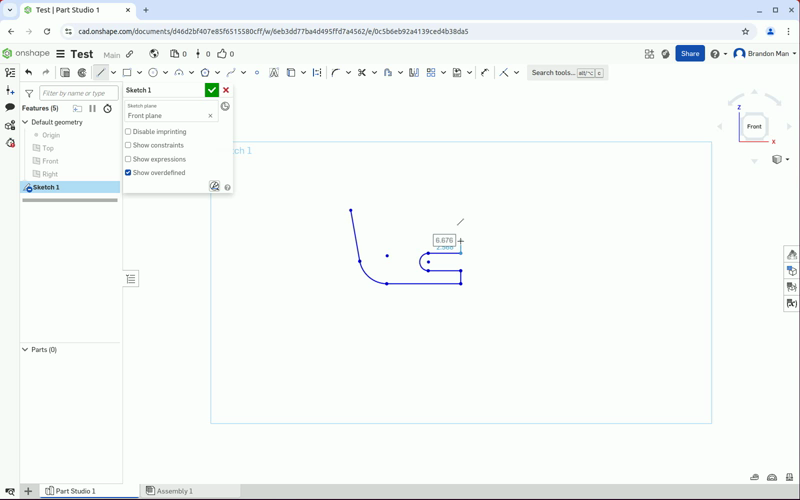
key(esc)
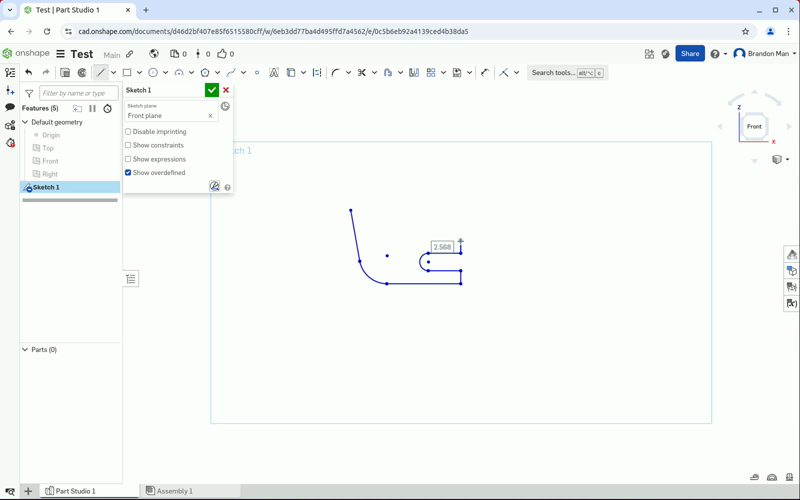
key(a)
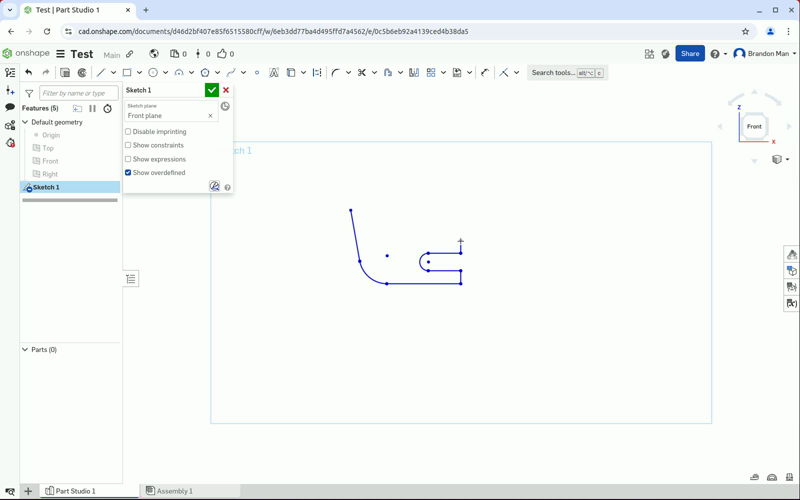
mouse_move(460, 240)
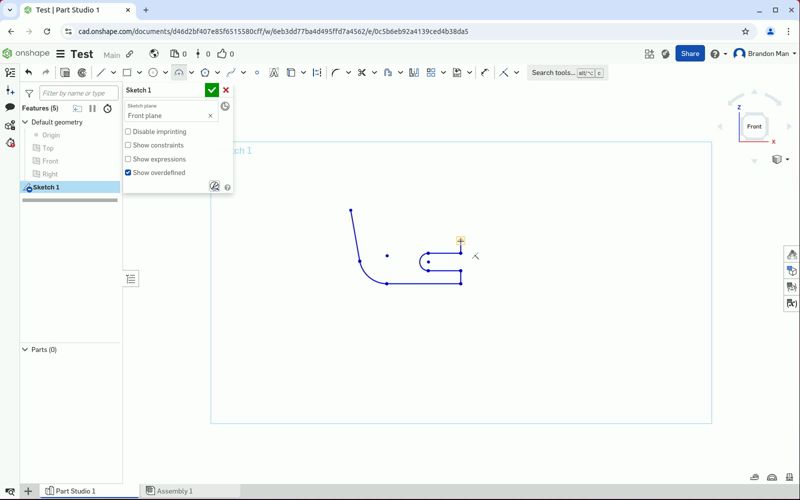
click(460, 240)
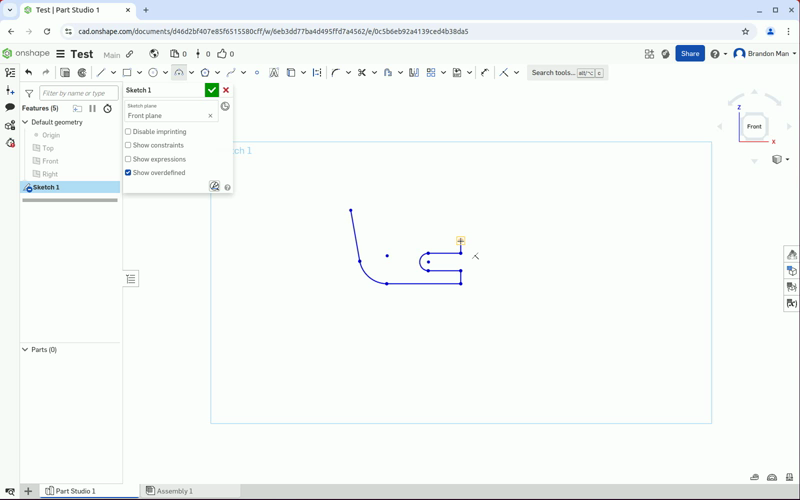
key_down(shift)
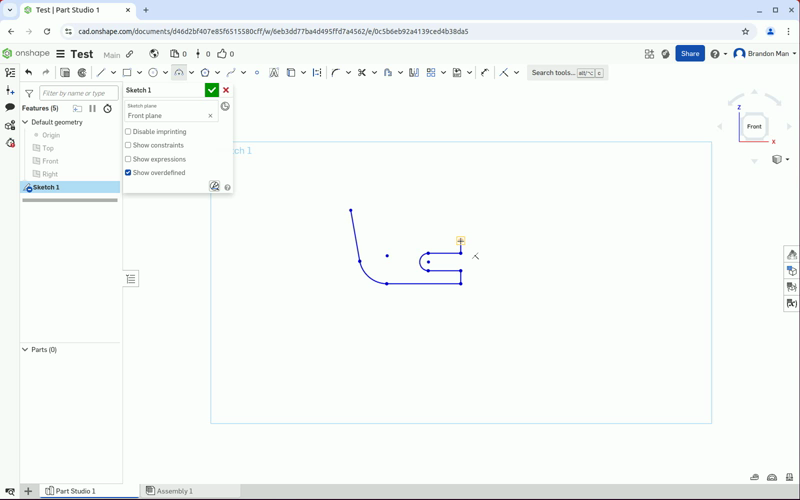
mouse_move(399, 203)
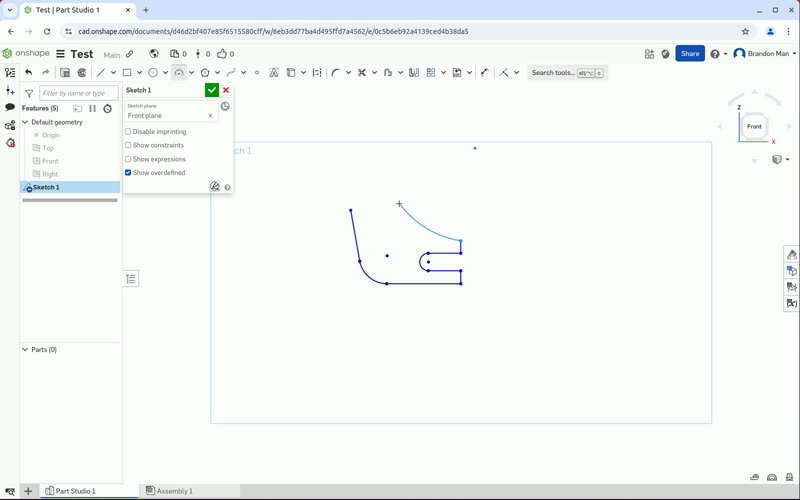
click(399, 203)
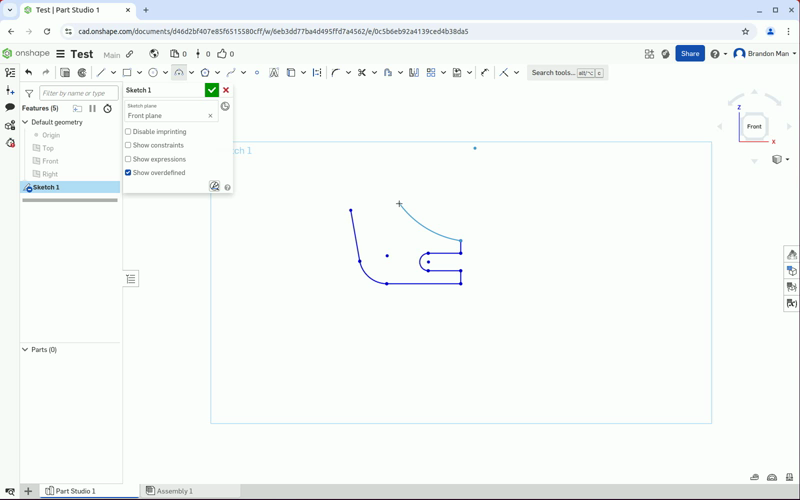
mouse_move(426, 228)
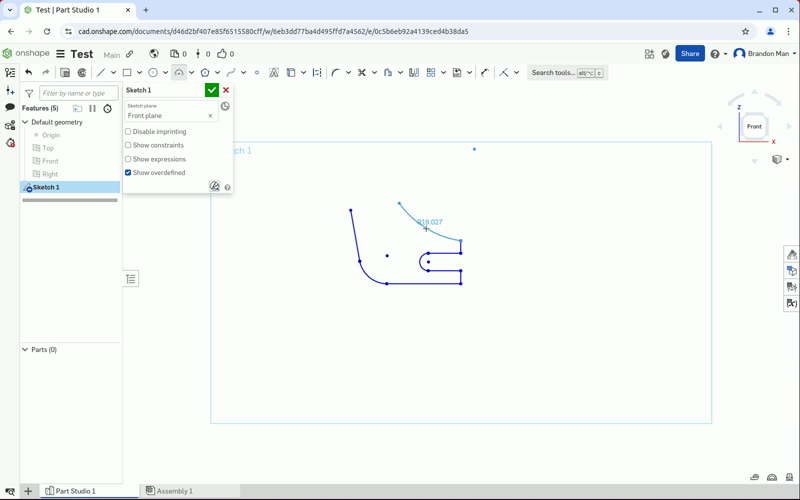
click(426, 228)
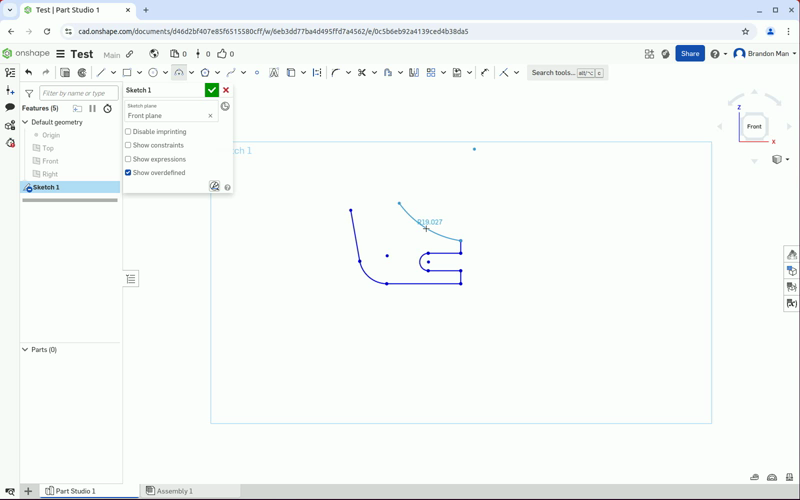
key_up(shift)
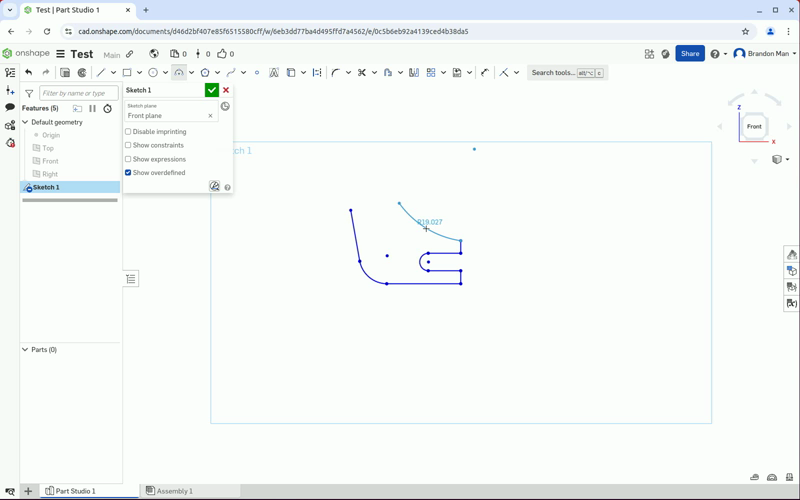
key(esc)
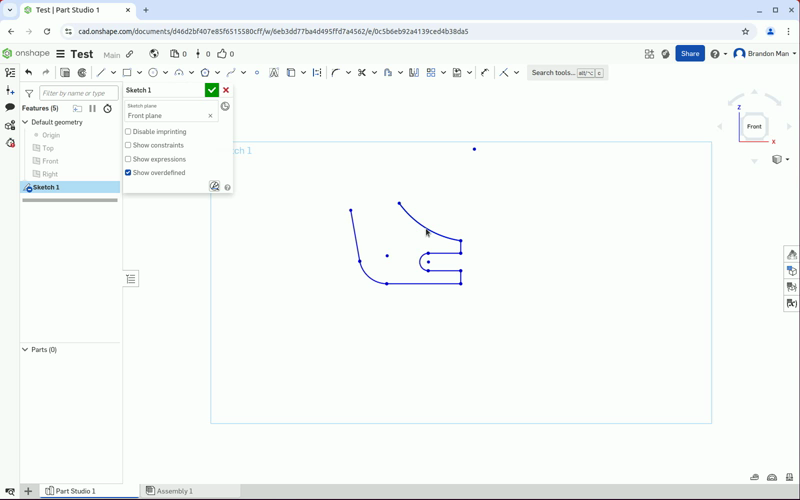
key(l)
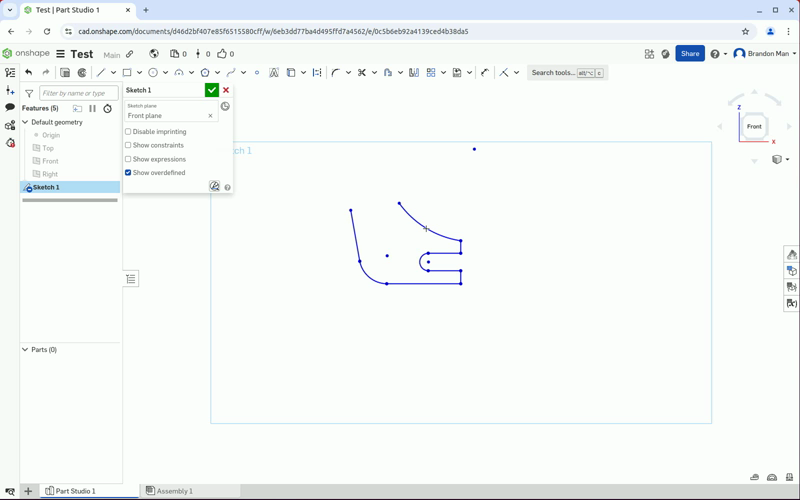
mouse_move(399, 203)
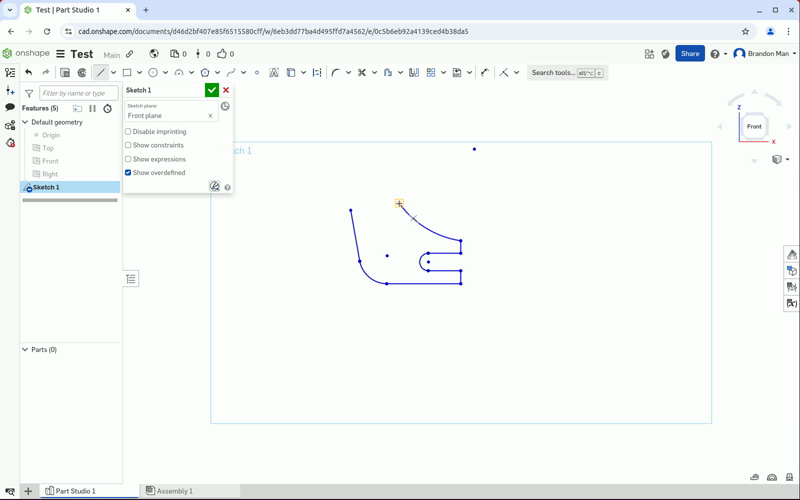
click(399, 203)
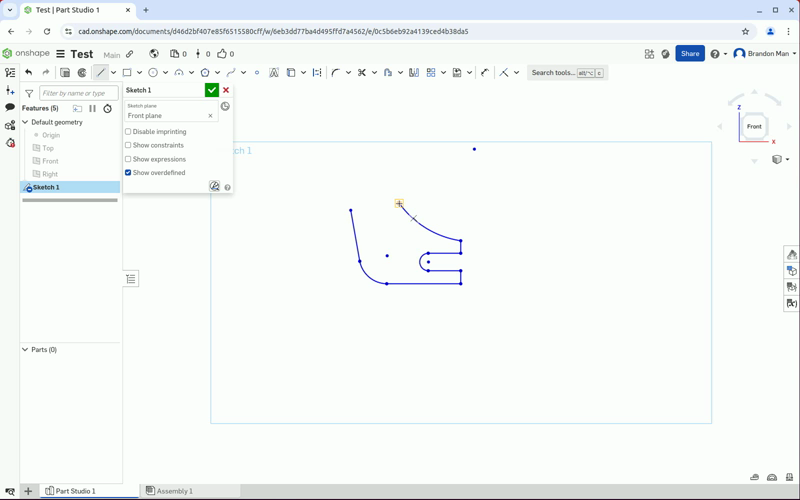
key_down(shift)
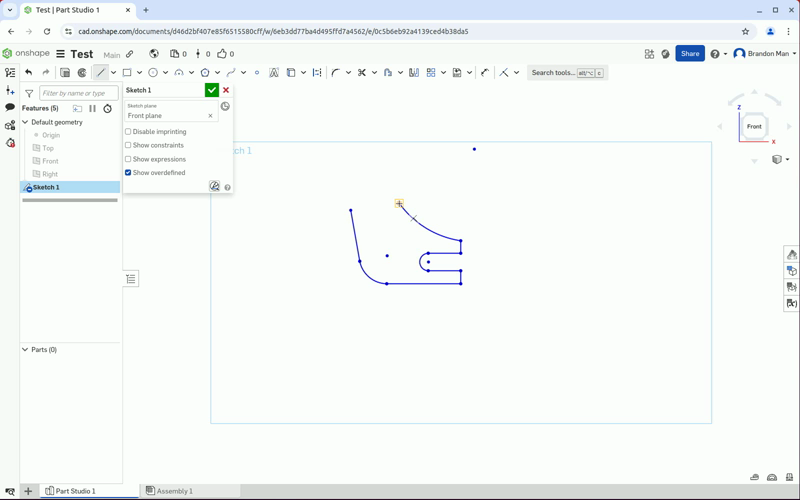
mouse_move(429, 203)
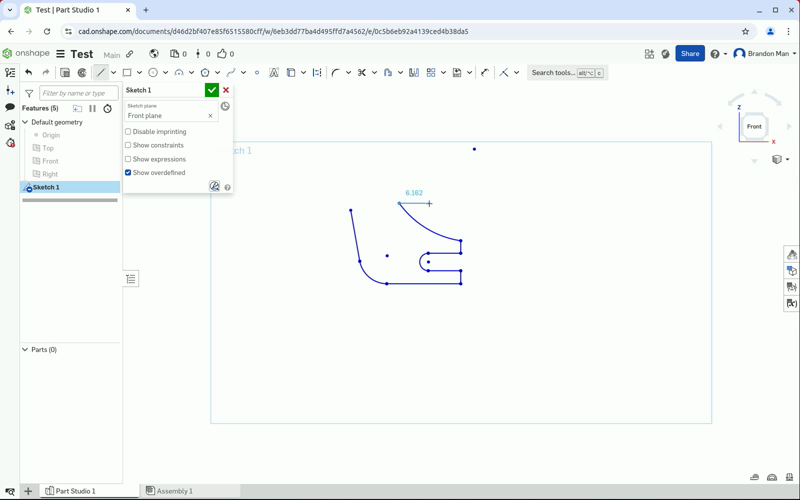
mouse_move(392, 203)
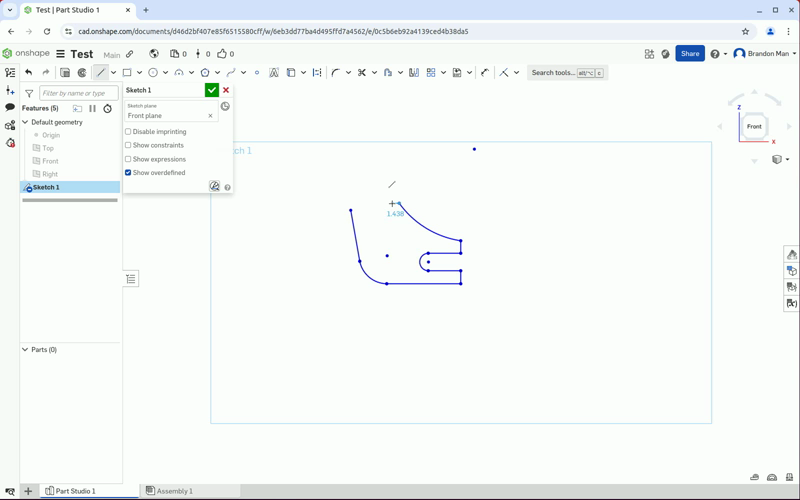
scroll(6)
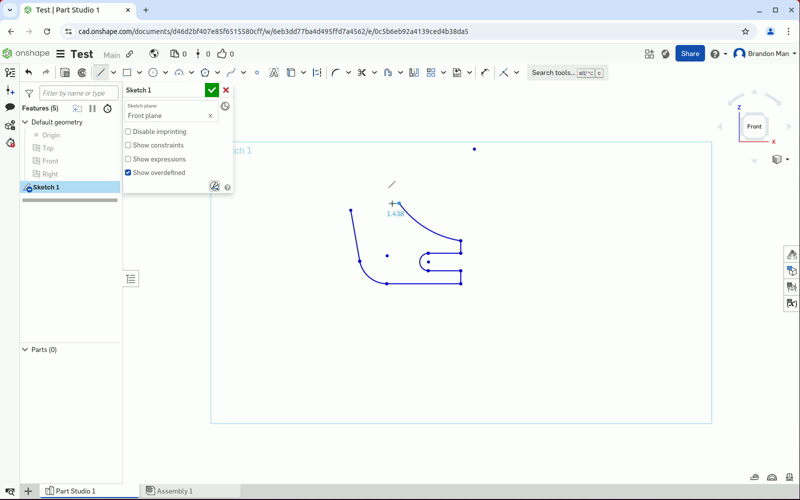
scroll(6)
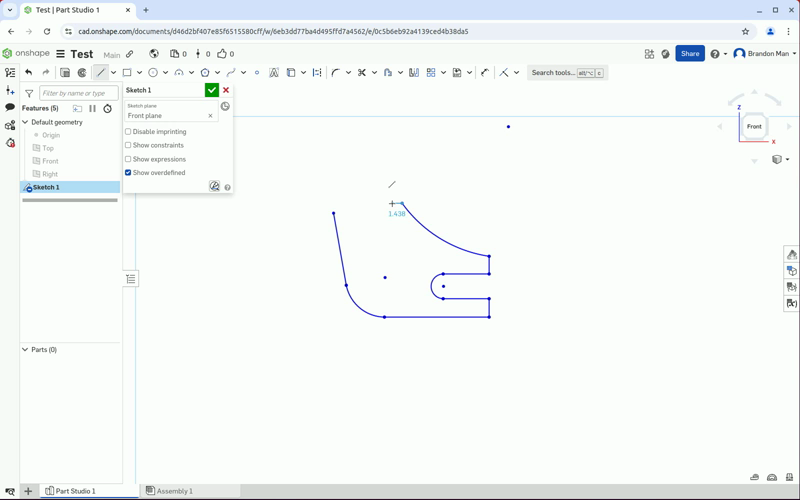
scroll(6)
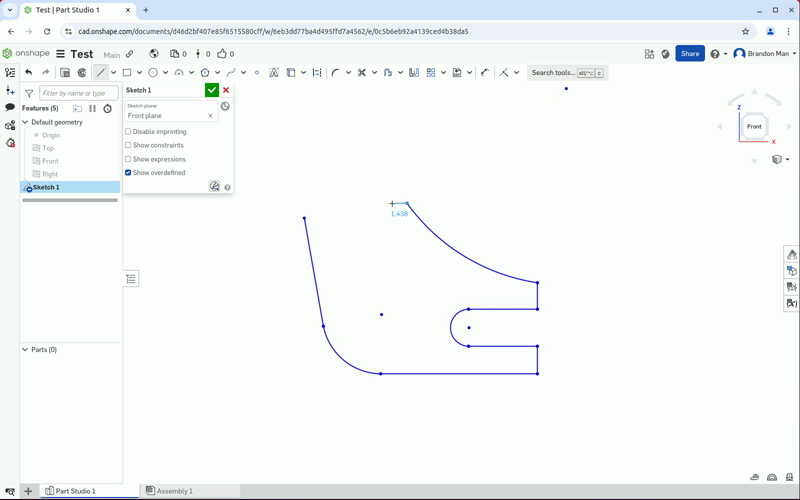
scroll(6)
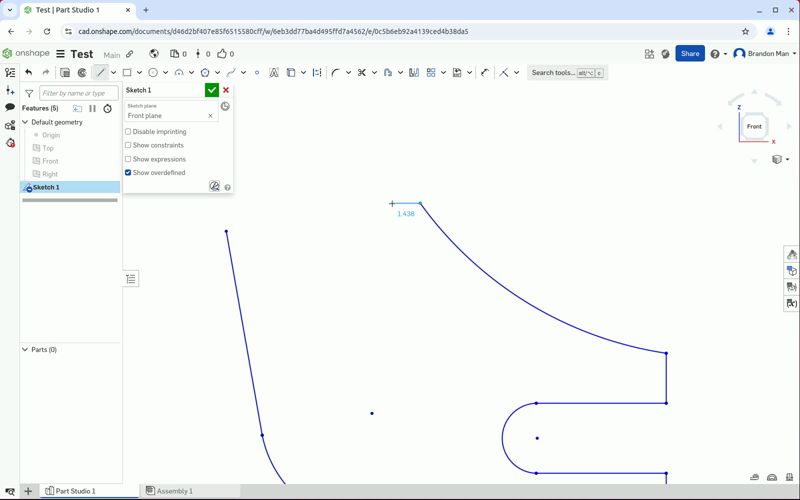
scroll(6)
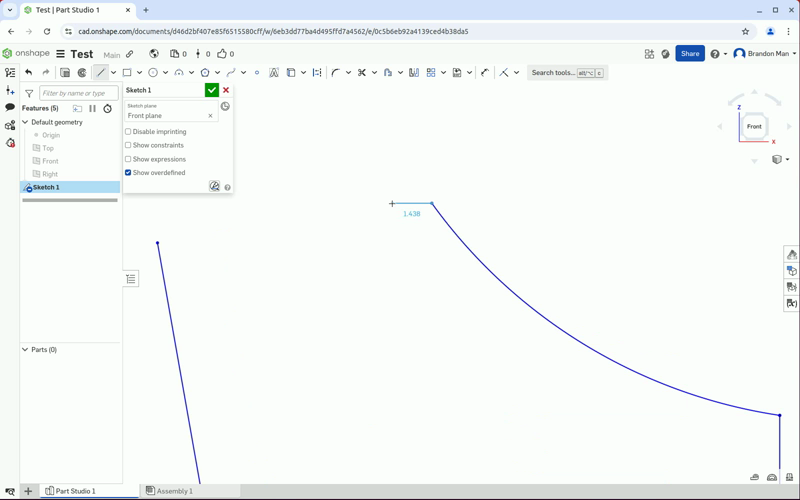
scroll(6)
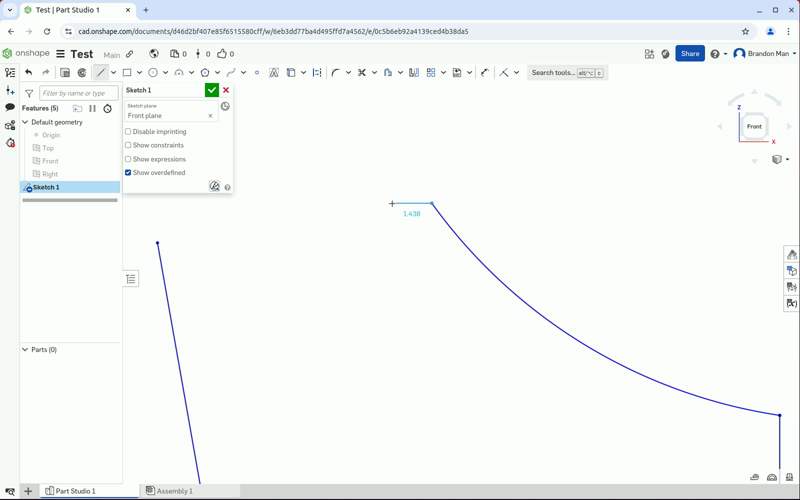
scroll(6)
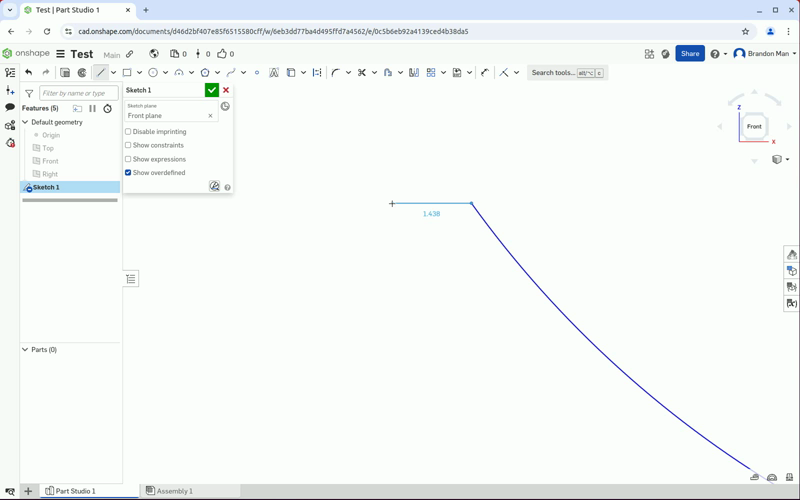
click(392, 203)
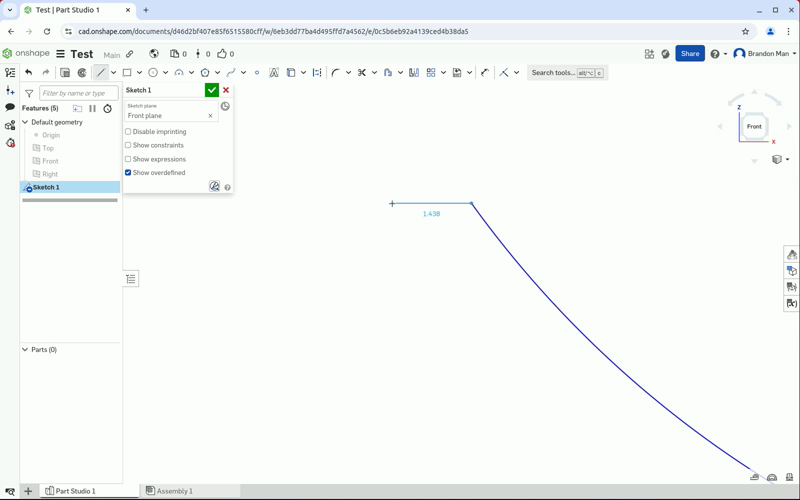
scroll(-6)
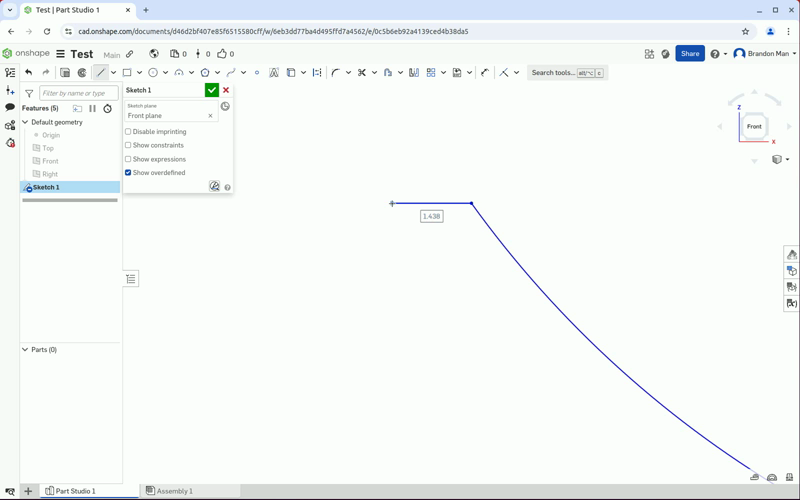
scroll(-6)
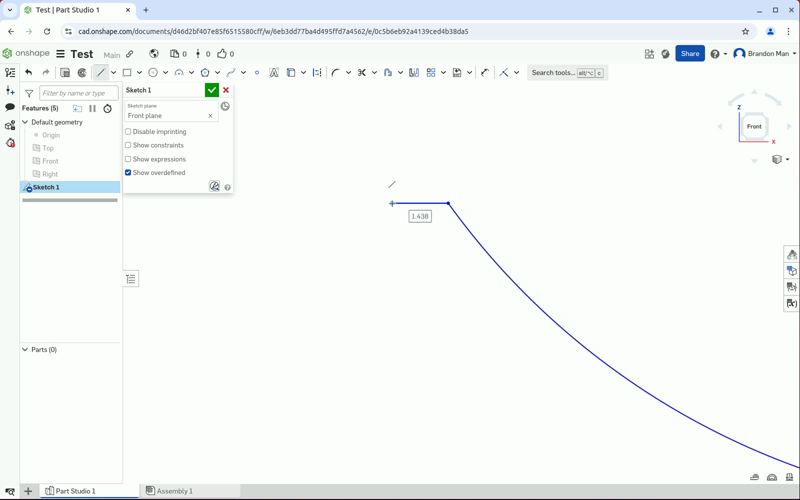
scroll(-6)
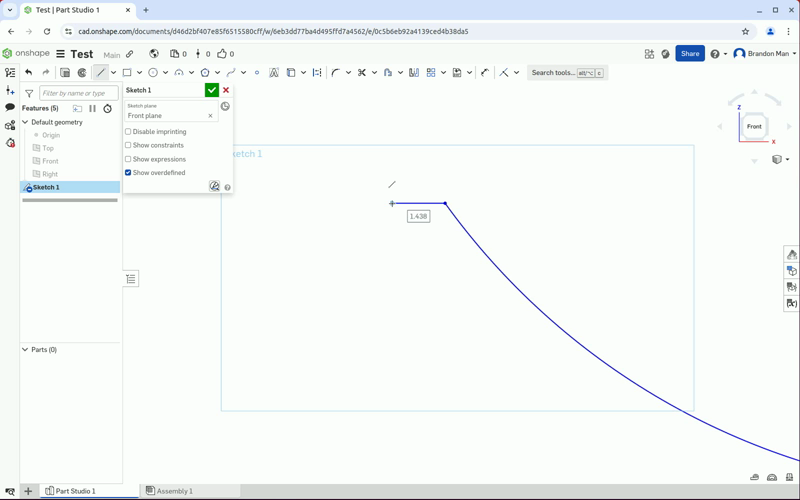
scroll(-6)
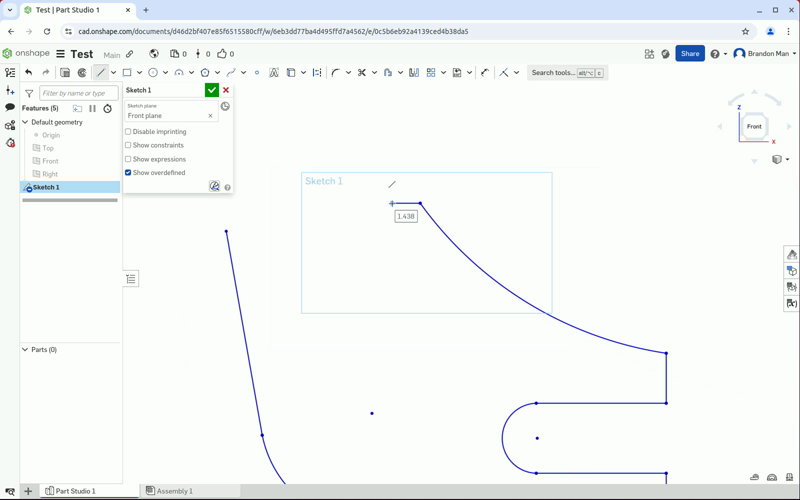
scroll(-6)
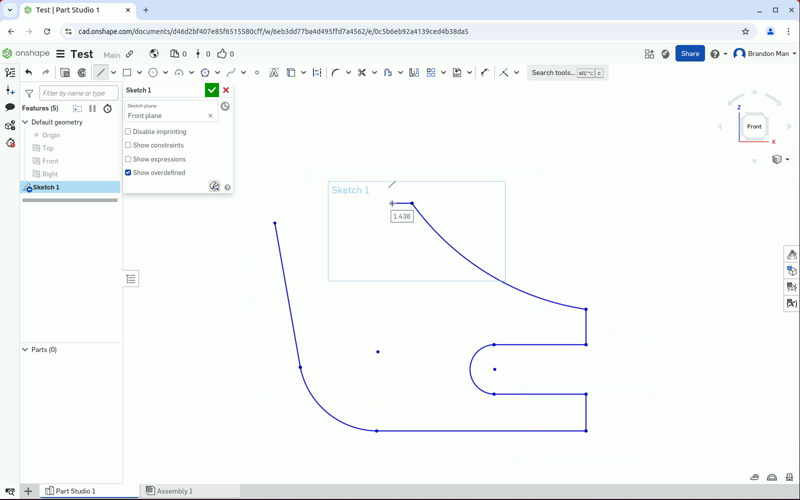
scroll(-6)
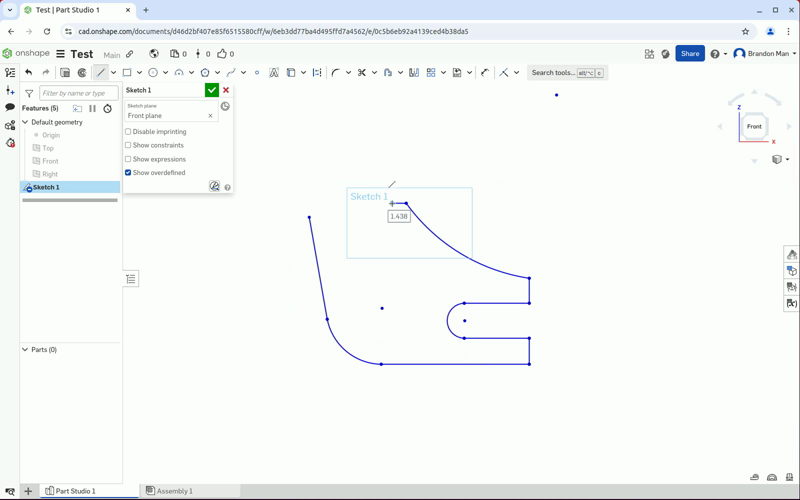
scroll(-6)
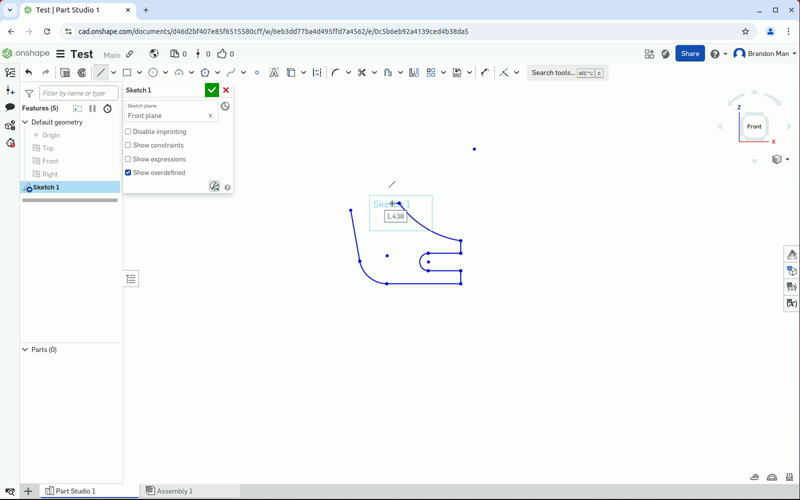
key_up(shift)
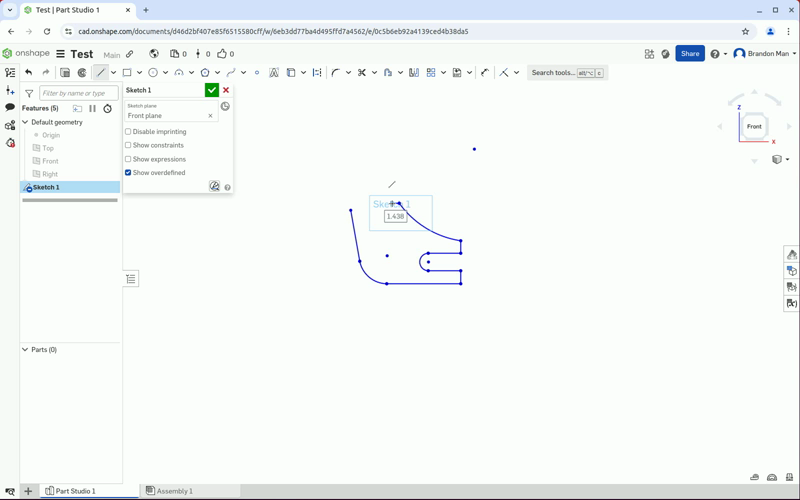
key(esc)
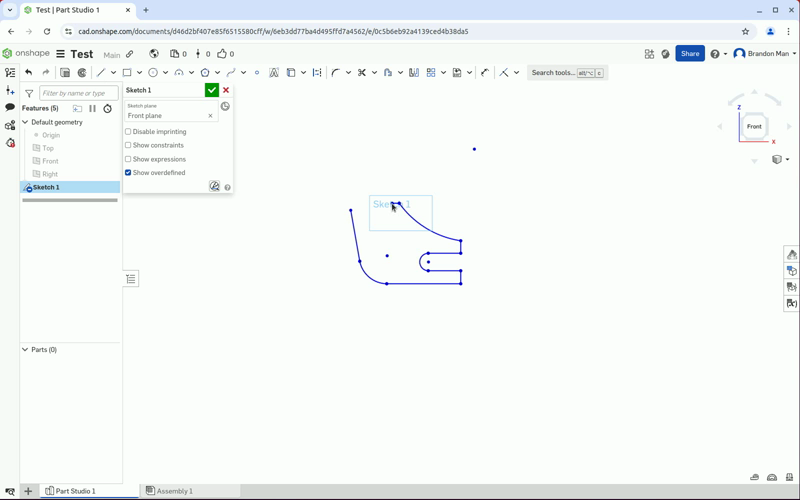
key(a)
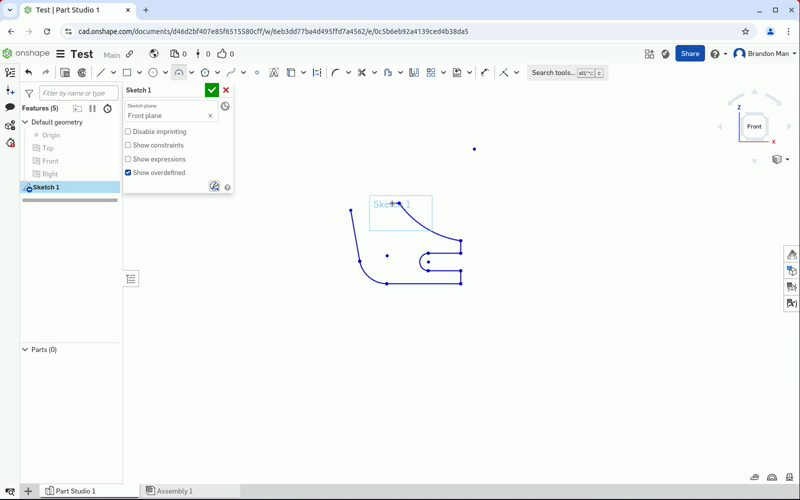
mouse_move(392, 203)
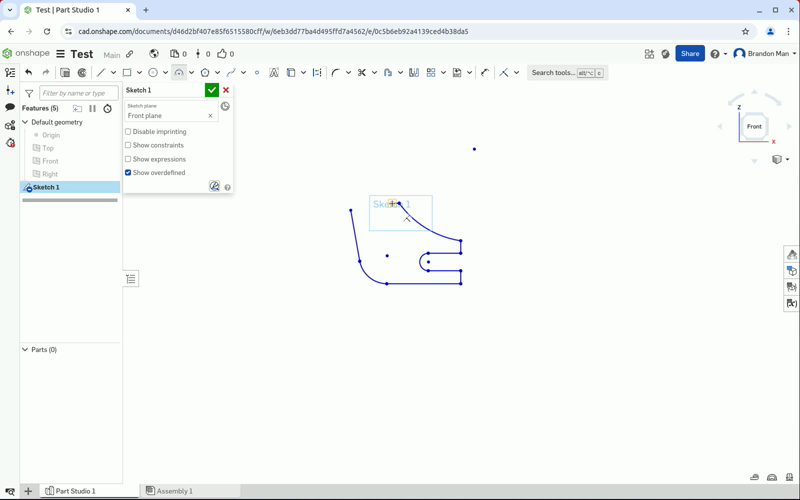
click(392, 203)
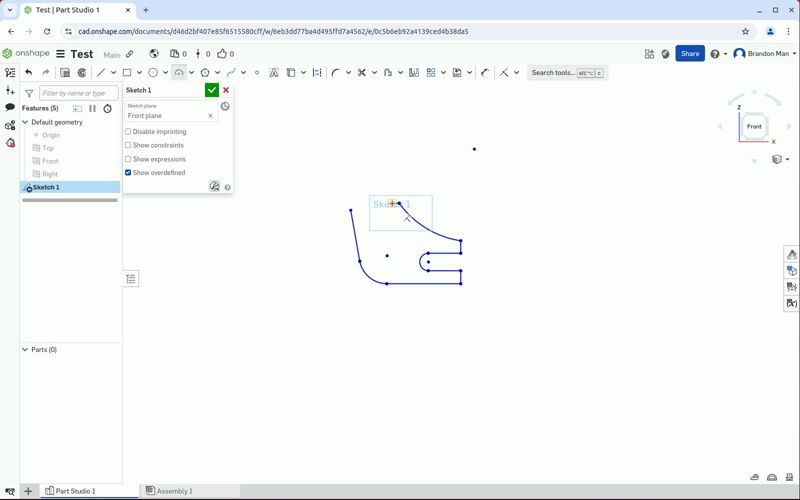
mouse_move(350, 210)
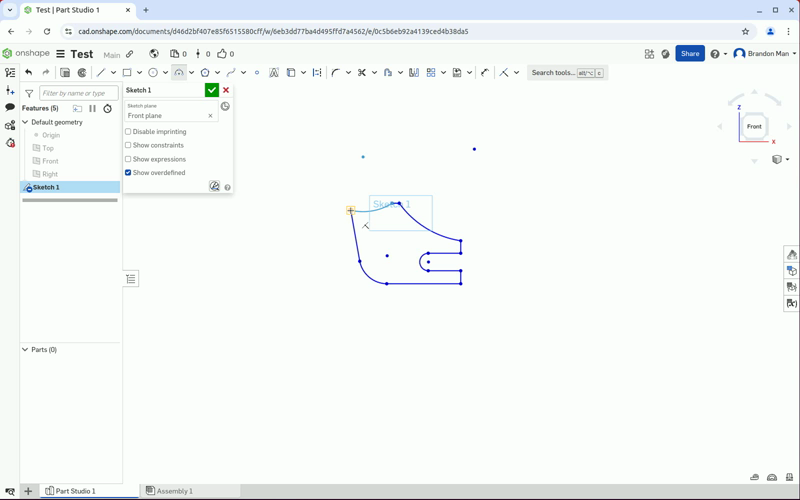
click(350, 210)
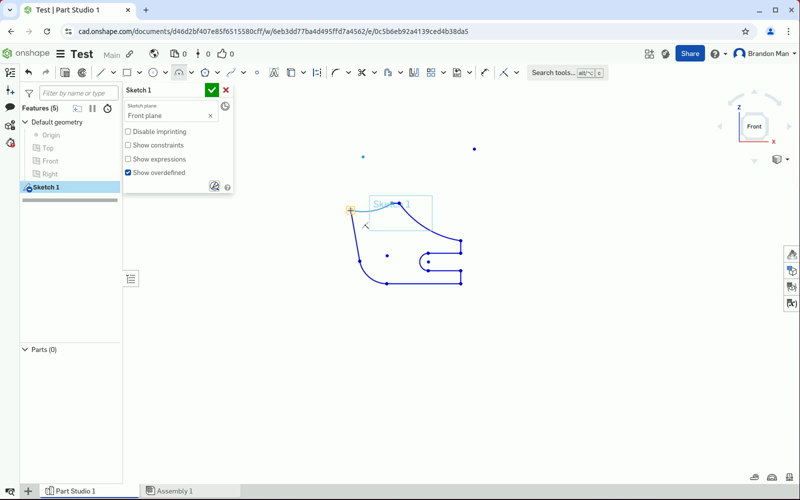
key_down(shift)
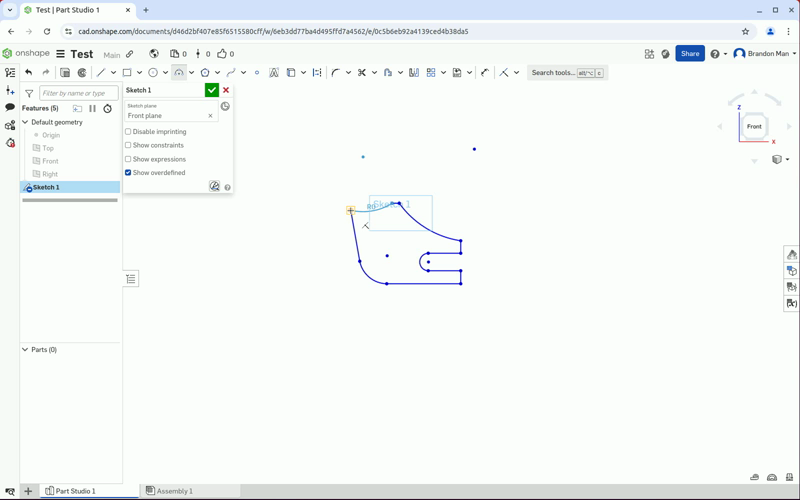
mouse_move(373, 217)
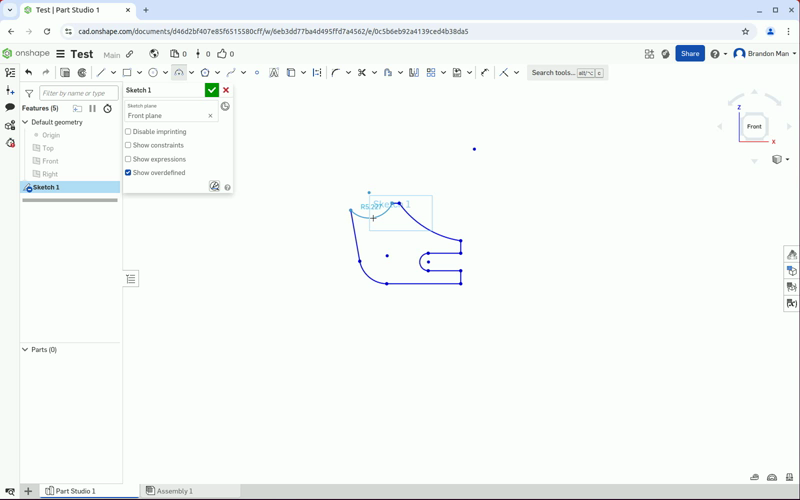
click(373, 217)
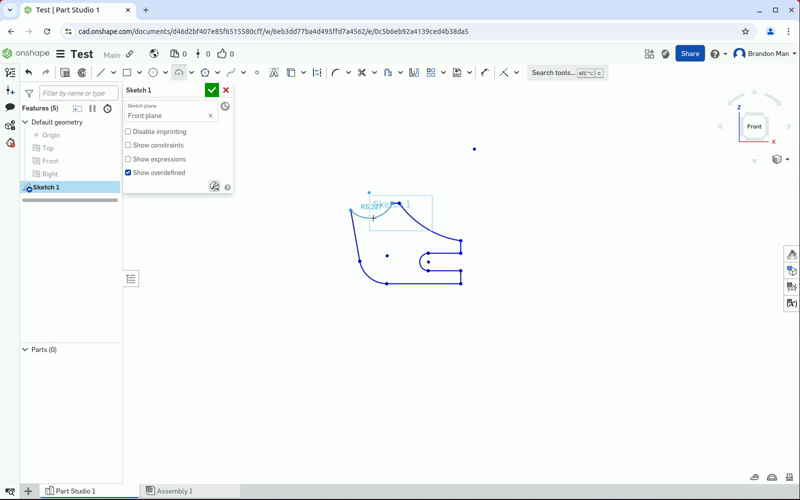
key_up(shift)
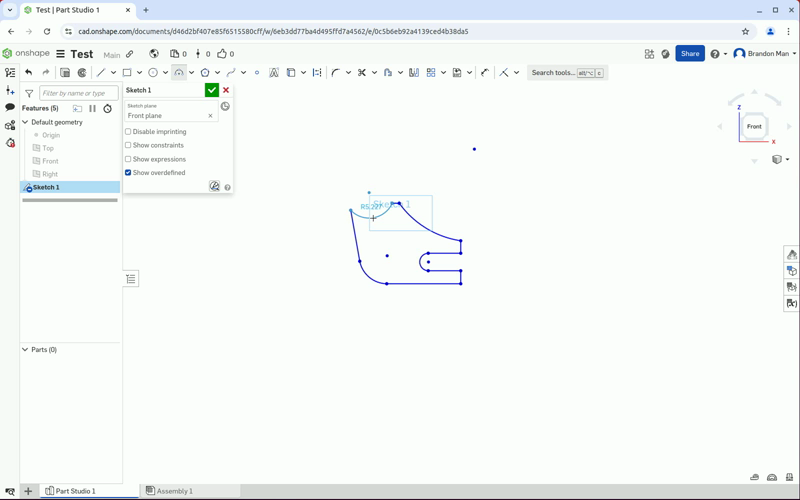
key(esc)
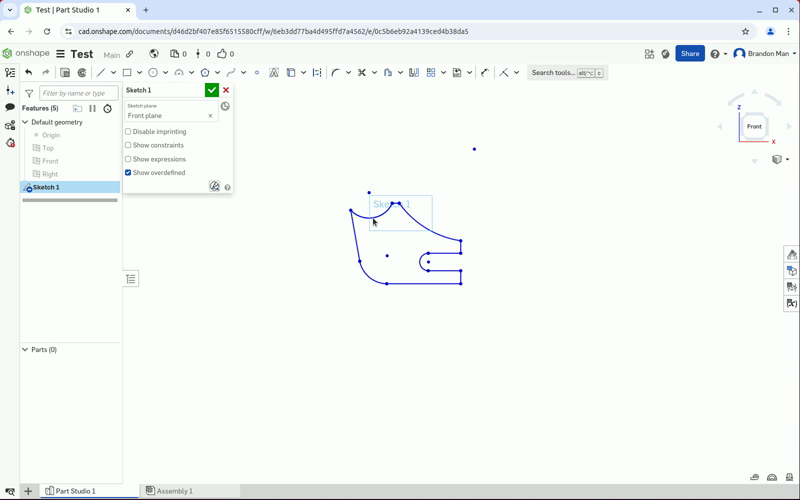
key(c)
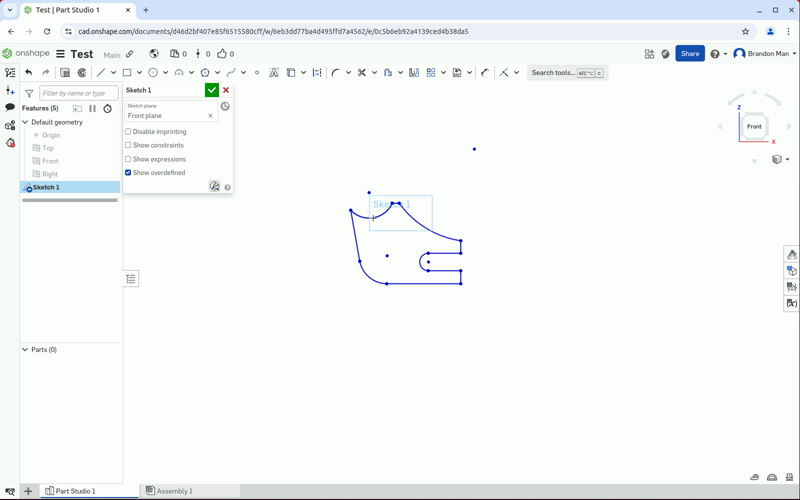
key_down(shift)
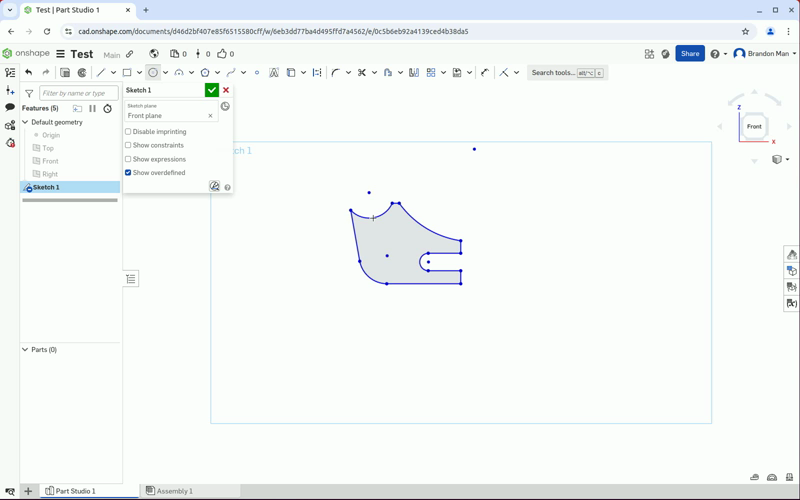
mouse_move(386, 256)
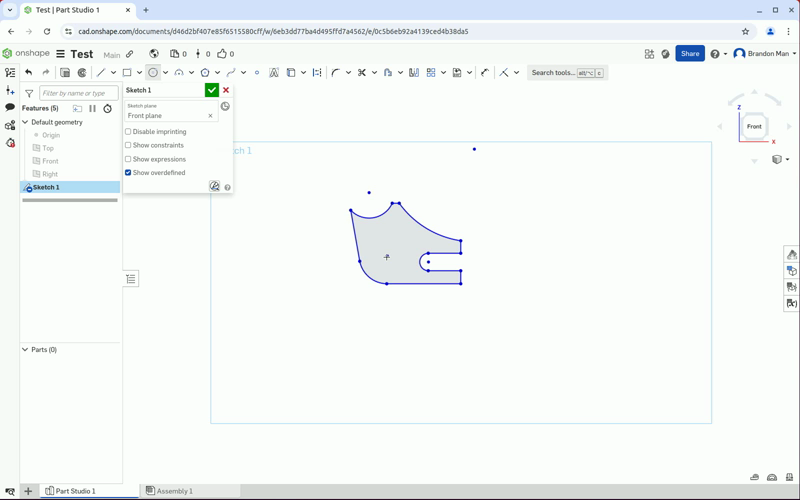
click(386, 256)
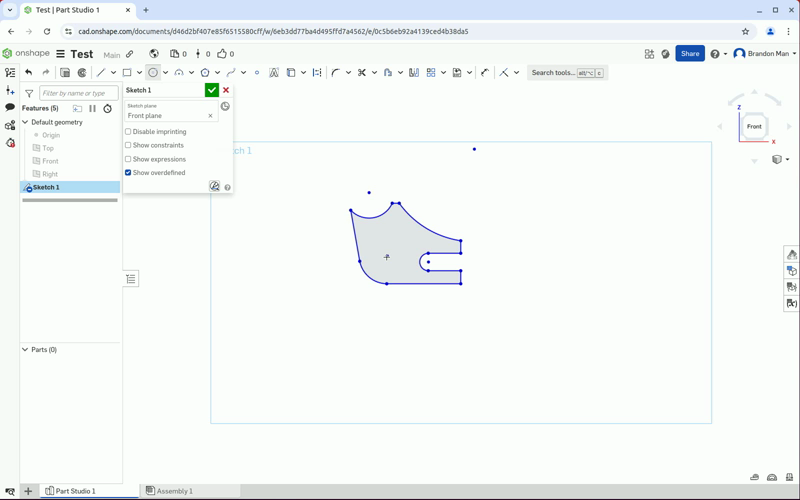
key_up(shift)
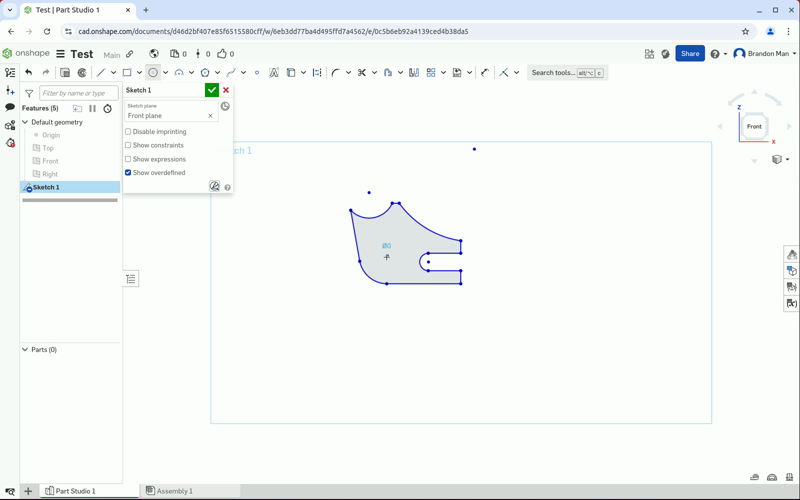
mouse_move(395, 256)
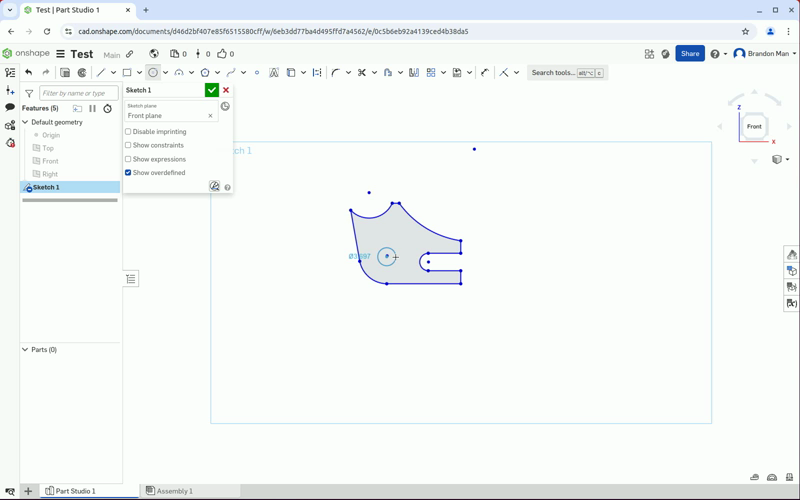
click(395, 256)
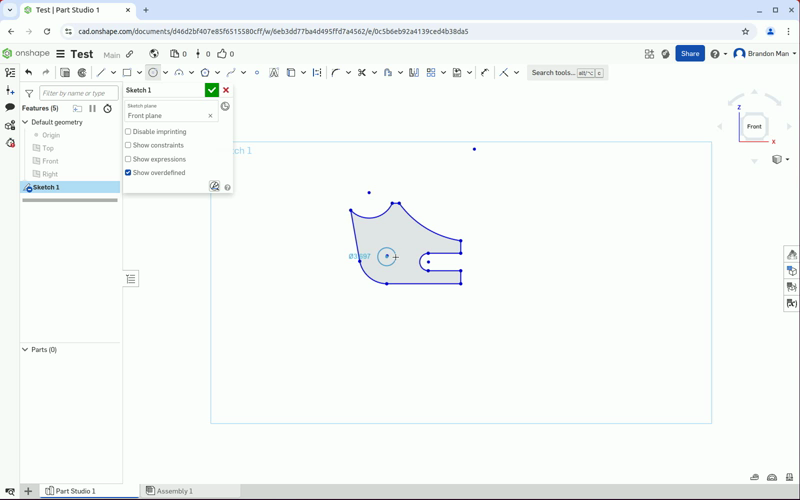
key(esc)
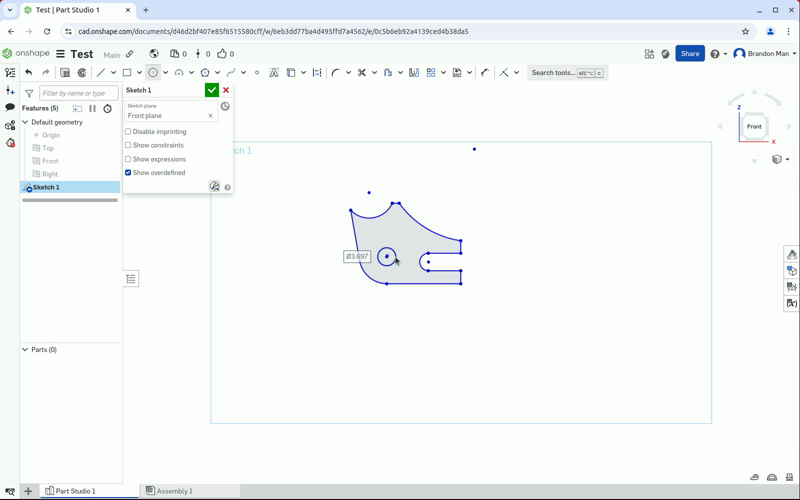
mouse_move(455, 244)
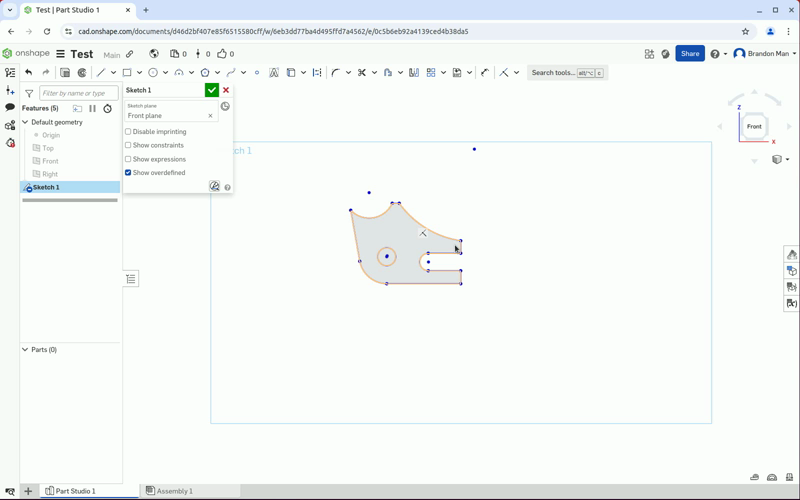
click(455, 244)
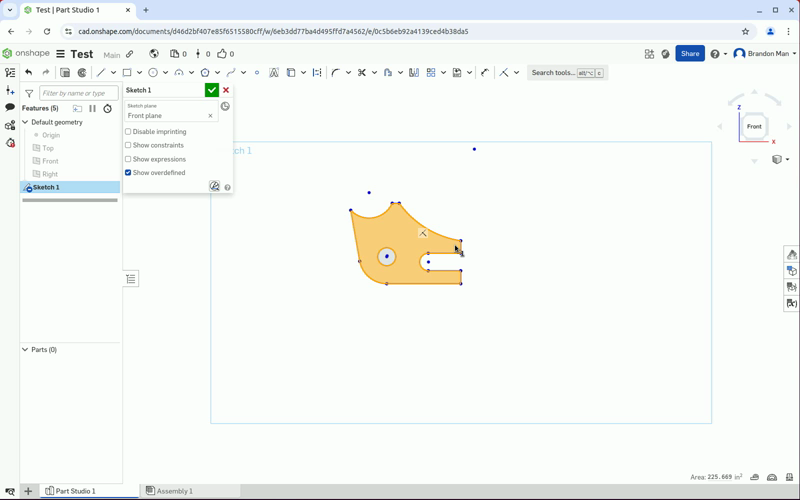
mouse_move(73, 352)
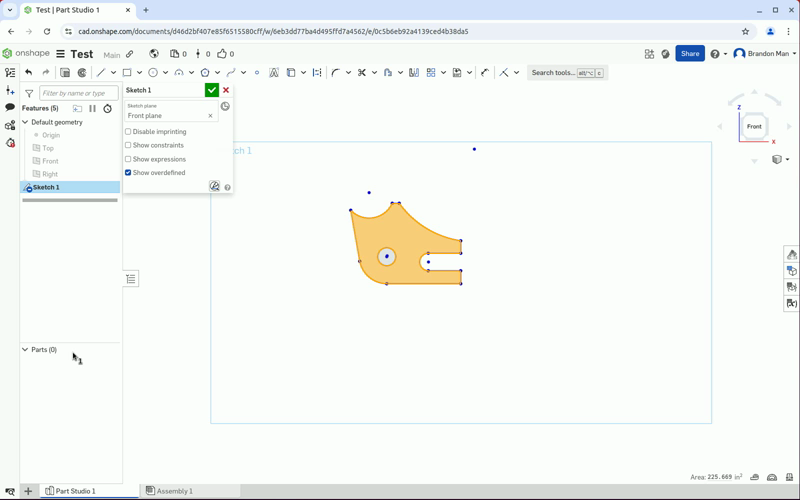
key(shift+y)
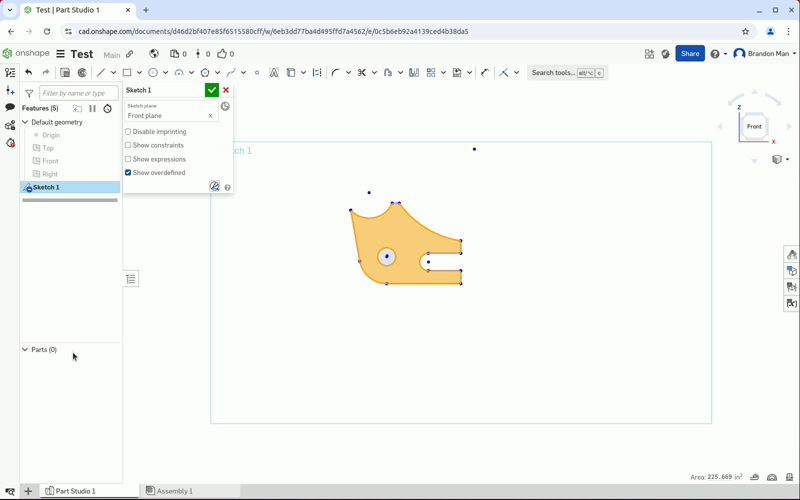
key(shift+e)
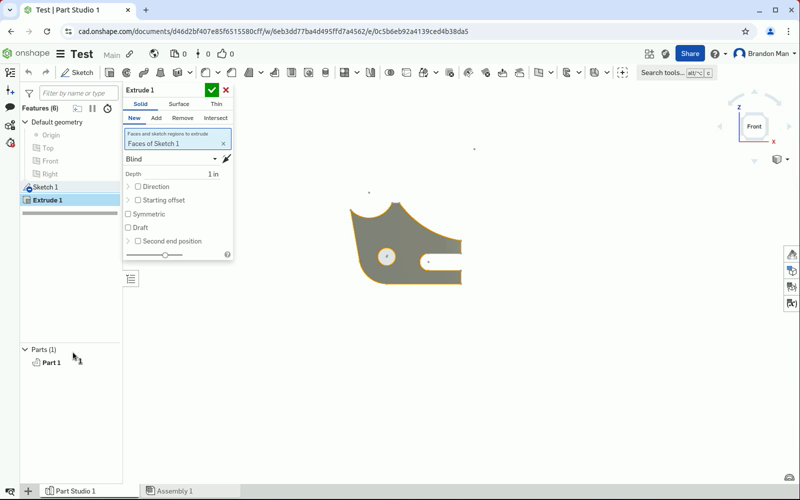
mouse_move(143, 106)
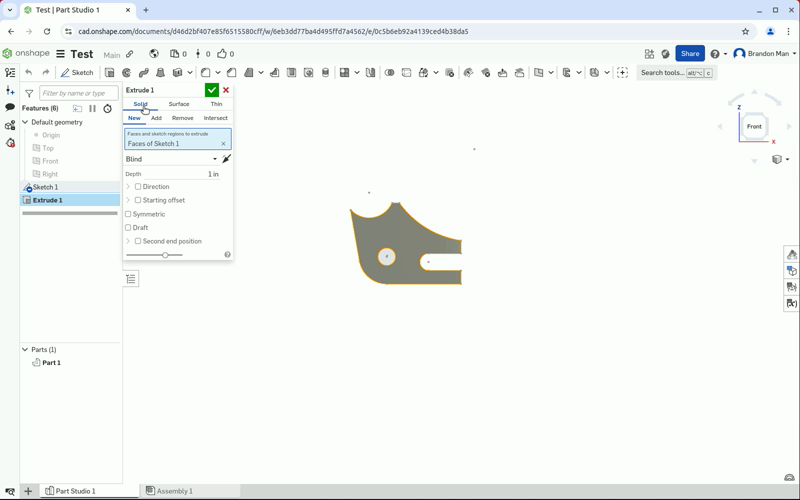
click(143, 106)
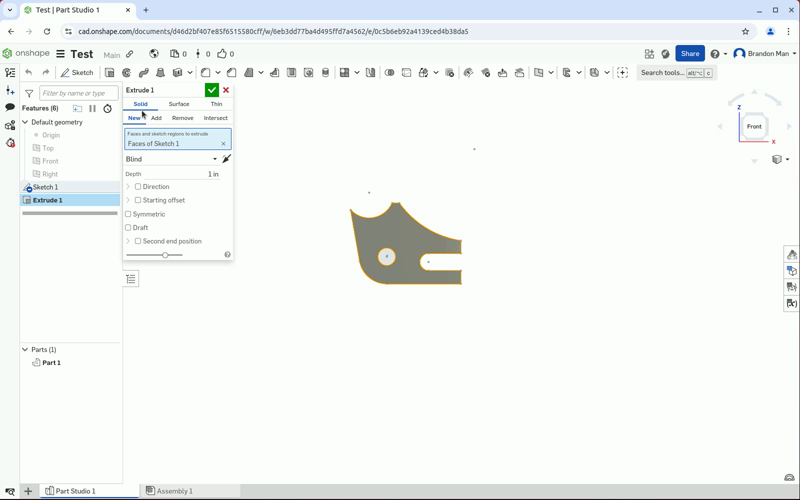
mouse_move(137, 120)
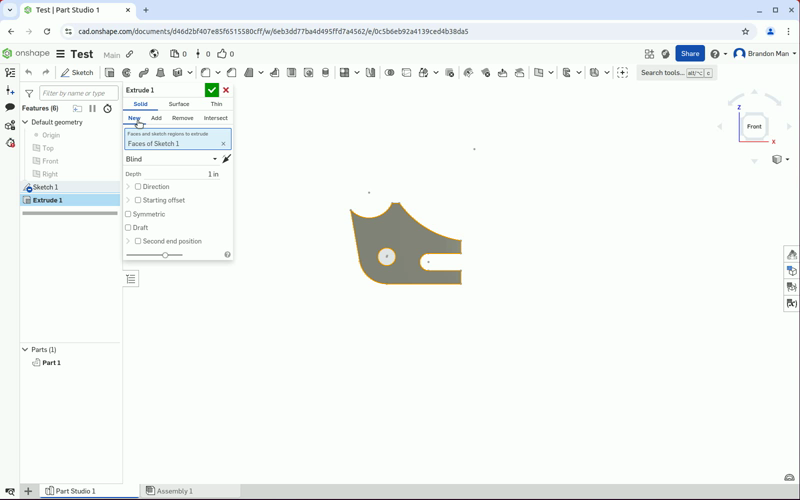
click(137, 120)
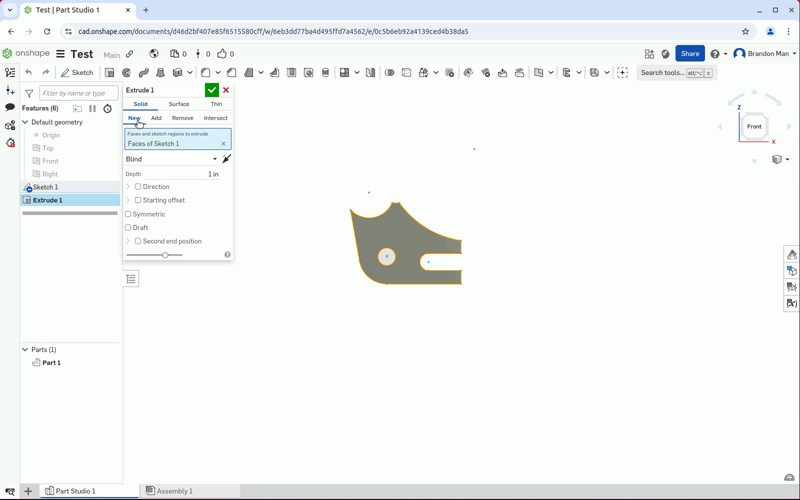
key(tab, 4)
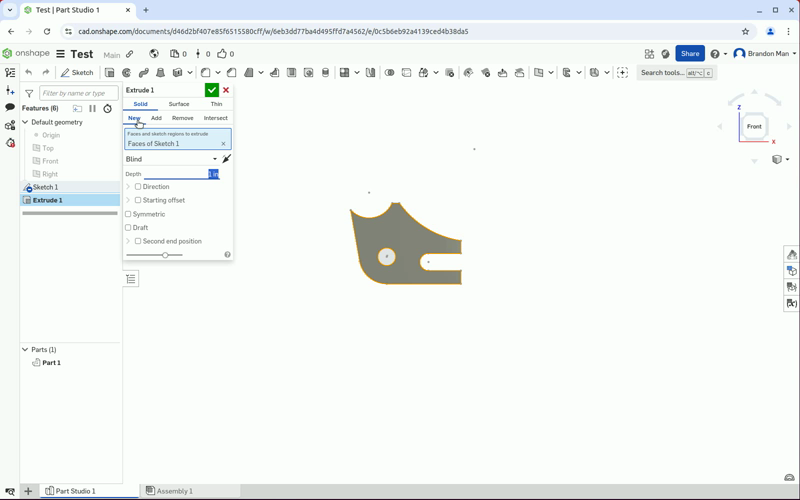
text(6.981)
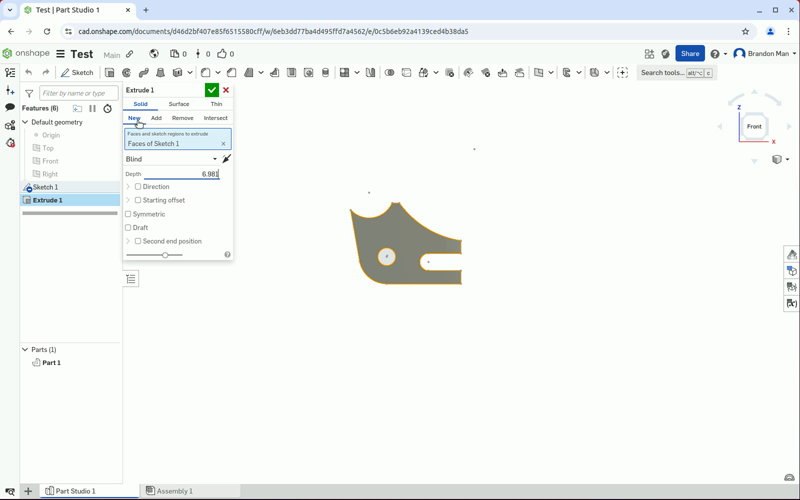
key(enter)
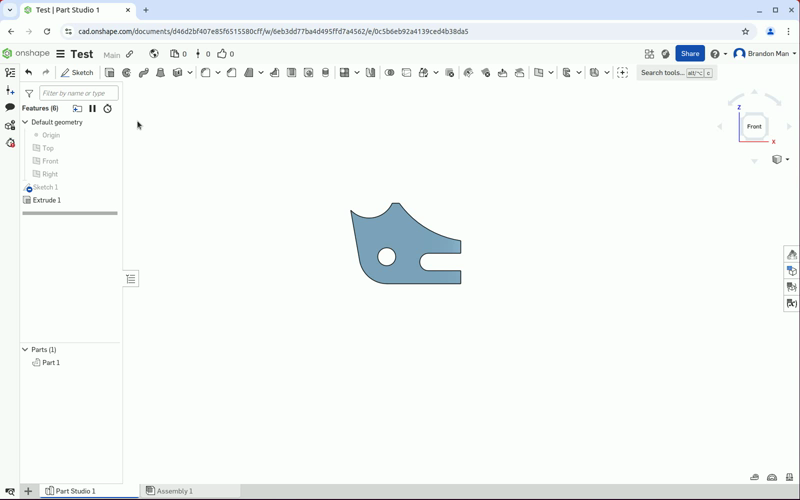
key(shift+h)
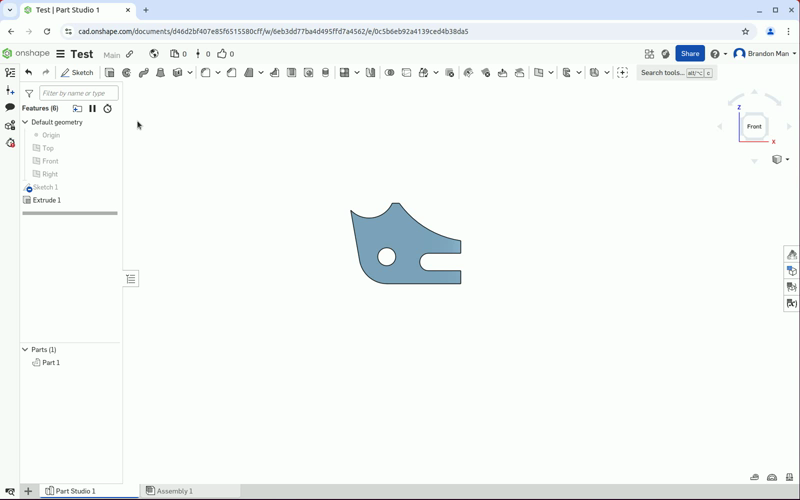
key(shift+h)
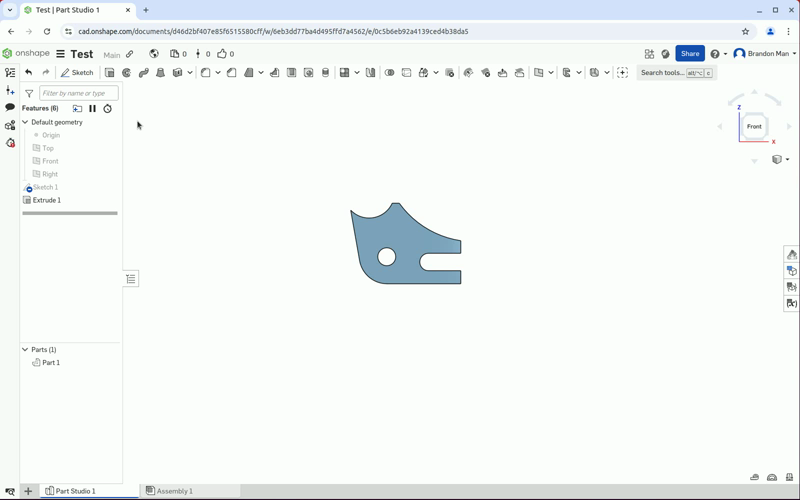
mouse_move(73, 189)
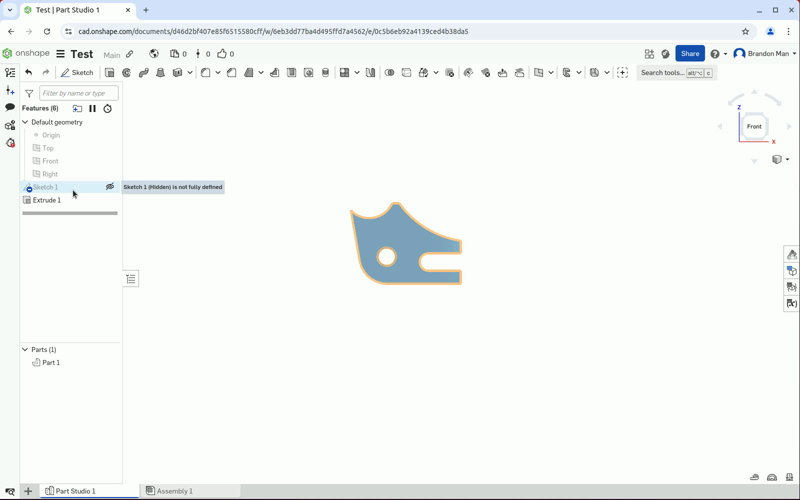
click(73, 189)
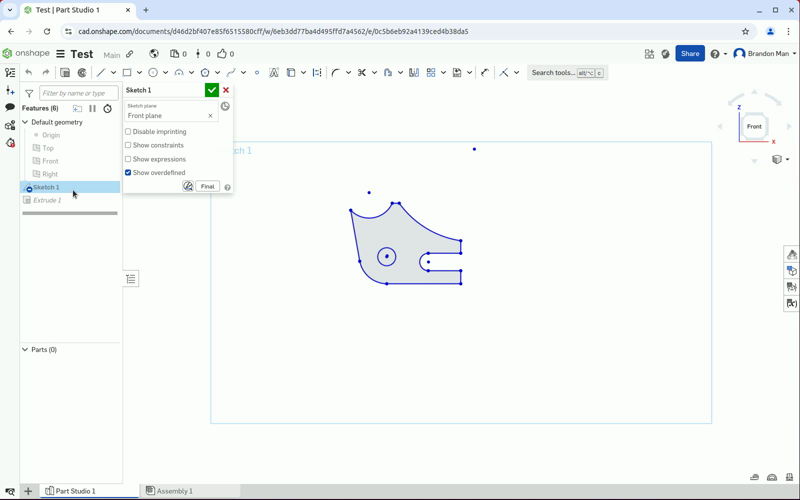
mouse_move(229, 92)
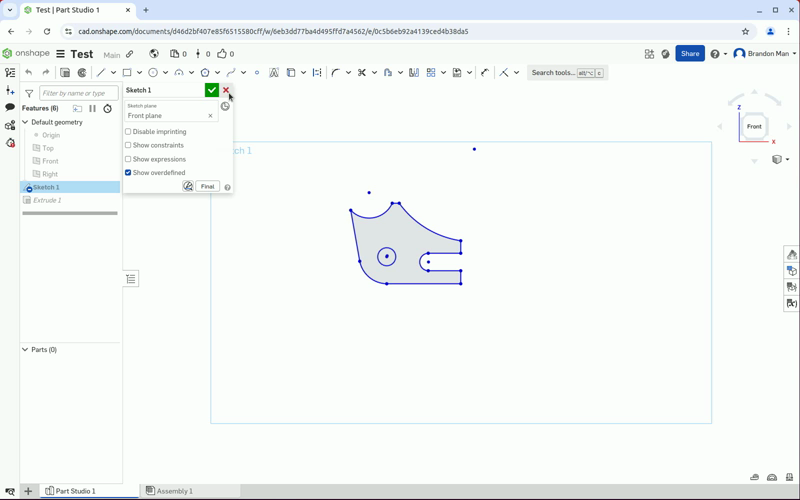
click(229, 92)
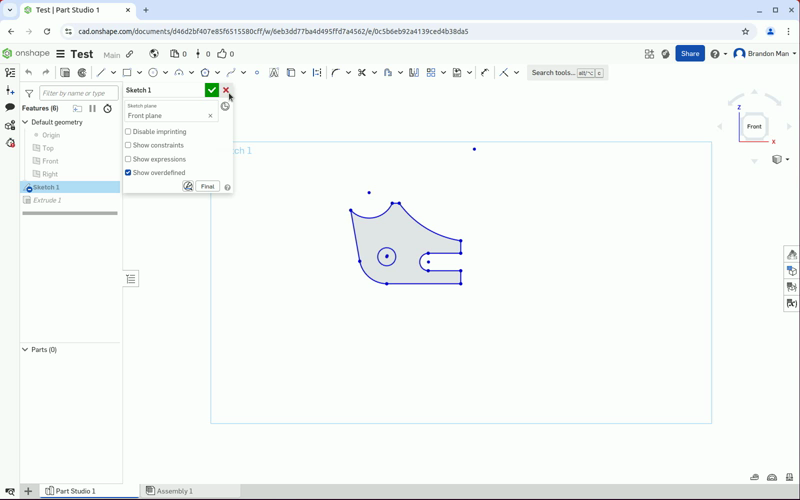
key(shift+s)
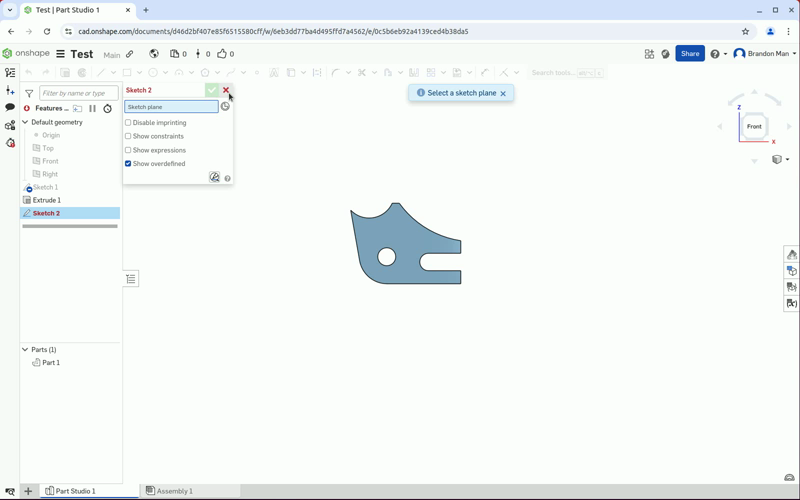
mouse_move(73, 163)
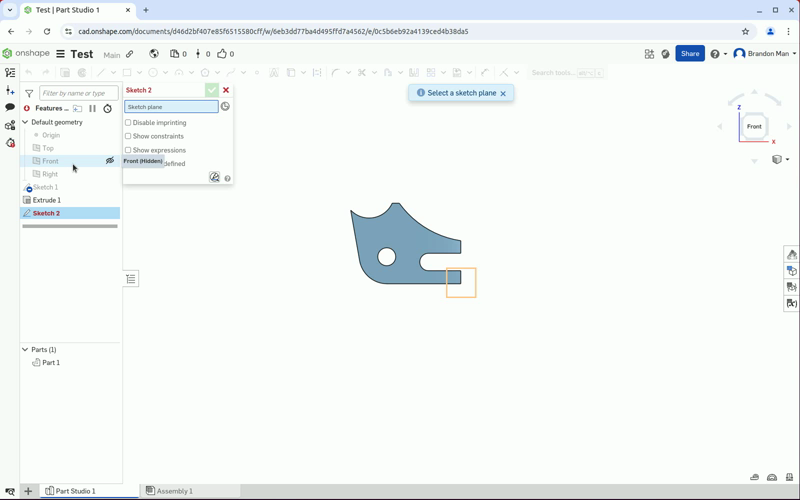
click(73, 163)
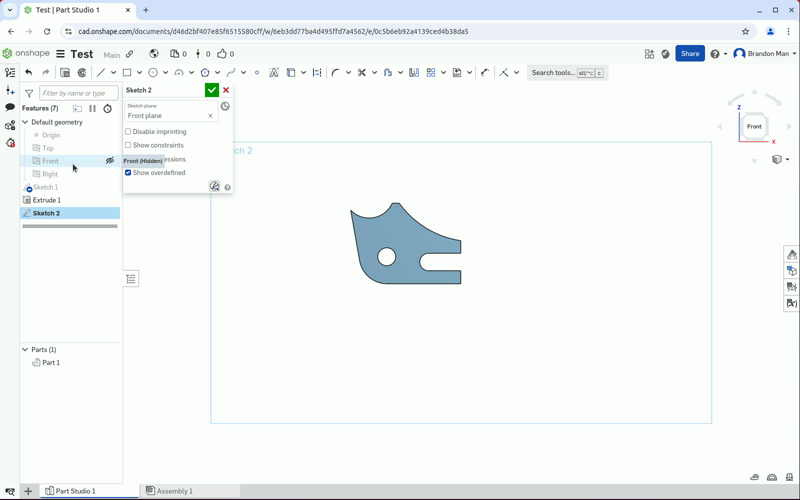
mouse_move(73, 352)
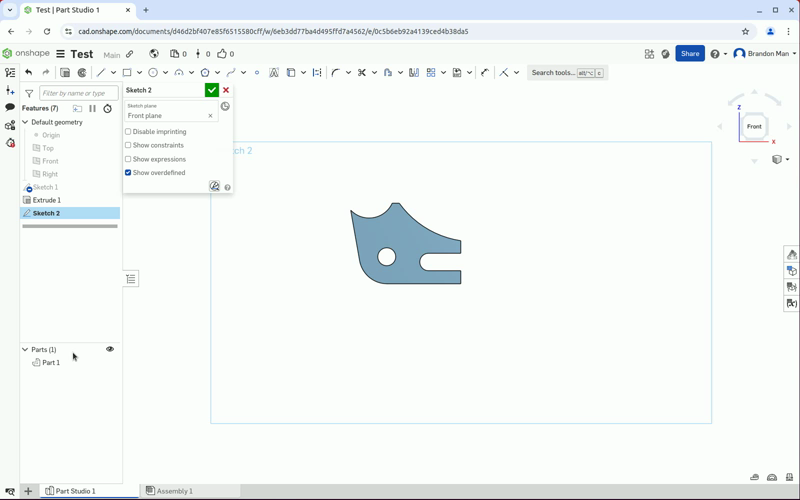
key(y)
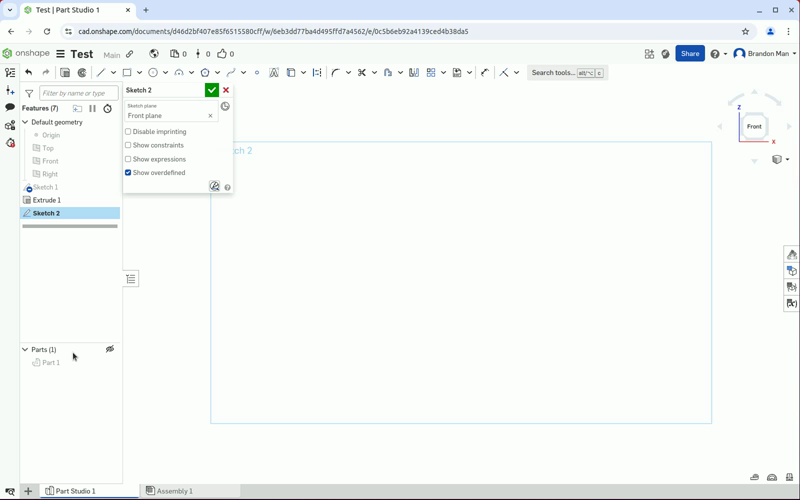
key(l)
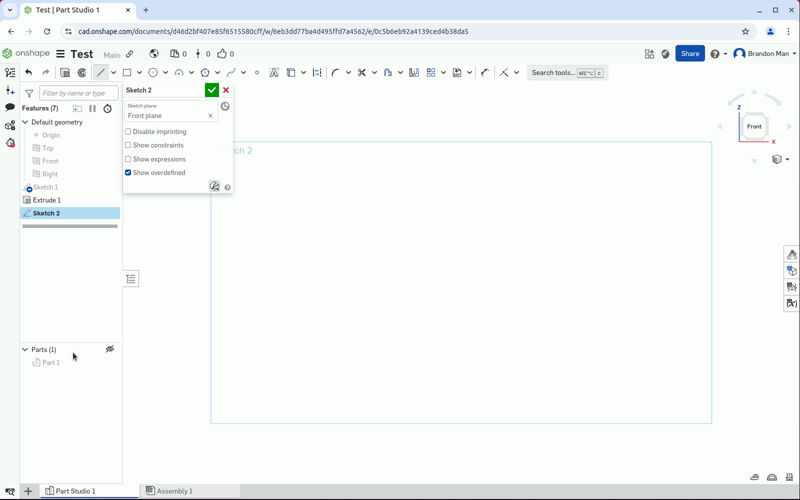
key_down(shift)
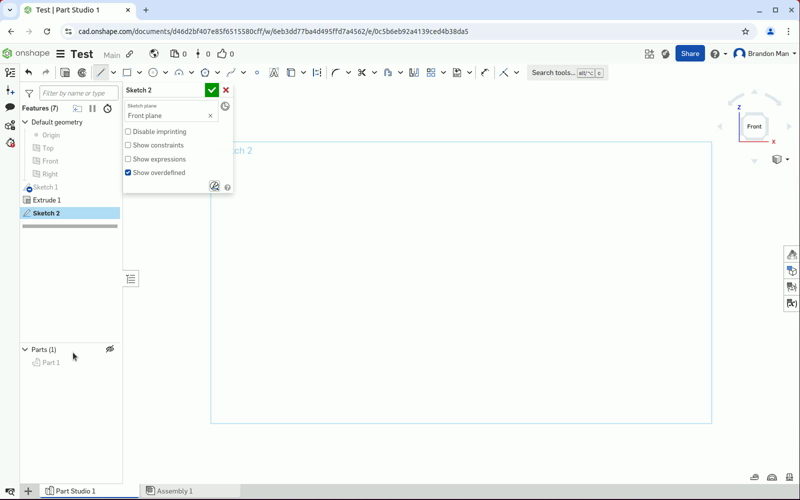
mouse_move(348, 196)
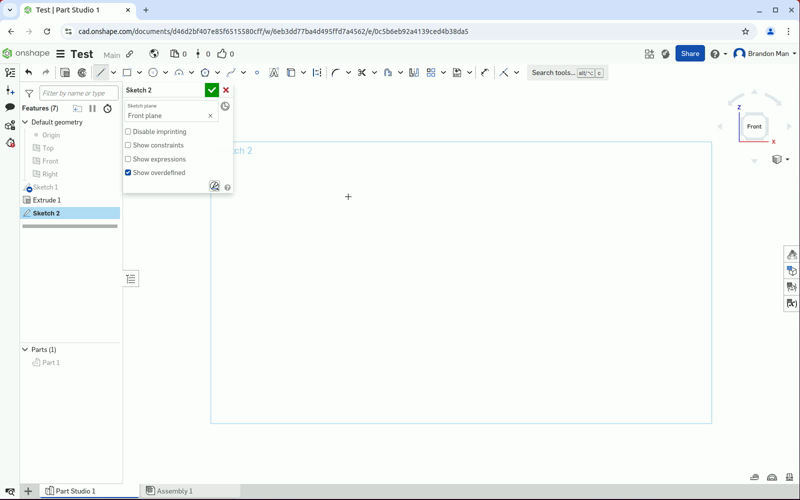
click(348, 196)
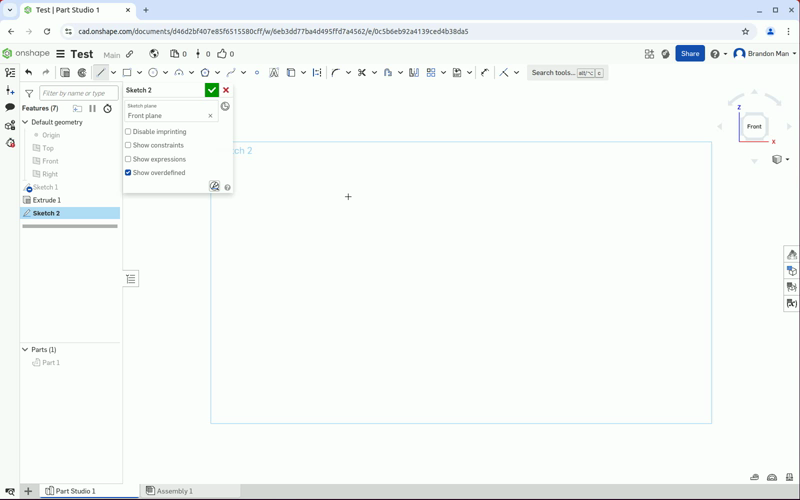
key_up(shift)
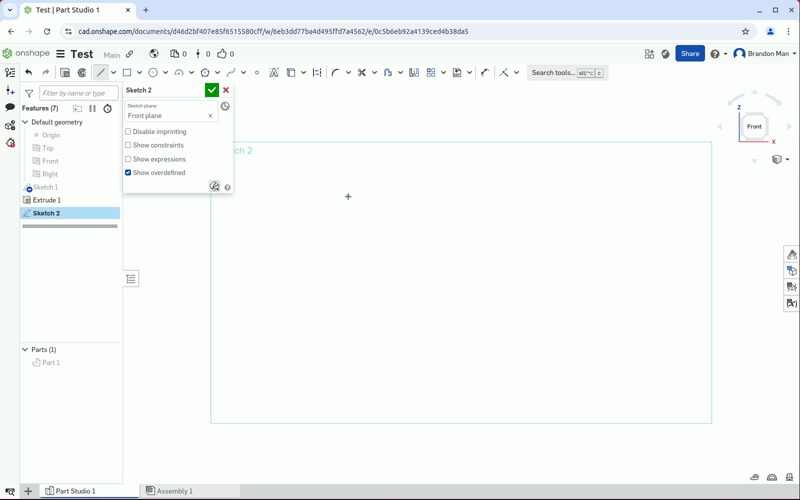
key_down(shift)
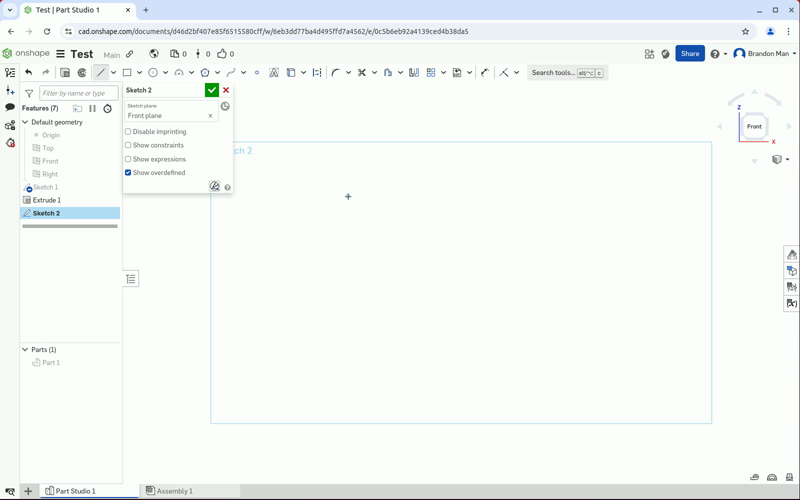
mouse_move(378, 196)
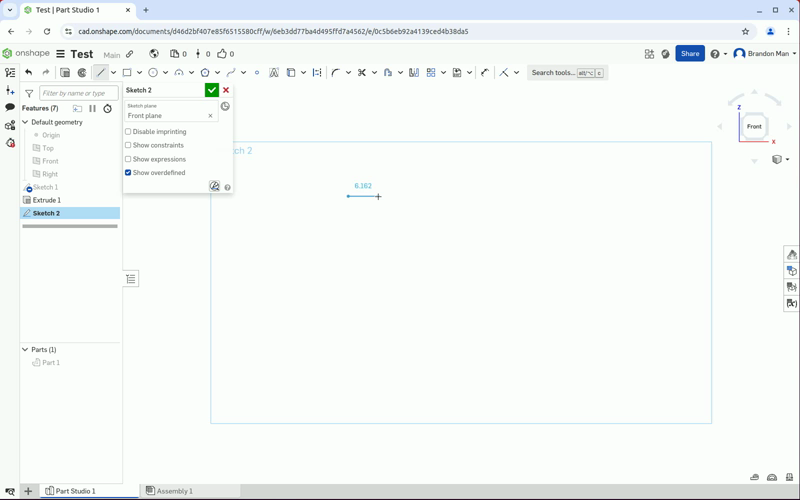
mouse_move(350, 210)
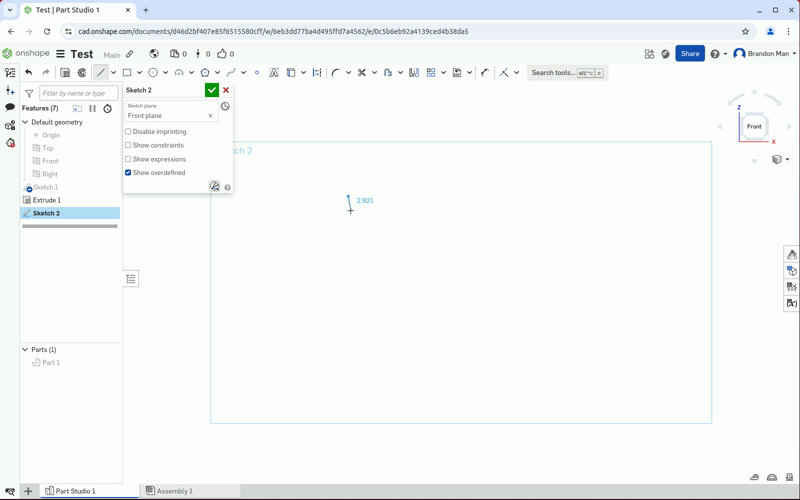
click(350, 210)
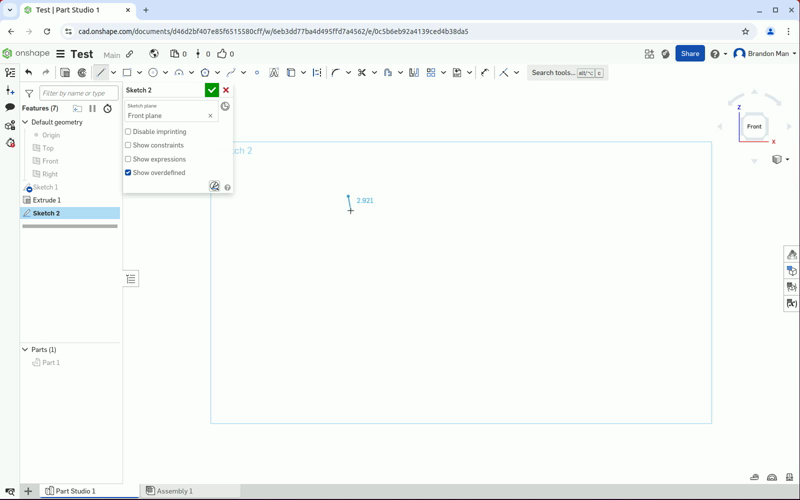
key_up(shift)
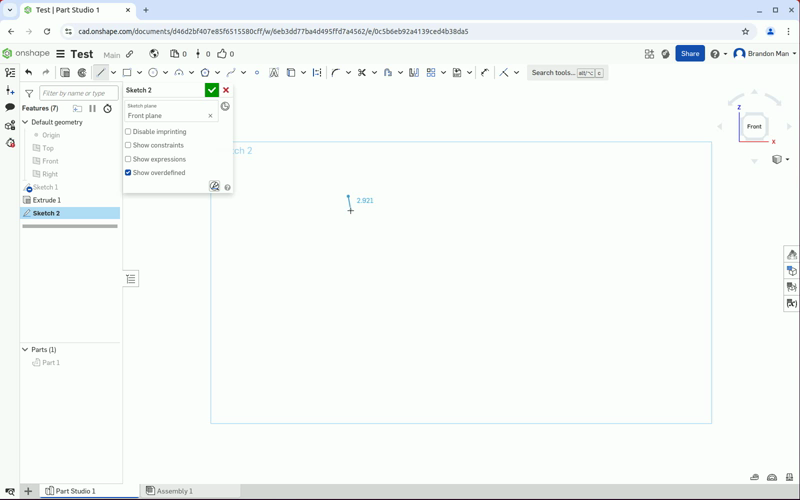
key(esc)
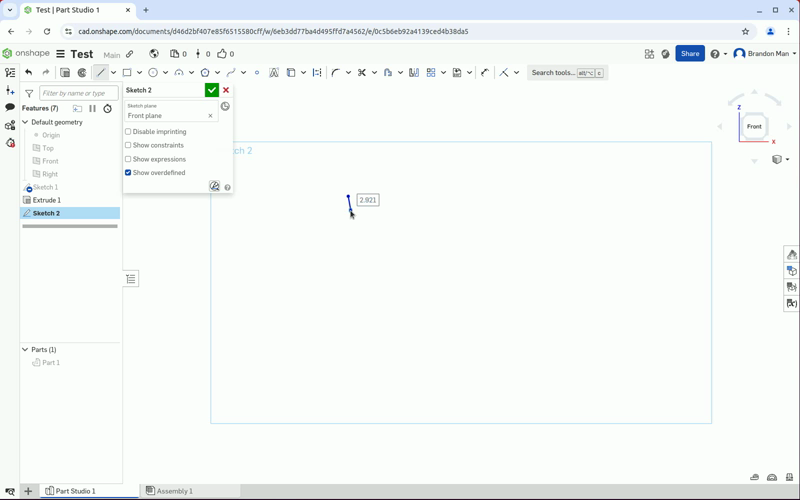
key(a)
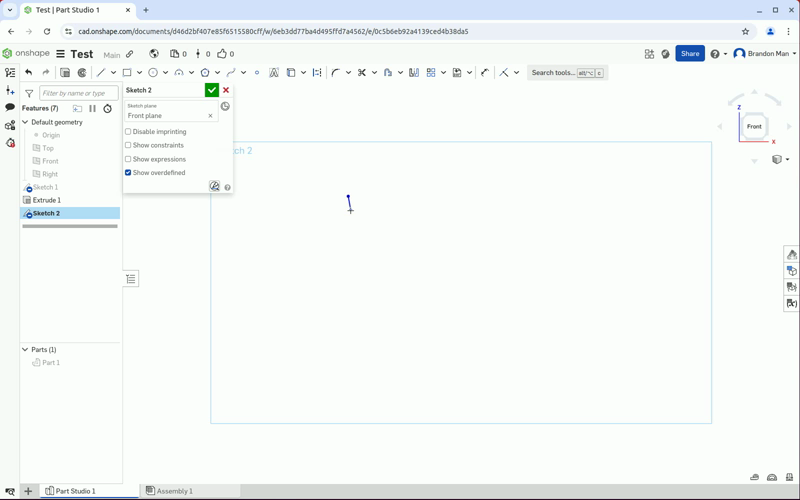
mouse_move(350, 210)
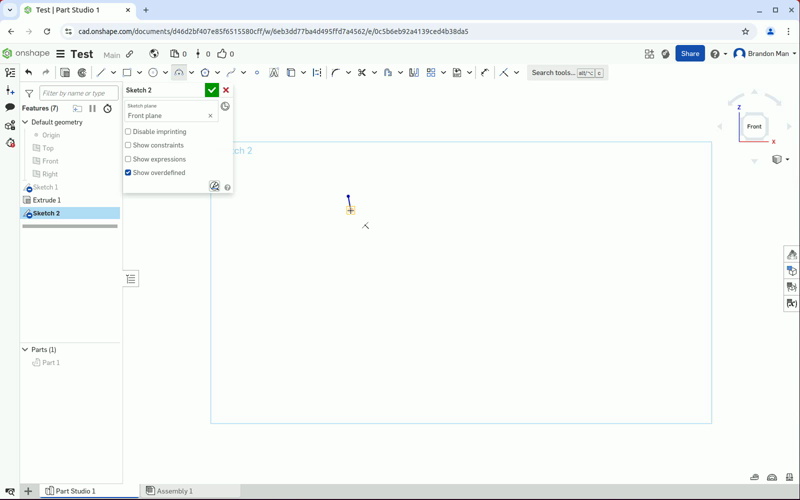
click(350, 210)
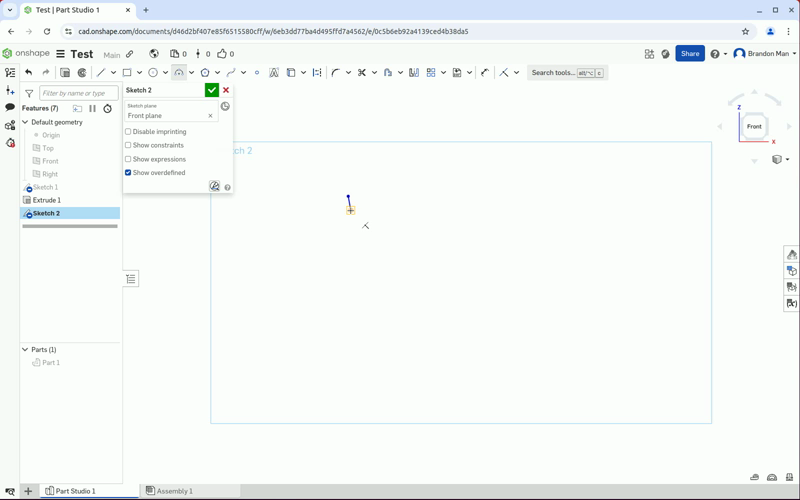
key_down(shift)
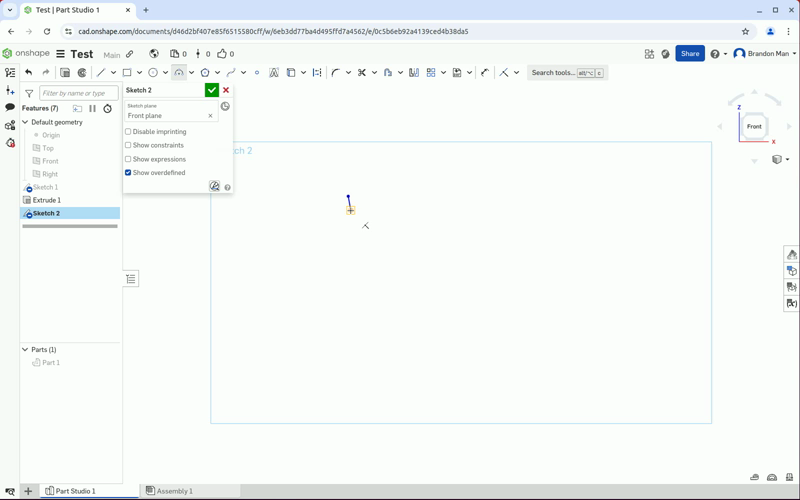
mouse_move(392, 203)
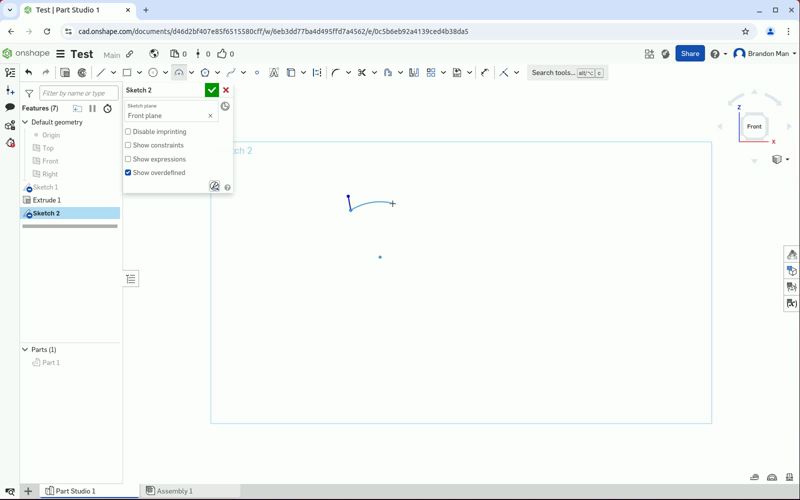
click(392, 203)
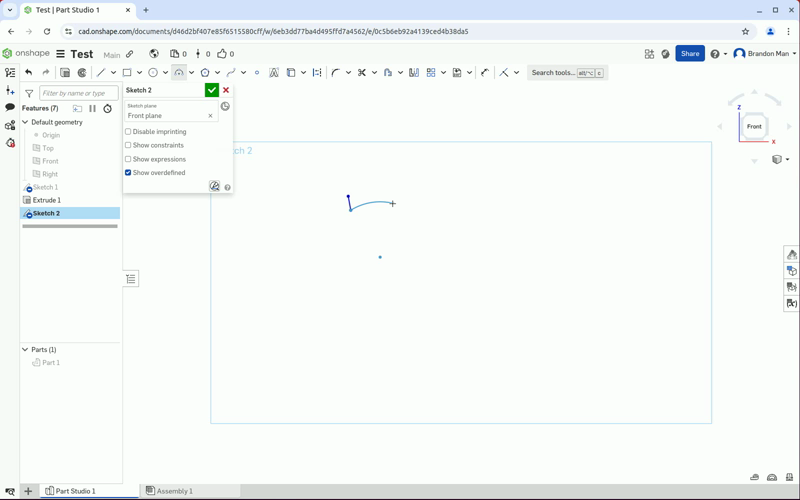
mouse_move(373, 217)
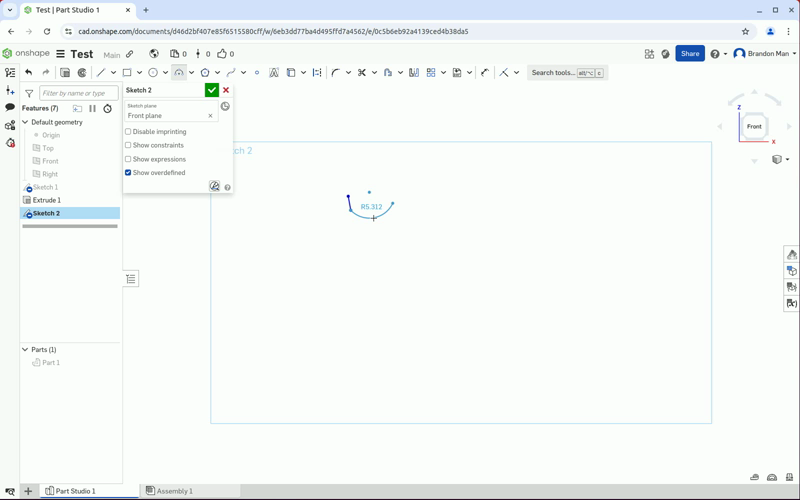
click(373, 217)
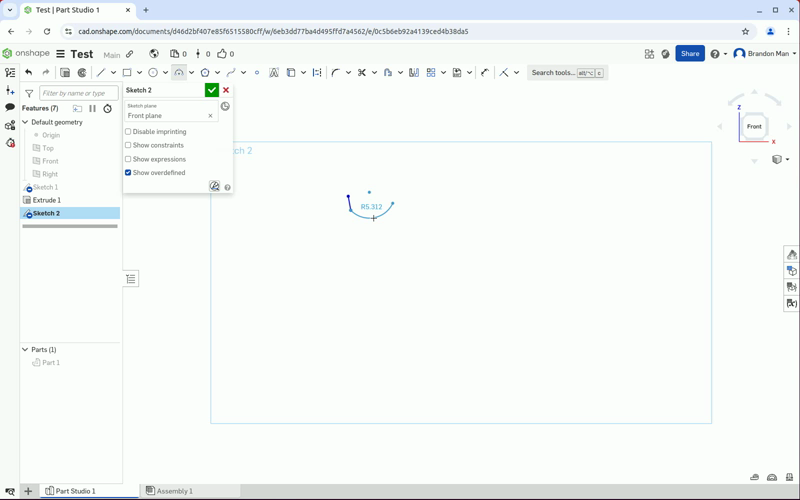
key_up(shift)
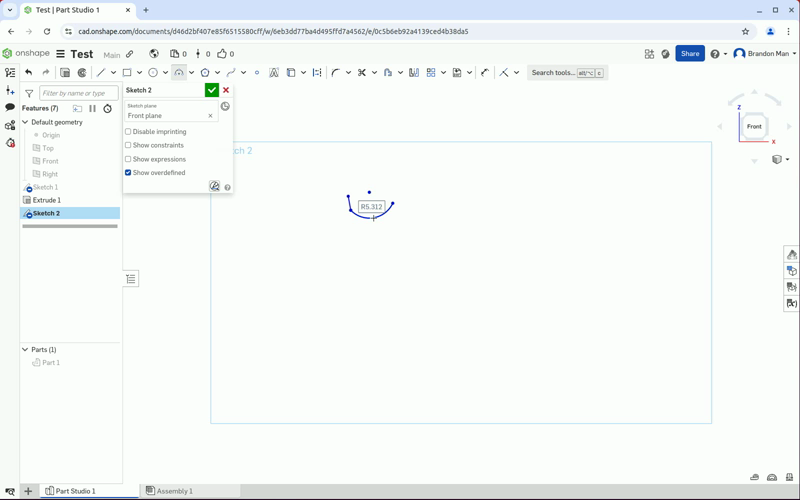
key(esc)
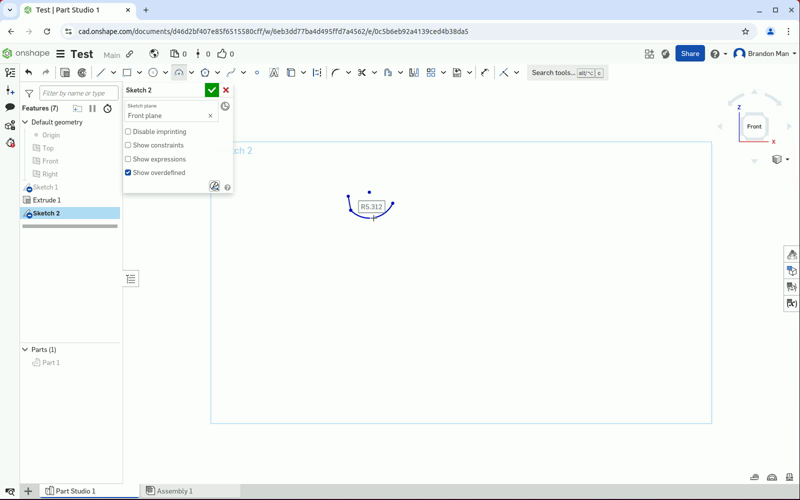
key(l)
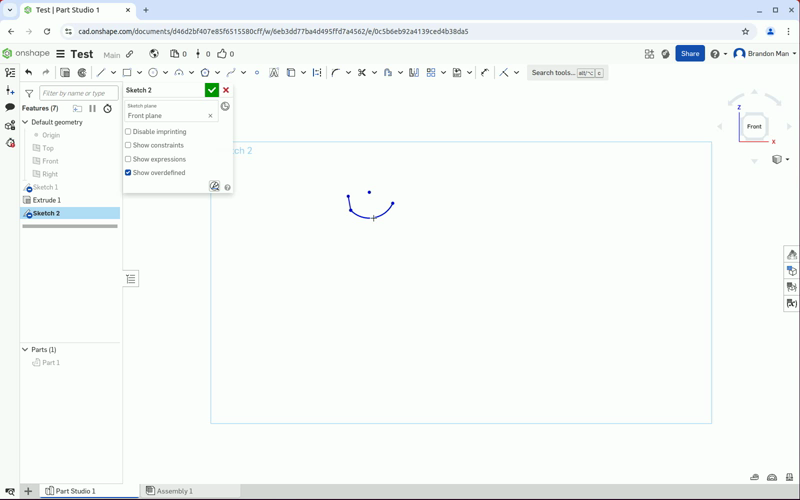
mouse_move(392, 203)
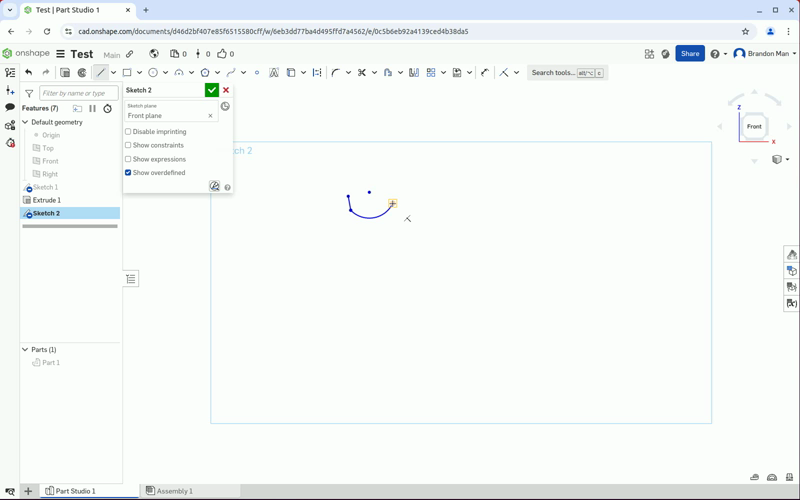
click(392, 203)
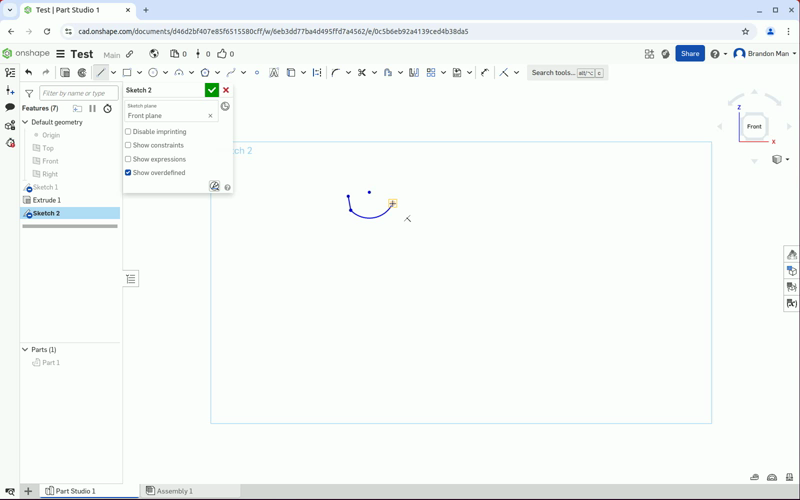
key_down(shift)
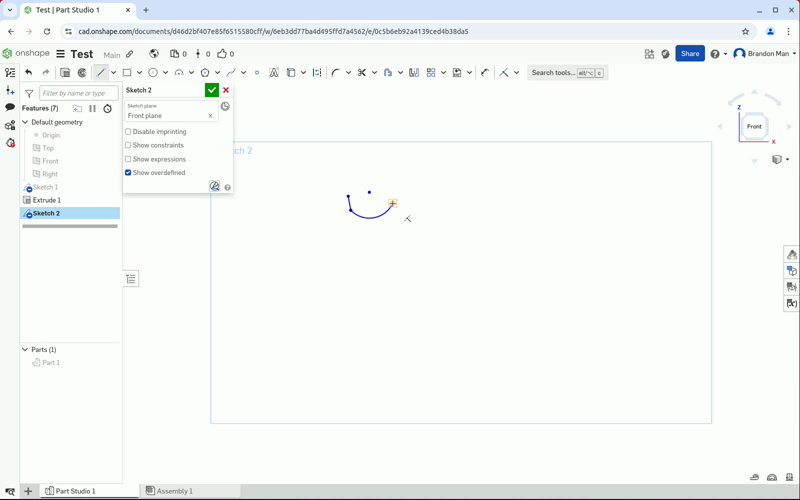
mouse_move(422, 203)
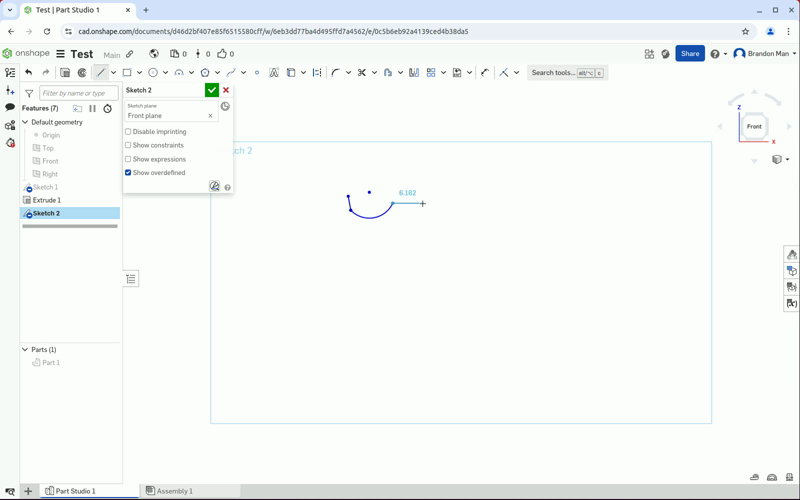
mouse_move(399, 203)
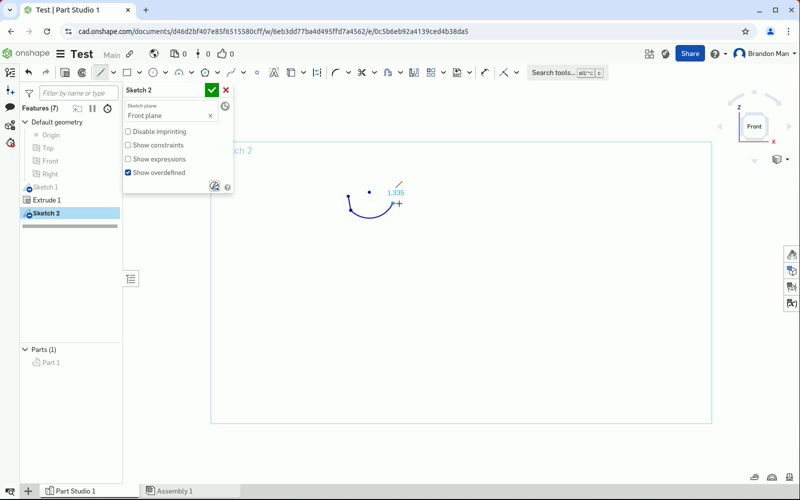
scroll(6)
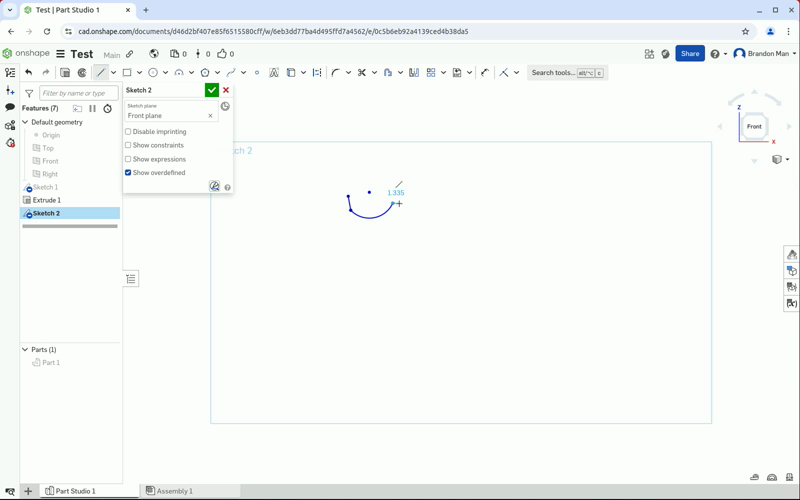
scroll(6)
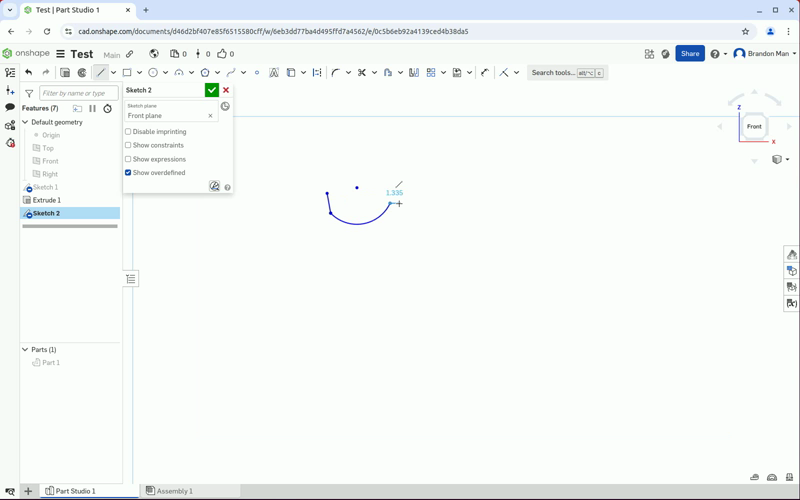
scroll(6)
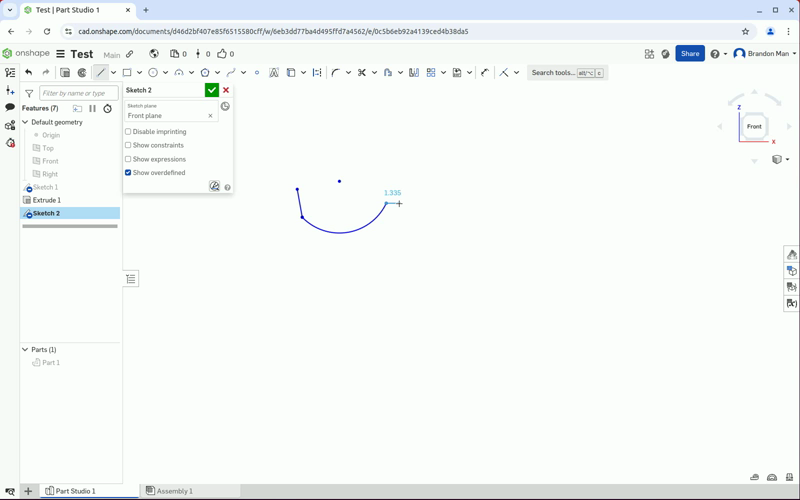
scroll(6)
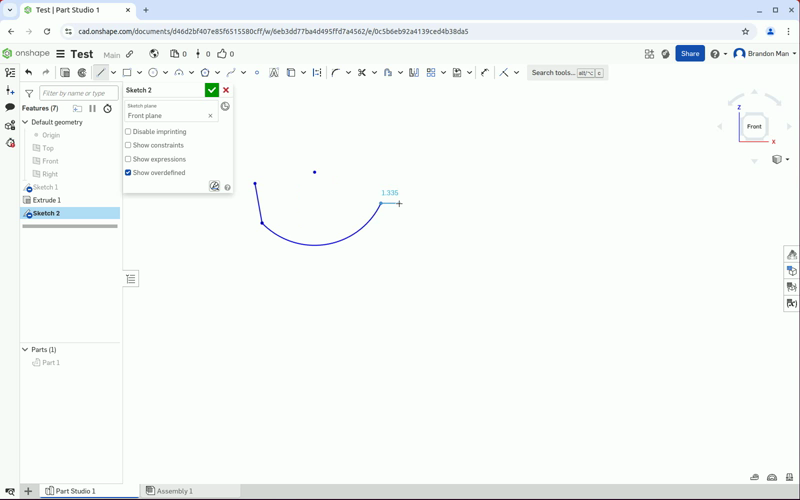
scroll(6)
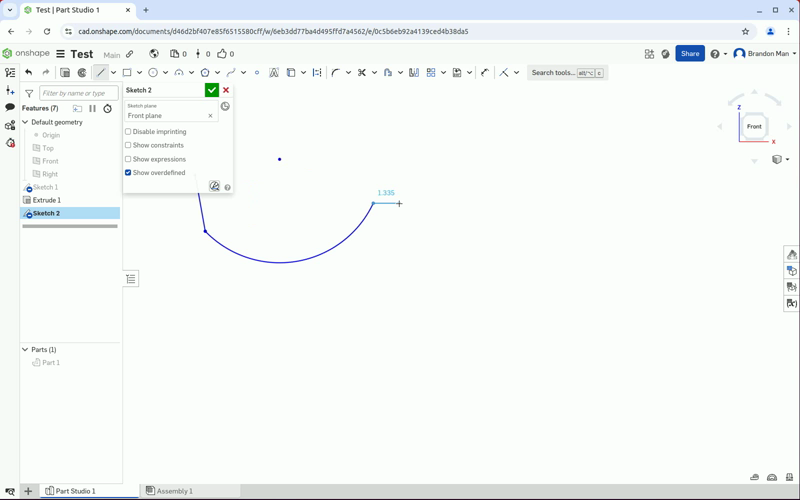
scroll(6)
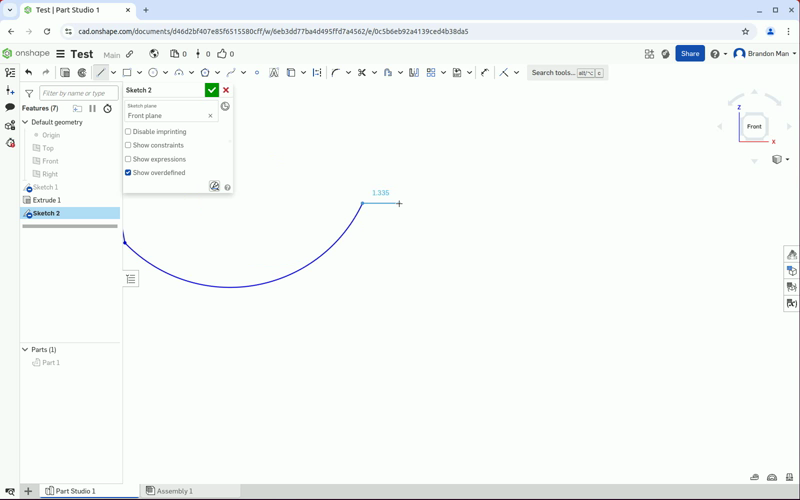
scroll(6)
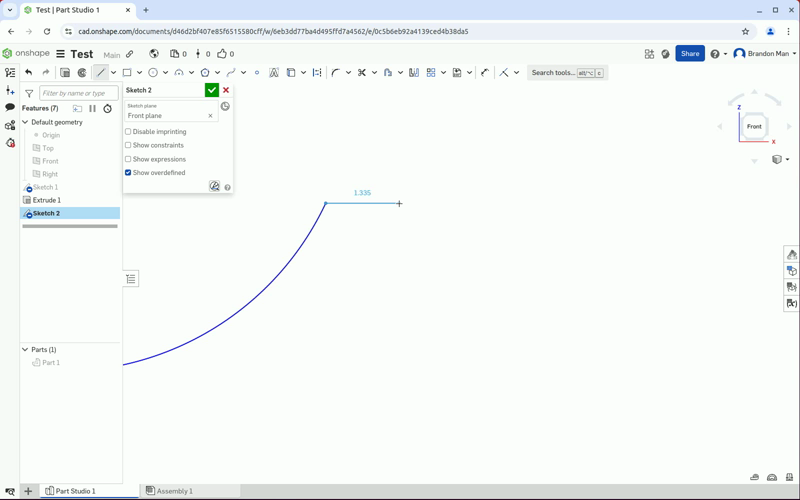
click(399, 203)
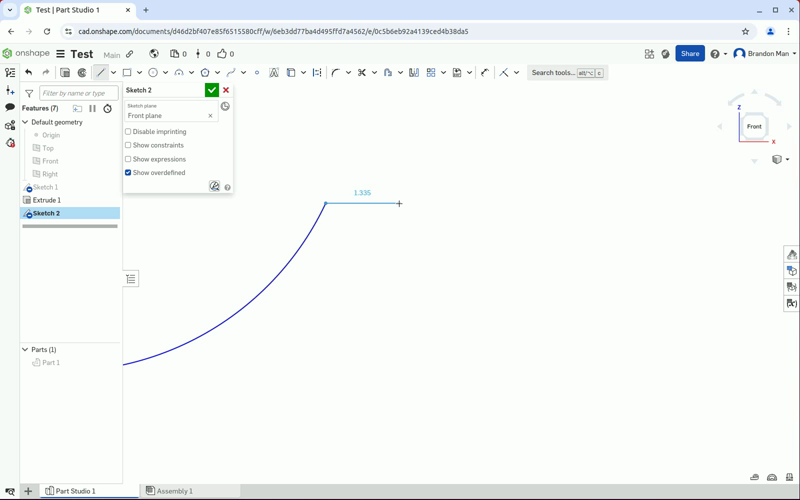
scroll(-6)
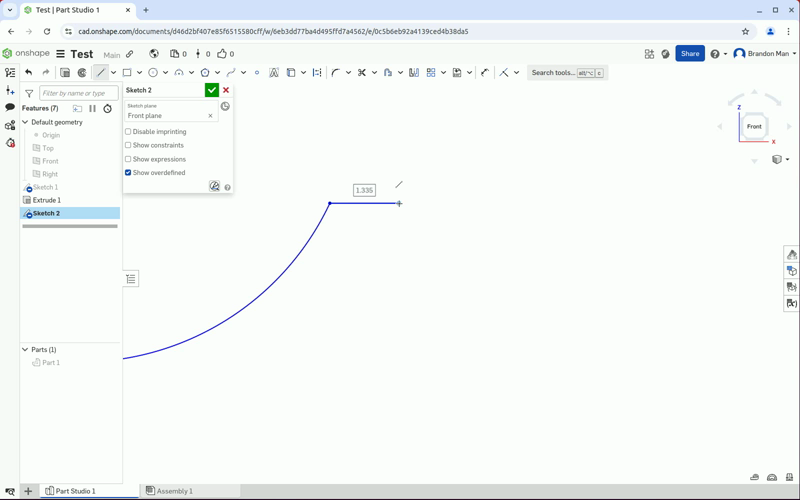
scroll(-6)
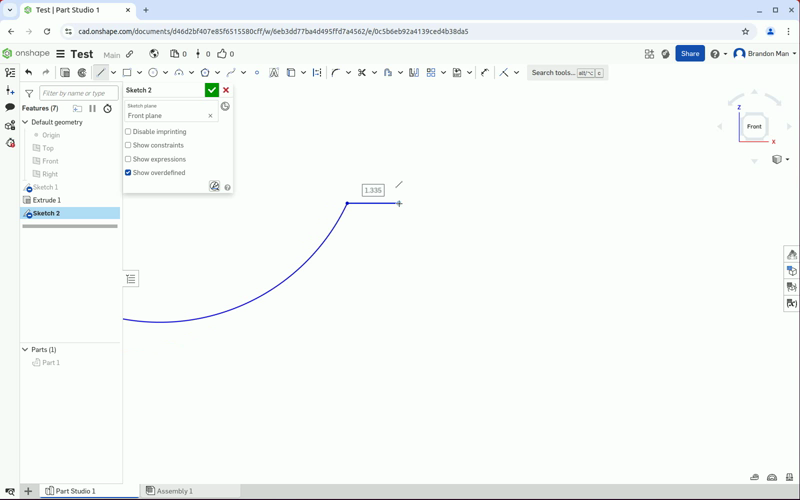
scroll(-6)
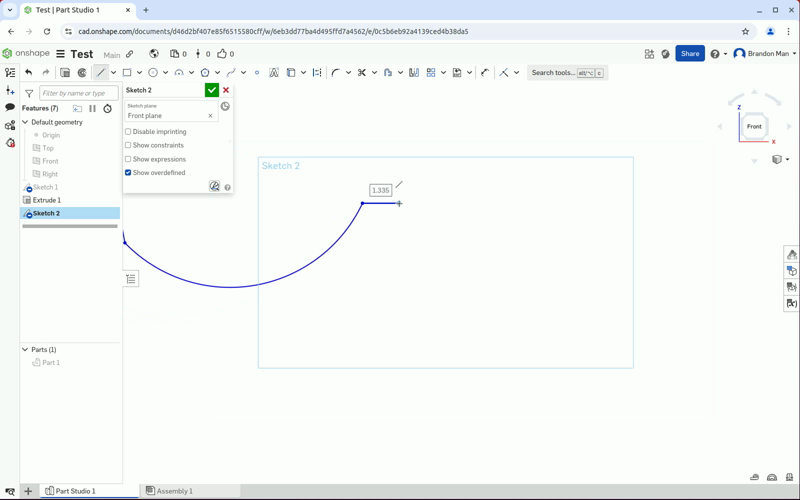
scroll(-6)
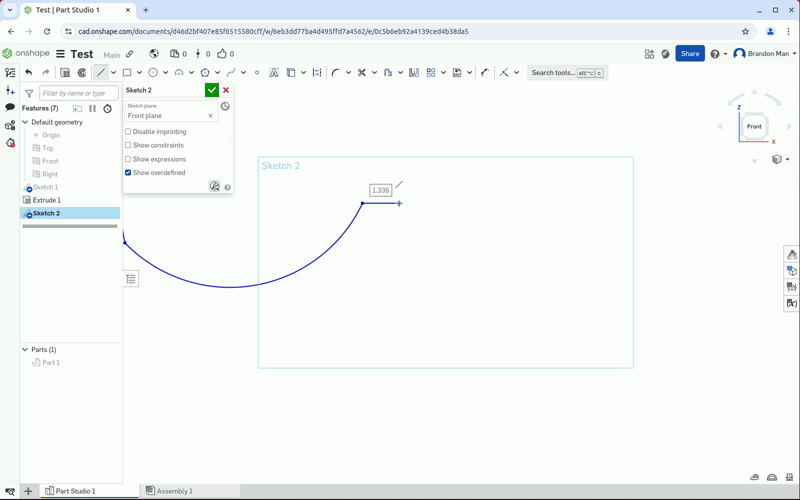
scroll(-6)
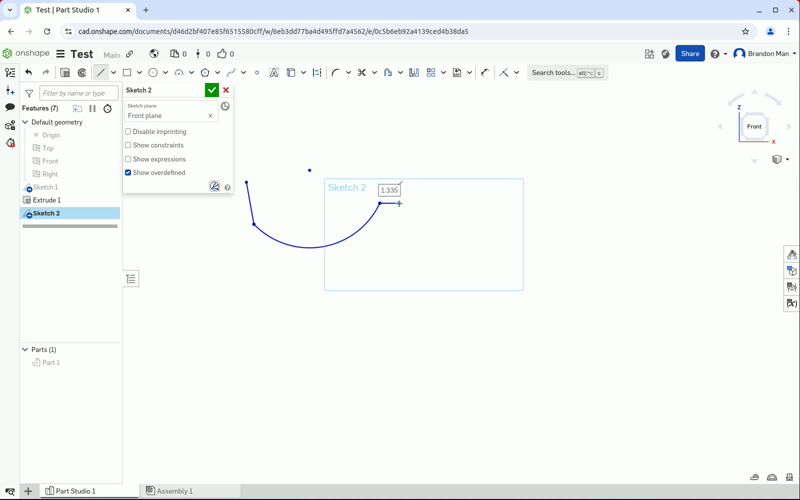
scroll(-6)
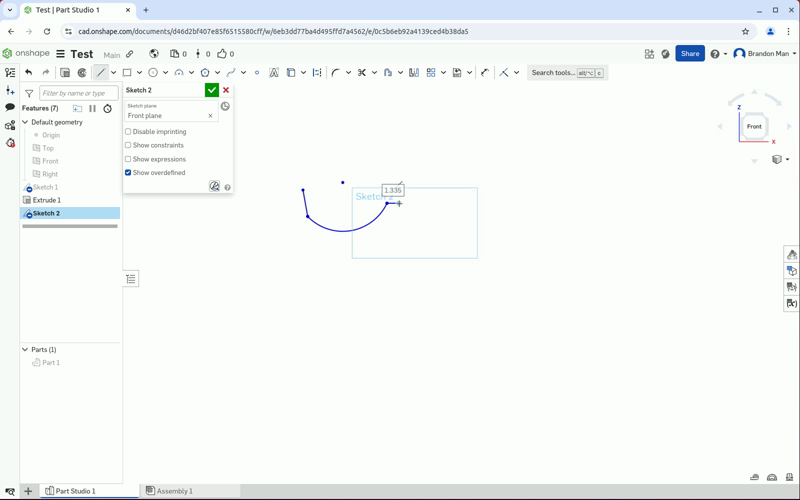
scroll(-6)
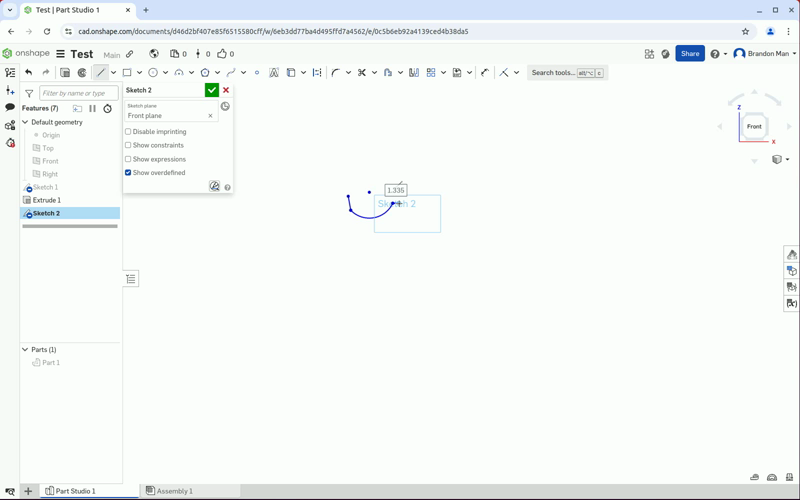
key_up(shift)
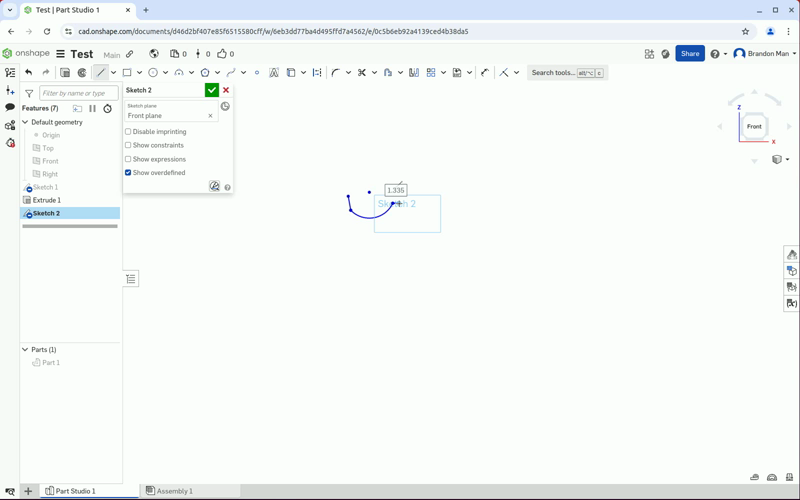
key(esc)
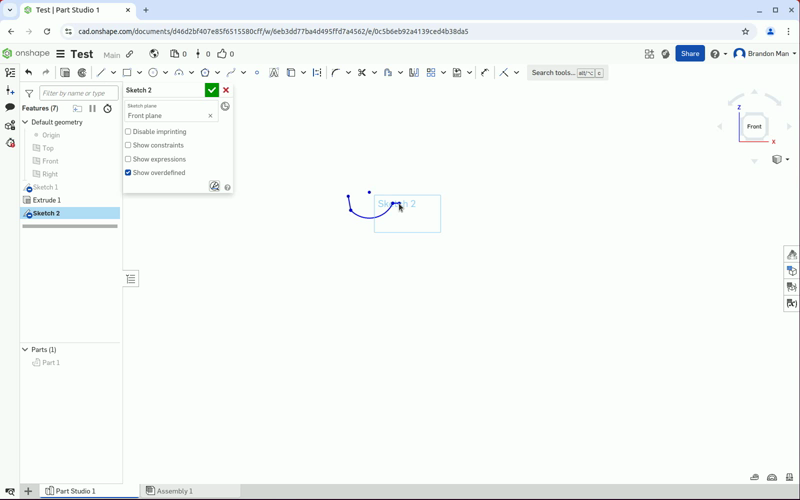
key(a)
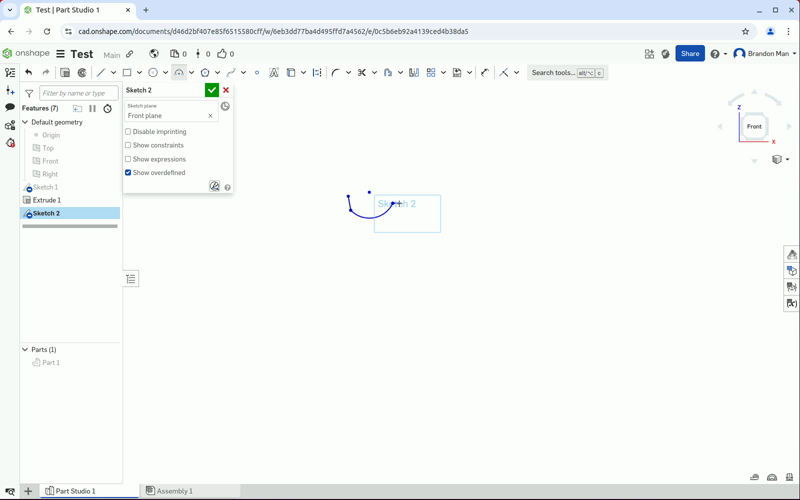
mouse_move(399, 203)
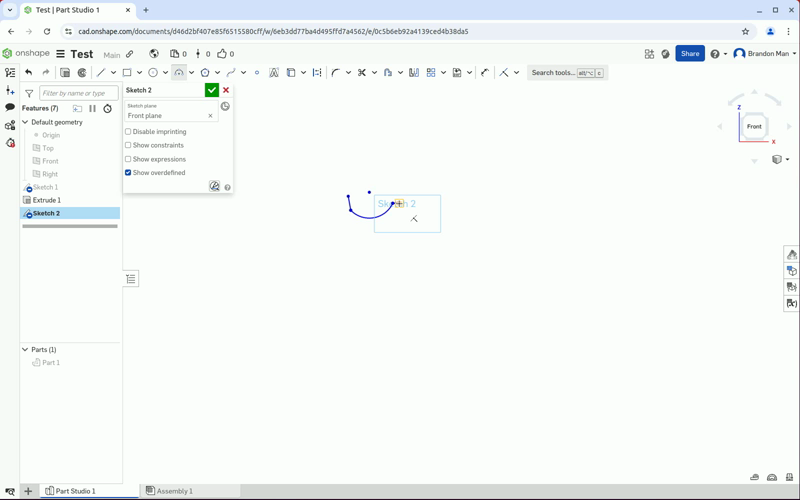
click(399, 203)
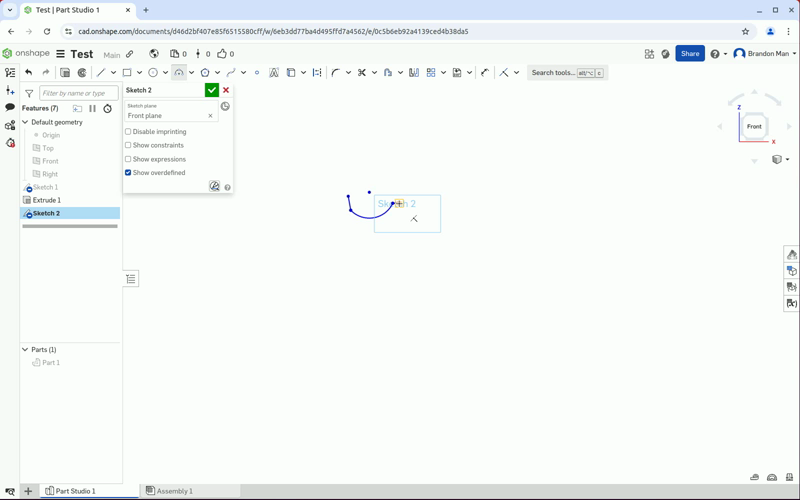
key_down(shift)
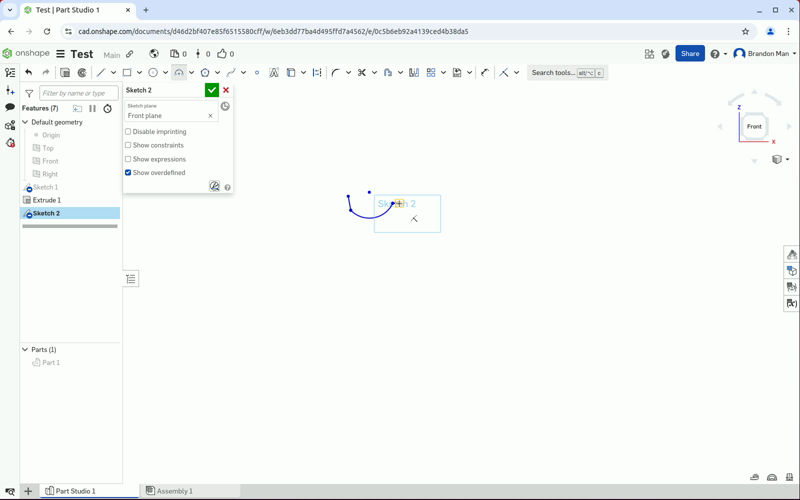
mouse_move(389, 184)
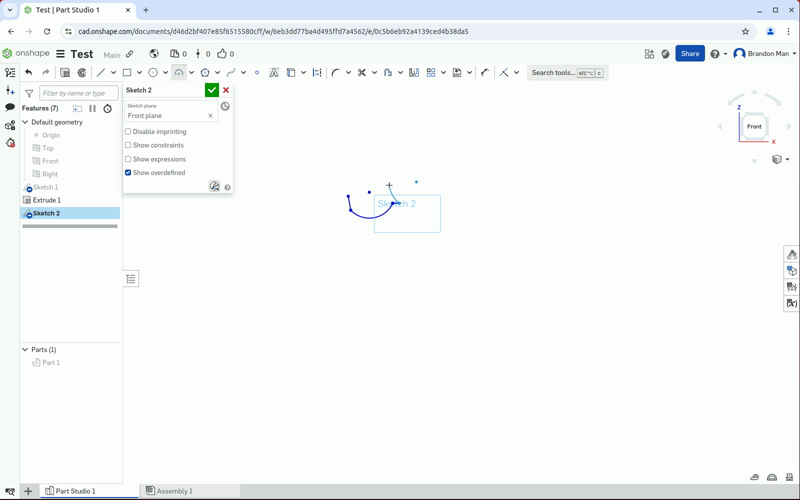
click(389, 184)
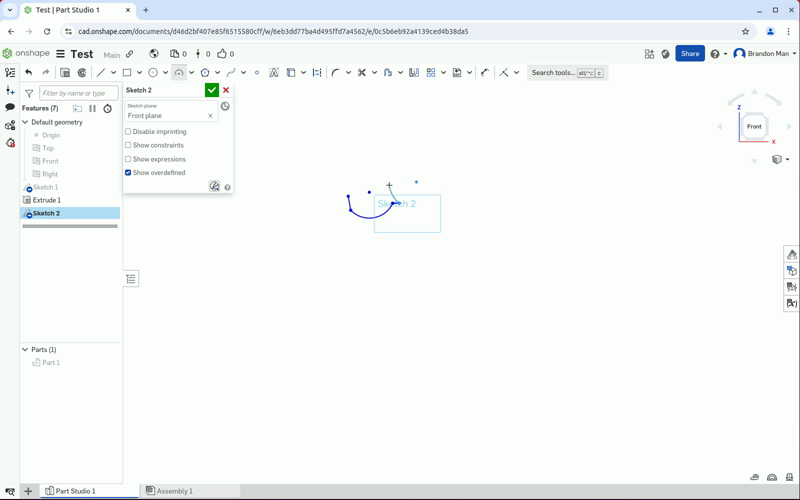
mouse_move(393, 194)
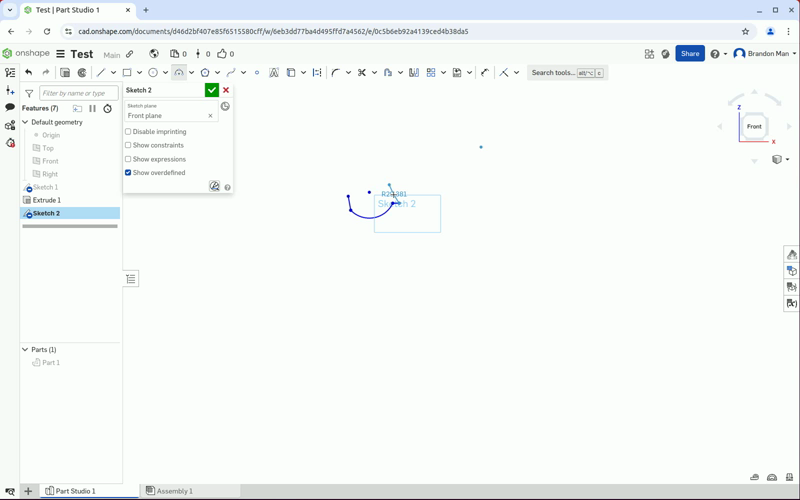
click(393, 194)
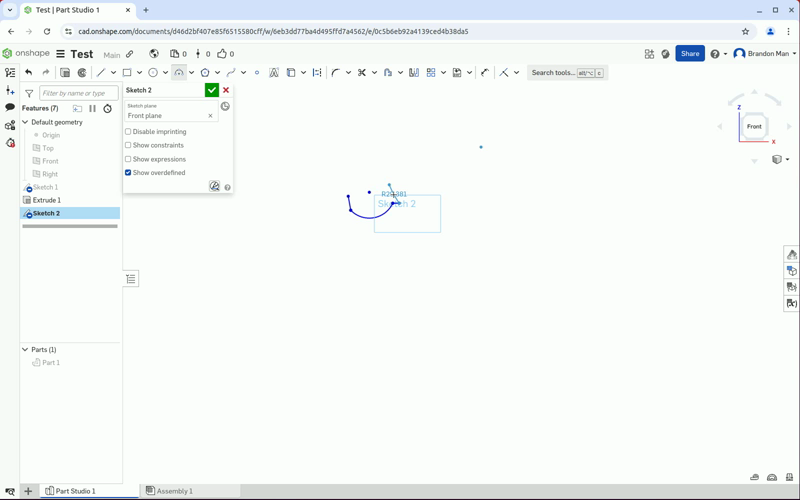
key_up(shift)
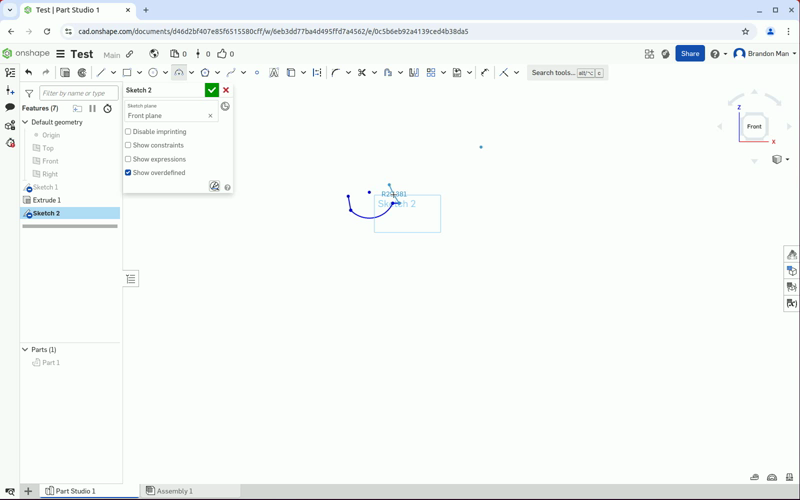
mouse_move(389, 184)
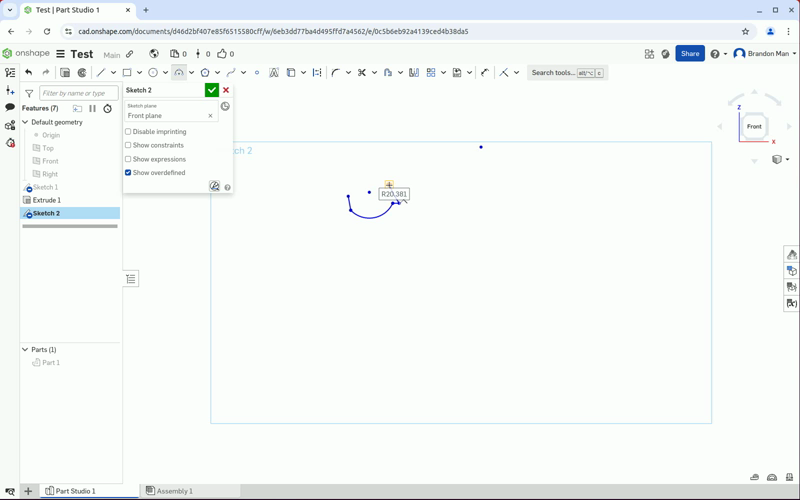
click(389, 184)
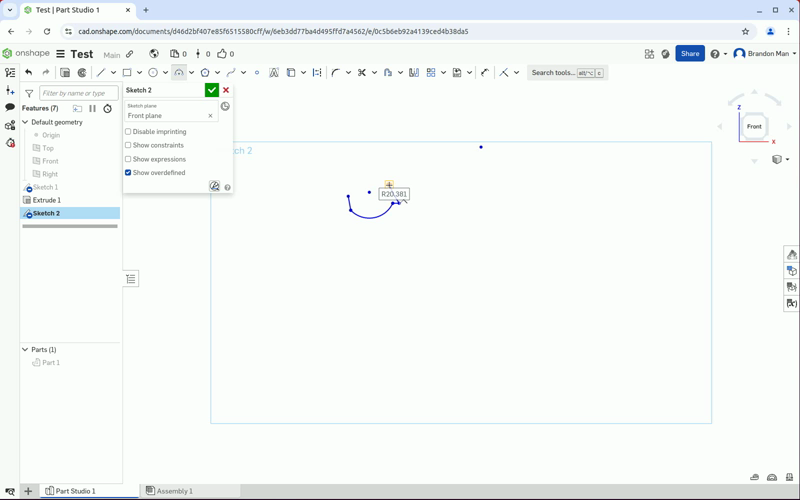
mouse_move(348, 196)
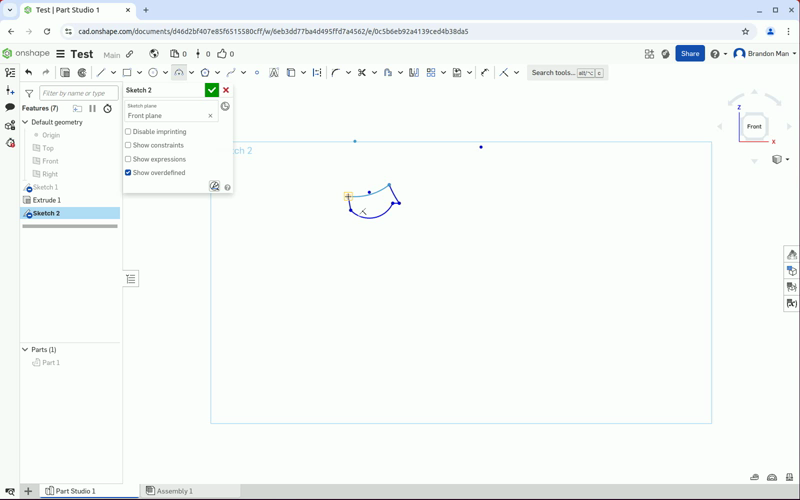
click(348, 196)
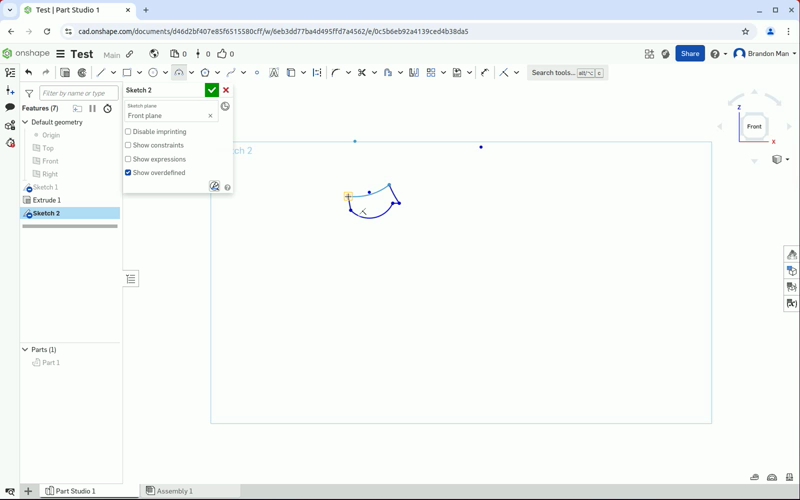
key_down(shift)
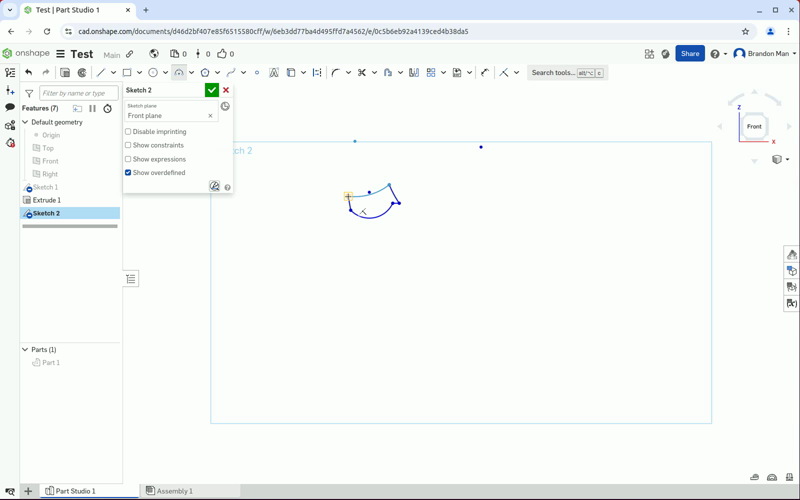
mouse_move(363, 171)
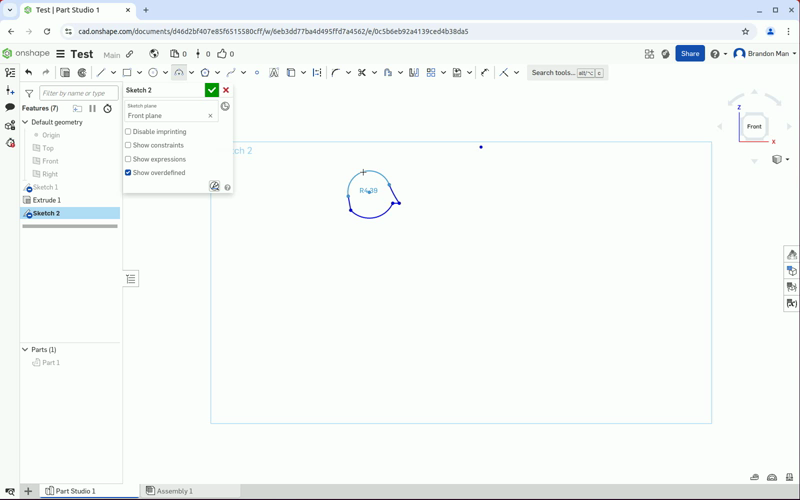
click(363, 171)
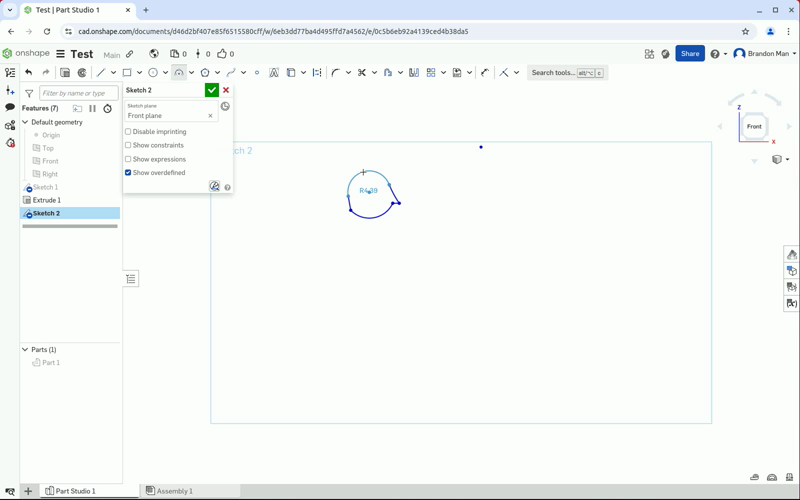
key_up(shift)
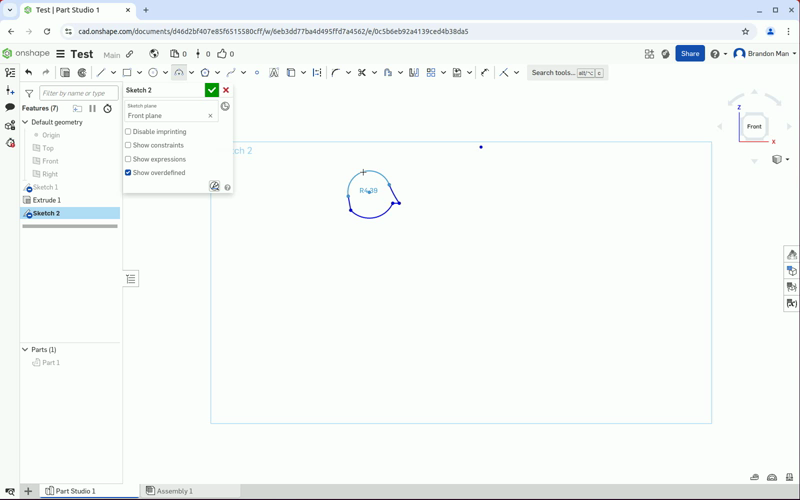
key(esc)
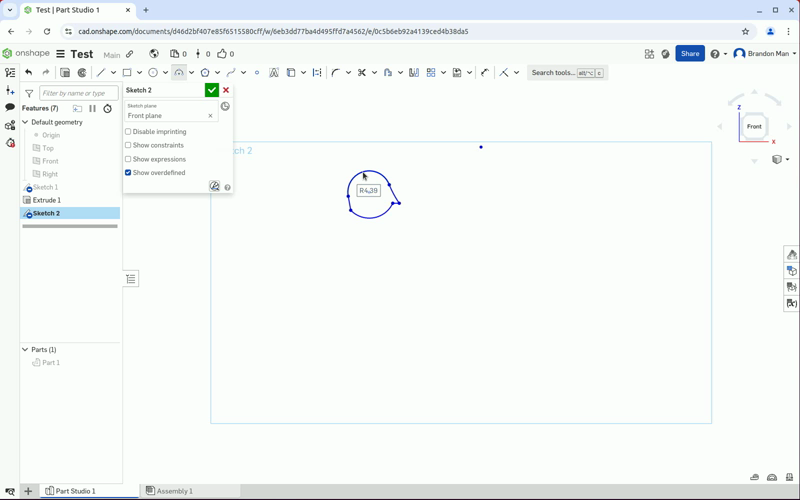
key(c)
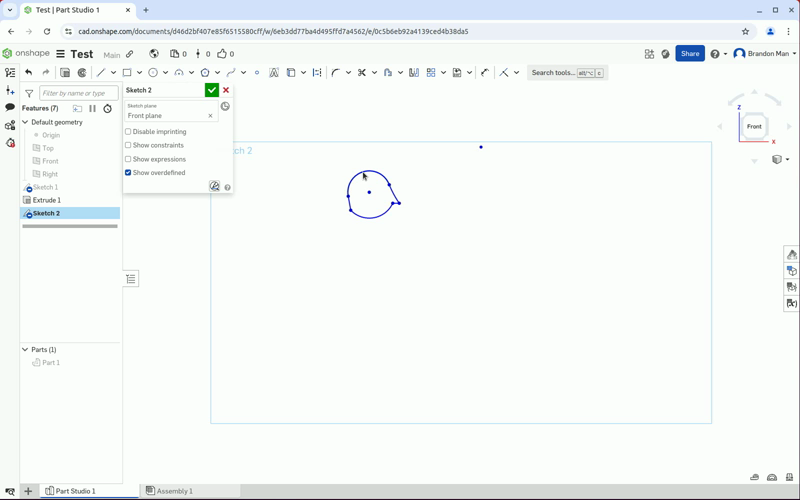
key_down(shift)
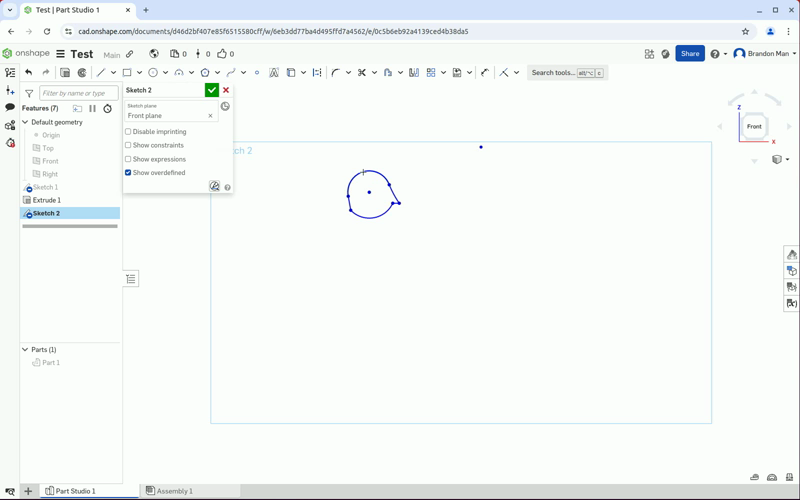
mouse_move(369, 192)
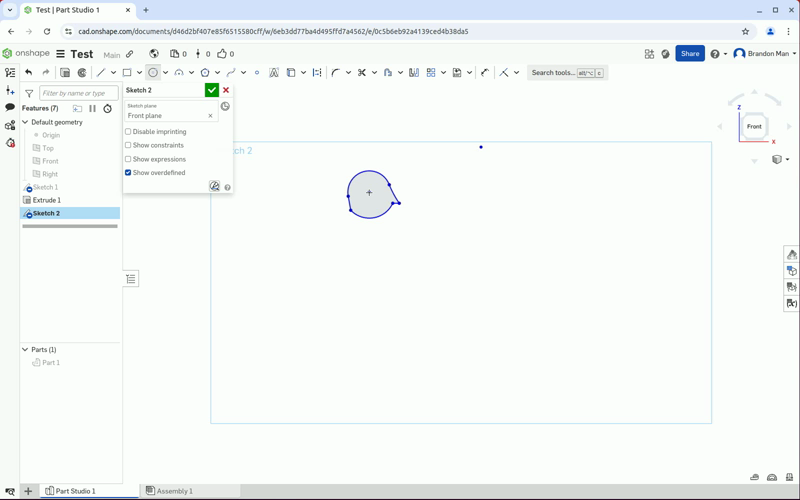
click(369, 192)
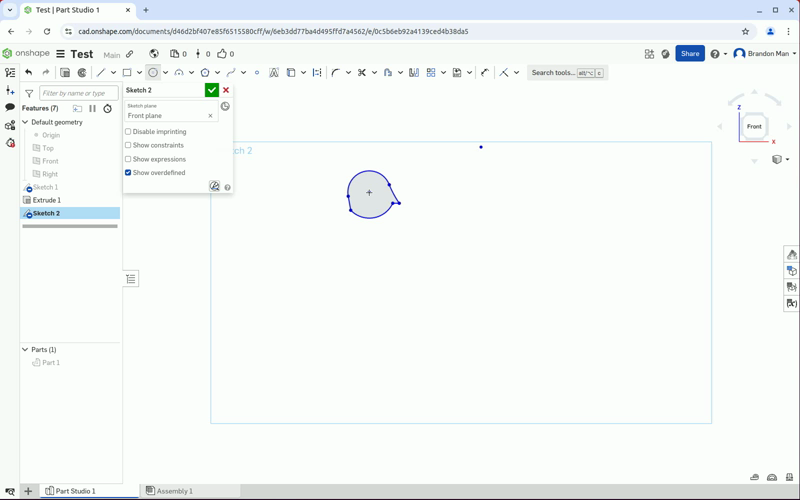
key_up(shift)
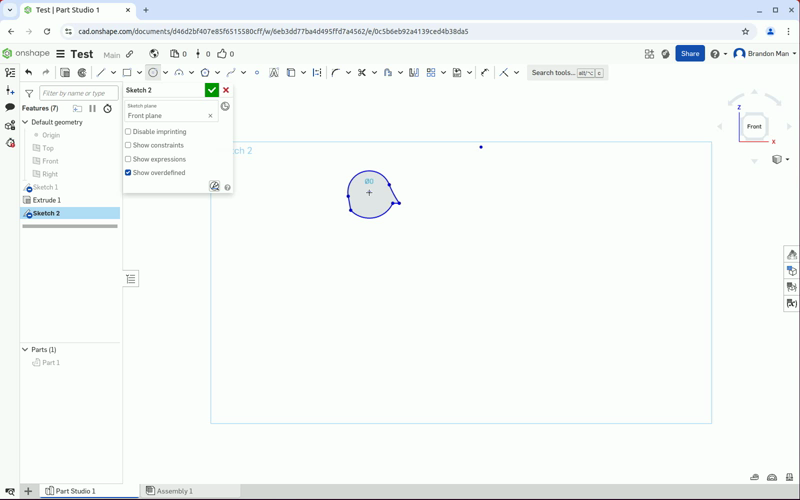
mouse_move(380, 192)
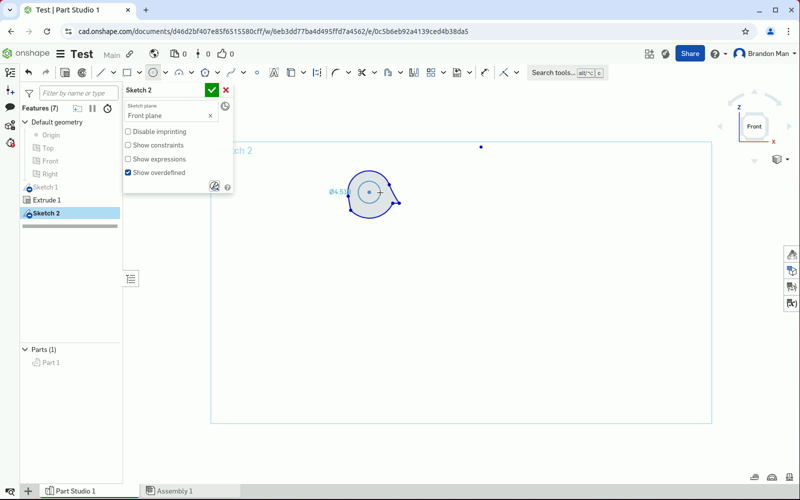
click(380, 192)
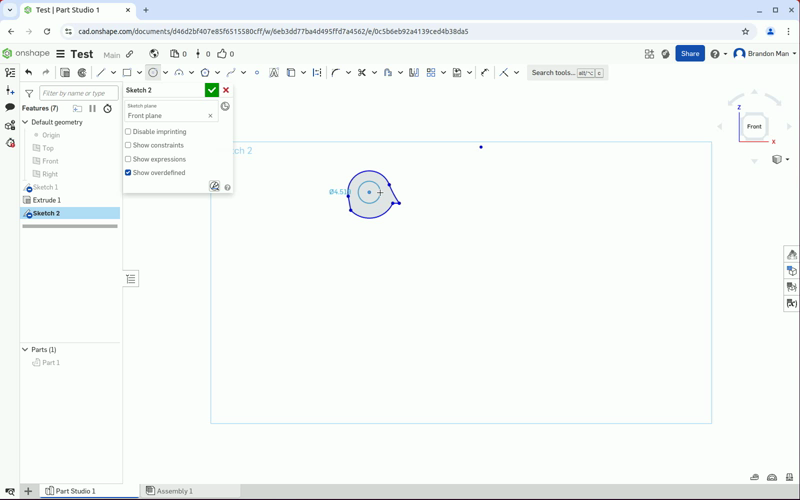
key(esc)
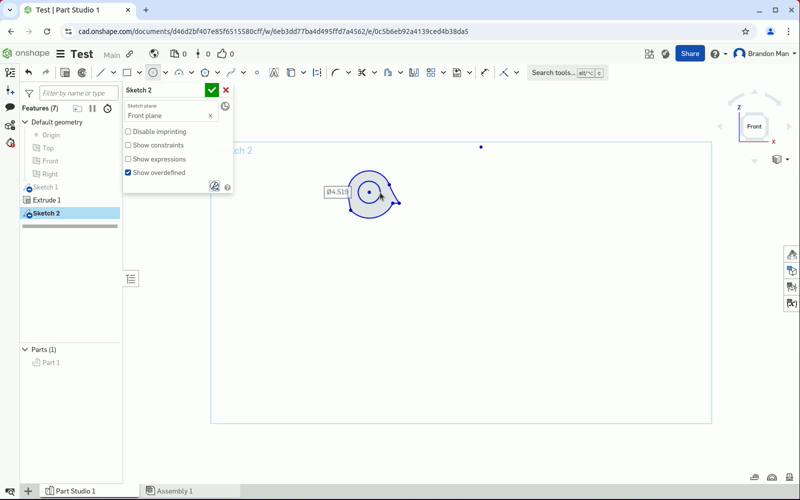
mouse_move(360, 209)
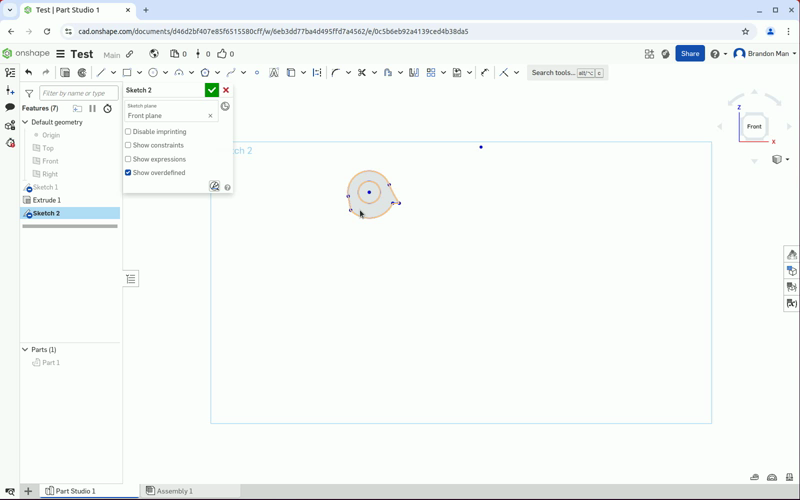
scroll(6)
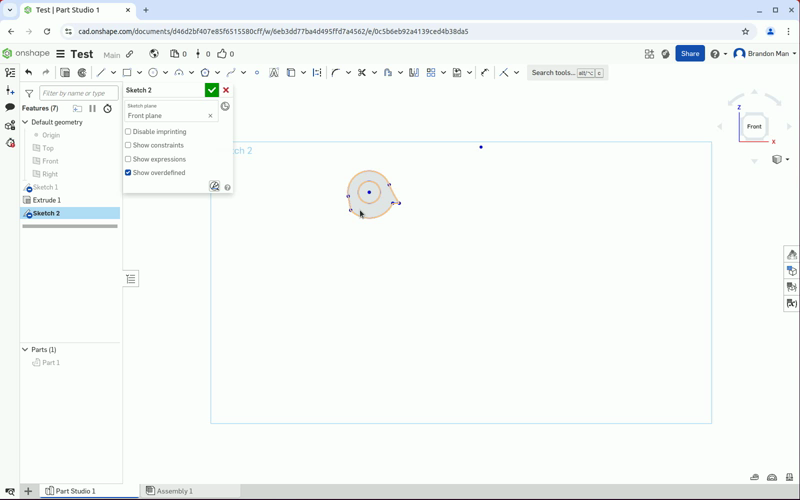
scroll(6)
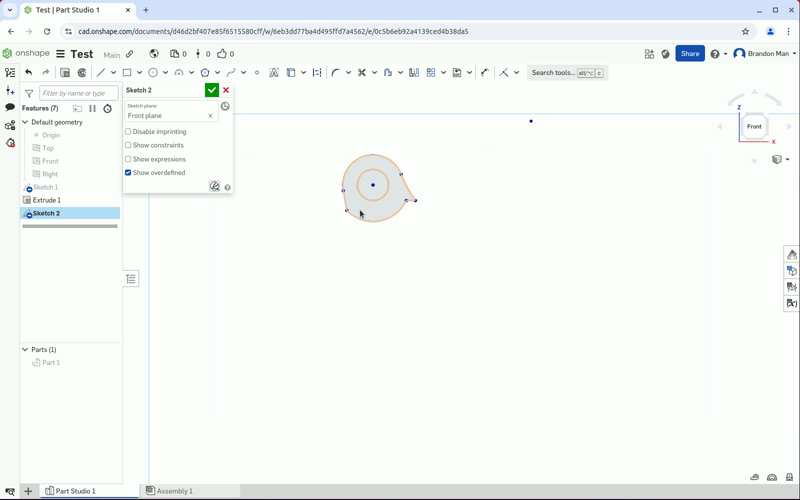
scroll(6)
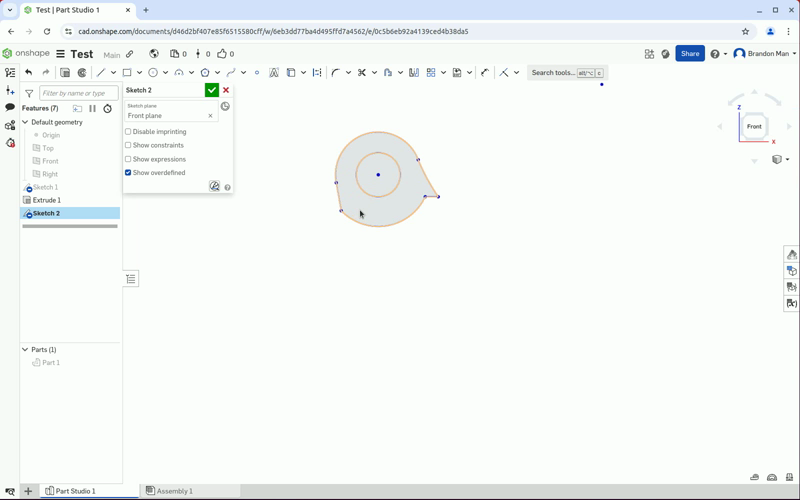
scroll(6)
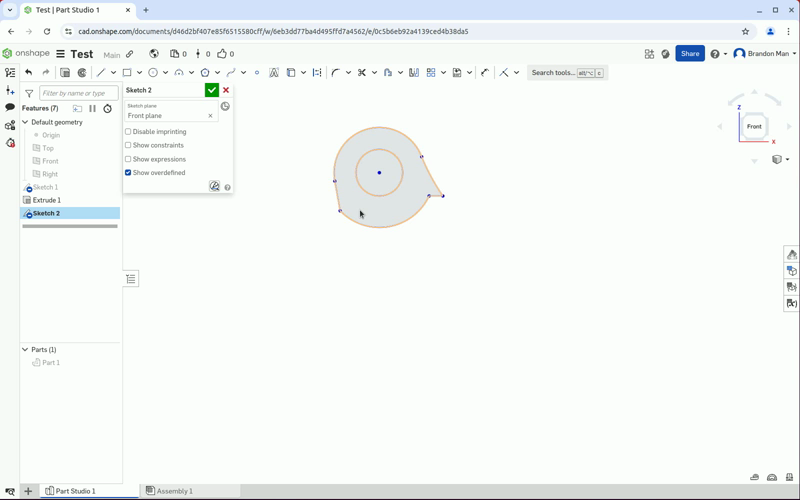
scroll(6)
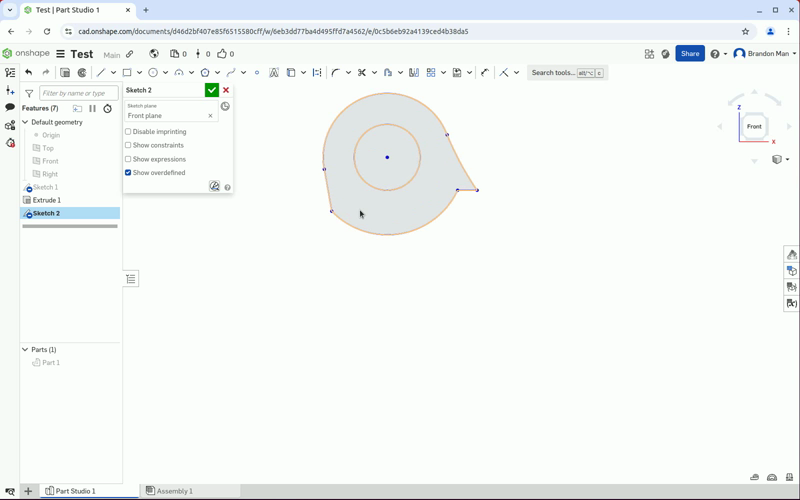
scroll(6)
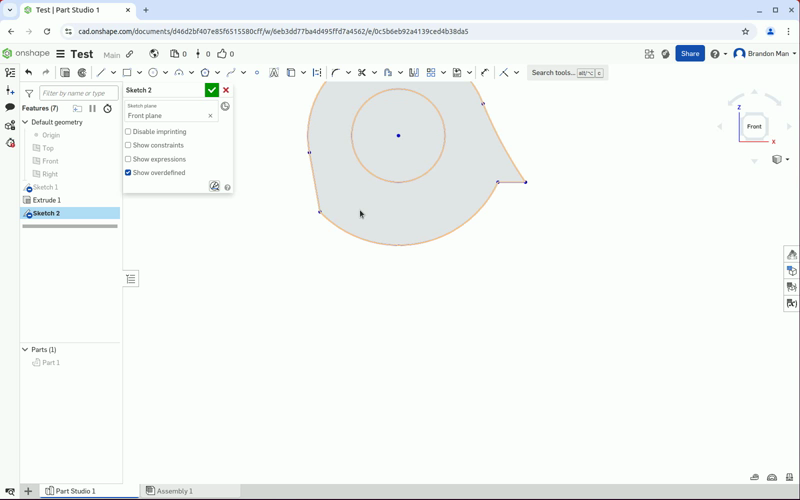
scroll(6)
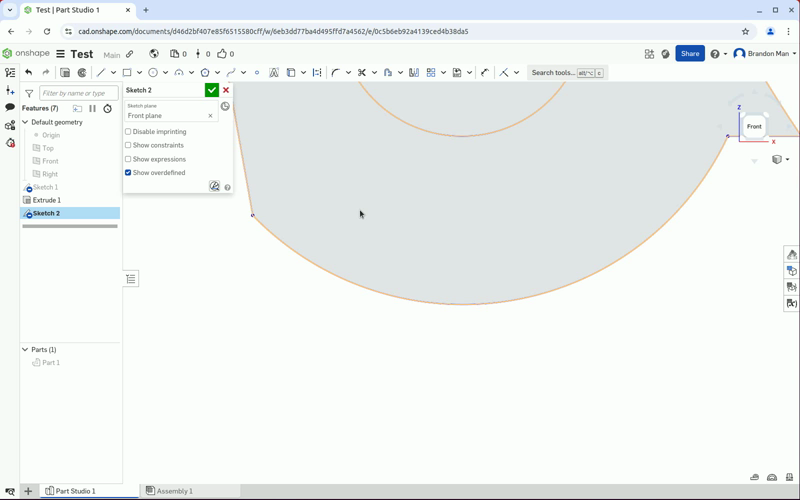
click(360, 209)
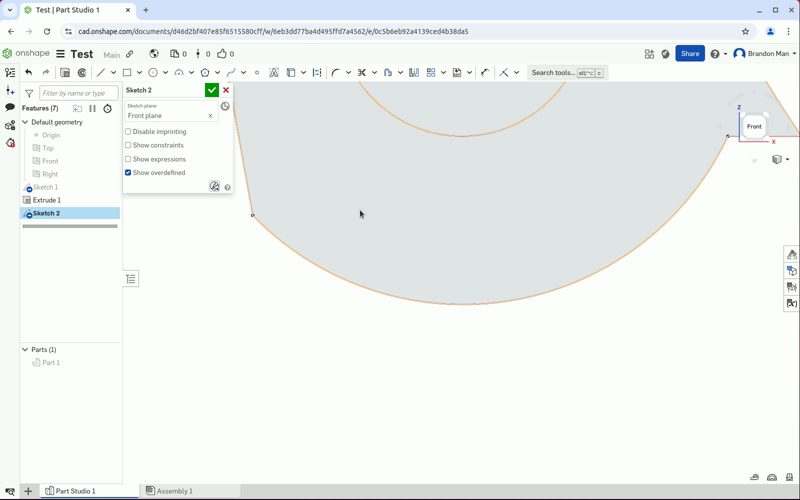
scroll(-6)
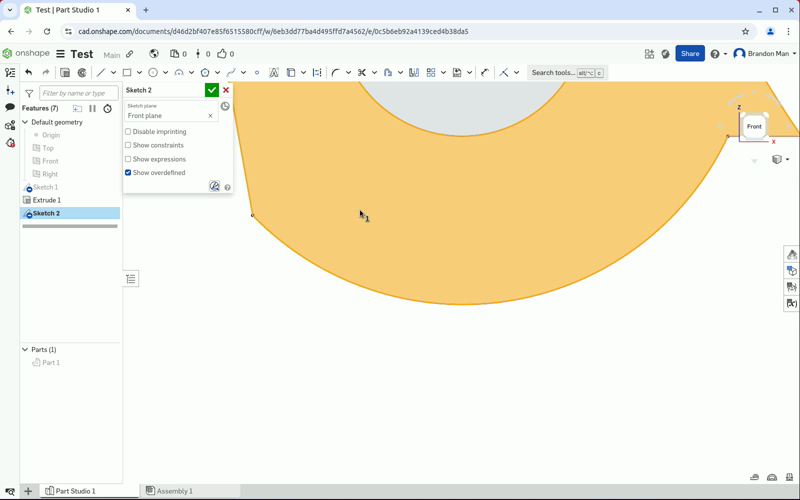
scroll(-6)
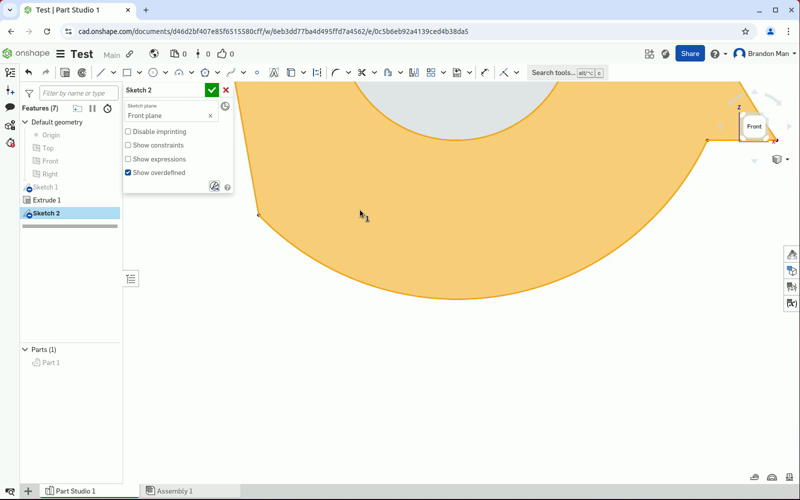
scroll(-6)
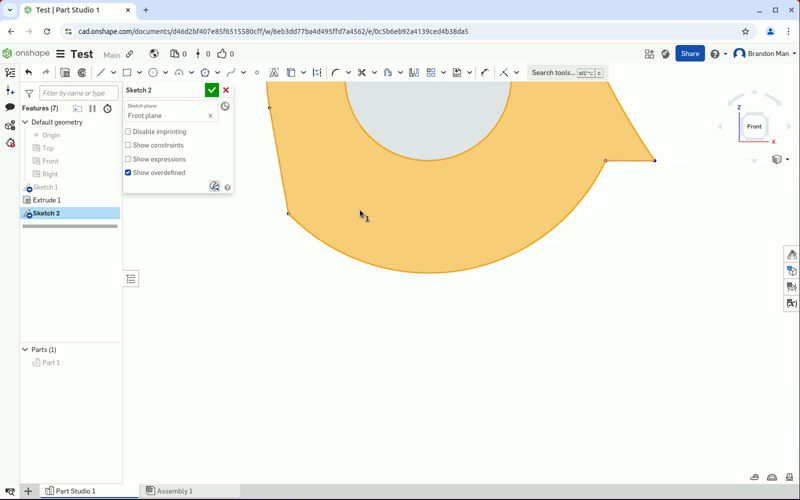
scroll(-6)
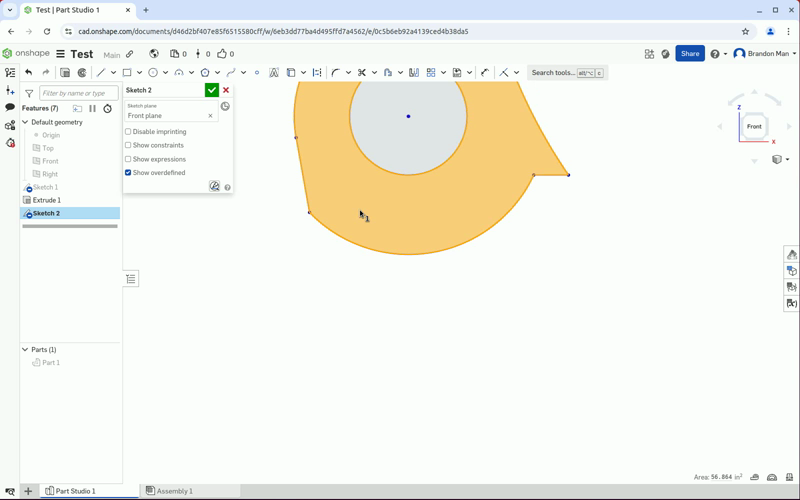
scroll(-6)
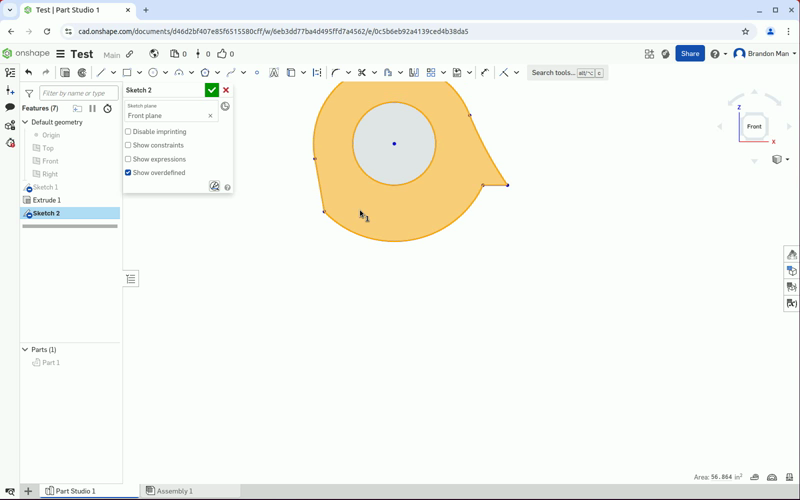
scroll(-6)
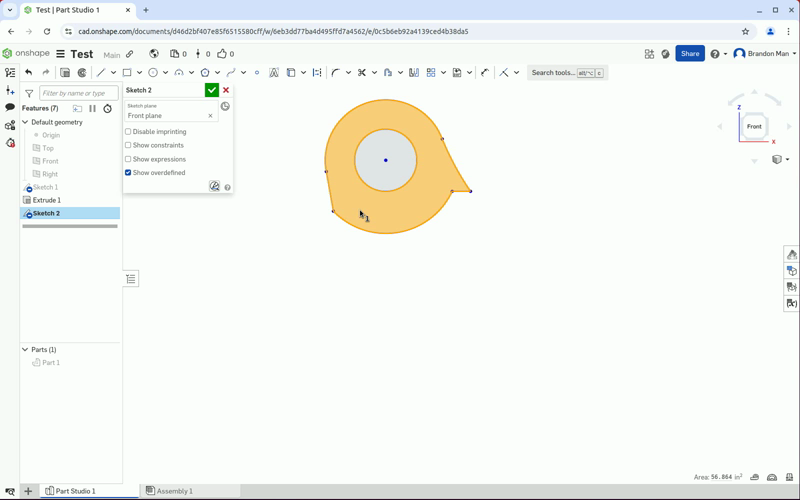
scroll(-6)
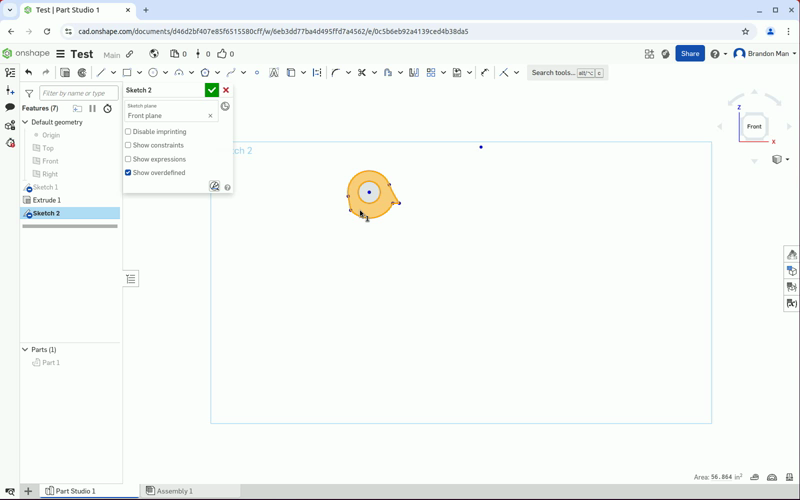
mouse_move(73, 352)
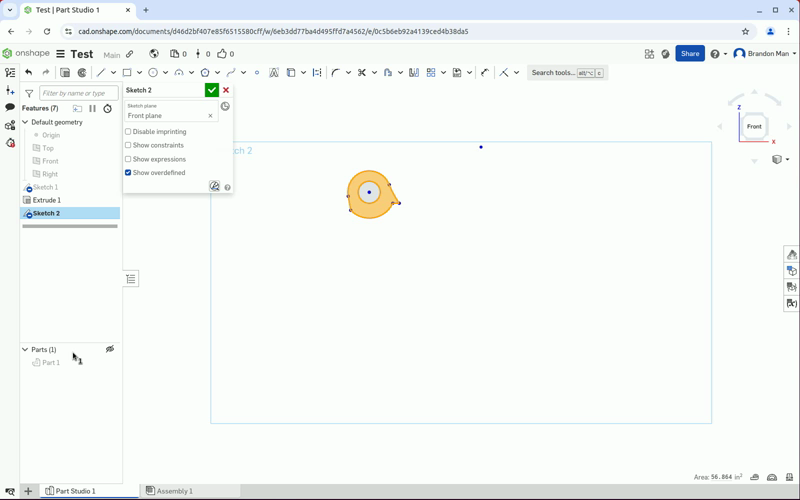
key(shift+y)
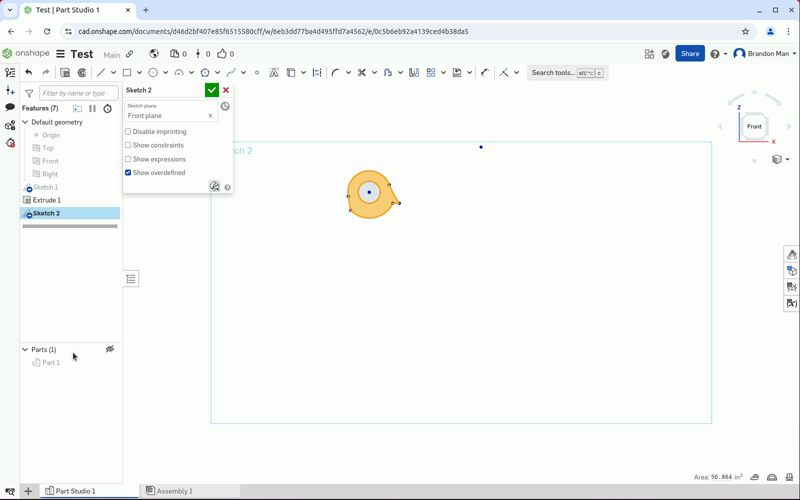
key(shift+e)
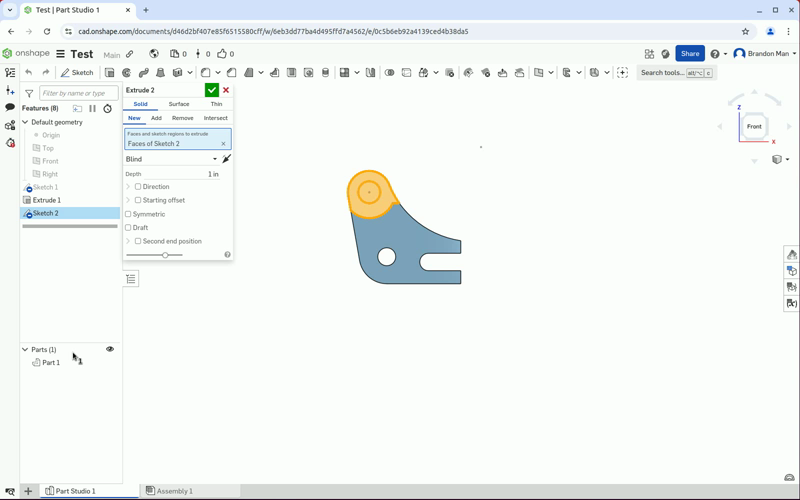
mouse_move(143, 106)
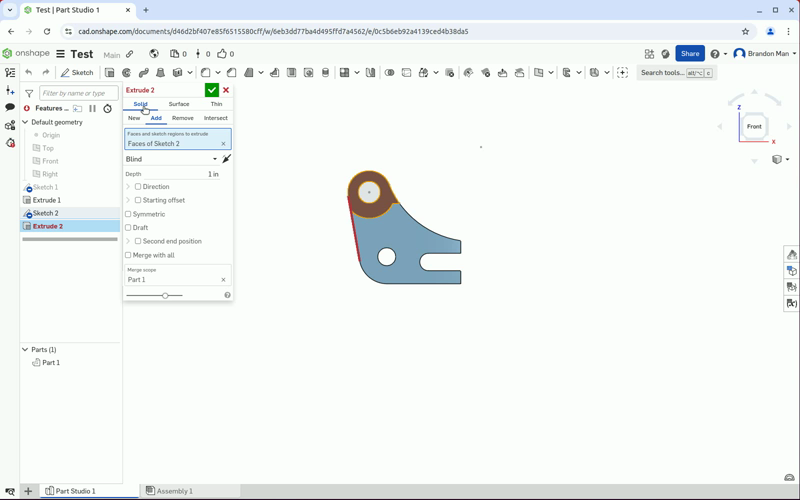
click(143, 106)
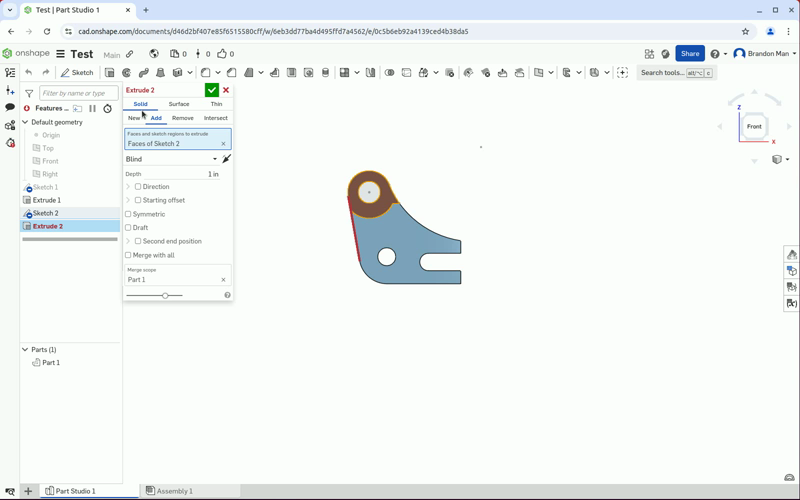
mouse_move(137, 120)
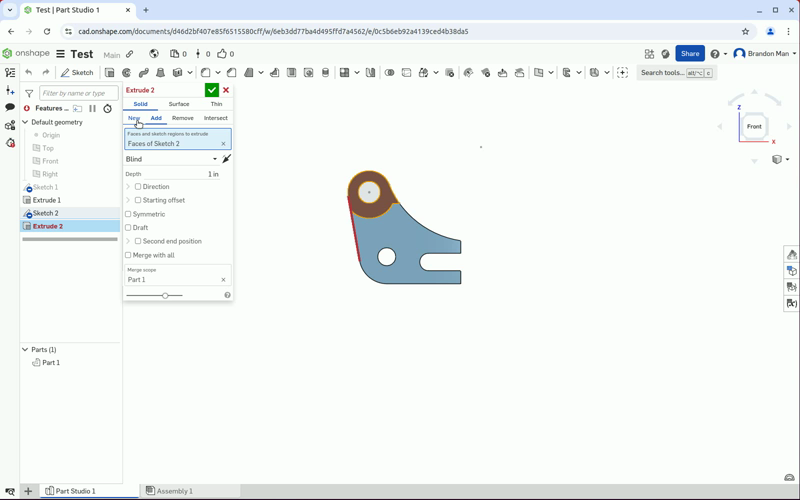
click(137, 120)
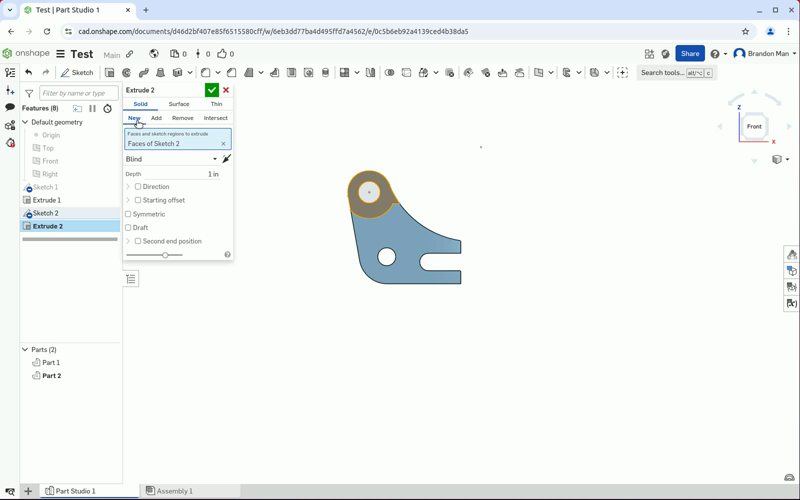
key(tab, 4)
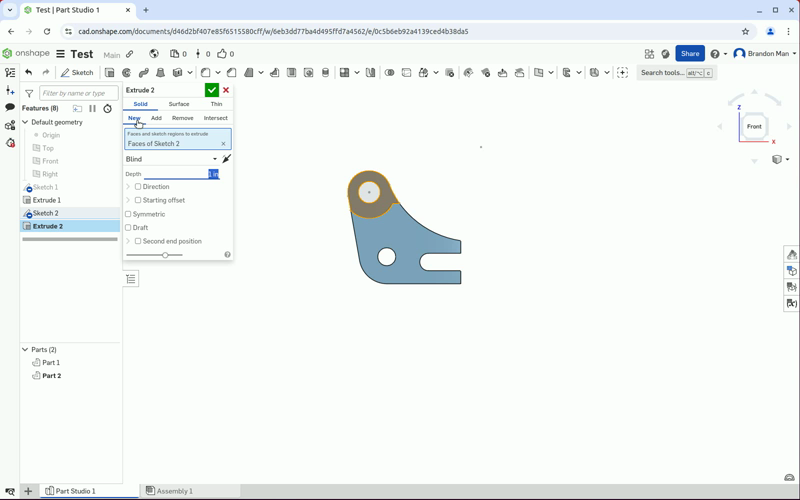
text(6.981)
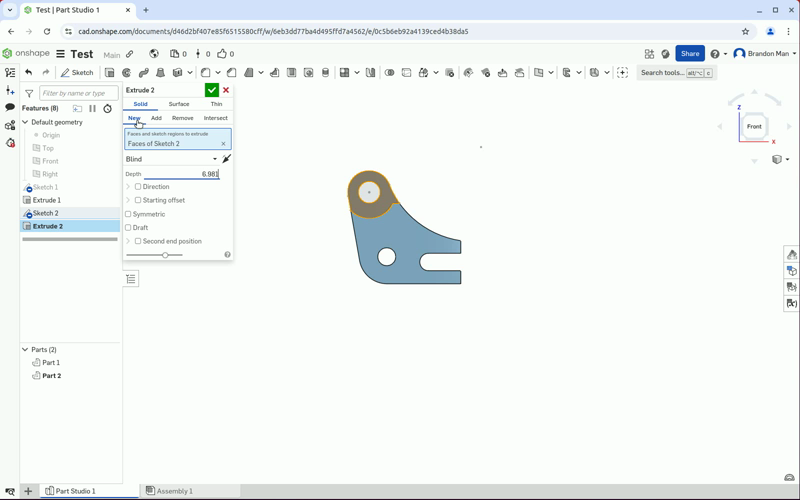
key(enter)
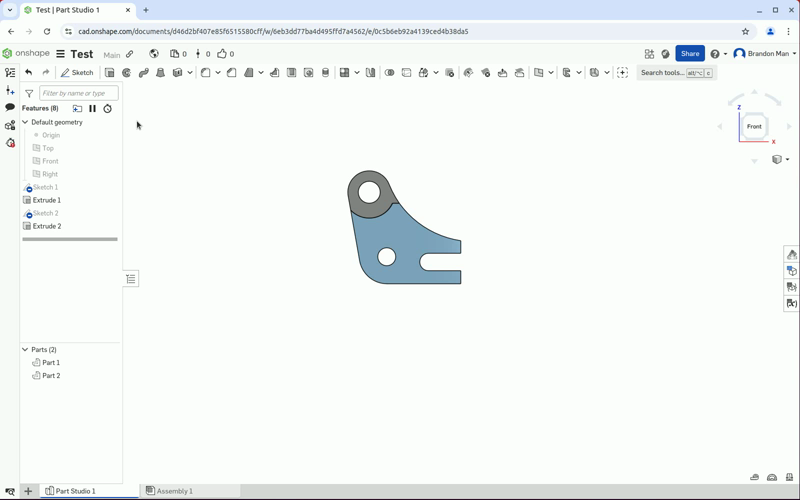
key(shift+h)
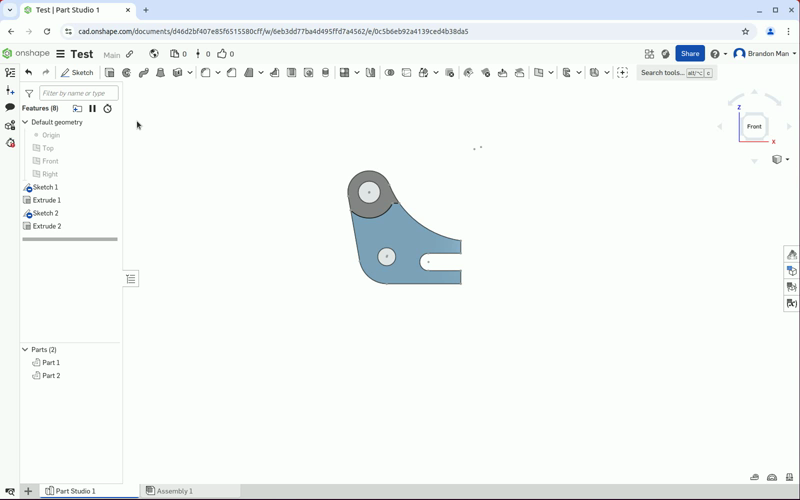
key(shift+h)
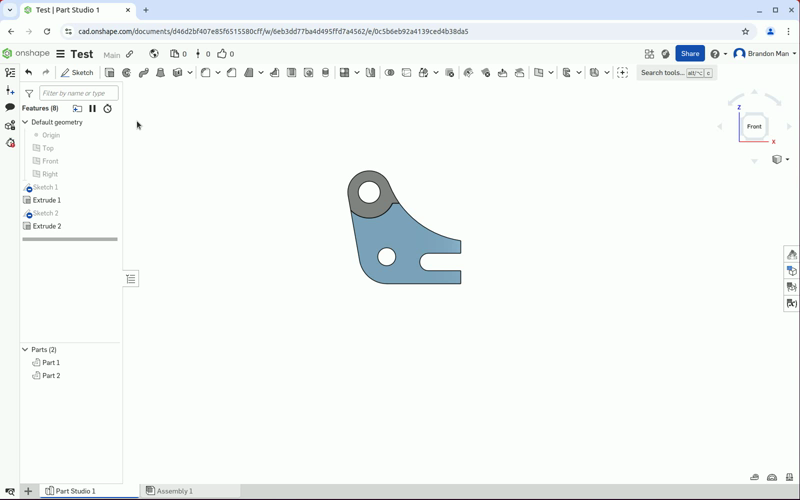
mouse_move(73, 189)
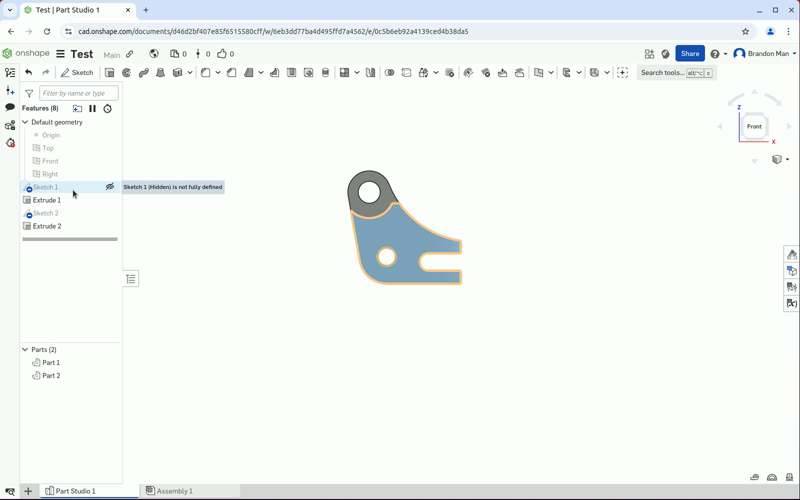
click(73, 189)
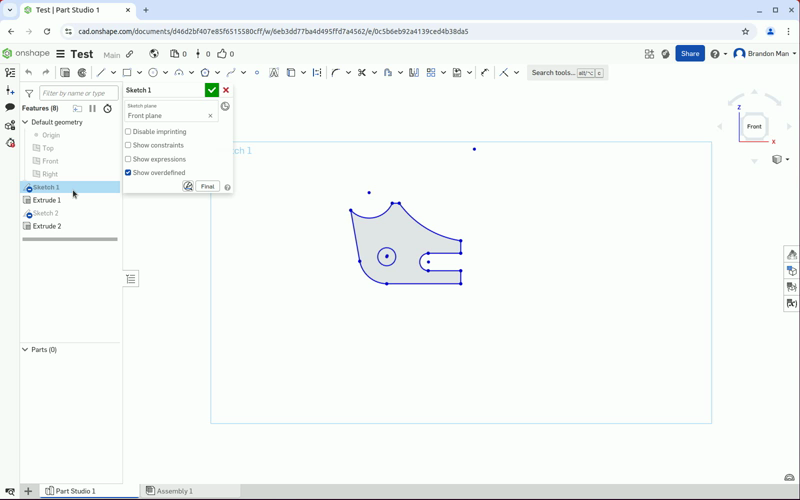
mouse_move(229, 92)
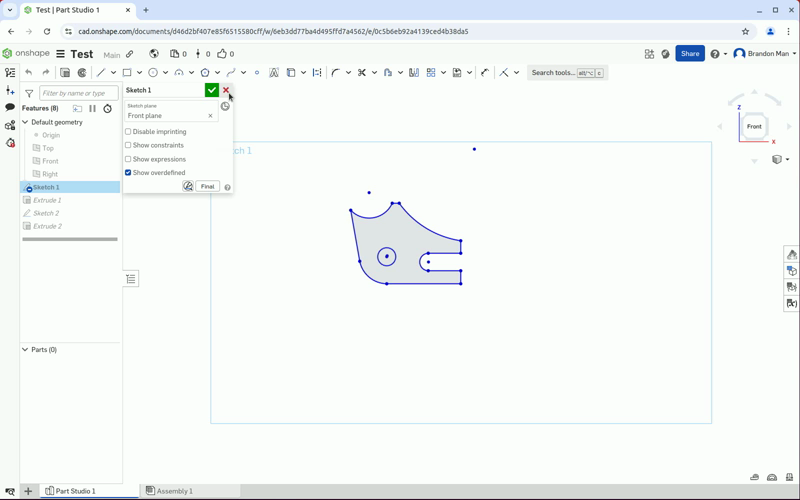
click(229, 92)
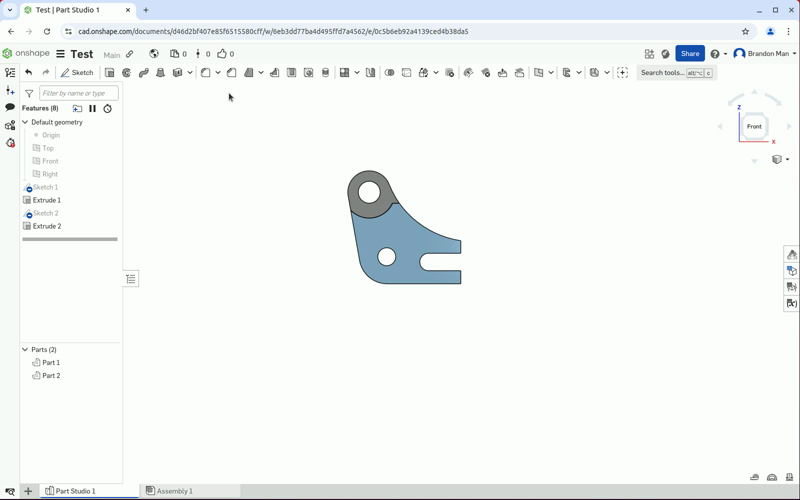
mouse_move(541, 75)
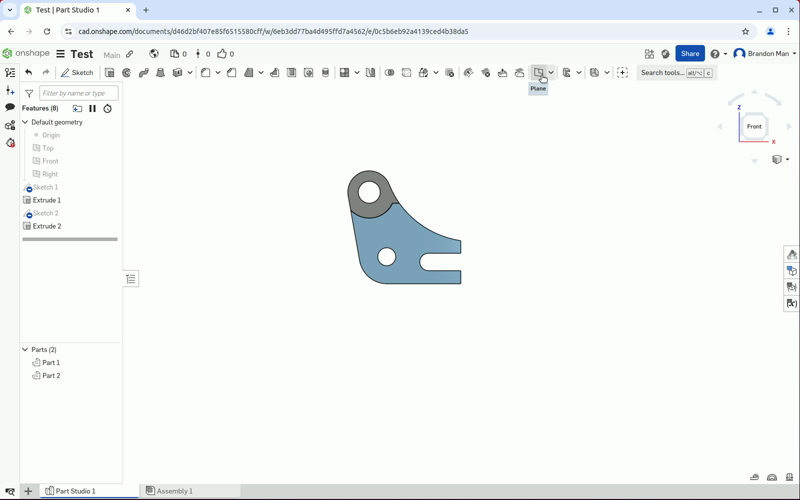
click(541, 75)
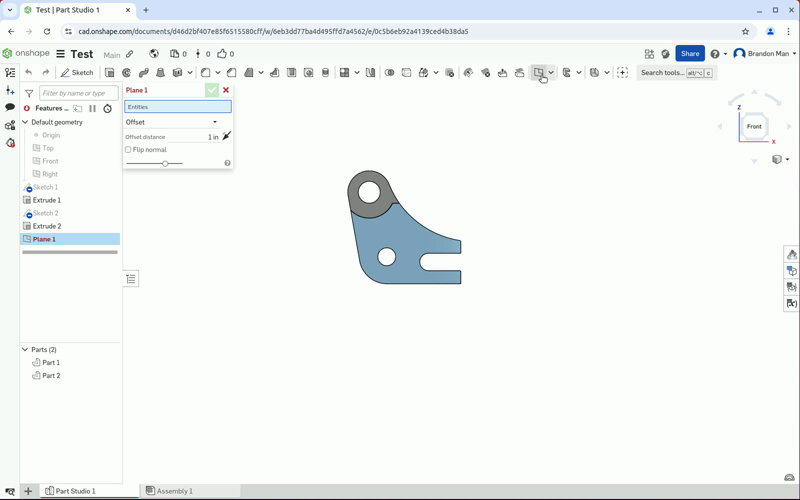
mouse_move(73, 163)
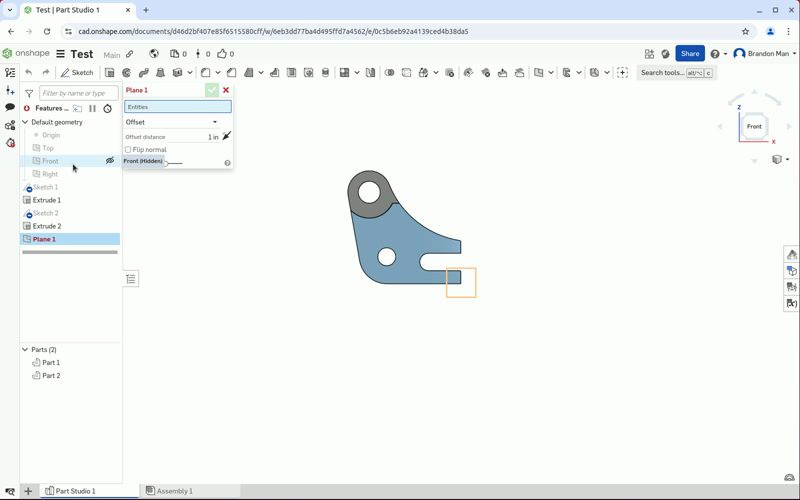
click(73, 163)
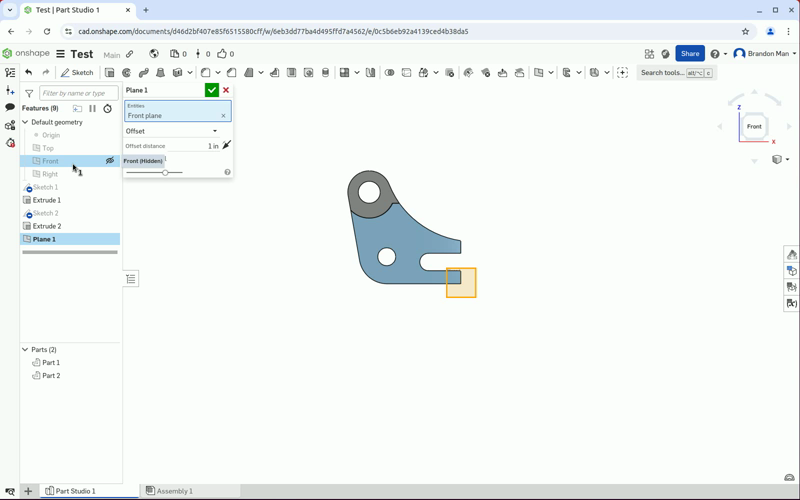
key(tab, 2)
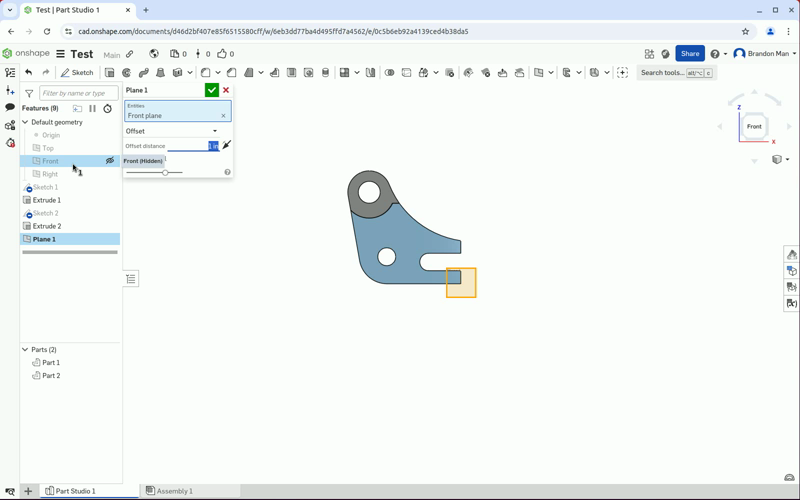
text(6.994)
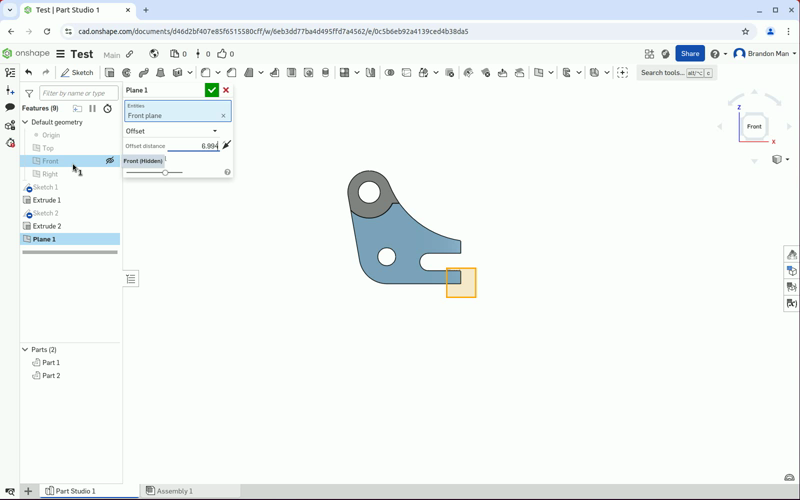
key(enter, 2)
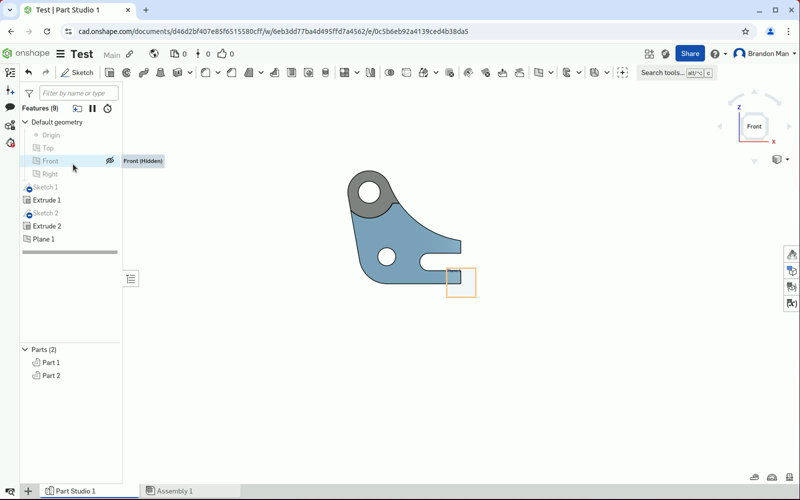
key(shift+s)
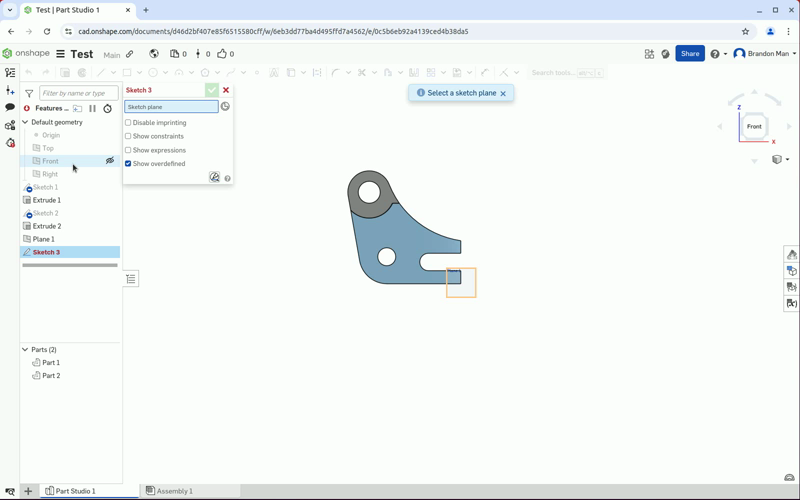
mouse_move(73, 241)
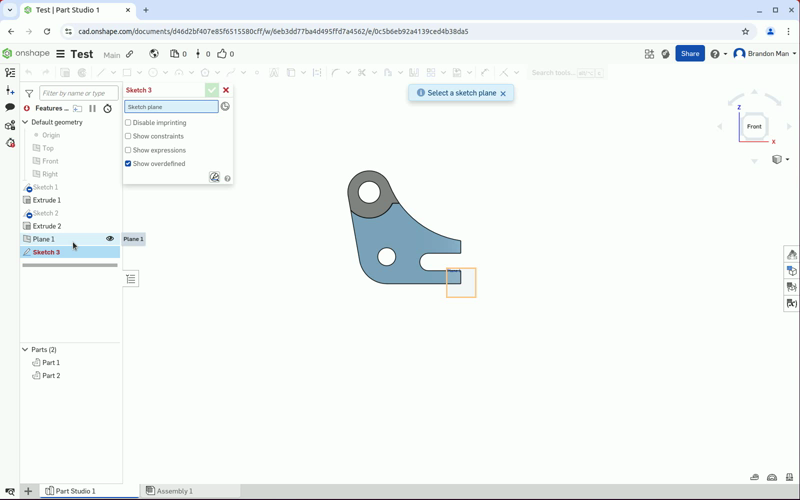
click(73, 241)
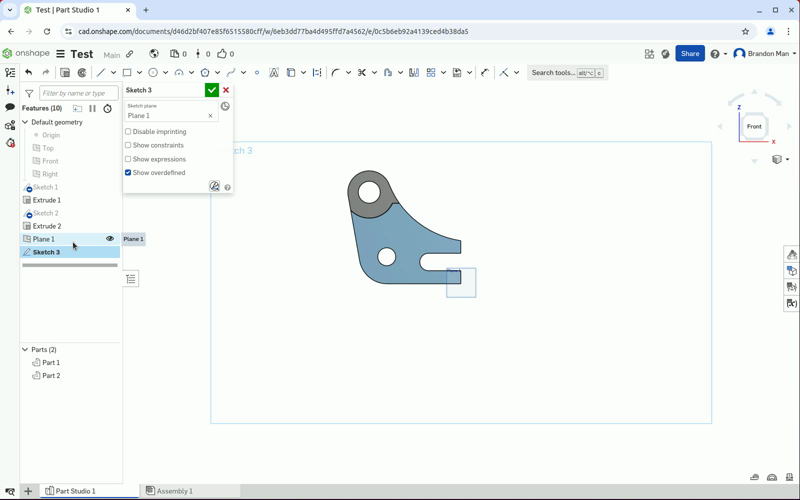
mouse_move(73, 352)
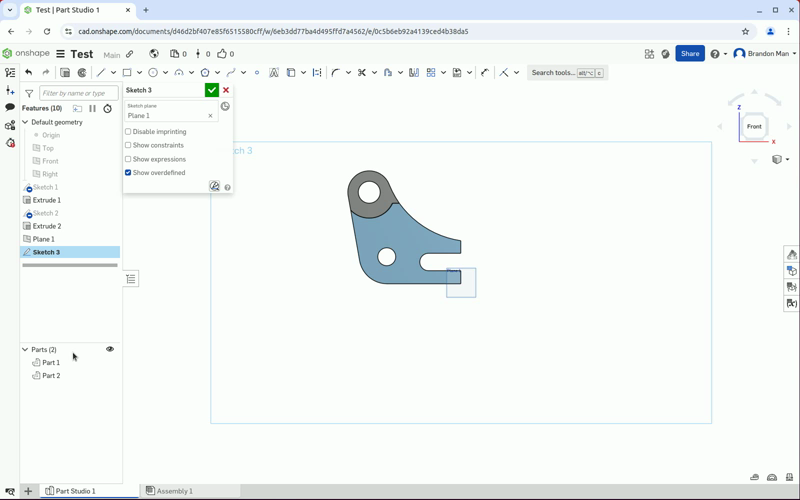
key(y)
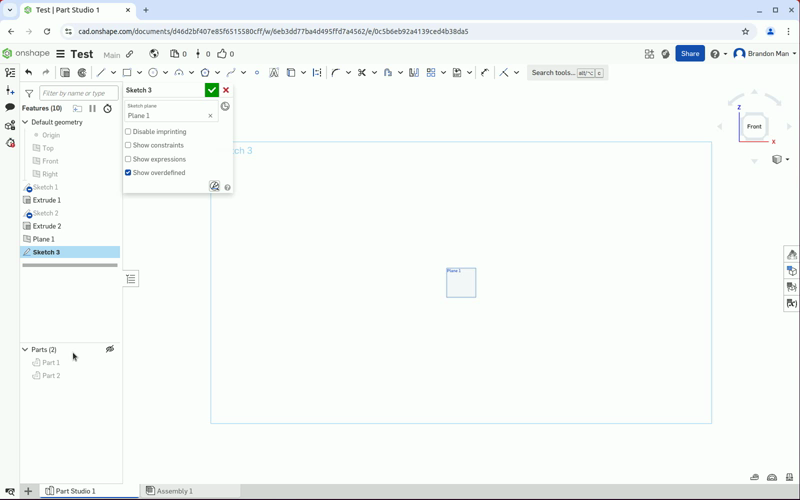
key(l)
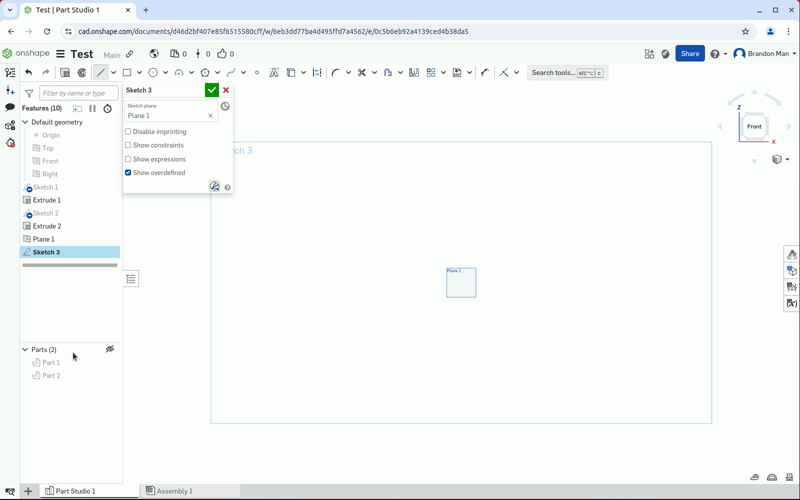
key_down(shift)
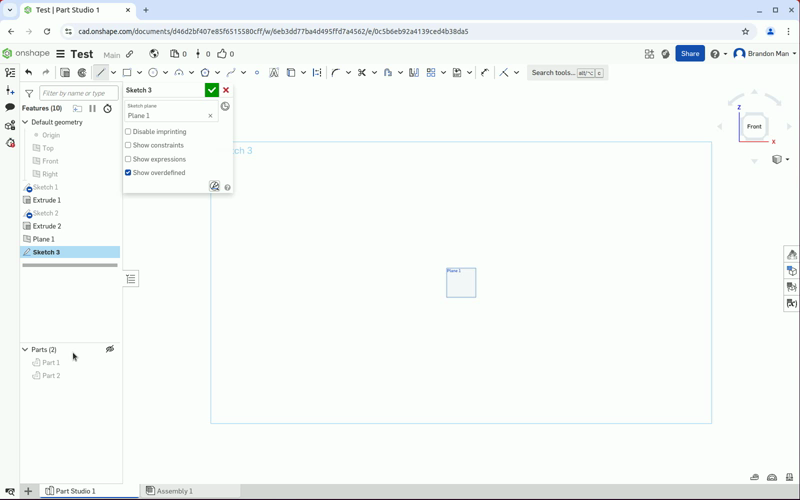
mouse_move(348, 196)
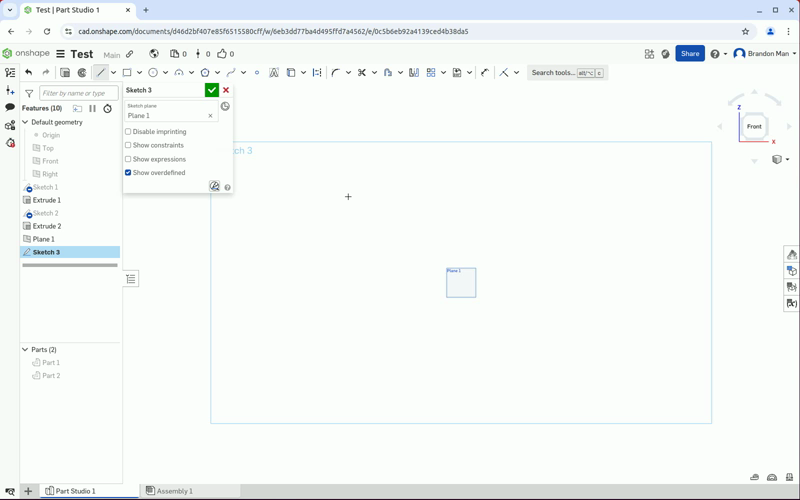
click(348, 196)
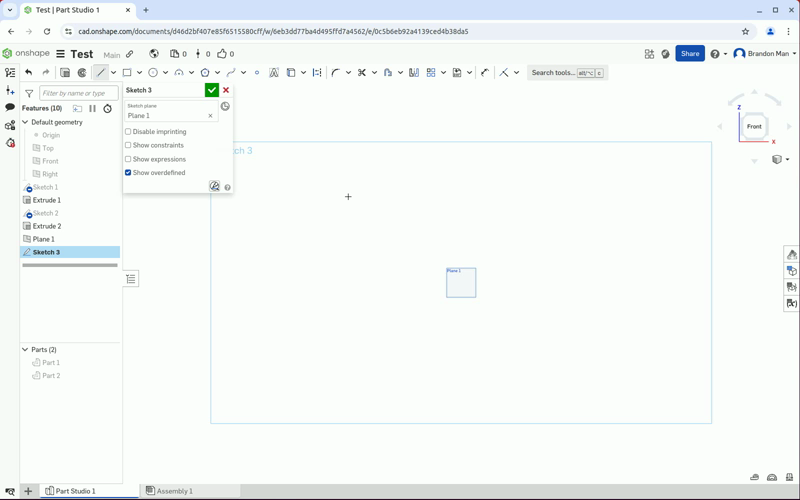
key_up(shift)
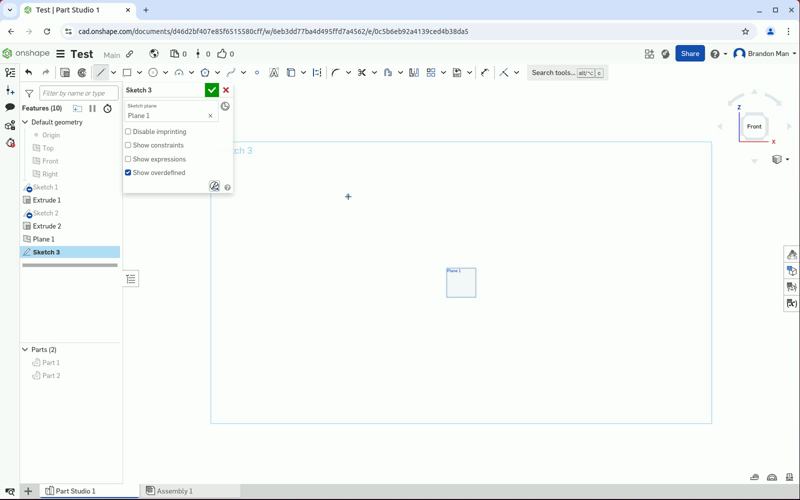
key_down(shift)
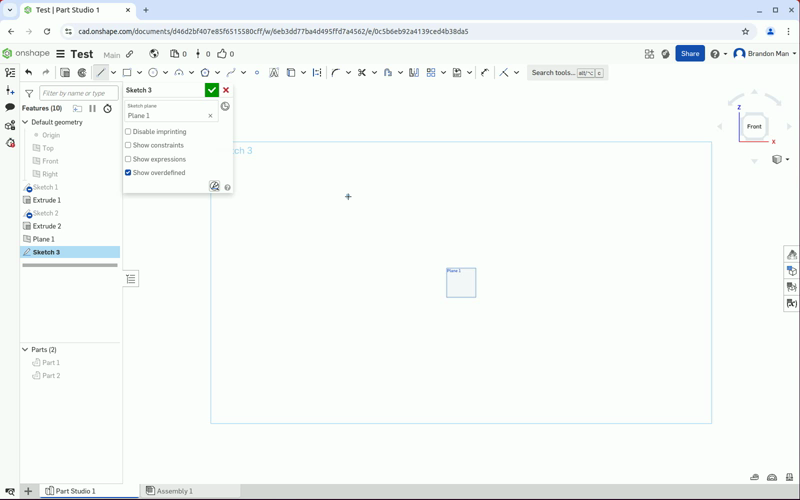
mouse_move(378, 196)
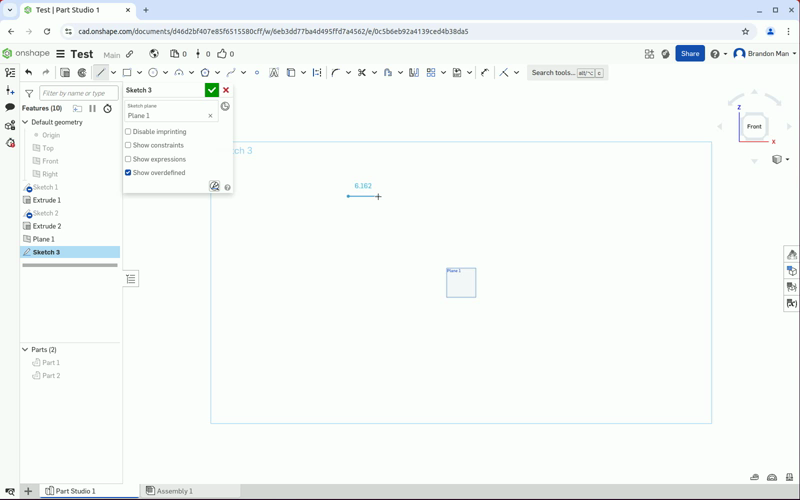
mouse_move(350, 210)
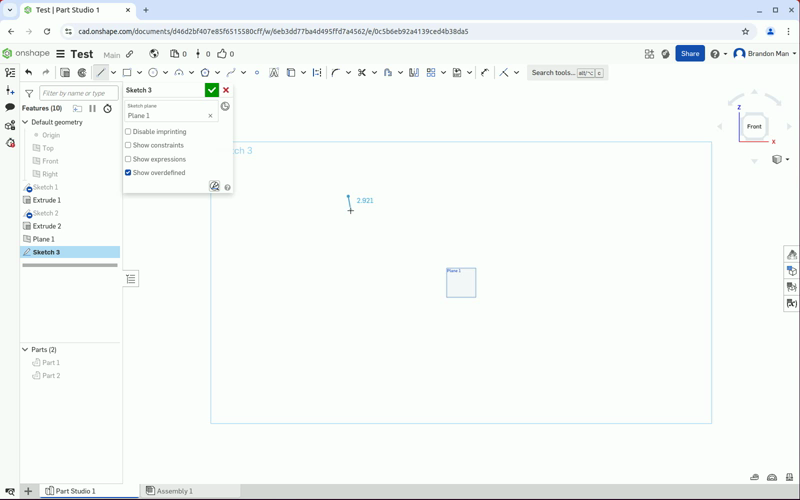
click(350, 210)
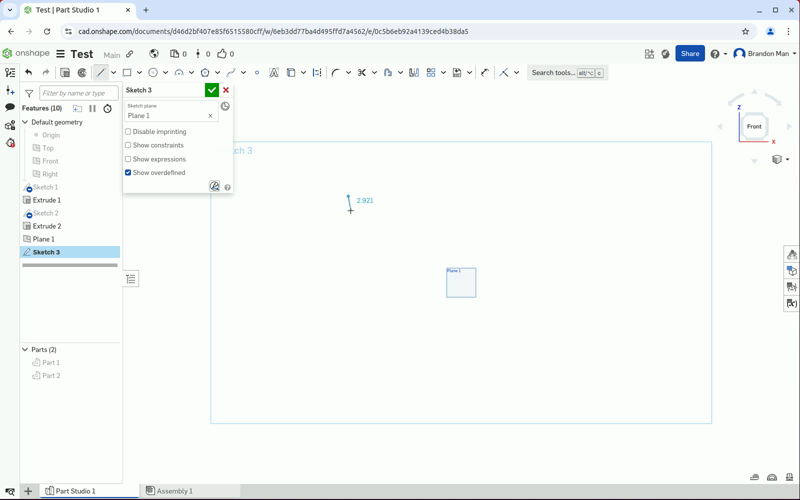
key_up(shift)
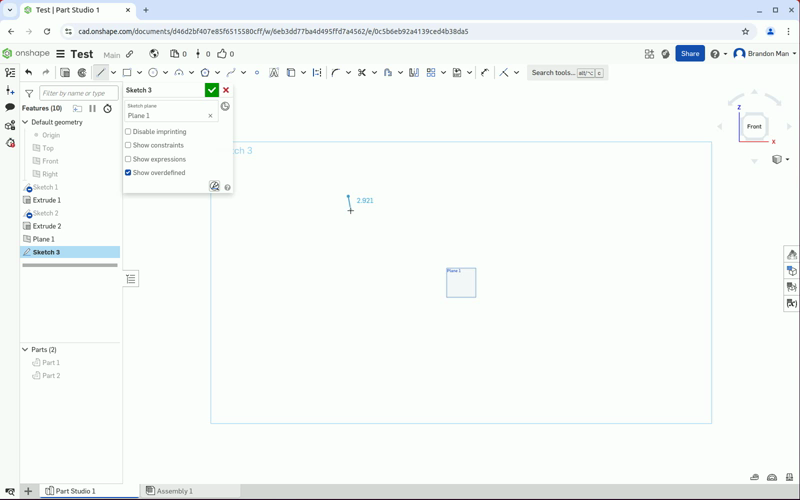
key(esc)
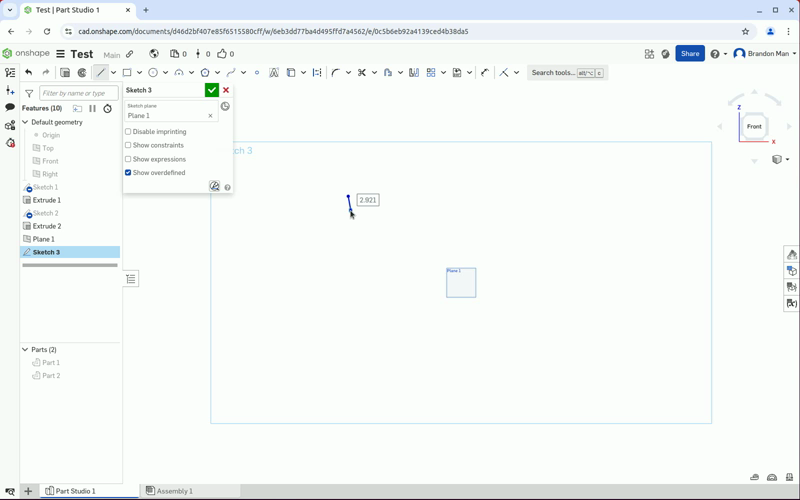
key(a)
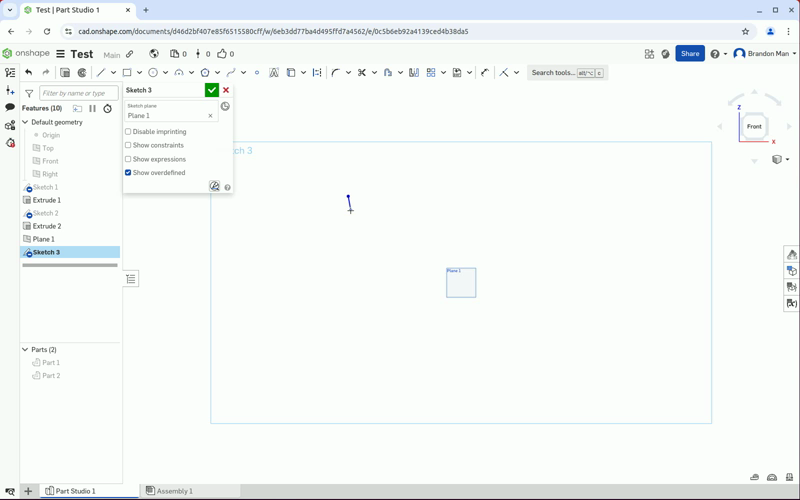
mouse_move(350, 210)
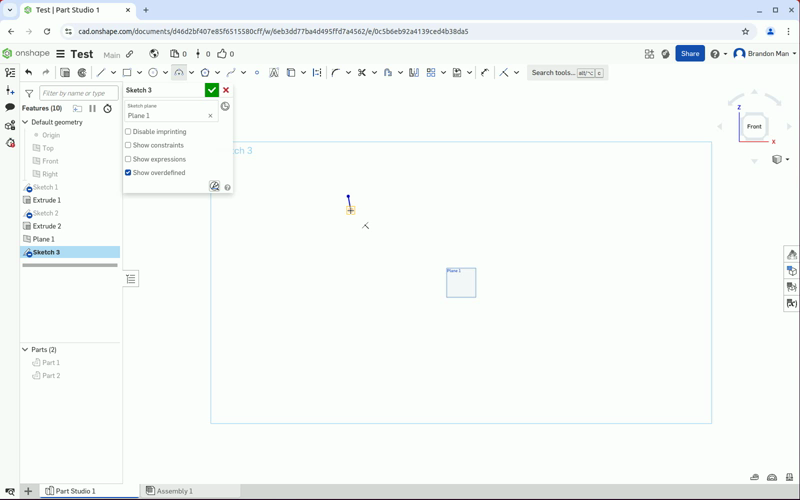
click(350, 210)
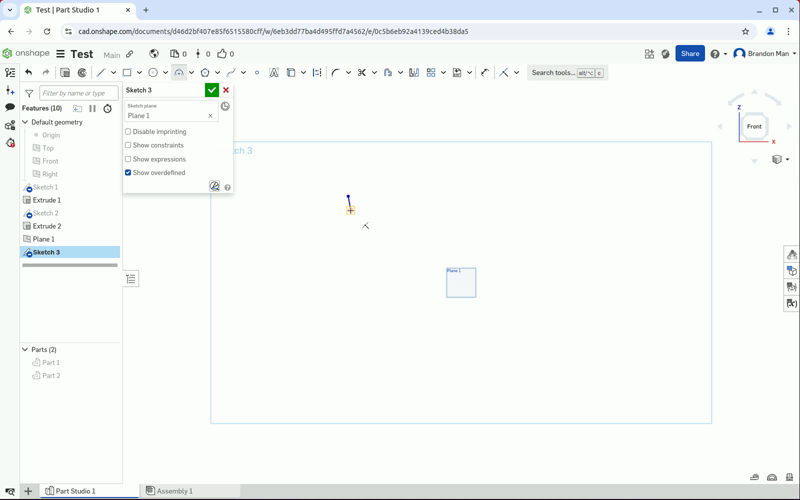
key_down(shift)
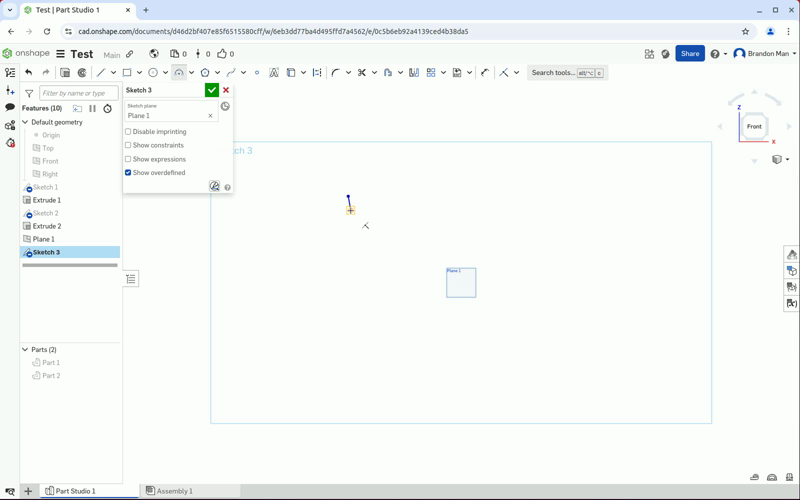
mouse_move(392, 203)
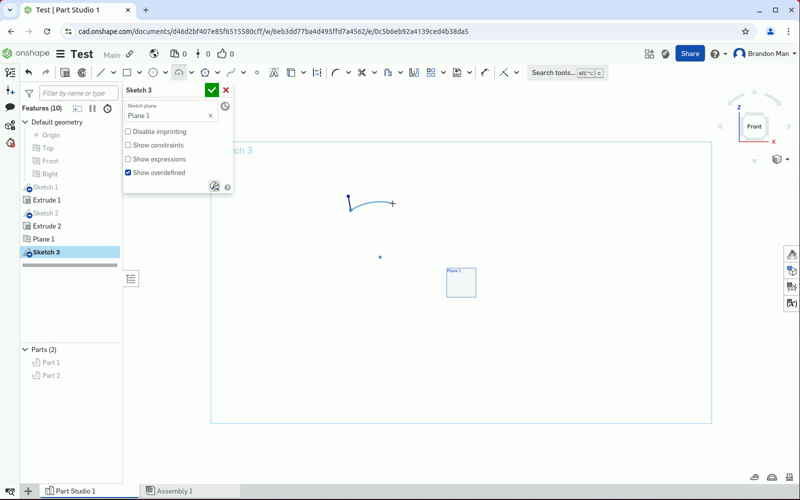
click(392, 203)
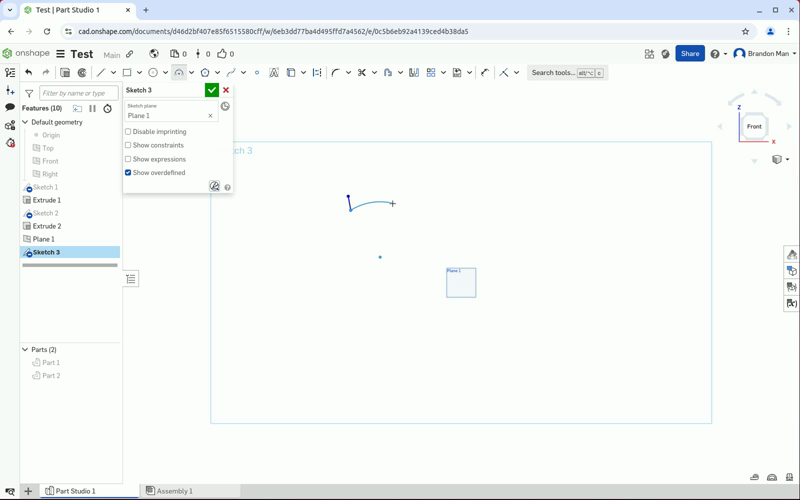
mouse_move(373, 217)
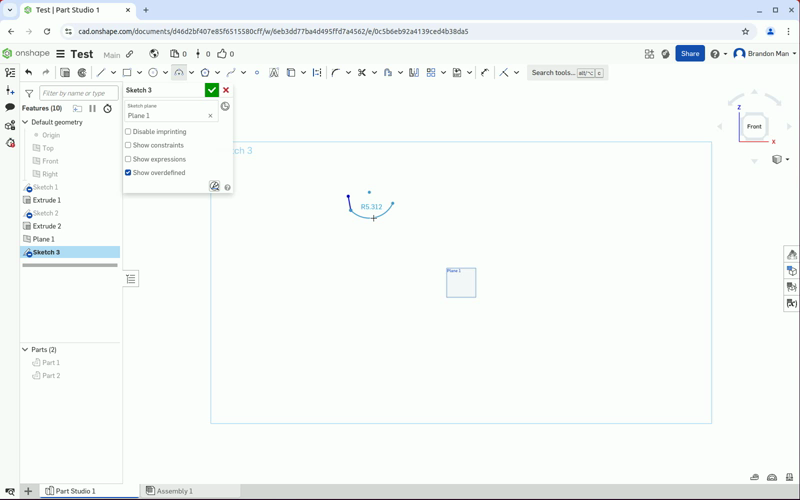
click(373, 217)
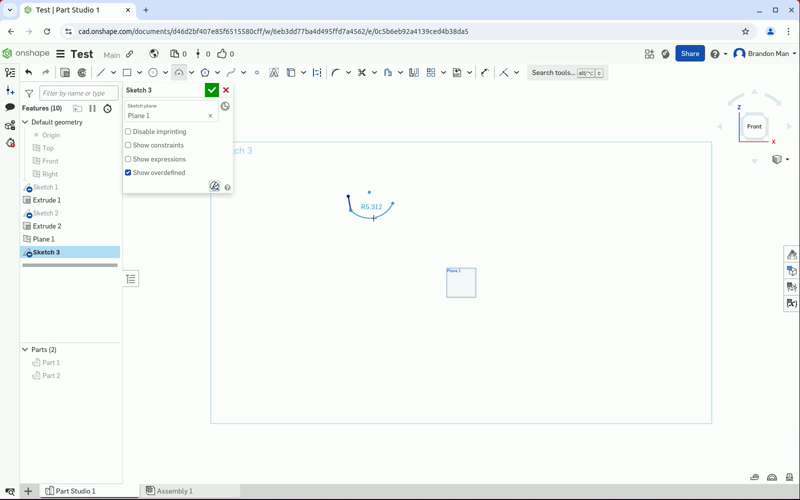
key_up(shift)
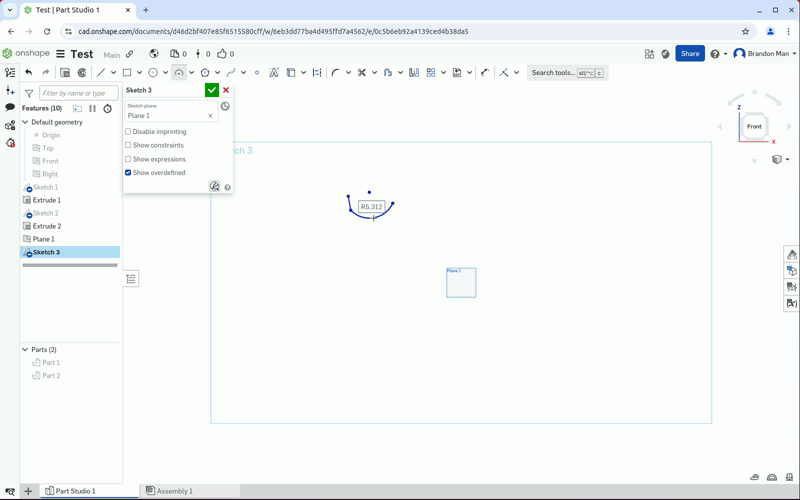
key(esc)
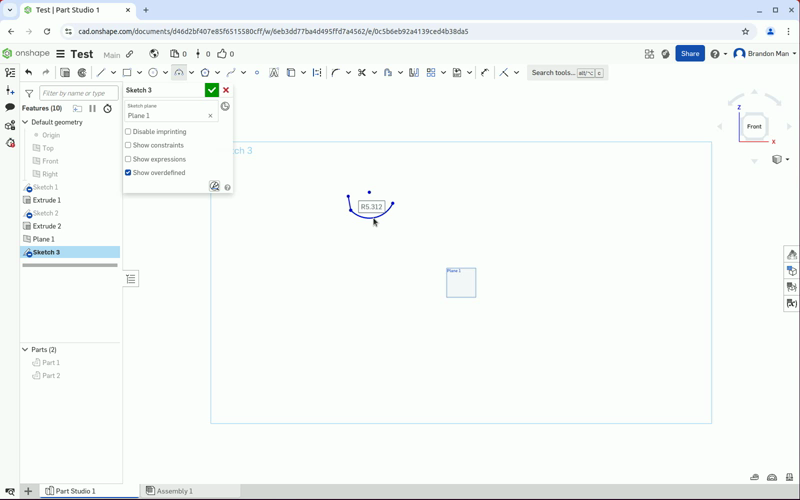
key(l)
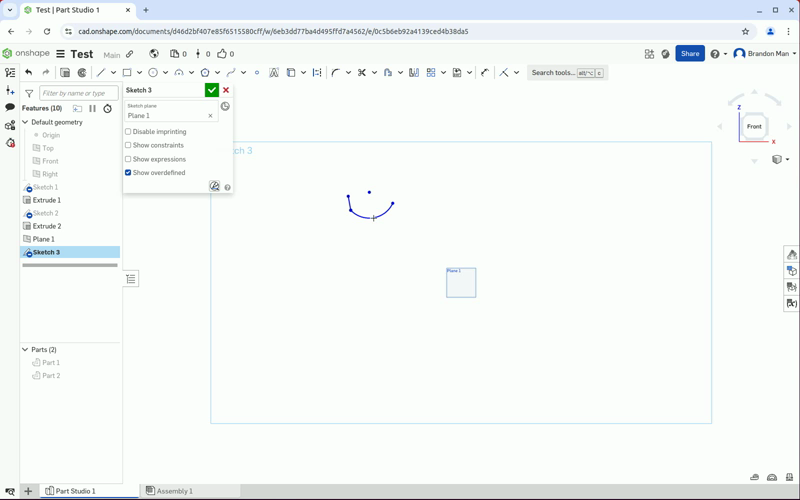
mouse_move(392, 203)
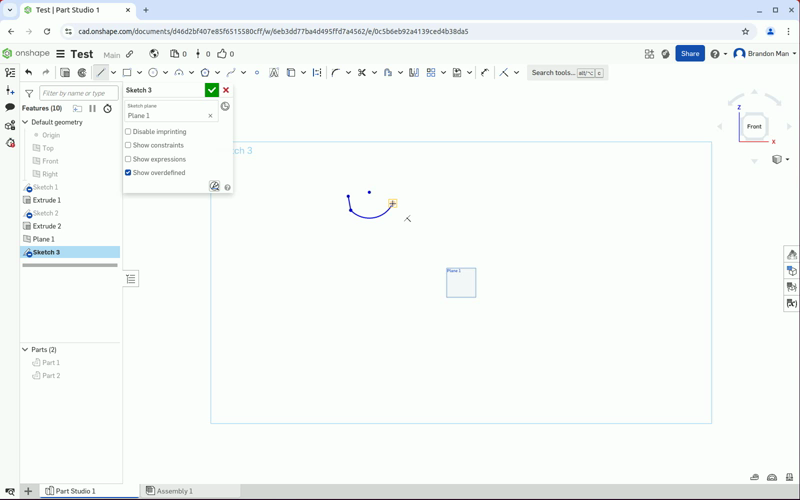
click(392, 203)
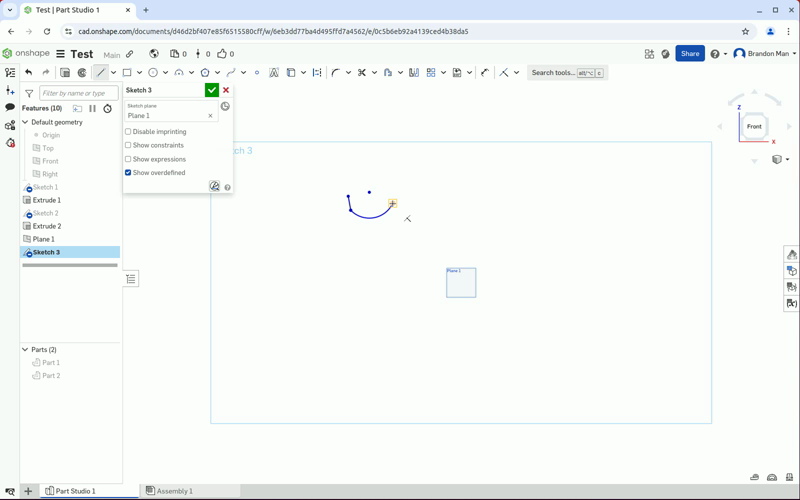
key_down(shift)
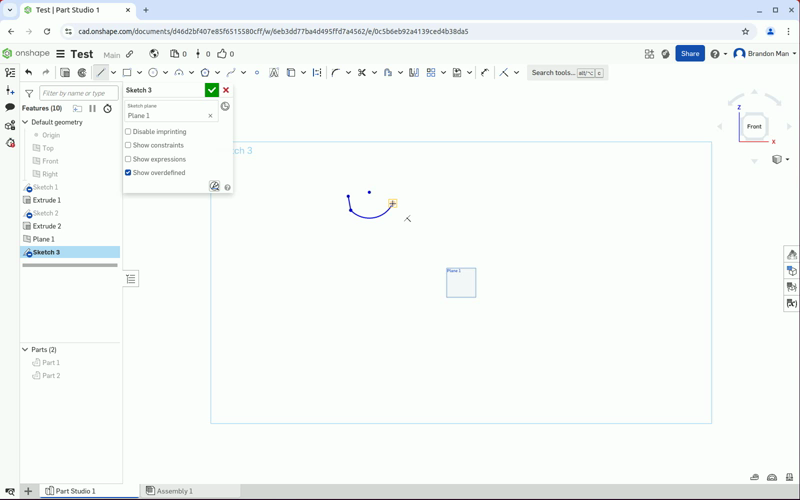
mouse_move(422, 203)
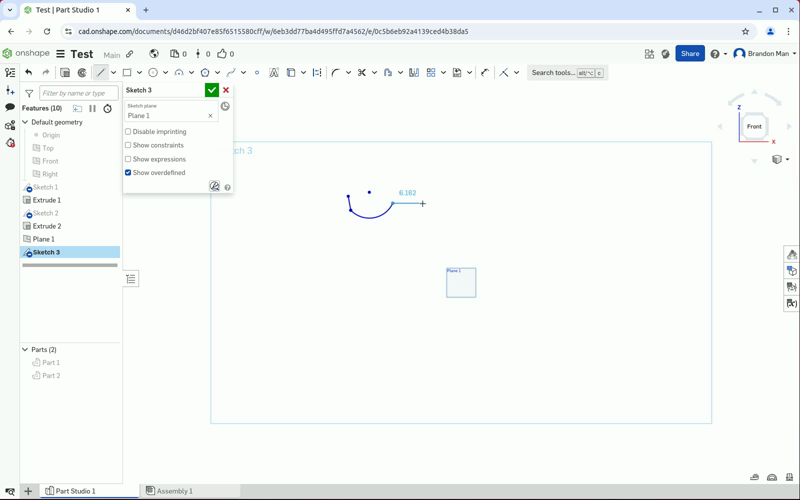
mouse_move(399, 203)
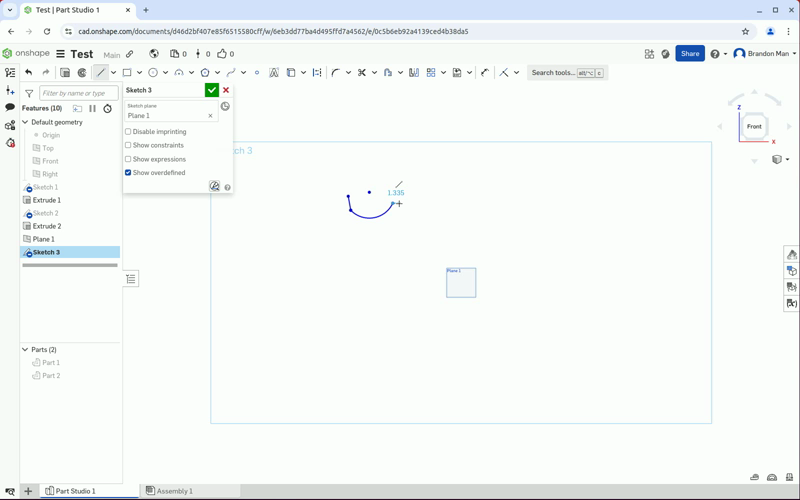
scroll(6)
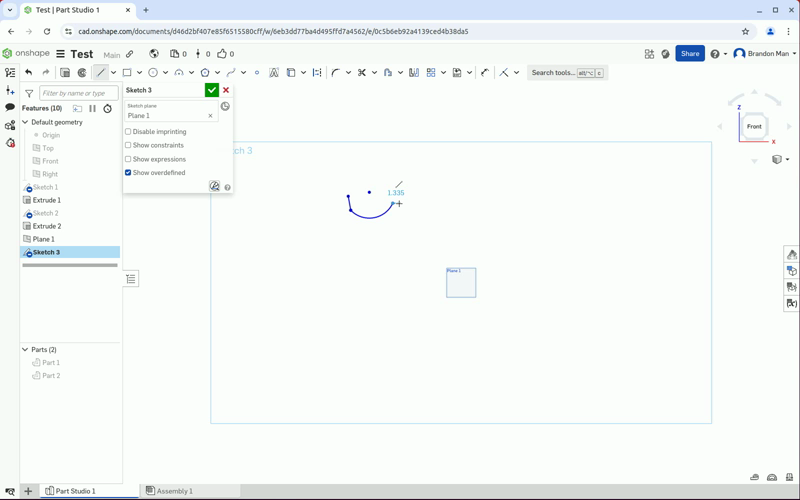
scroll(6)
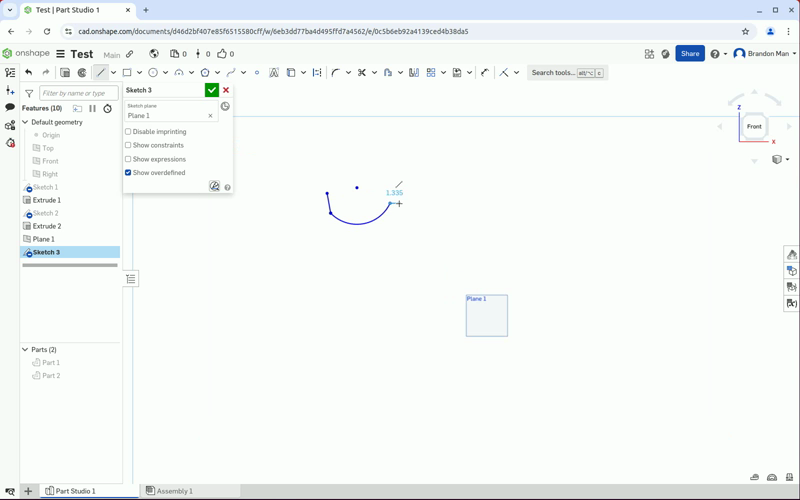
scroll(6)
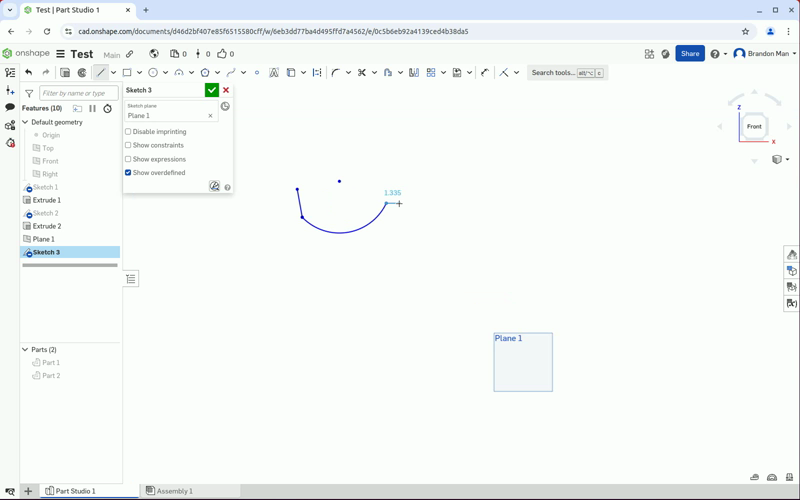
scroll(6)
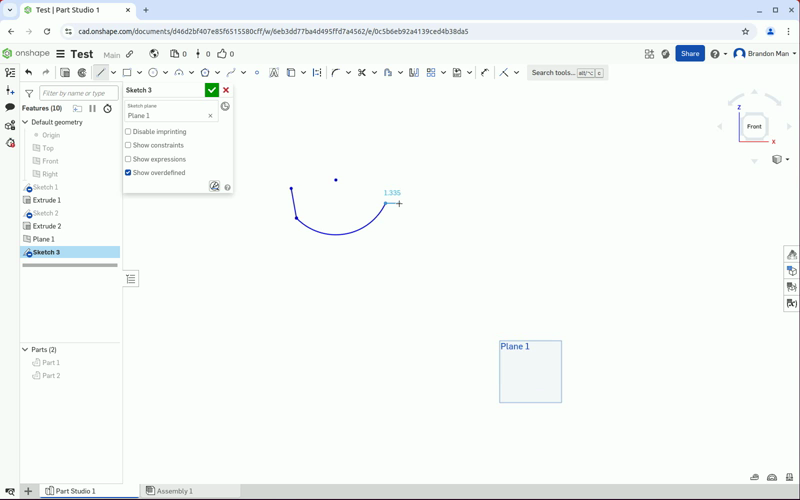
scroll(6)
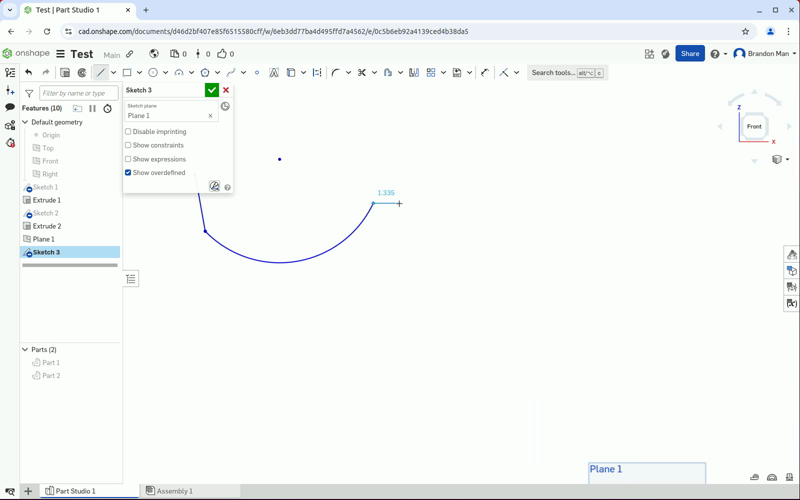
scroll(6)
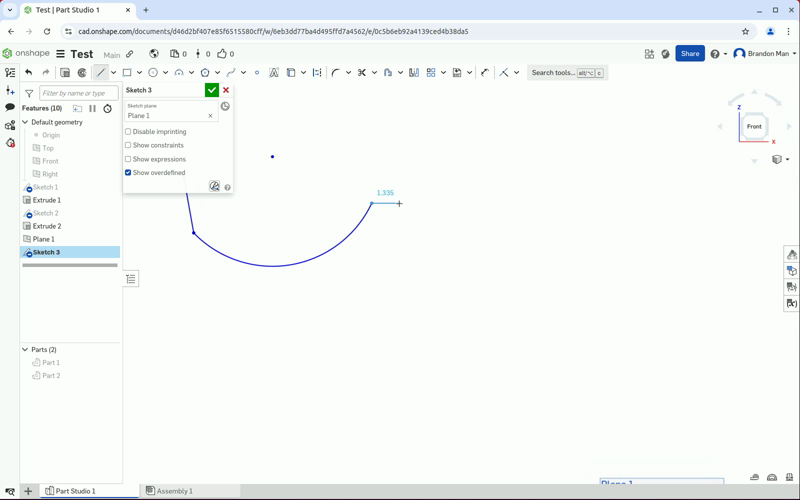
scroll(6)
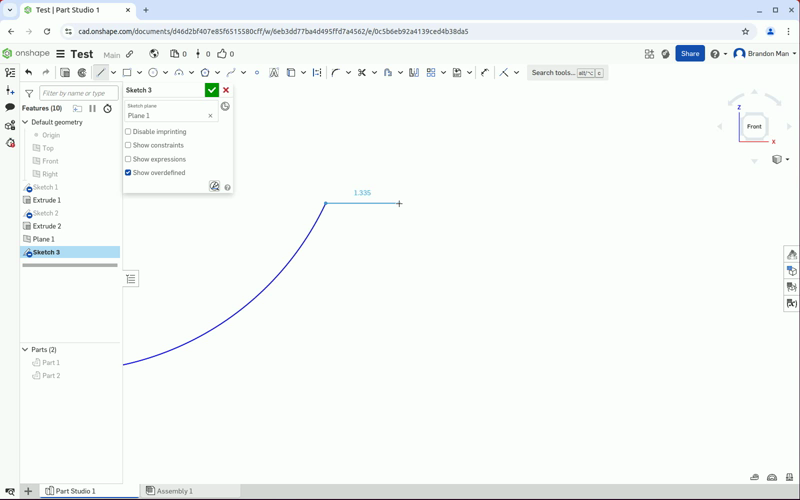
click(399, 203)
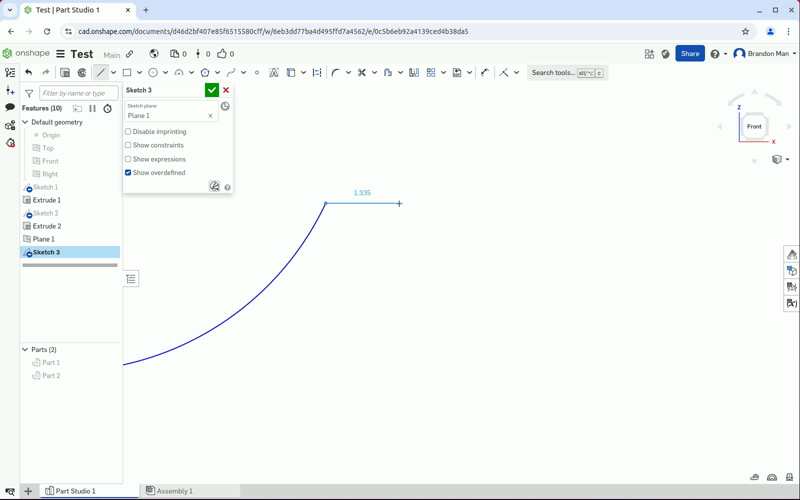
scroll(-6)
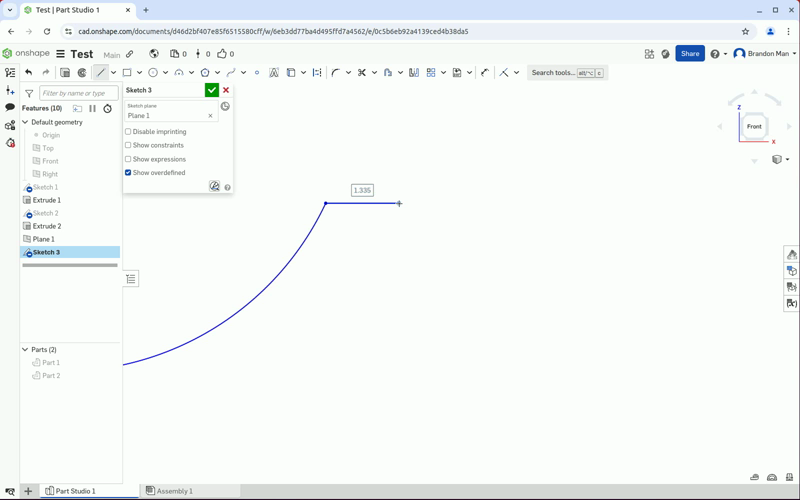
scroll(-6)
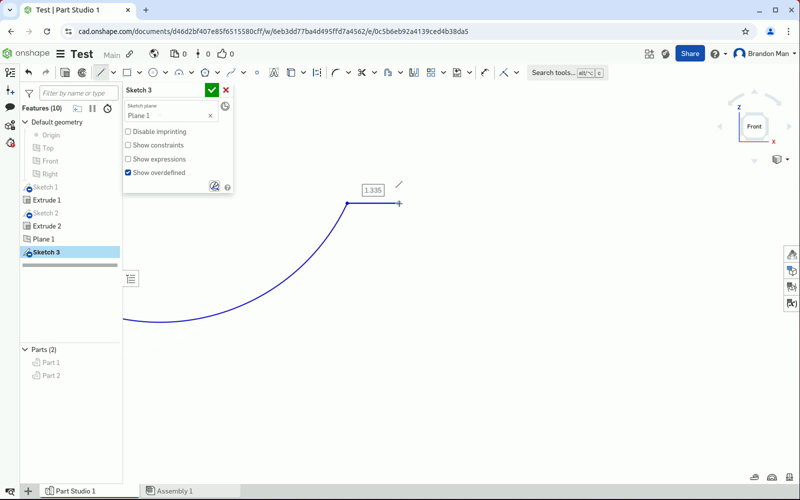
scroll(-6)
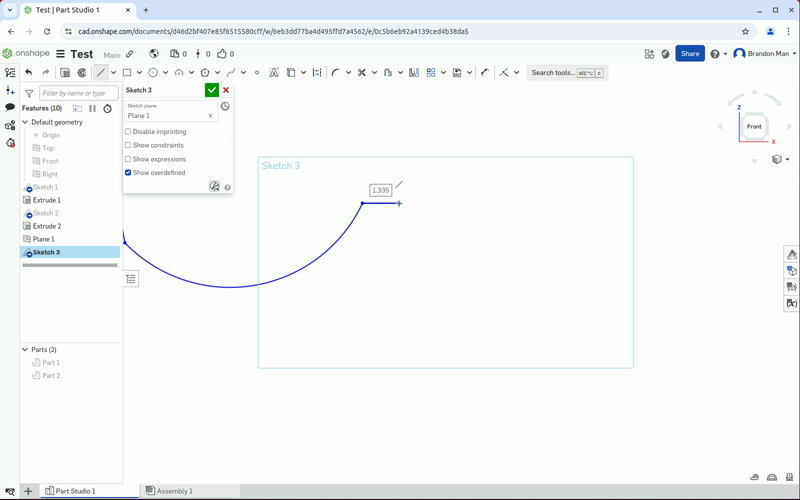
scroll(-6)
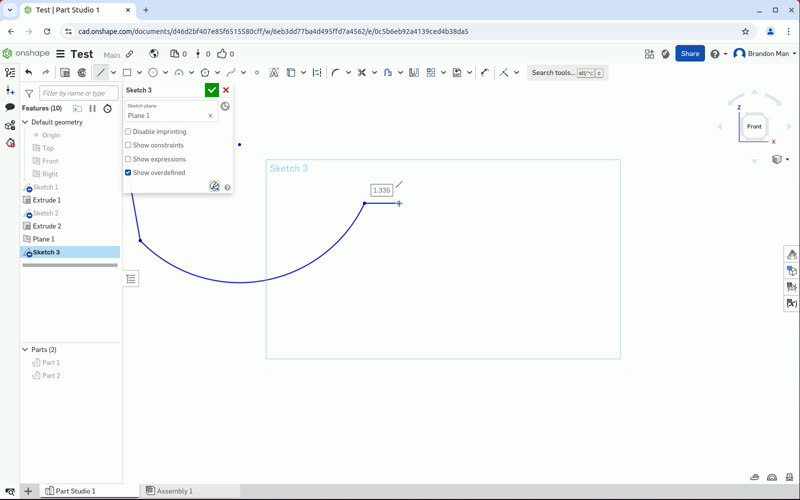
scroll(-6)
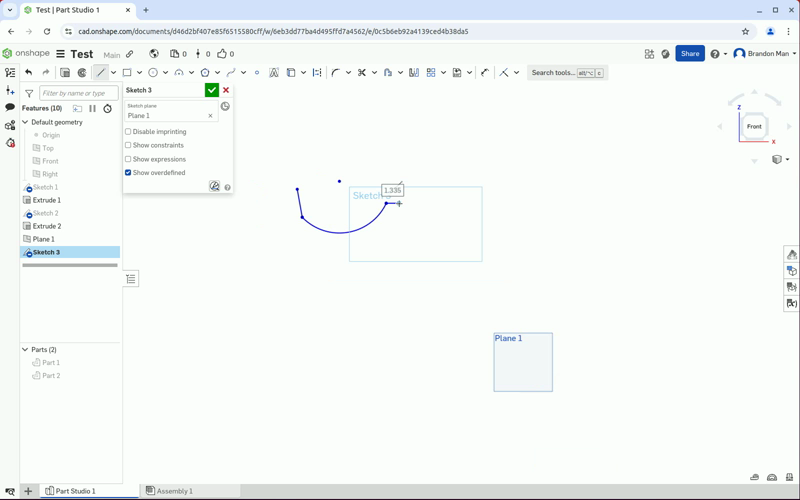
scroll(-6)
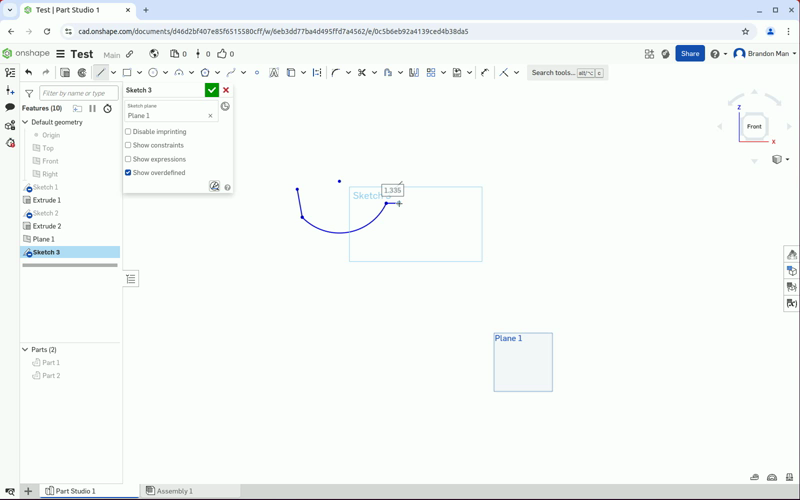
scroll(-6)
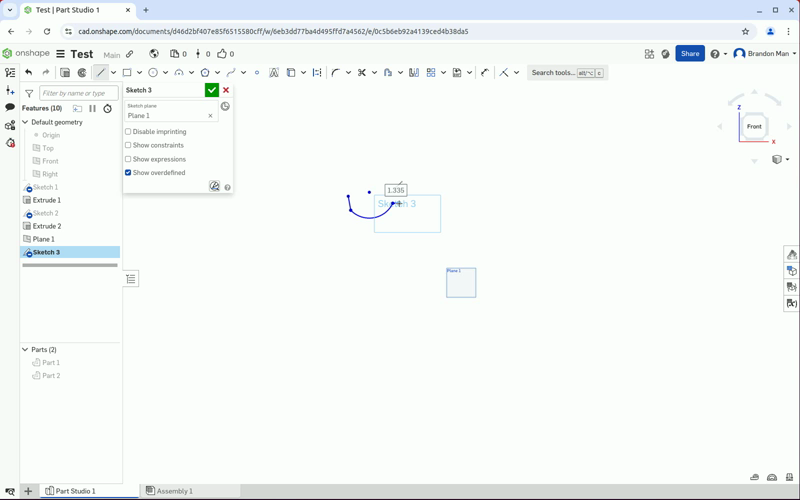
key_up(shift)
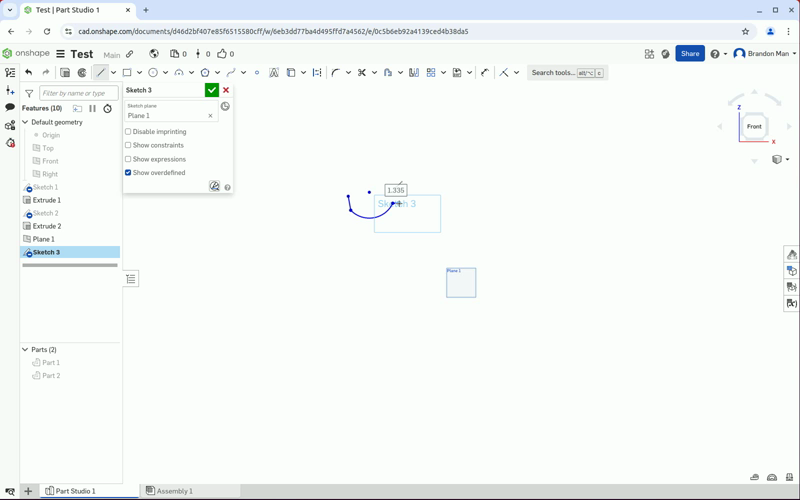
key(esc)
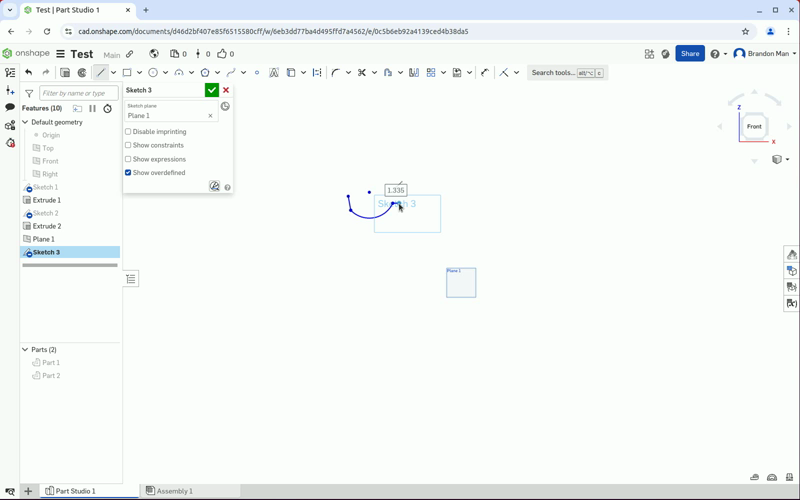
key(a)
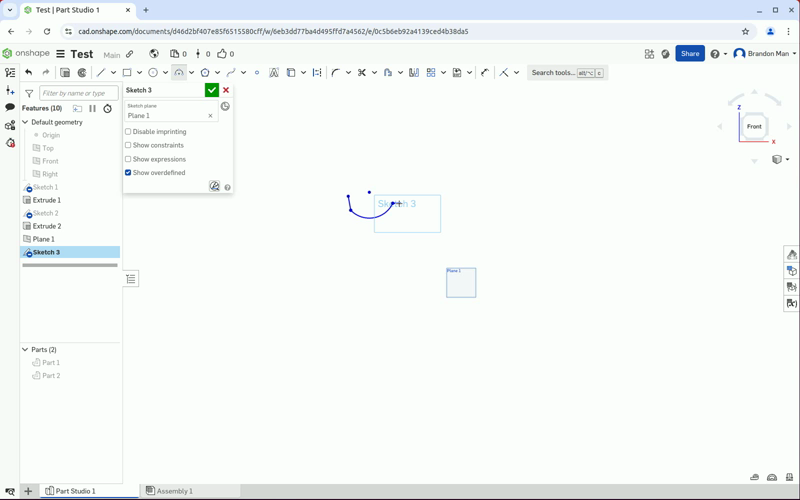
mouse_move(399, 203)
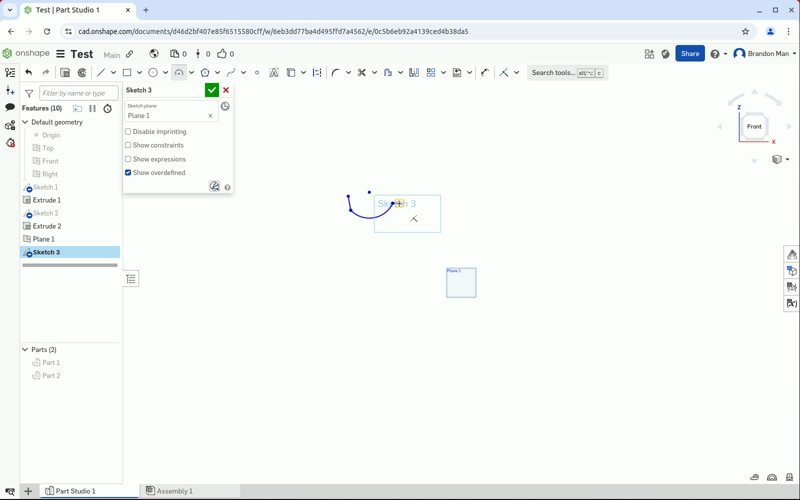
click(399, 203)
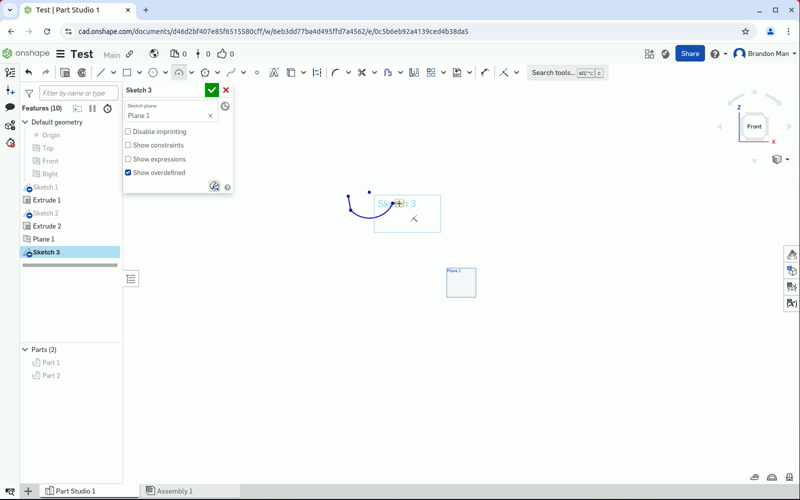
key_down(shift)
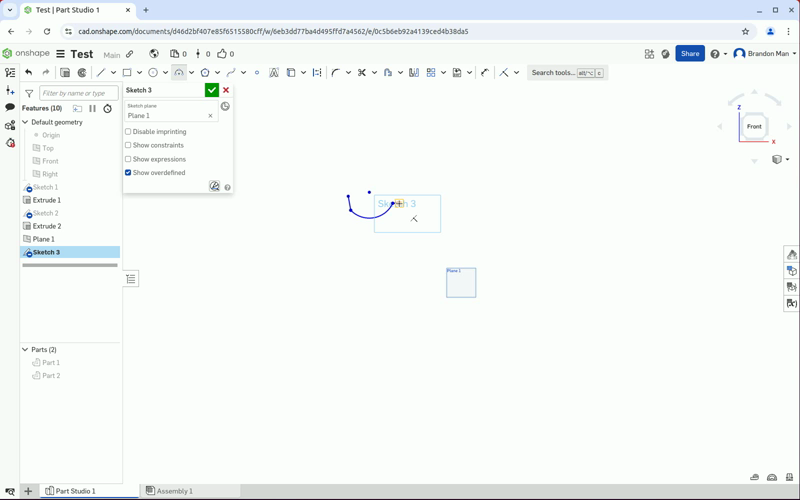
mouse_move(389, 184)
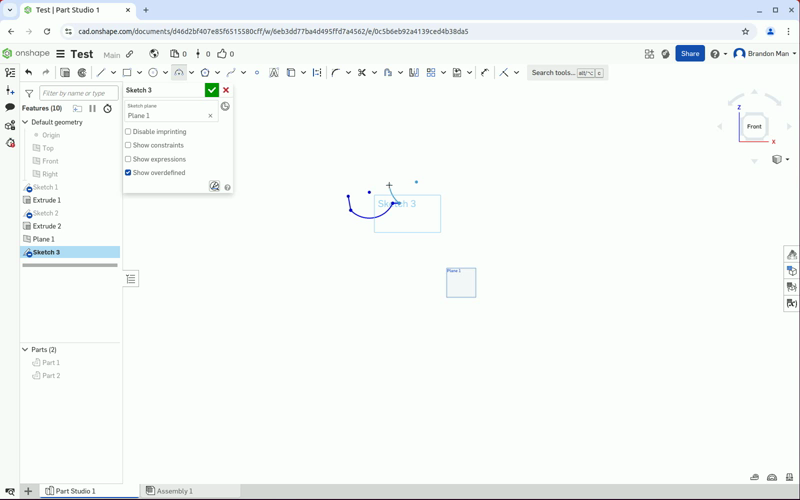
click(389, 184)
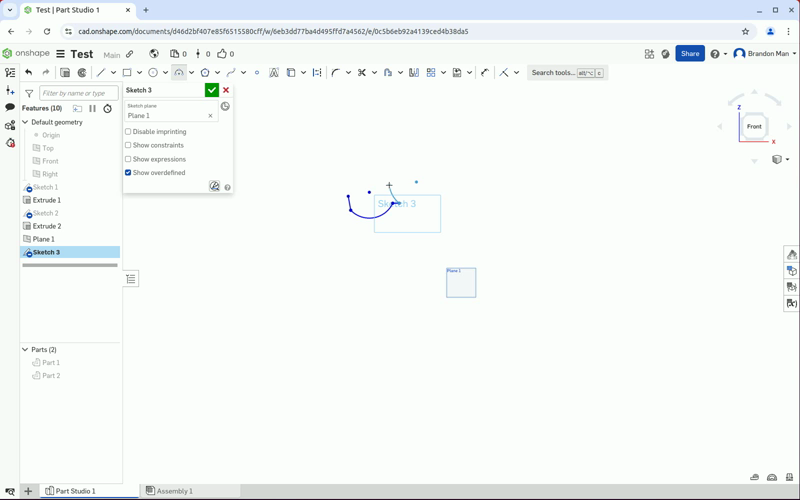
mouse_move(393, 194)
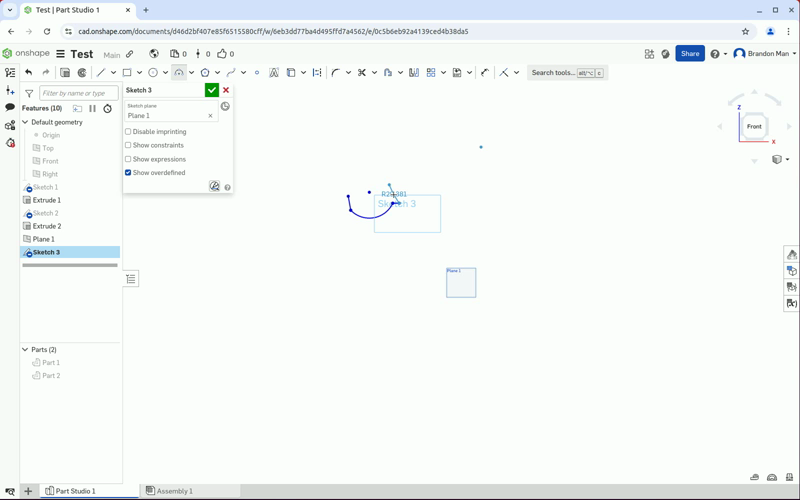
click(393, 194)
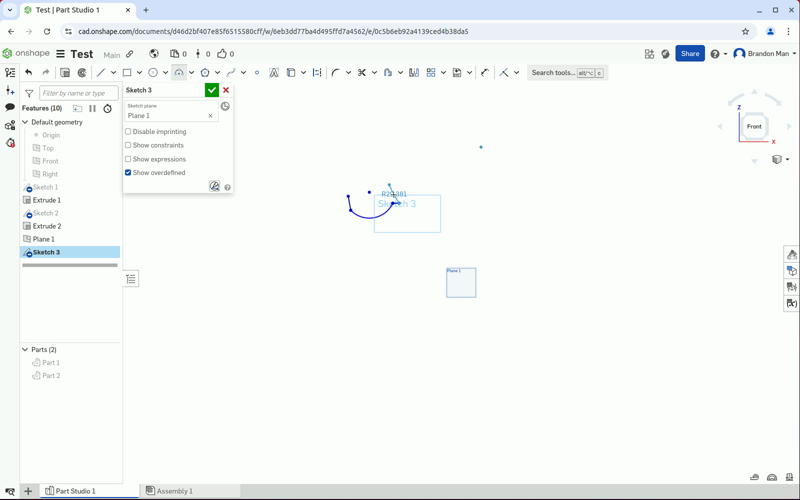
key_up(shift)
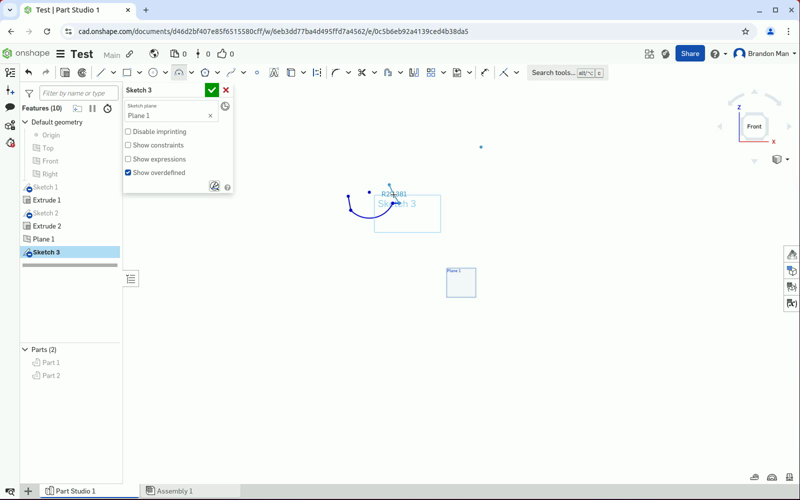
mouse_move(389, 184)
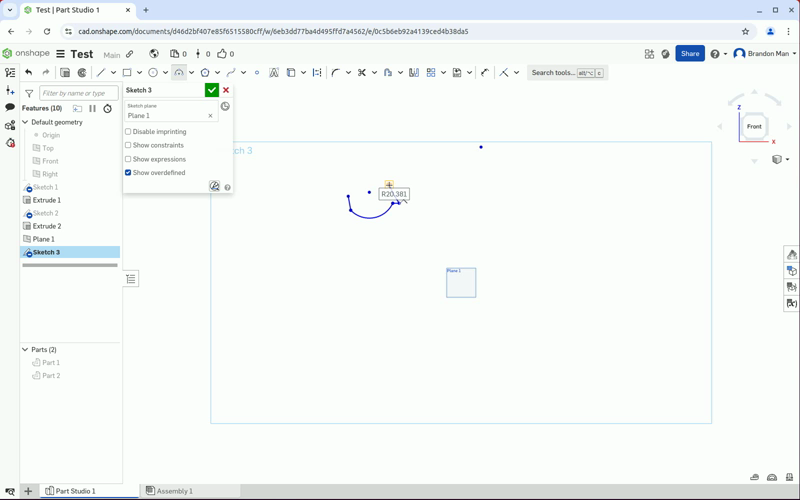
click(389, 184)
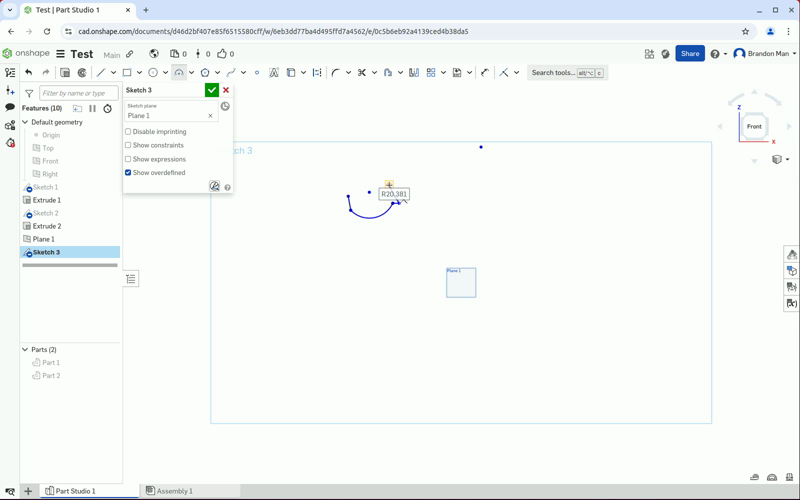
mouse_move(348, 196)
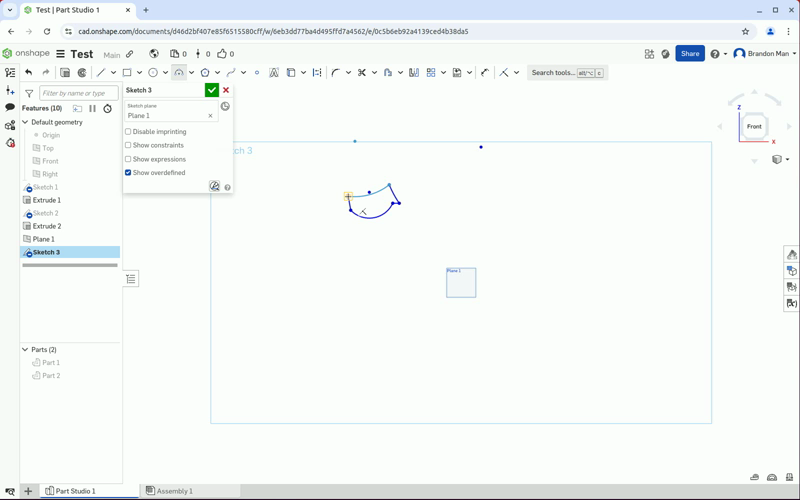
click(348, 196)
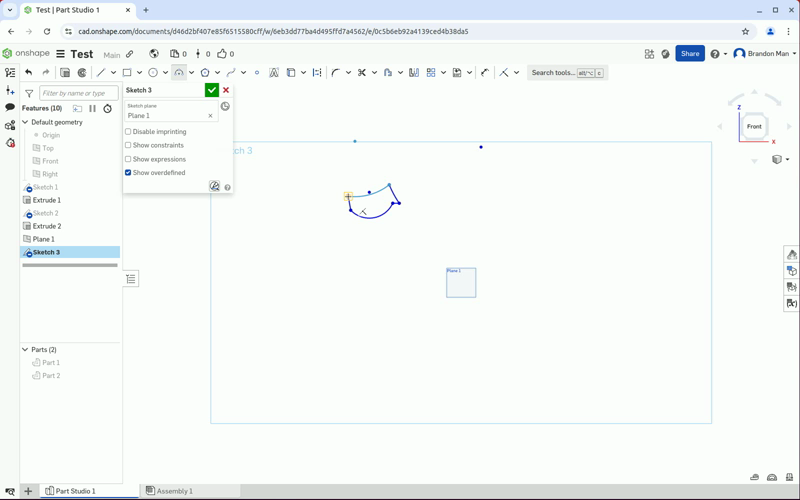
key_down(shift)
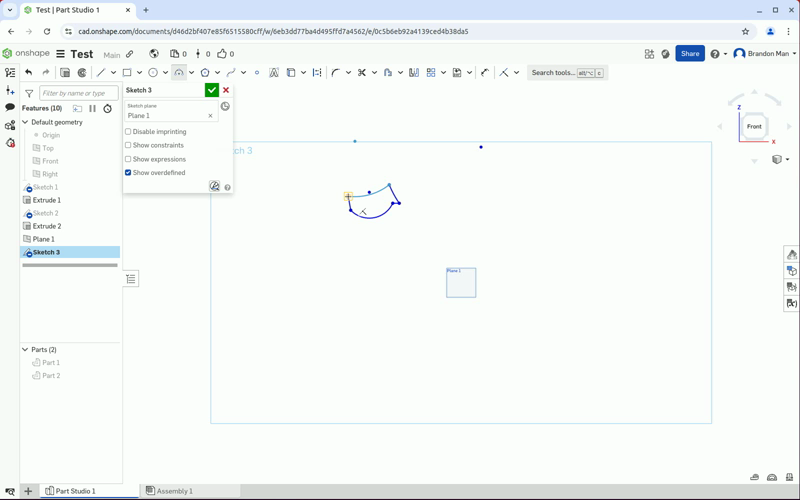
mouse_move(363, 171)
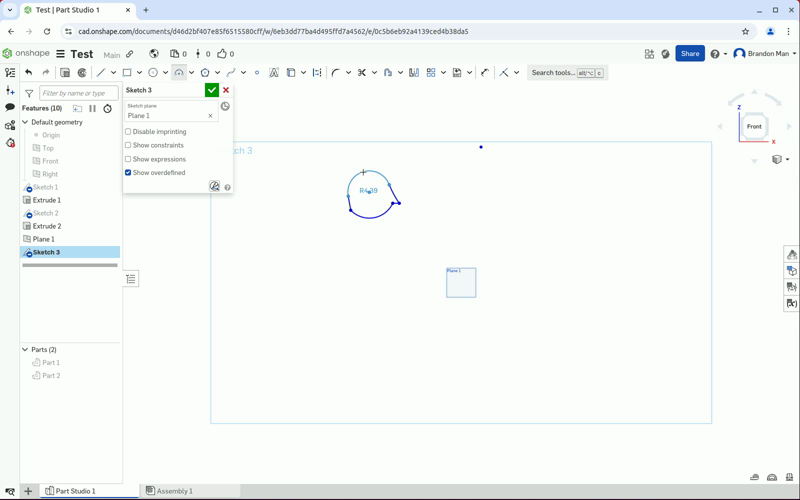
click(363, 171)
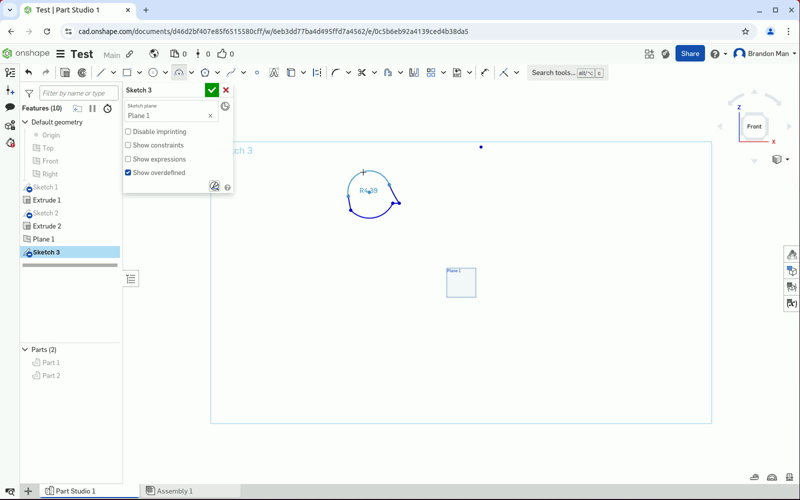
key_up(shift)
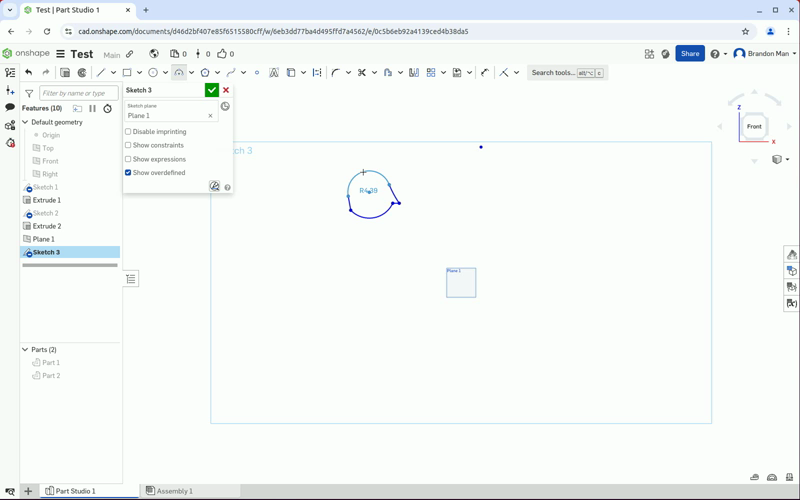
key(esc)
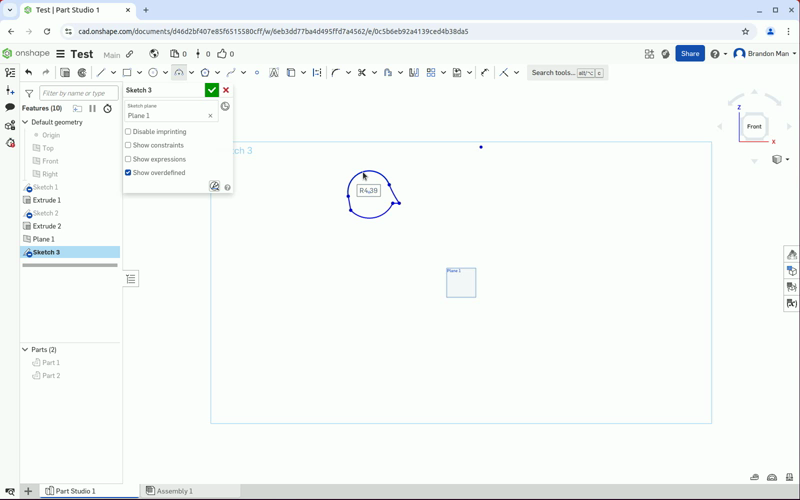
key(c)
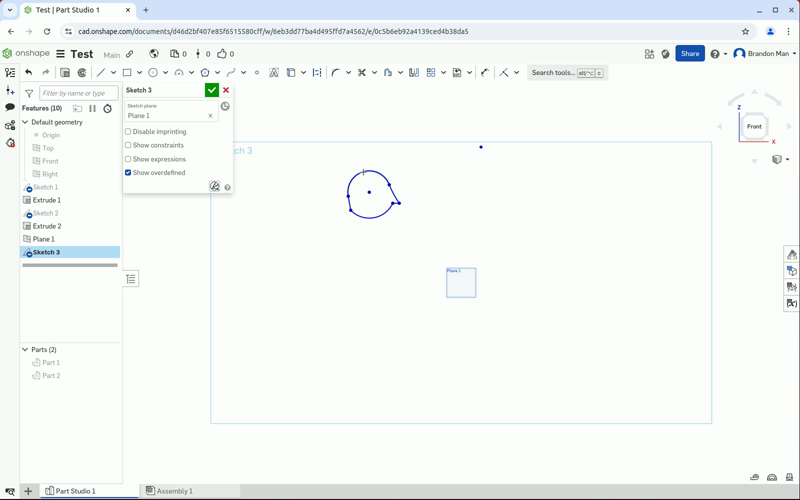
key_down(shift)
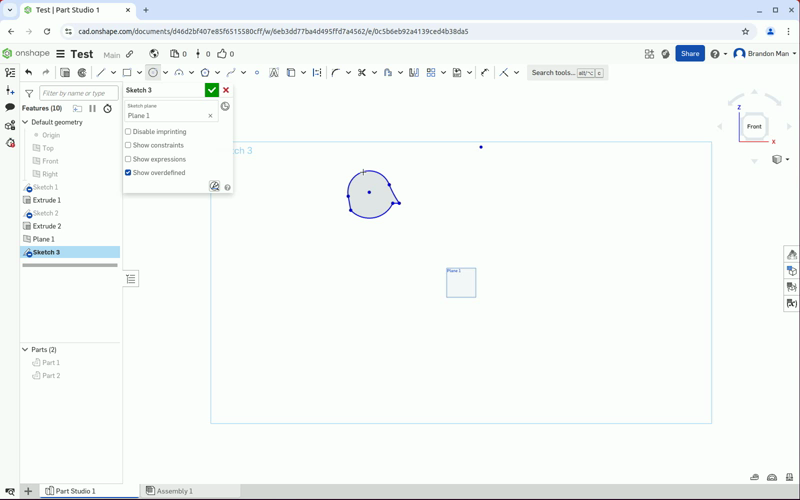
mouse_move(369, 192)
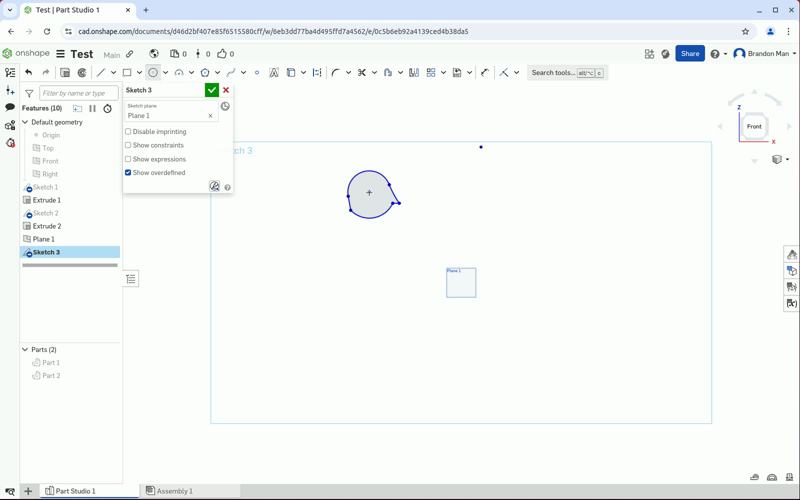
click(369, 192)
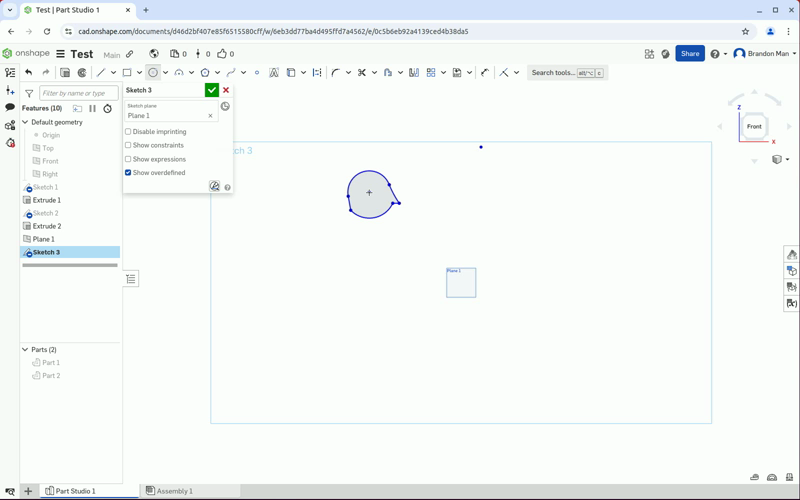
key_up(shift)
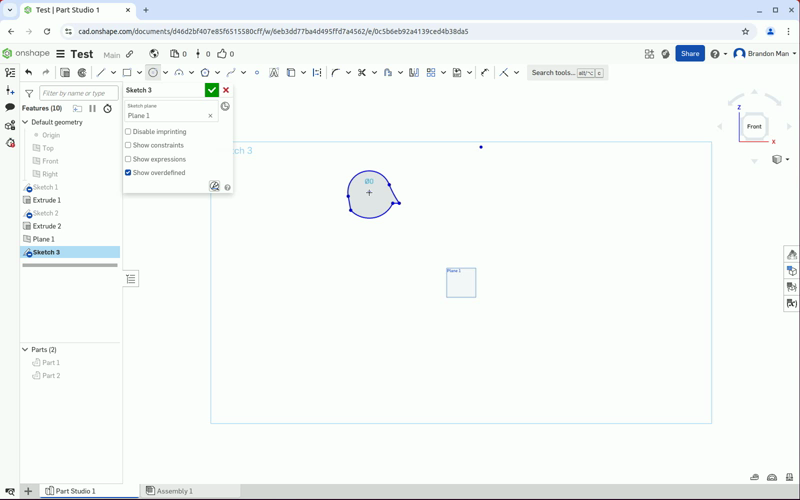
mouse_move(380, 192)
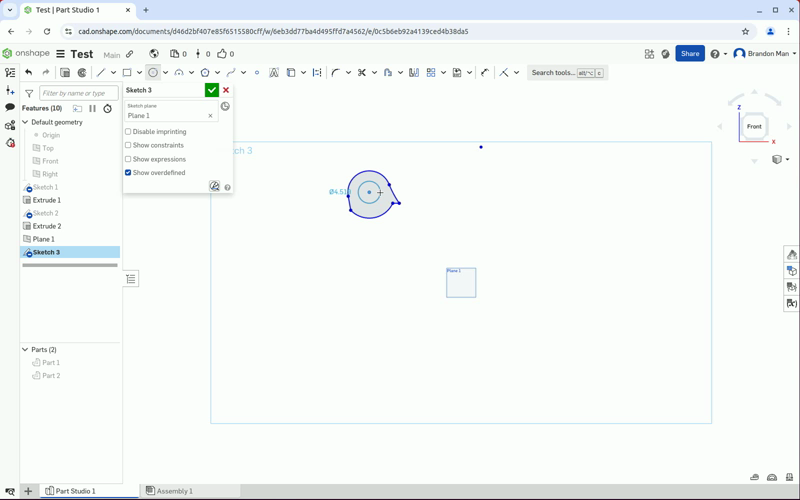
click(380, 192)
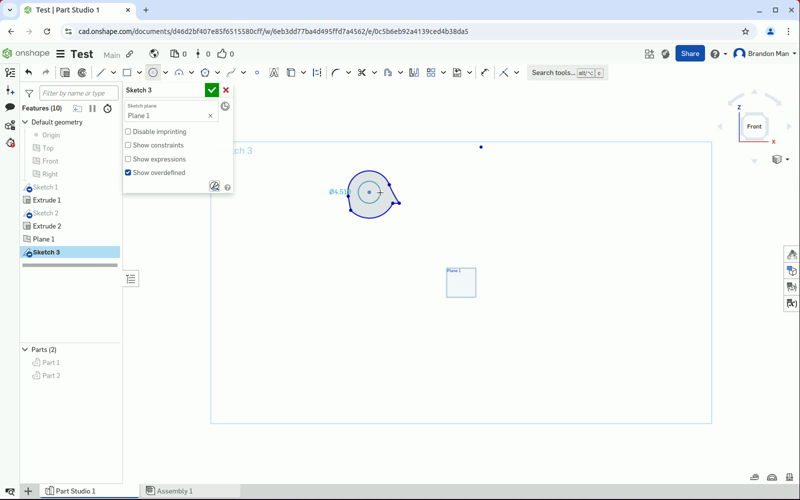
key(esc)
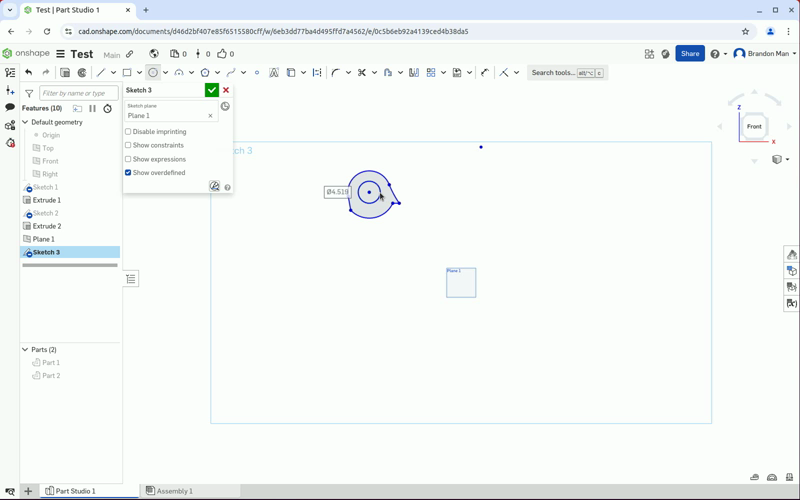
mouse_move(351, 202)
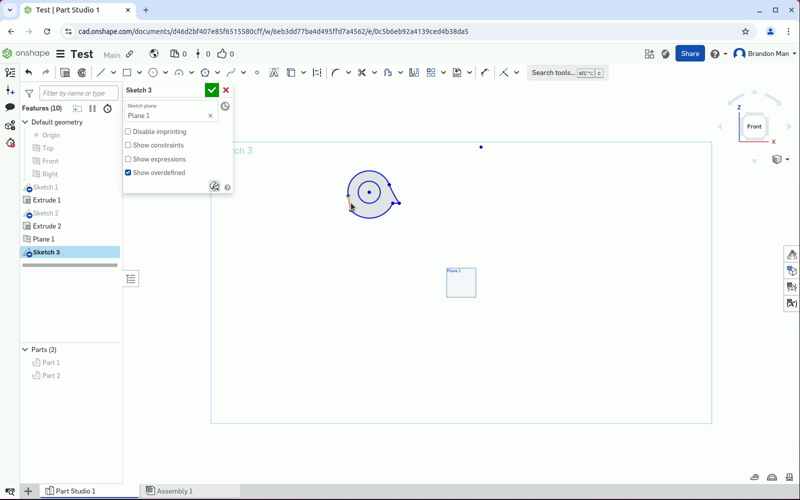
scroll(6)
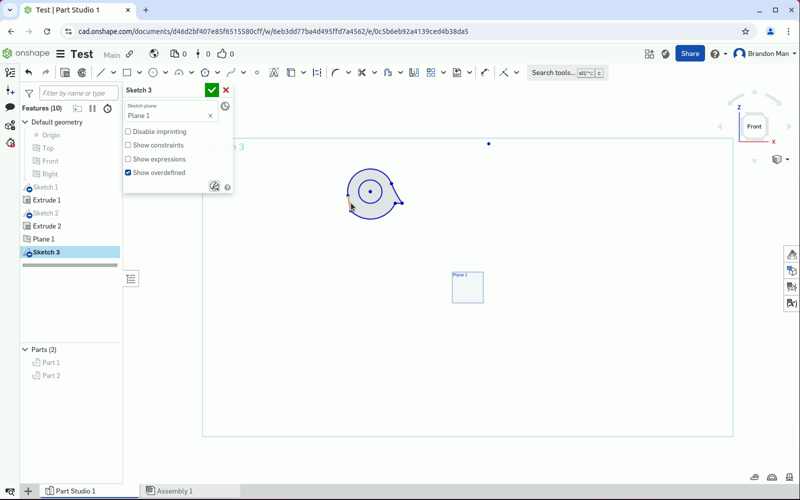
scroll(6)
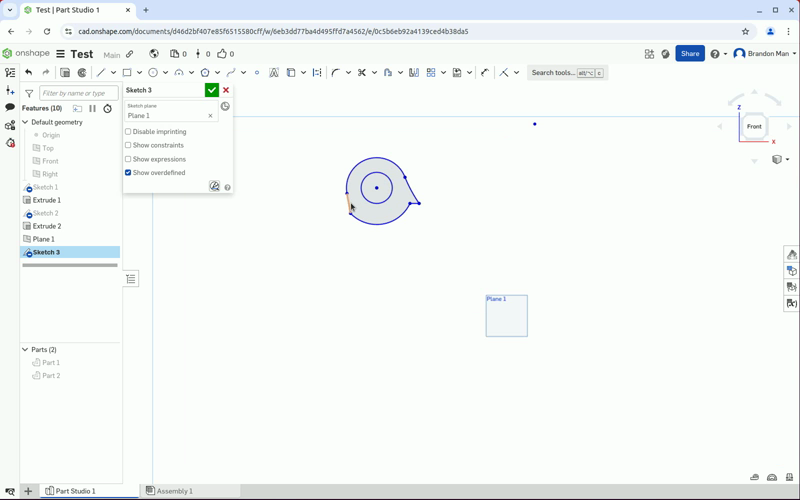
scroll(6)
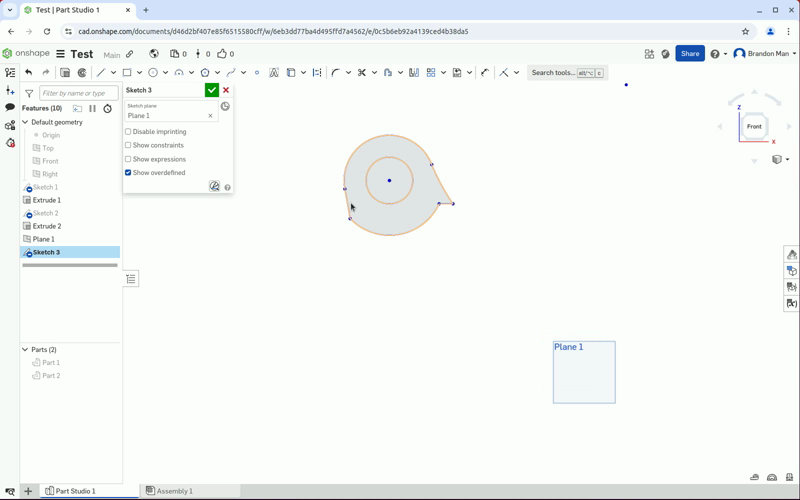
scroll(6)
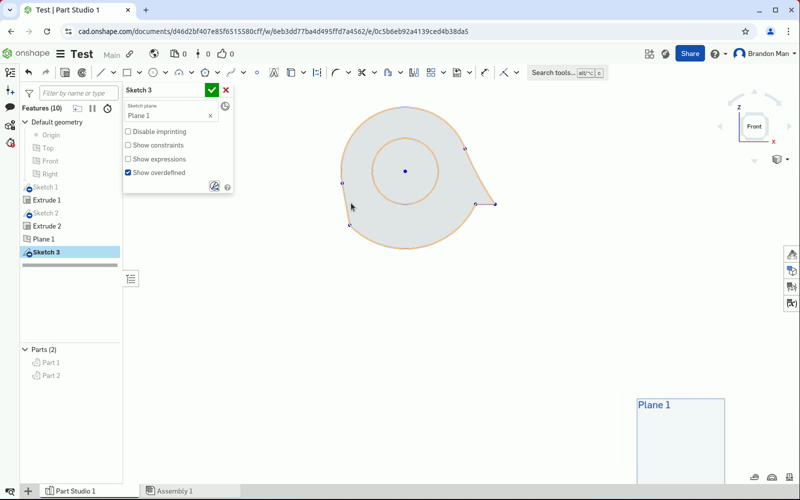
scroll(6)
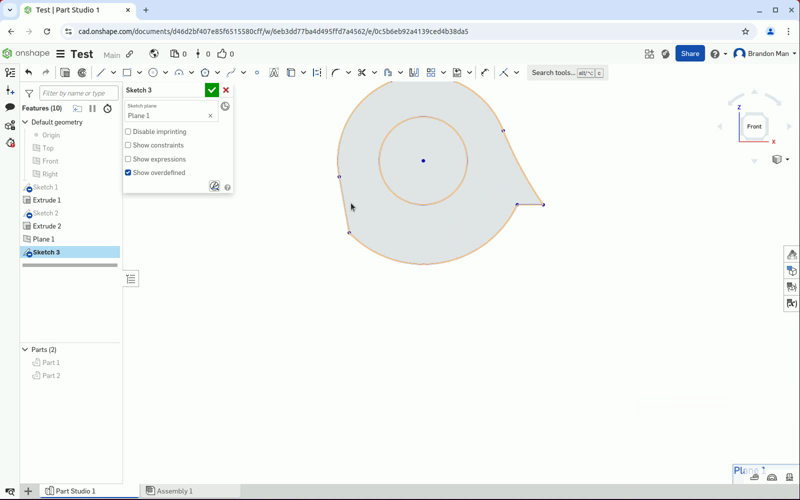
scroll(6)
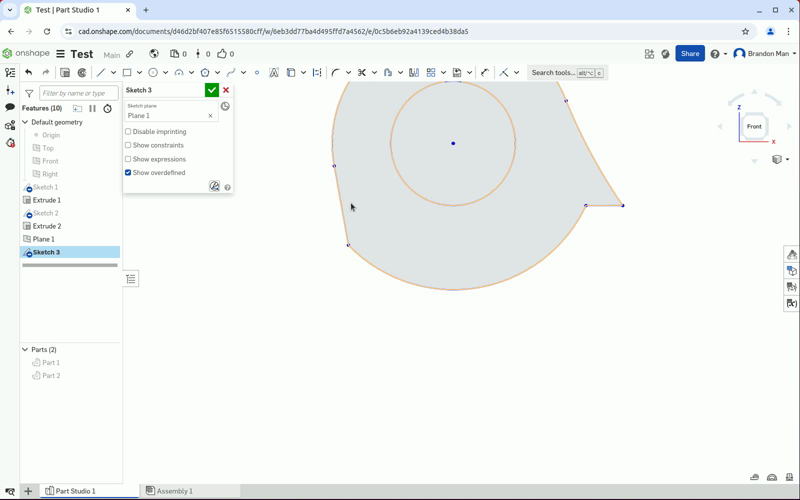
scroll(6)
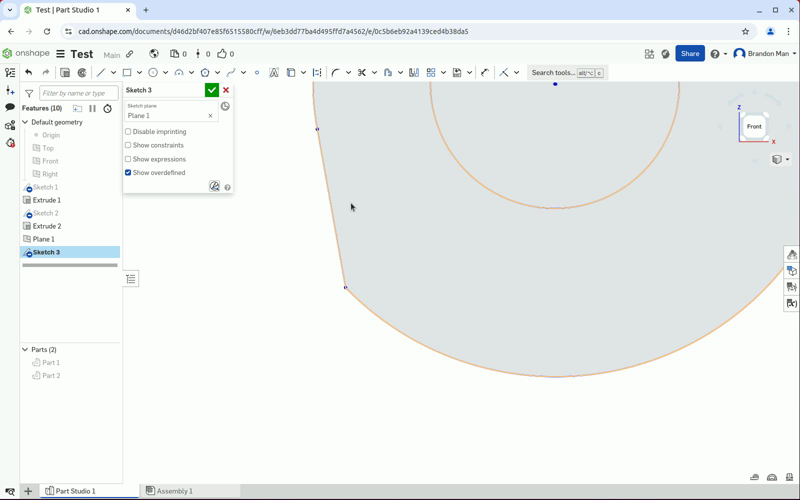
click(351, 202)
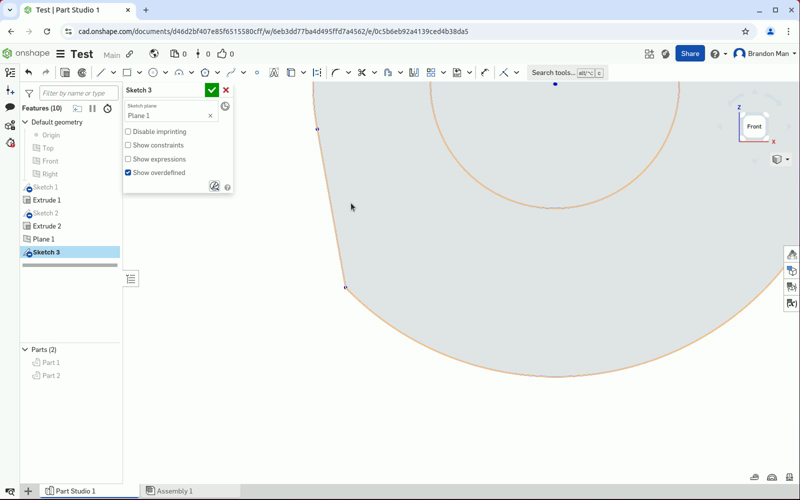
scroll(-6)
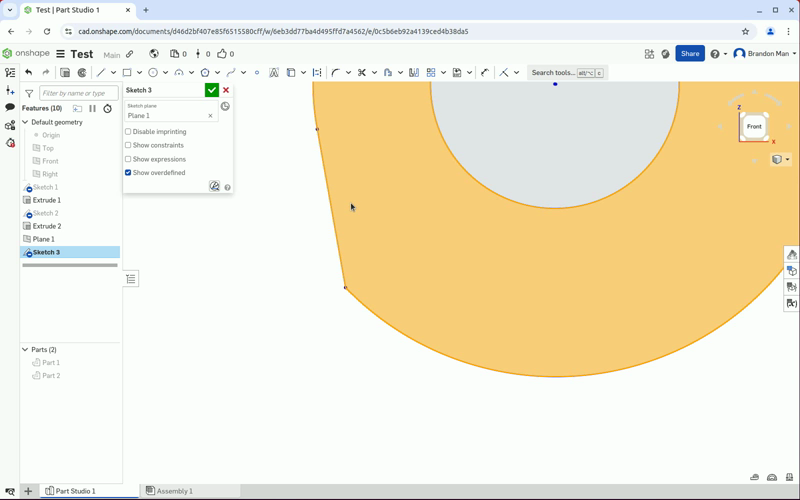
scroll(-6)
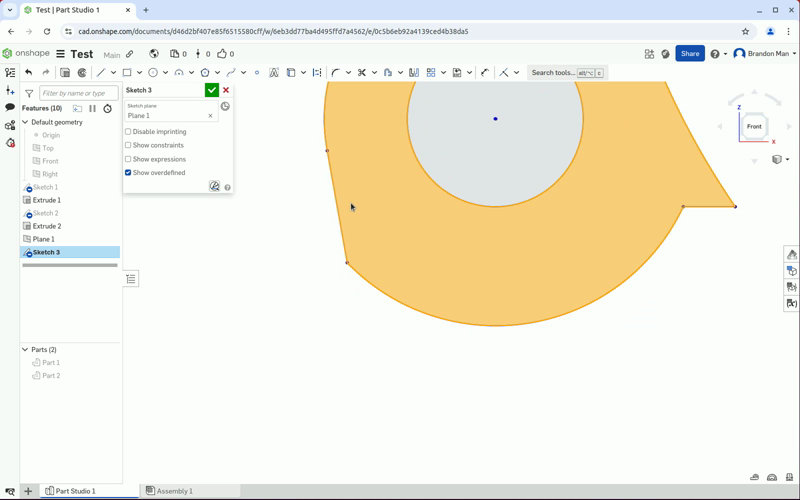
scroll(-6)
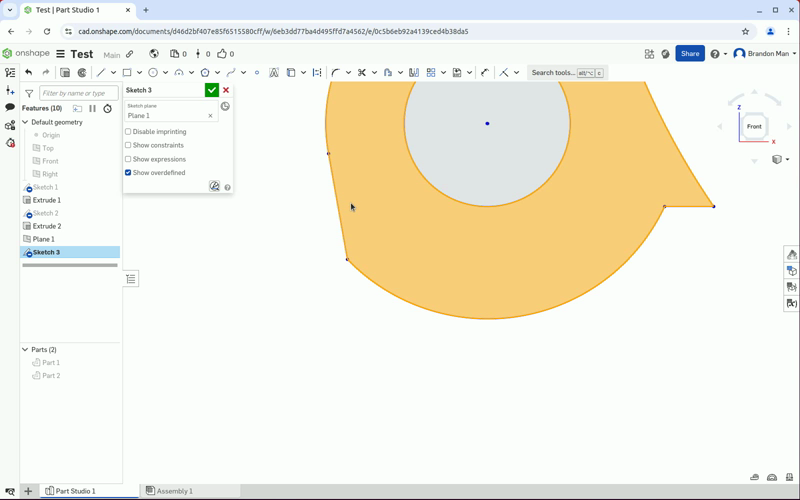
scroll(-6)
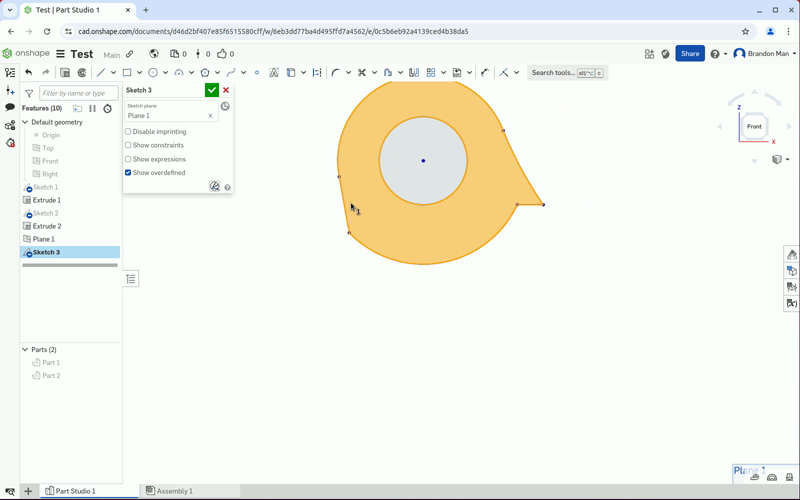
scroll(-6)
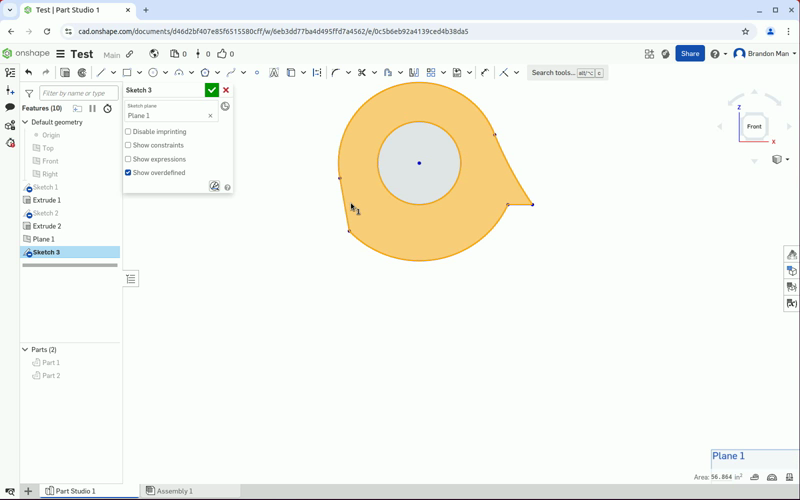
scroll(-6)
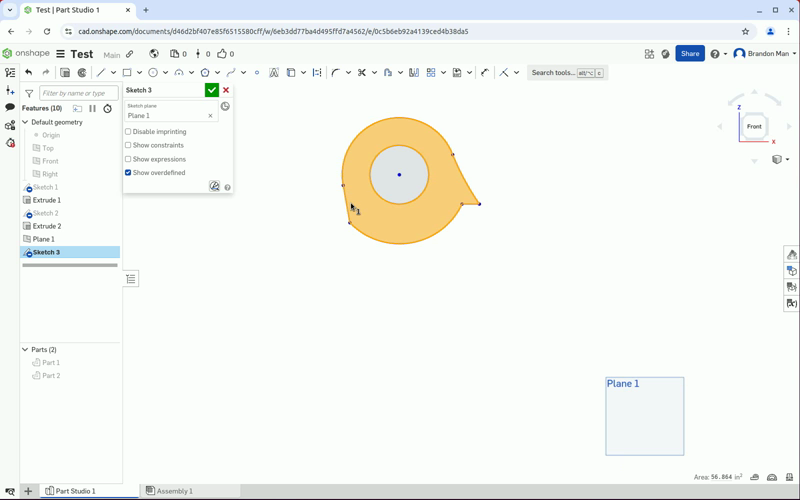
scroll(-6)
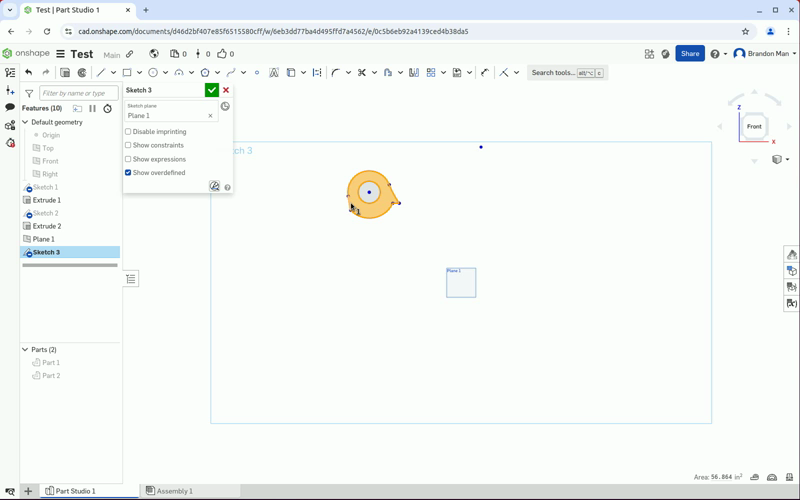
mouse_move(73, 352)
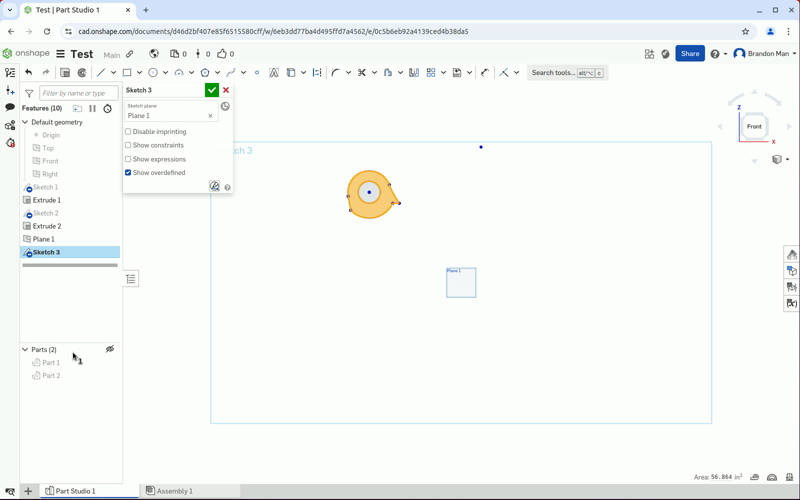
key(shift+y)
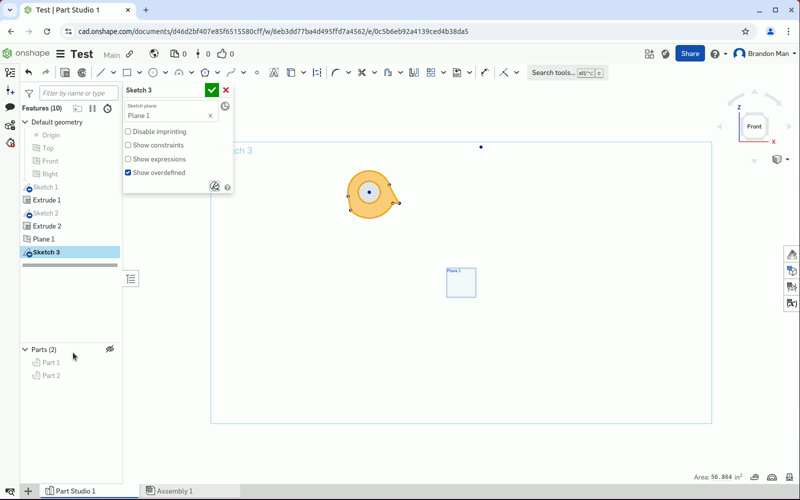
key(shift+e)
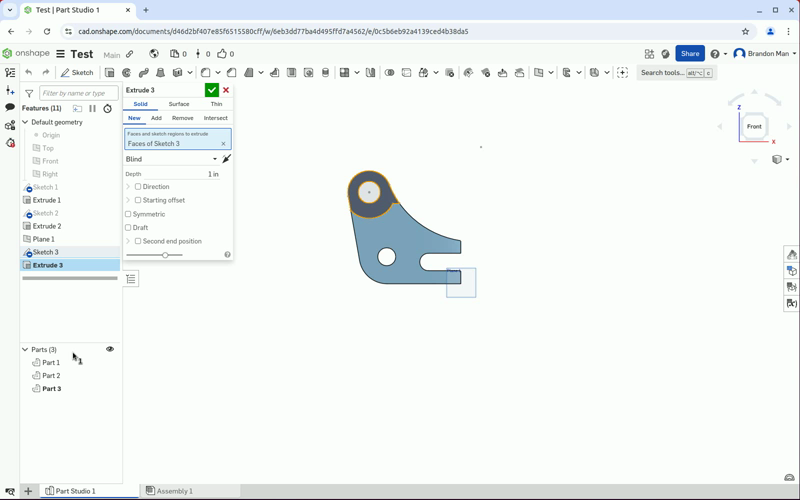
mouse_move(143, 106)
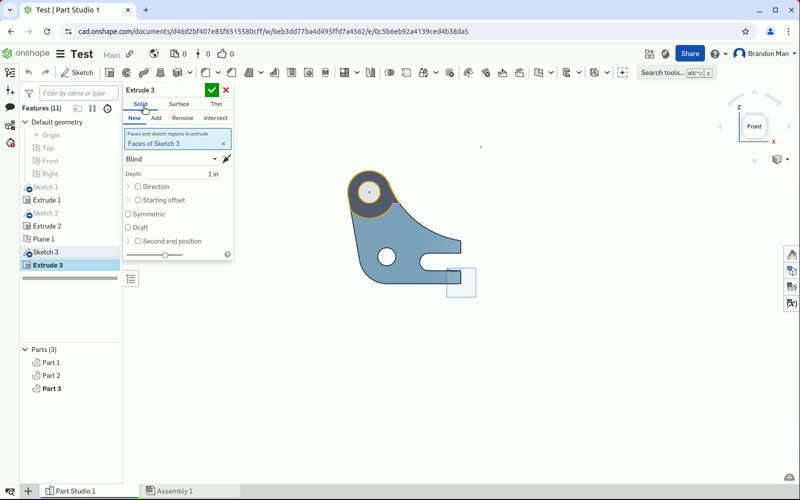
click(143, 106)
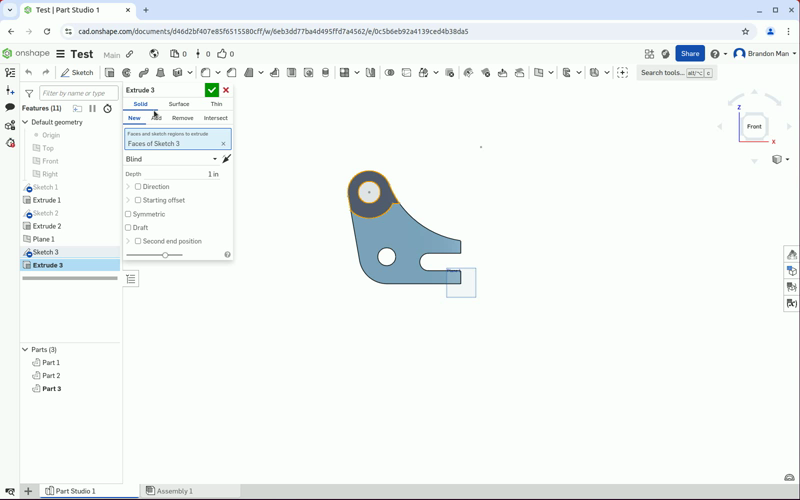
mouse_move(186, 120)
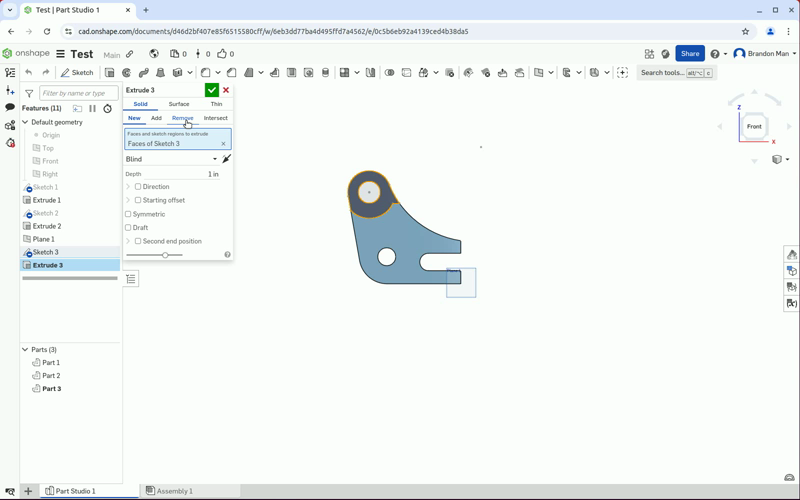
click(186, 120)
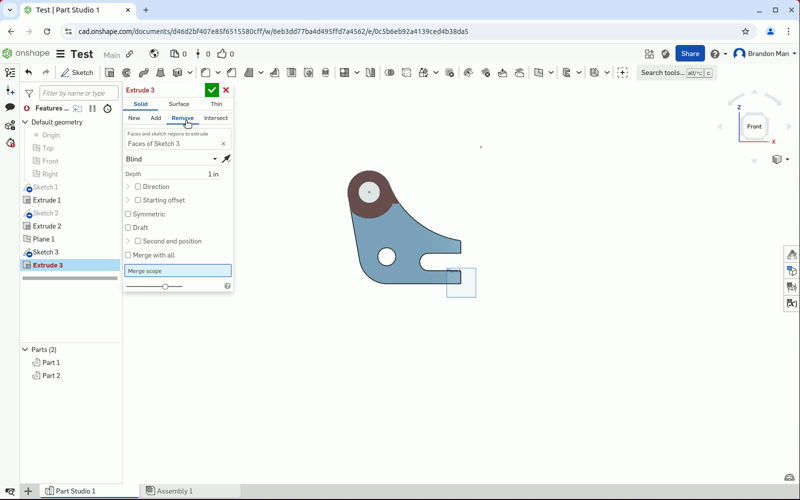
key(tab, 4)
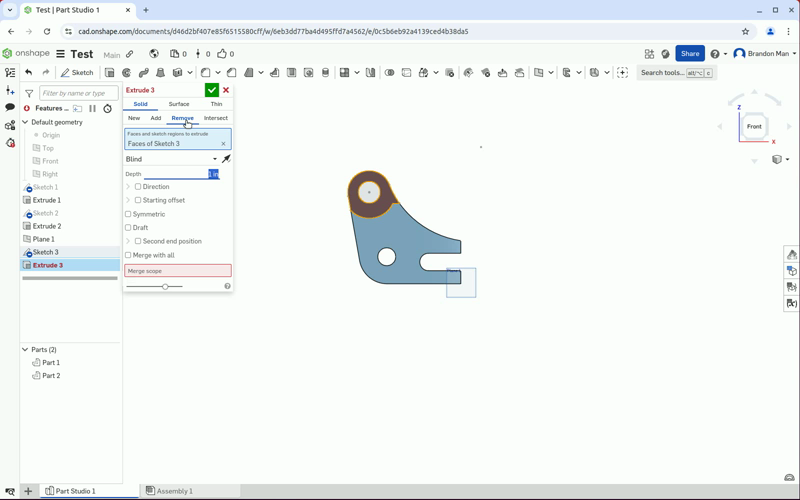
text(3.37)
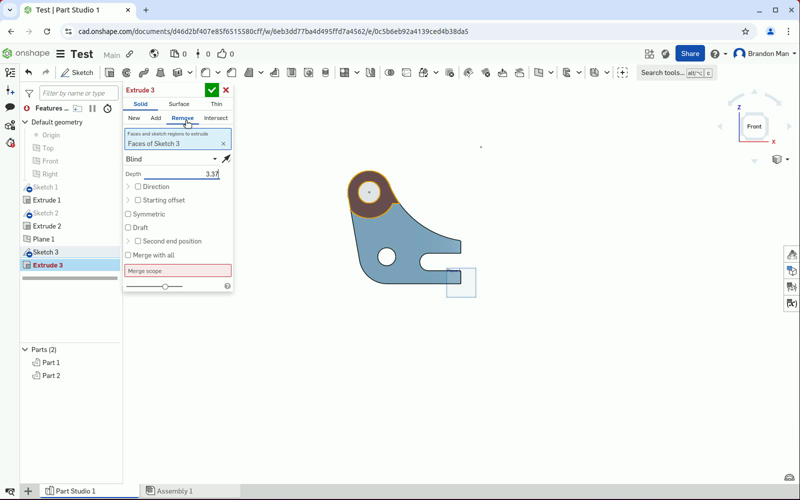
key(tab, 6)
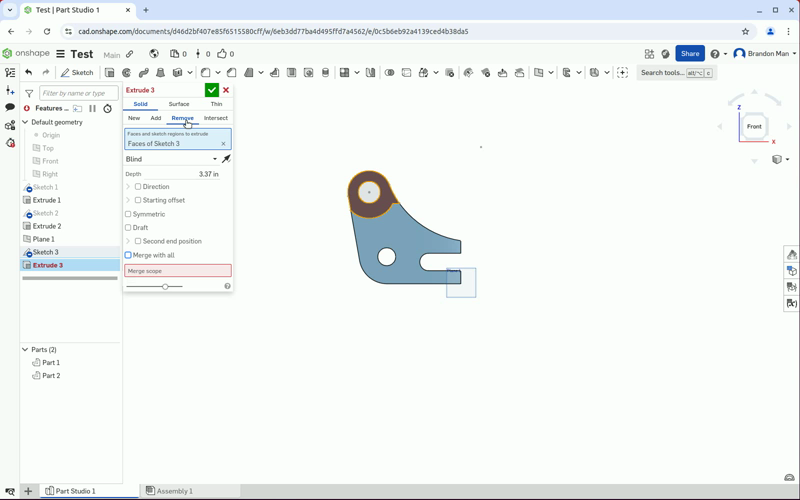
key(space)
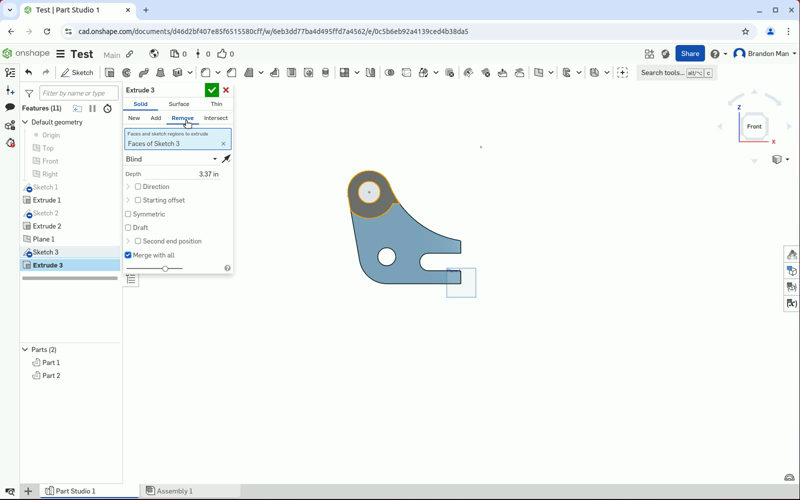
key(enter)
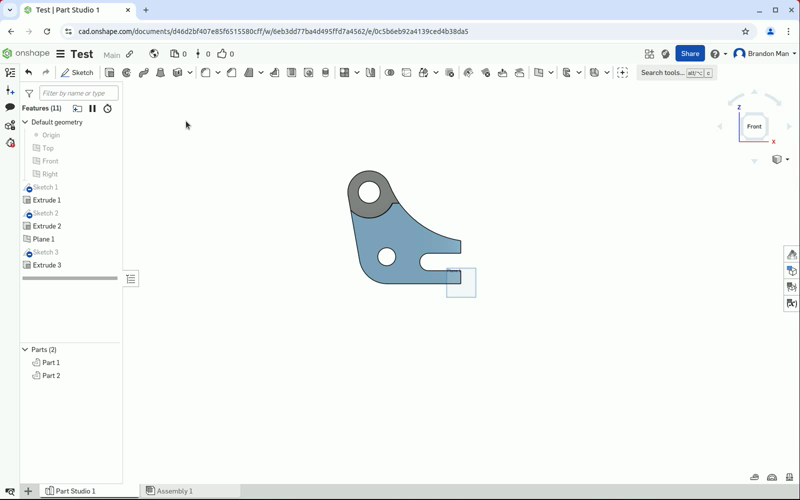
key(shift+h)
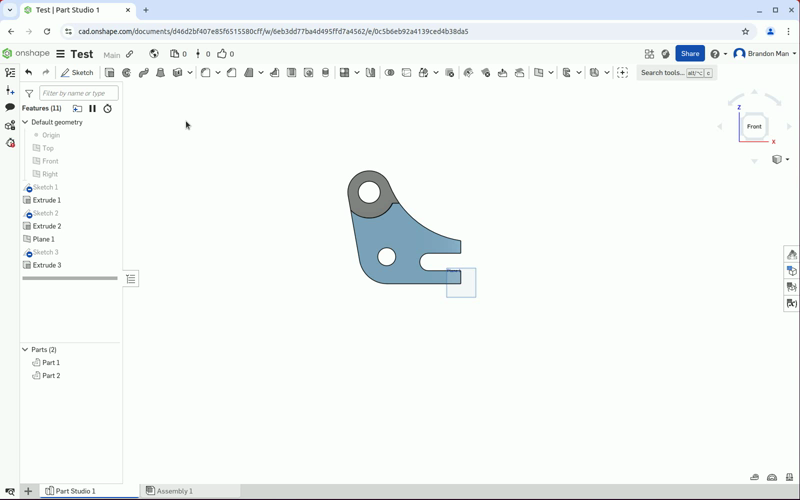
key(shift+h)
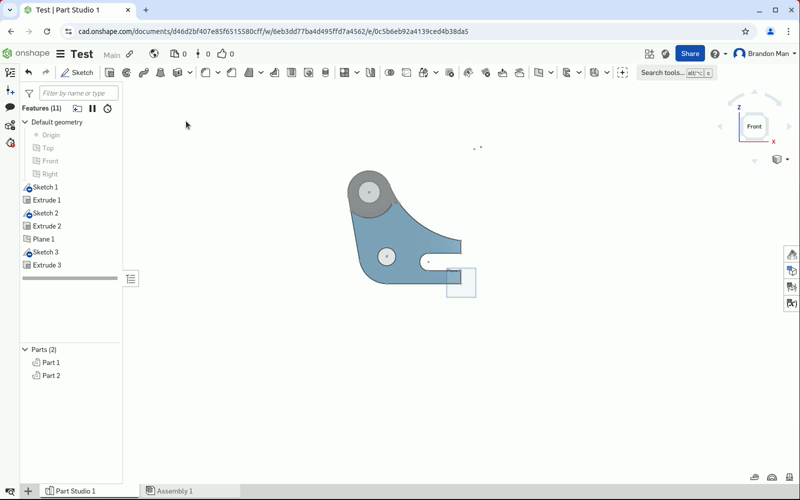
key(shift+7)
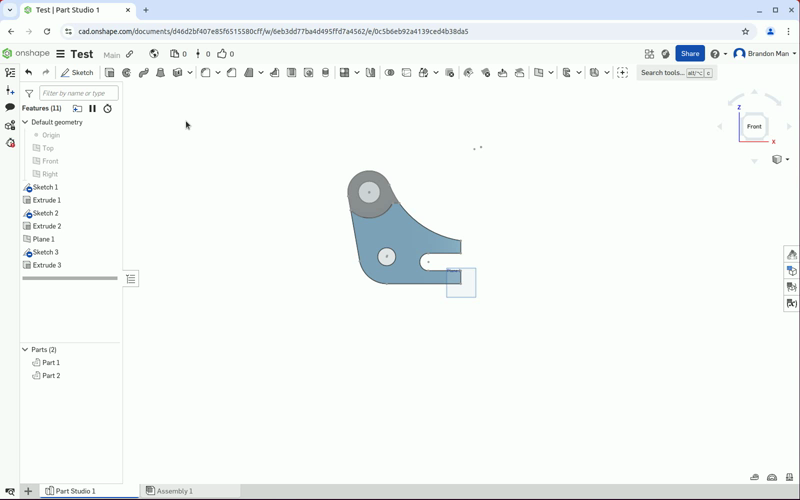
key(left, 2)
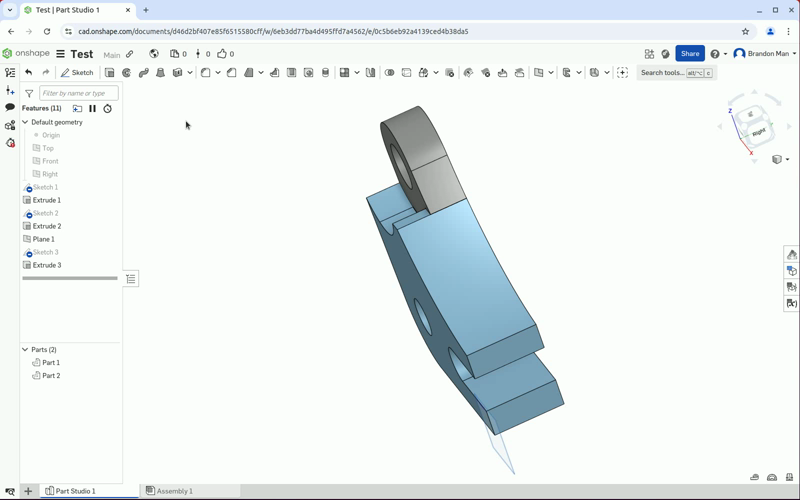
key(down, 2)
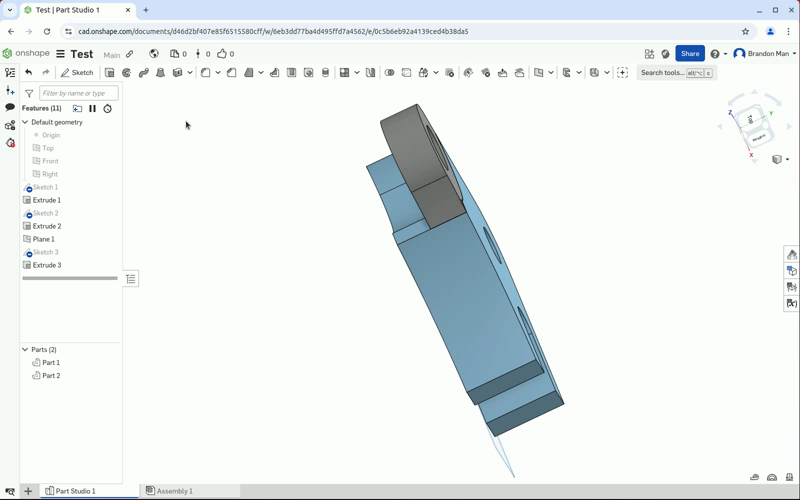
key(up, 2)
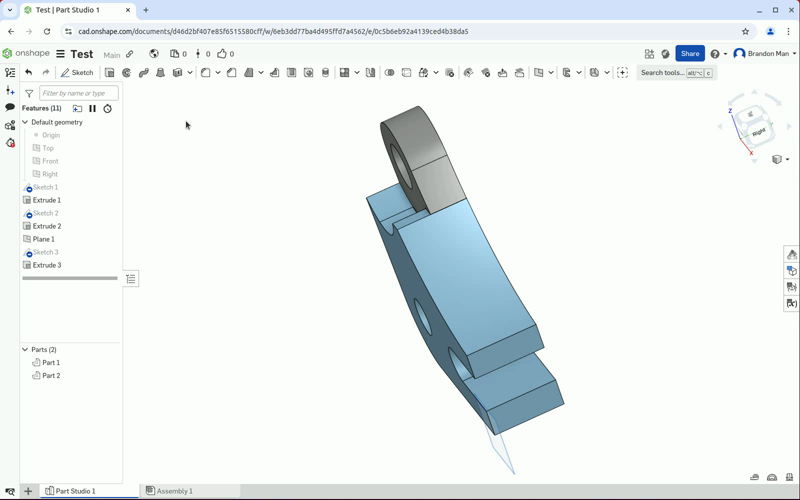
key(right, 2)
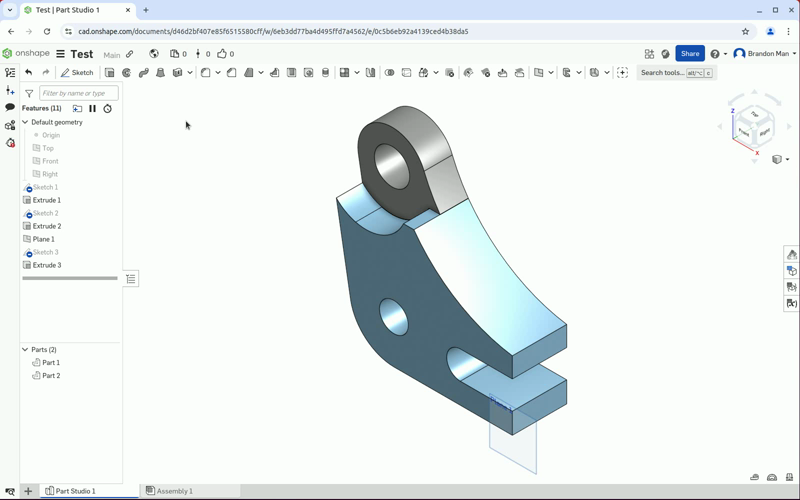
mouse_move(73, 189)
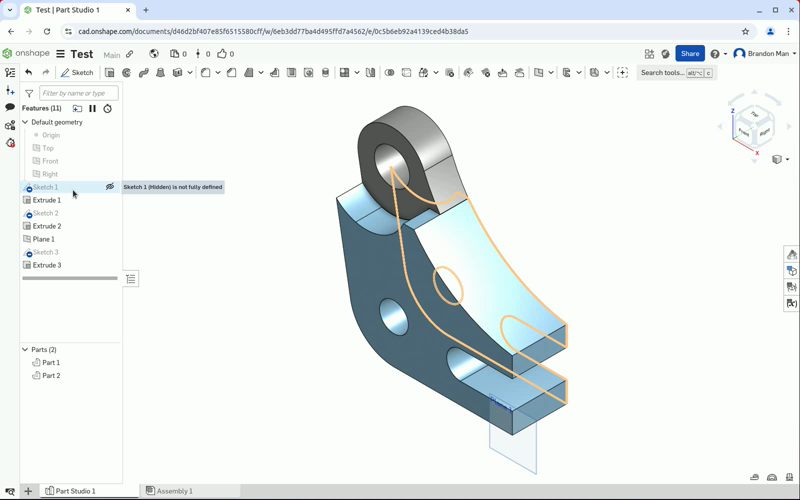
click(73, 189)